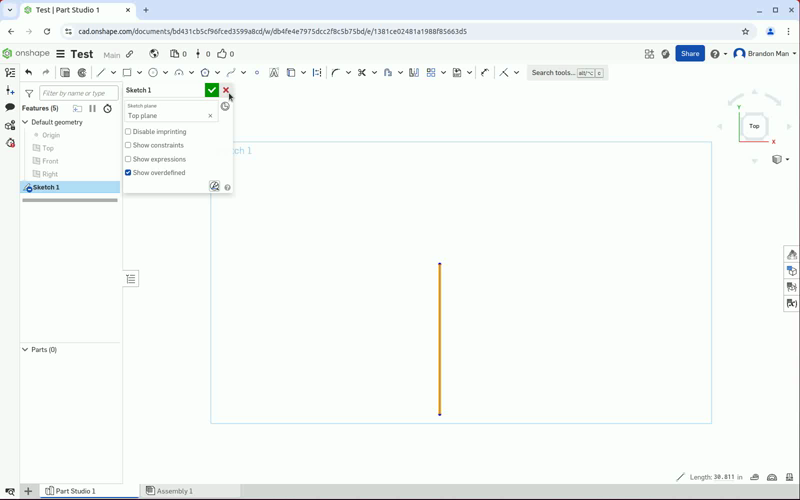
key(shift+h)
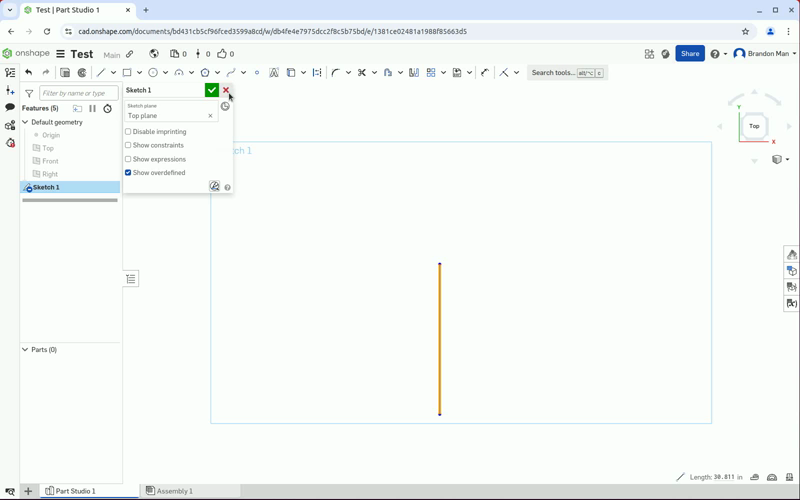
key(shift+s)
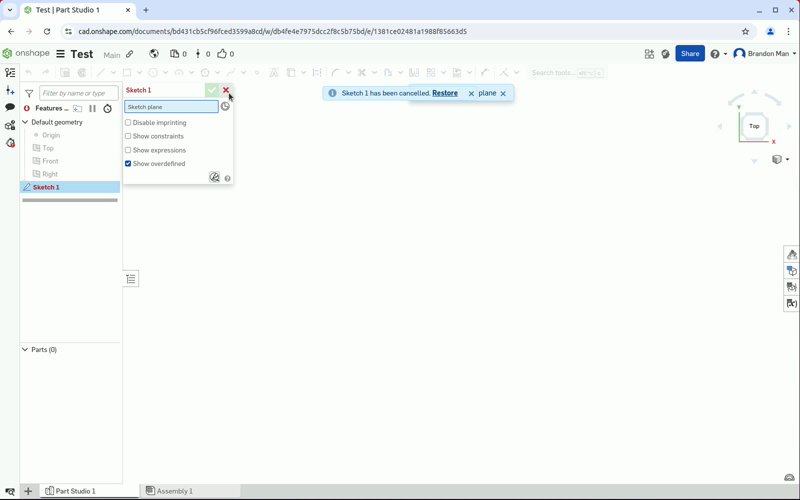
mouse_move(73, 150)
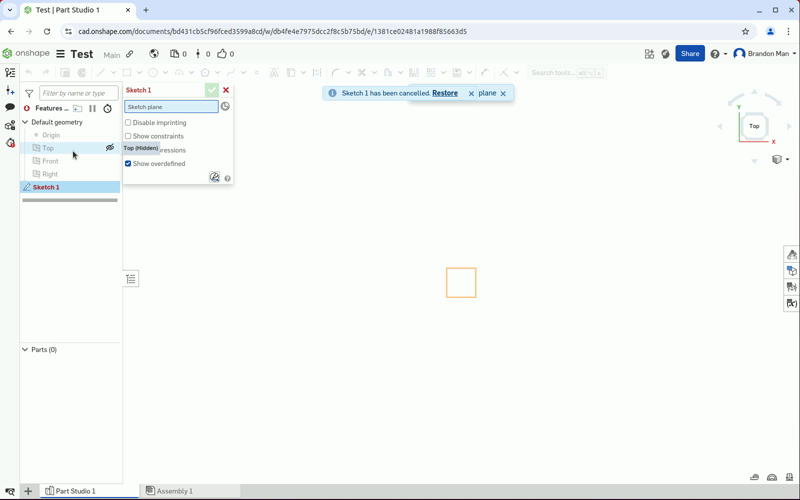
click(73, 150)
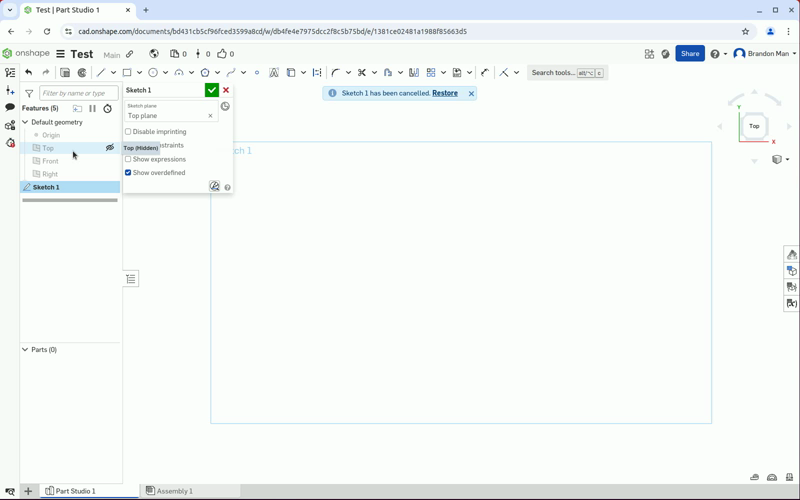
mouse_move(73, 352)
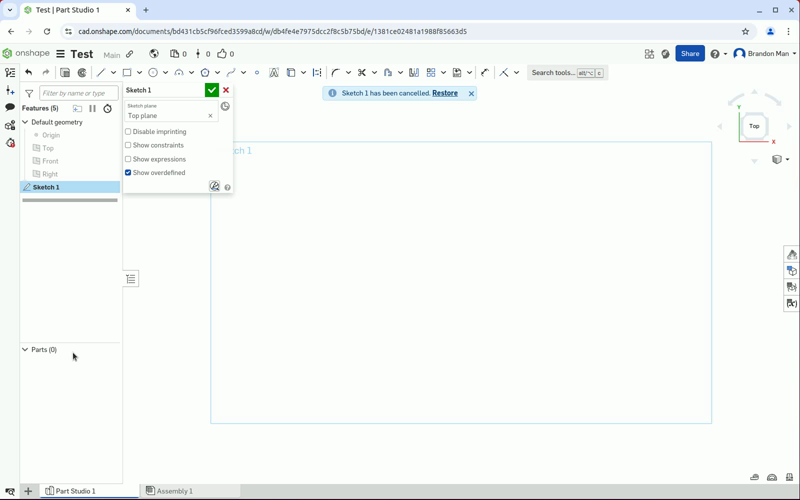
key(y)
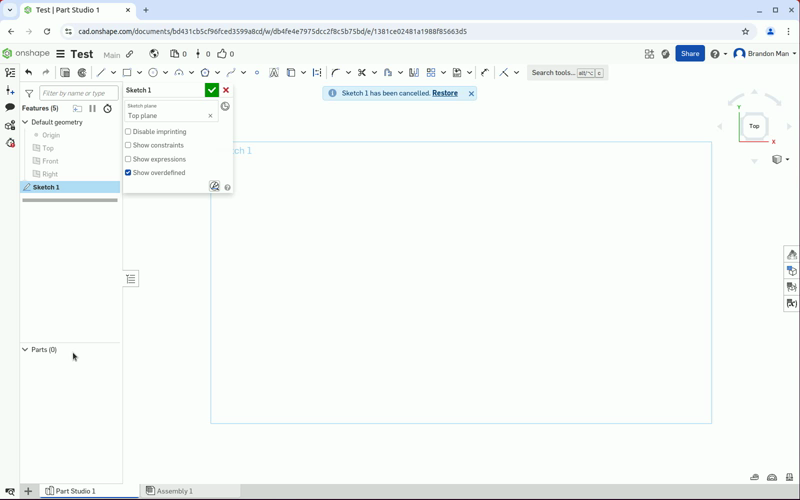
key(l)
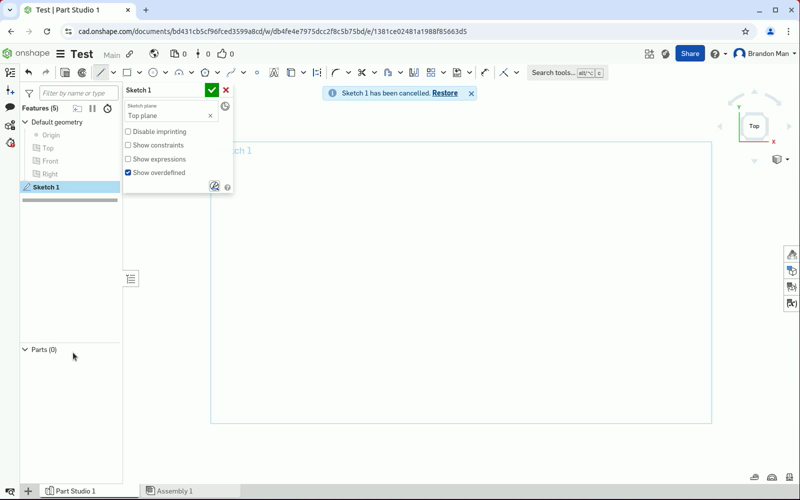
key_down(shift)
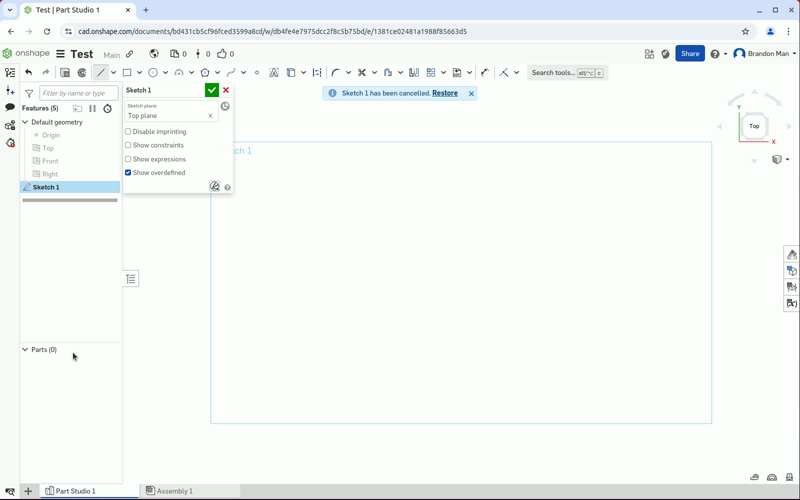
mouse_move(401, 300)
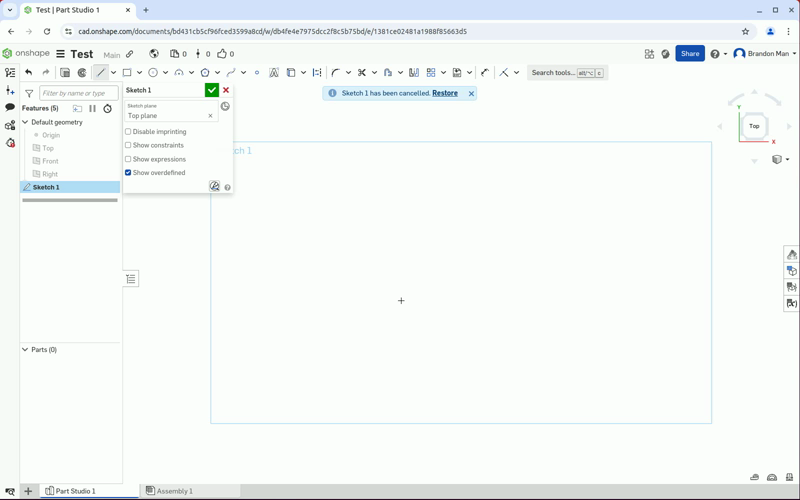
click(401, 300)
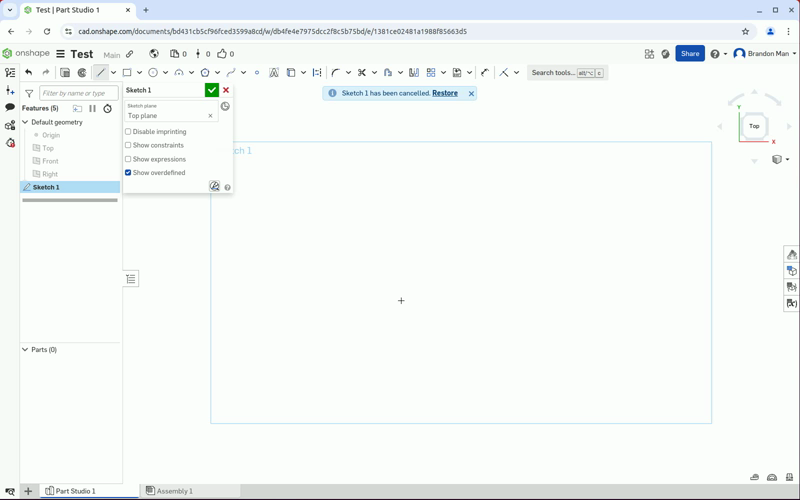
key_up(shift)
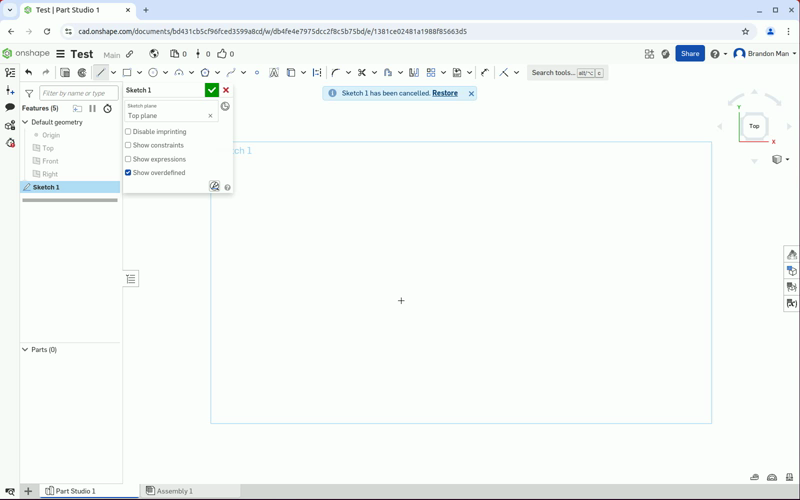
key_down(shift)
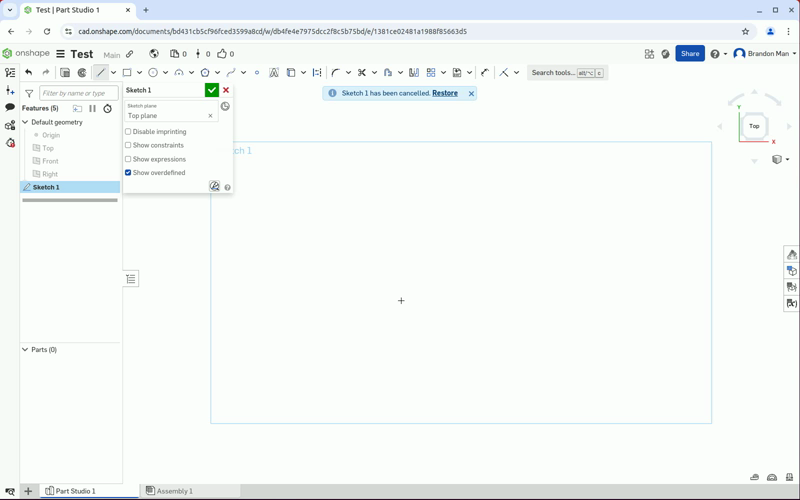
mouse_move(520, 300)
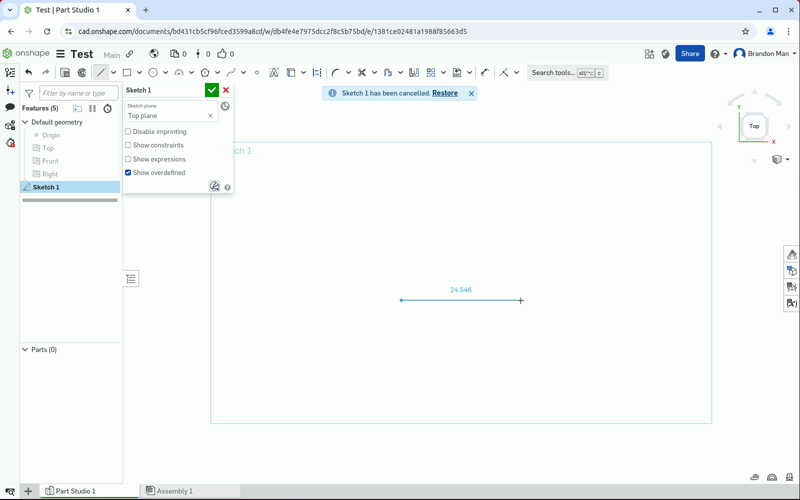
click(520, 300)
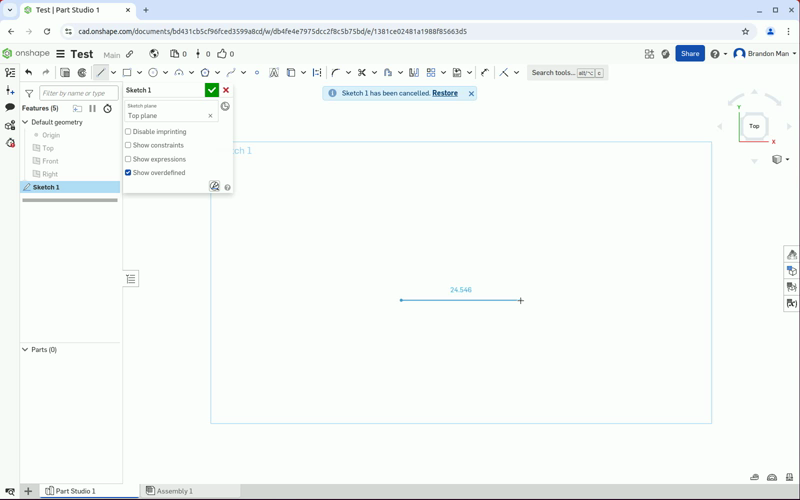
key_up(shift)
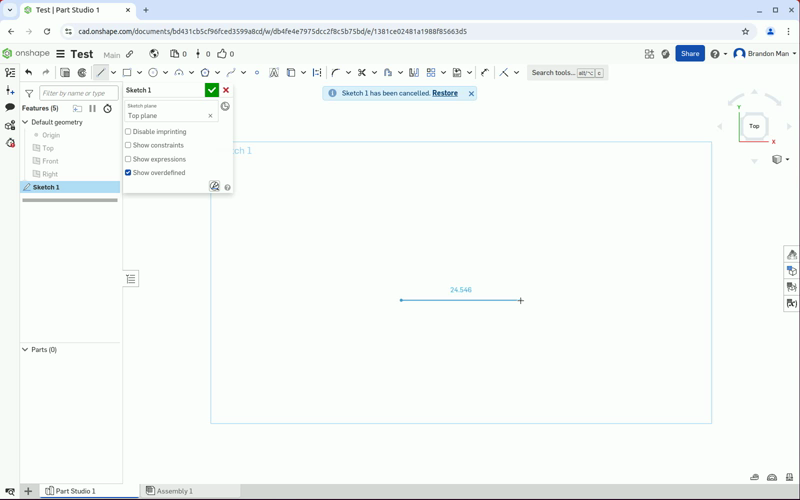
key_down(shift)
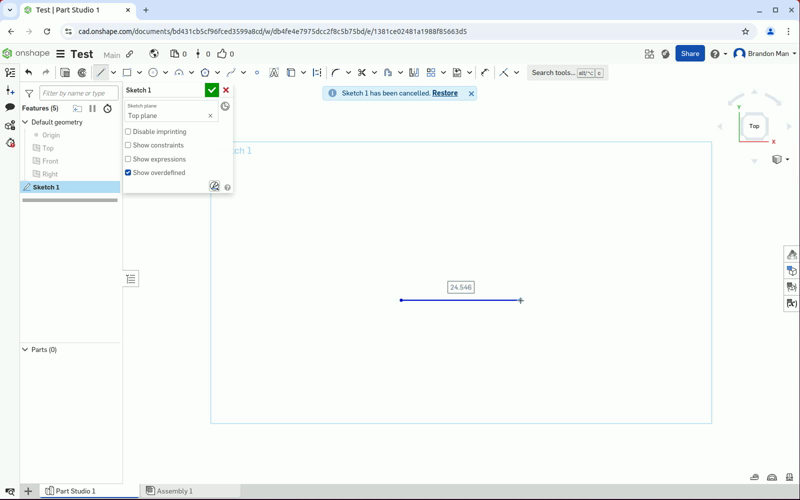
mouse_move(550, 300)
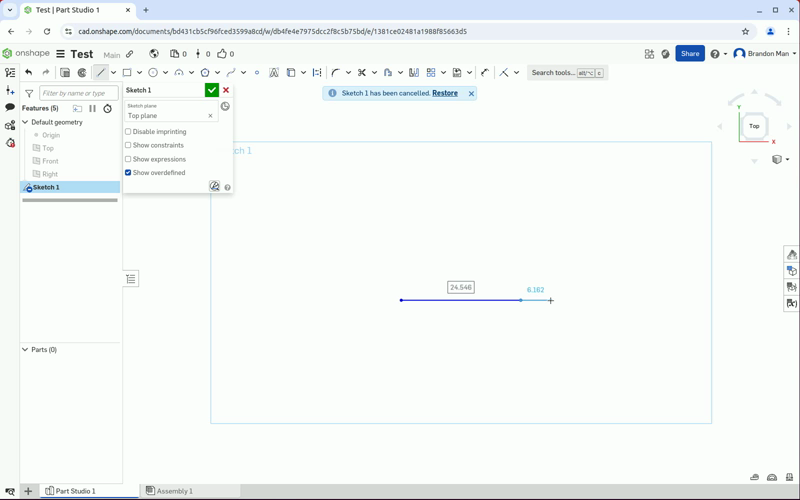
mouse_move(520, 276)
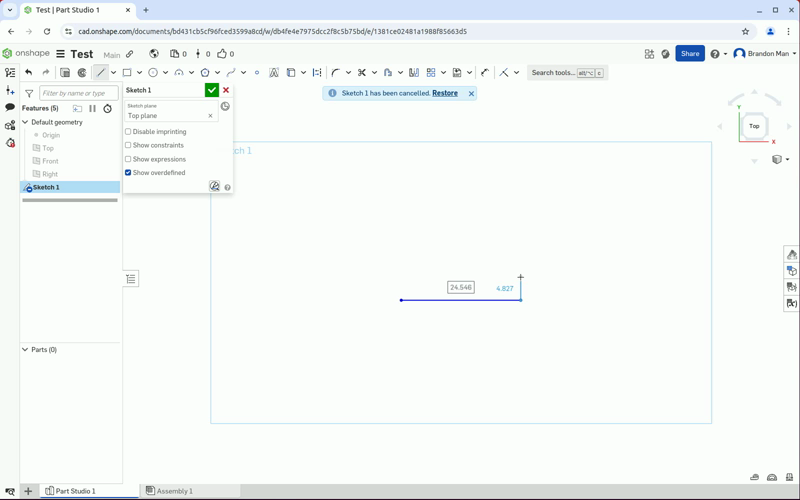
click(520, 276)
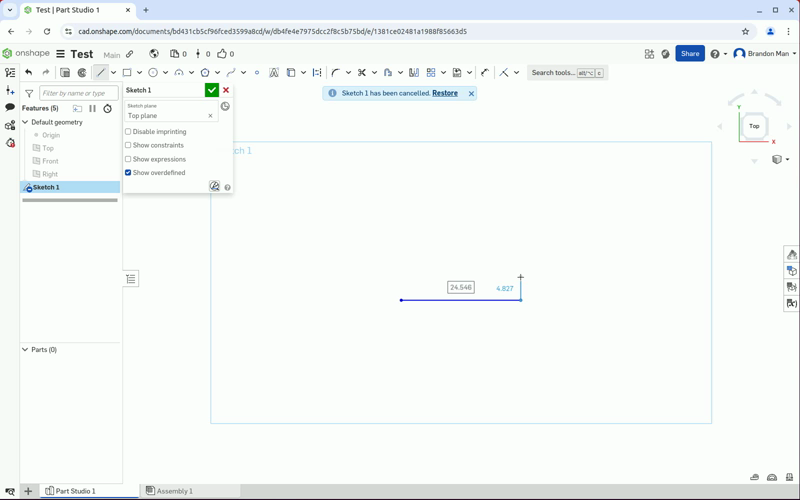
key_up(shift)
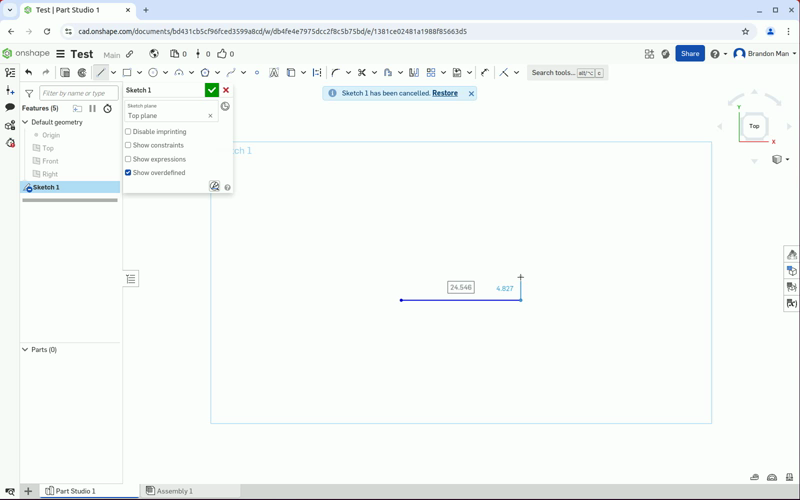
key_down(shift)
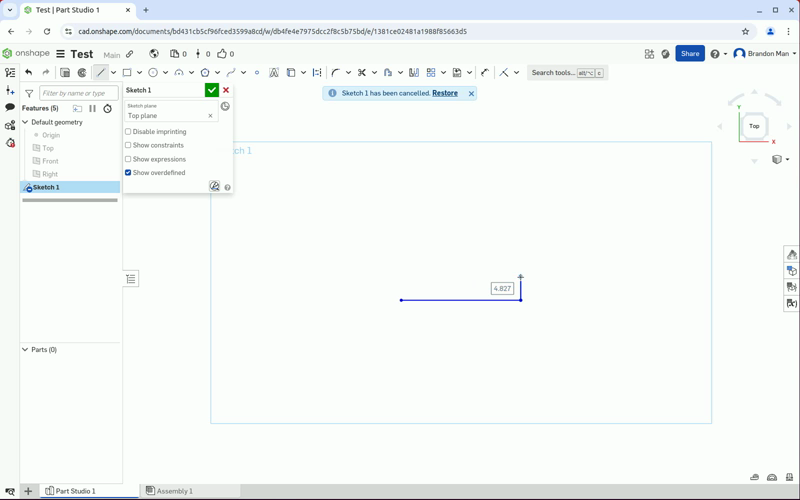
mouse_move(401, 276)
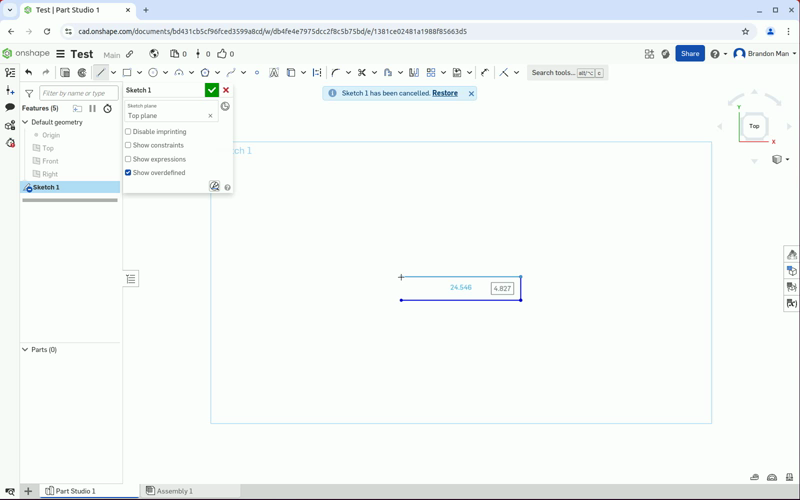
click(401, 276)
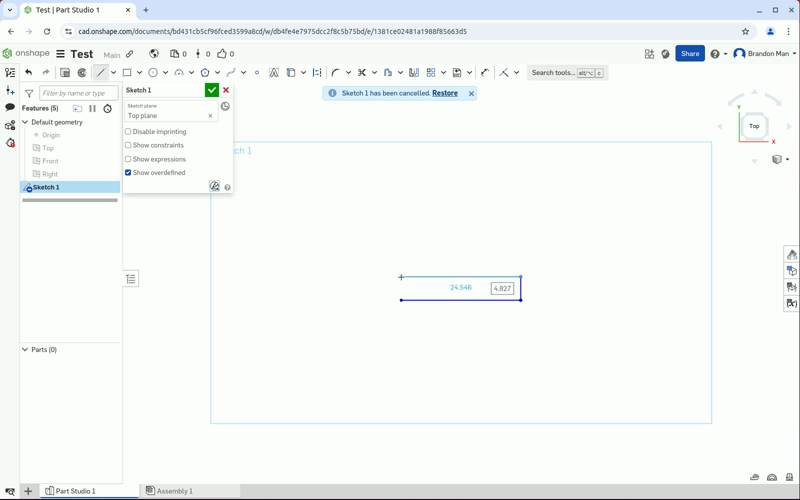
key_up(shift)
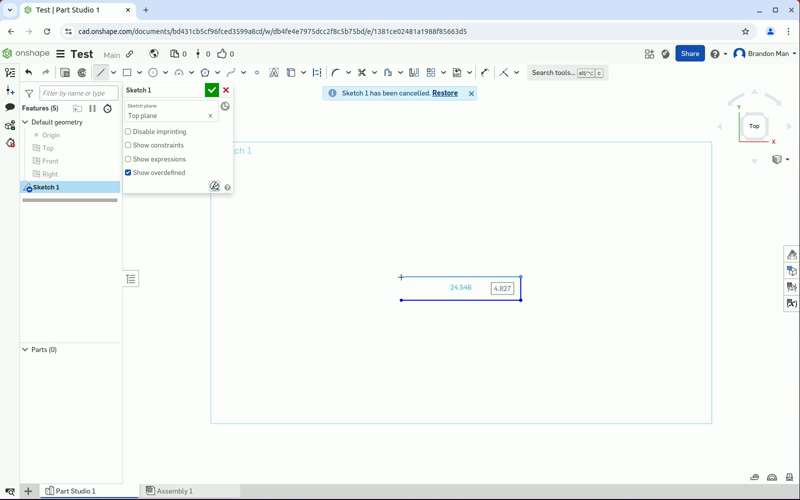
mouse_move(431, 276)
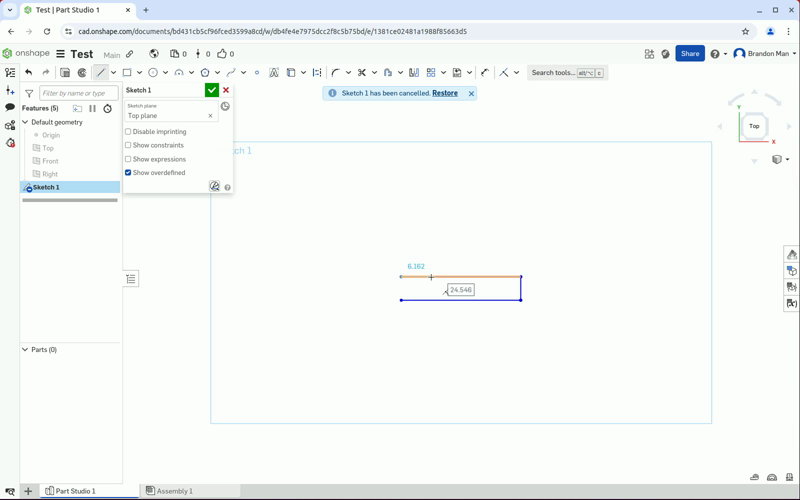
key_down(shift)
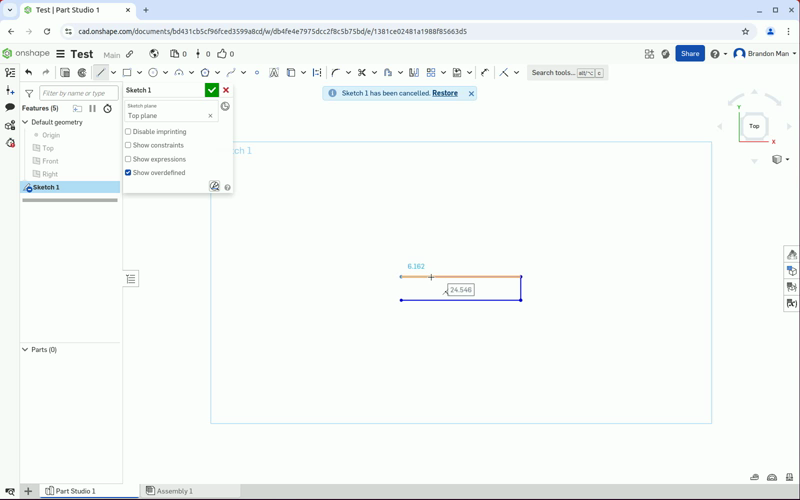
mouse_move(401, 300)
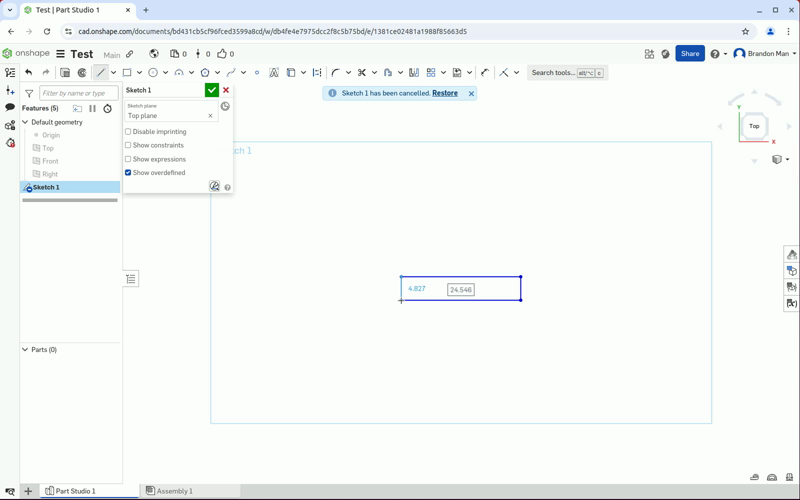
key_up(shift)
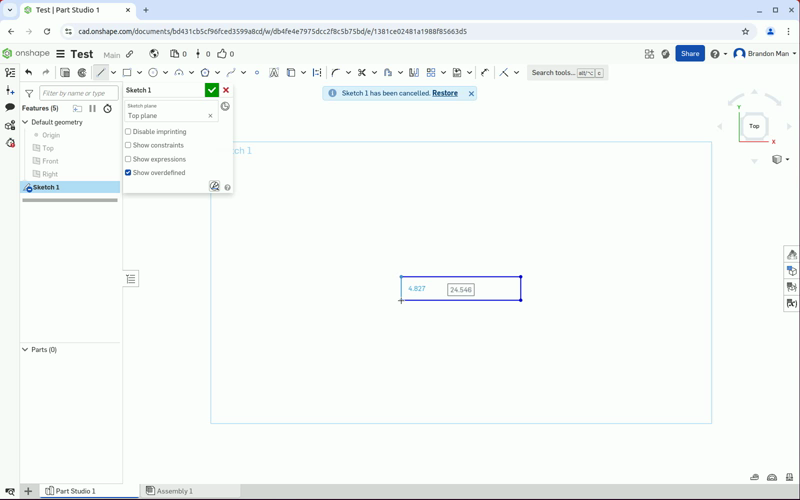
click(401, 300)
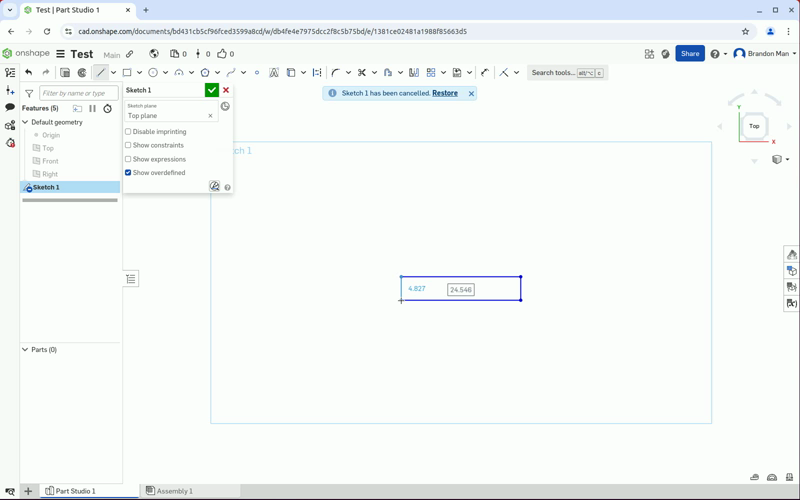
key(esc)
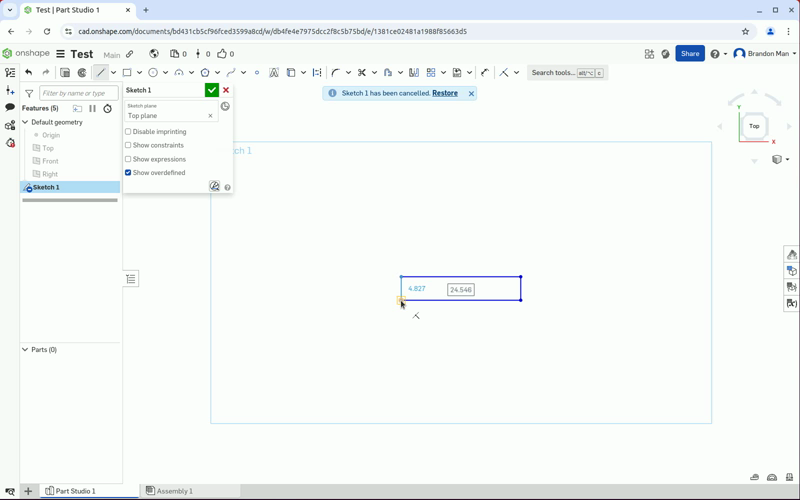
key(l)
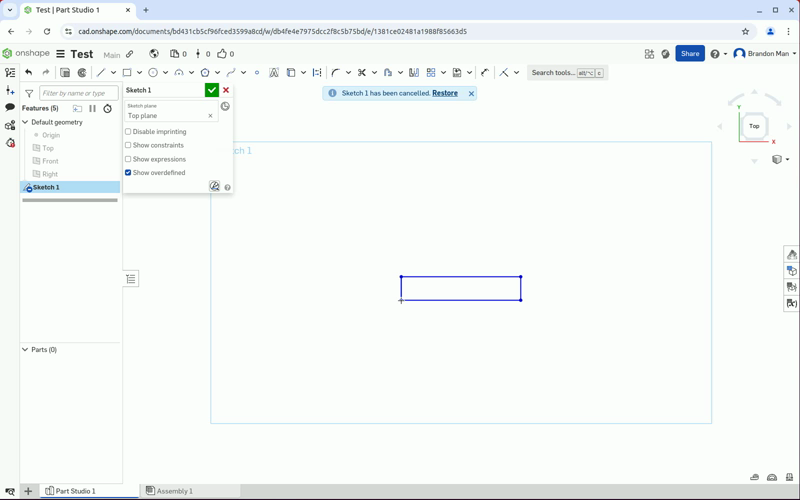
key_down(shift)
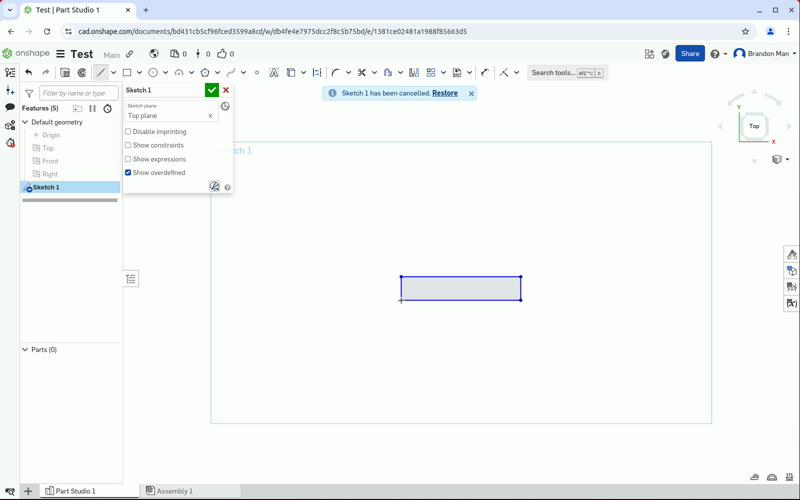
mouse_move(412, 290)
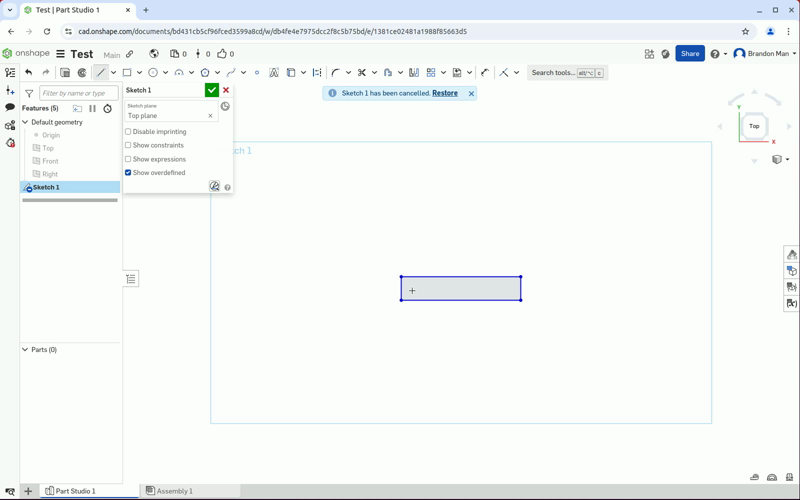
click(412, 290)
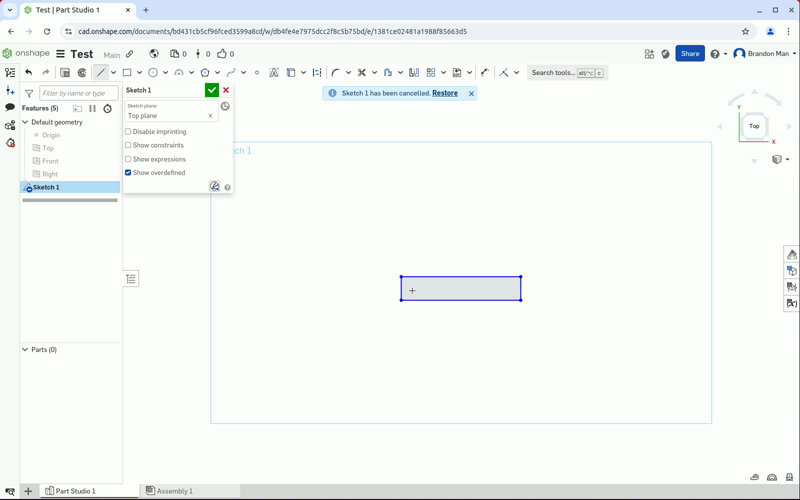
key_up(shift)
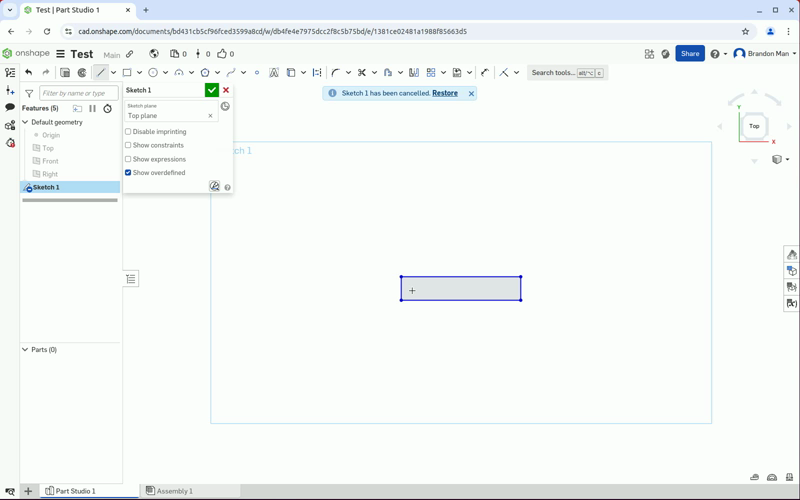
key_down(shift)
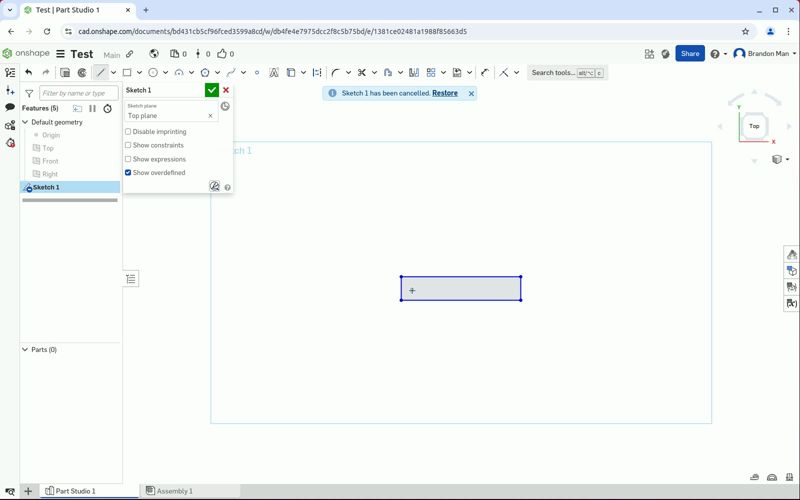
mouse_move(442, 290)
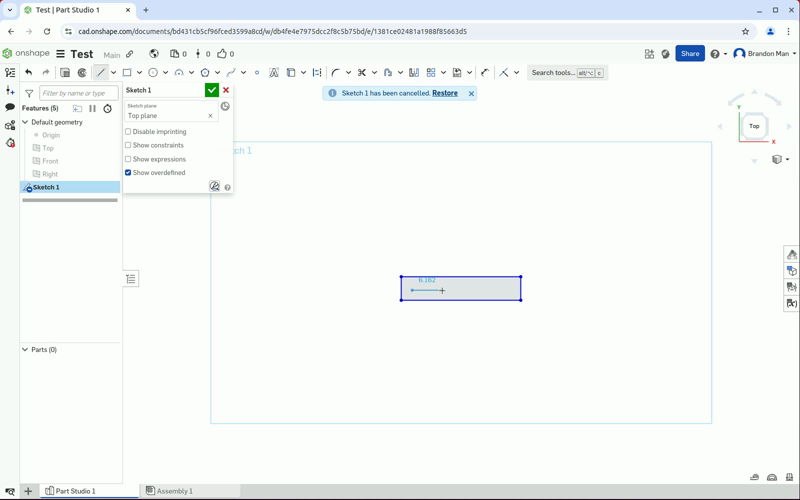
mouse_move(417, 292)
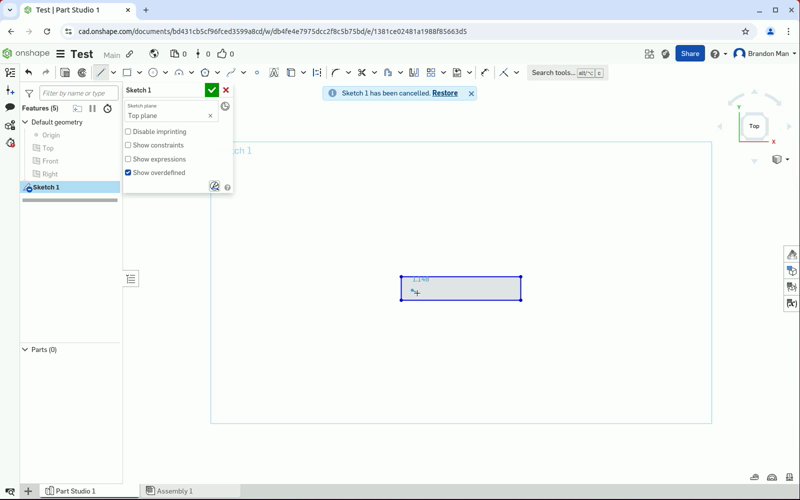
scroll(6)
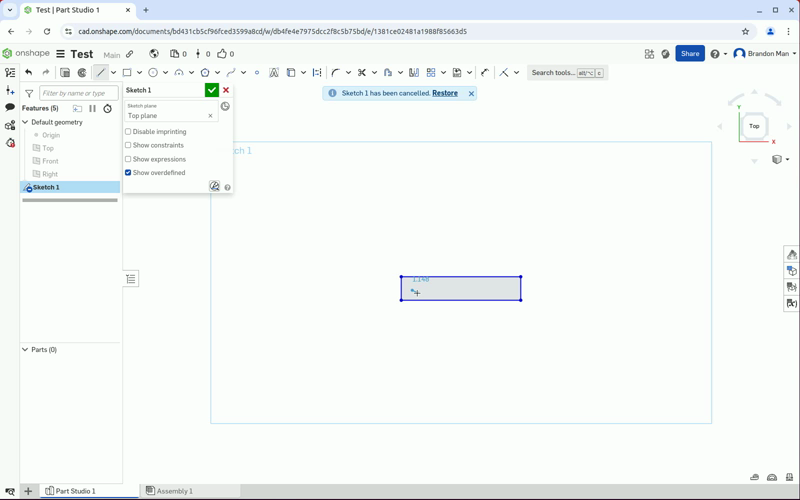
scroll(6)
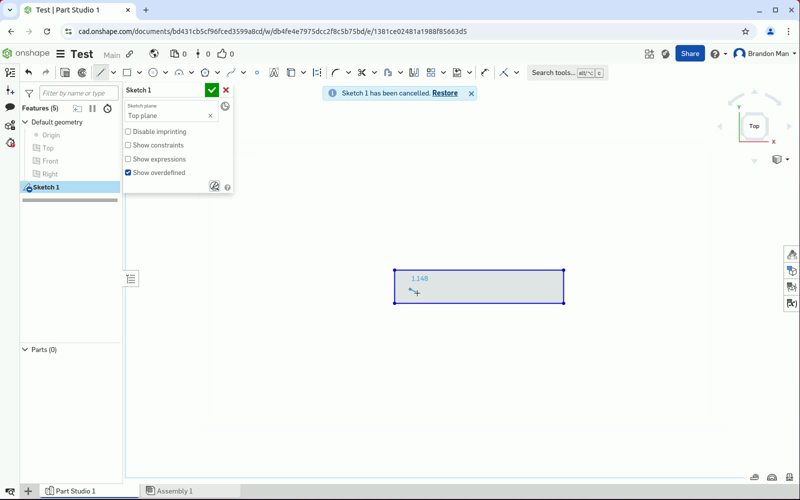
scroll(6)
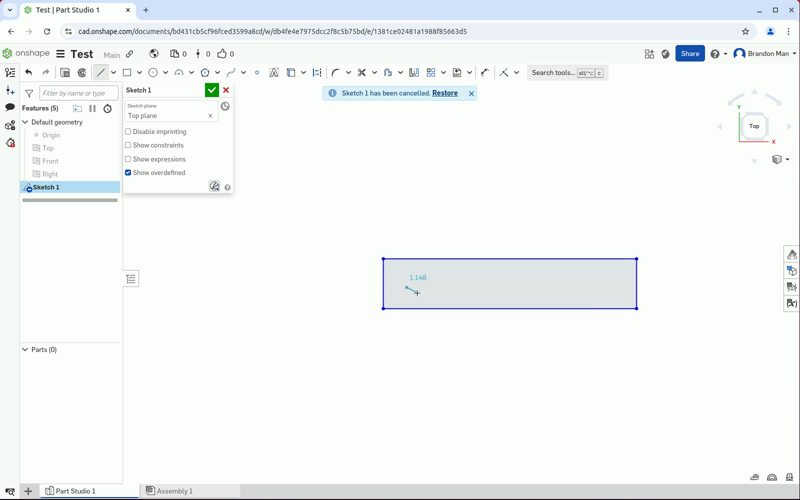
scroll(6)
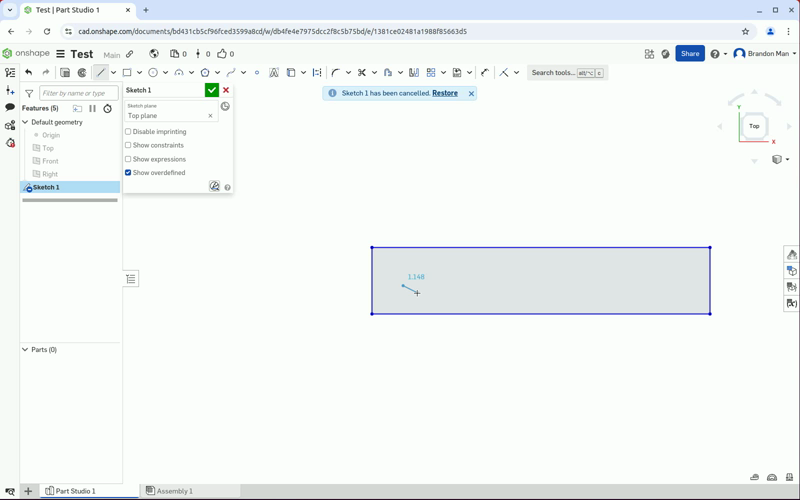
scroll(6)
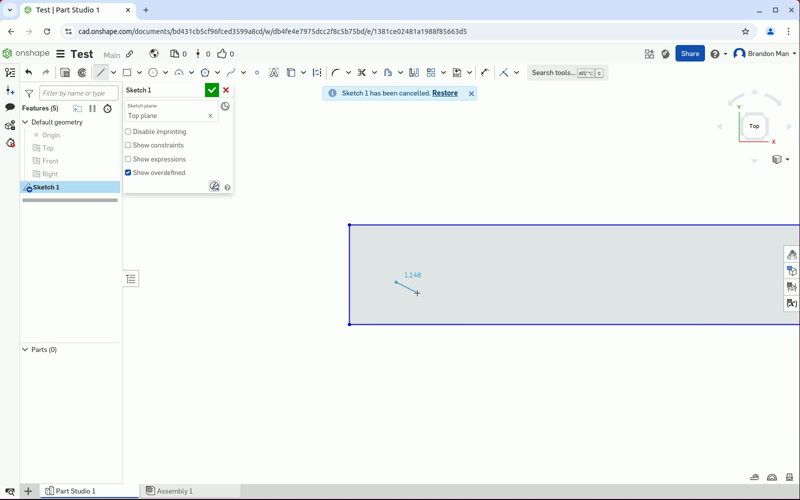
scroll(6)
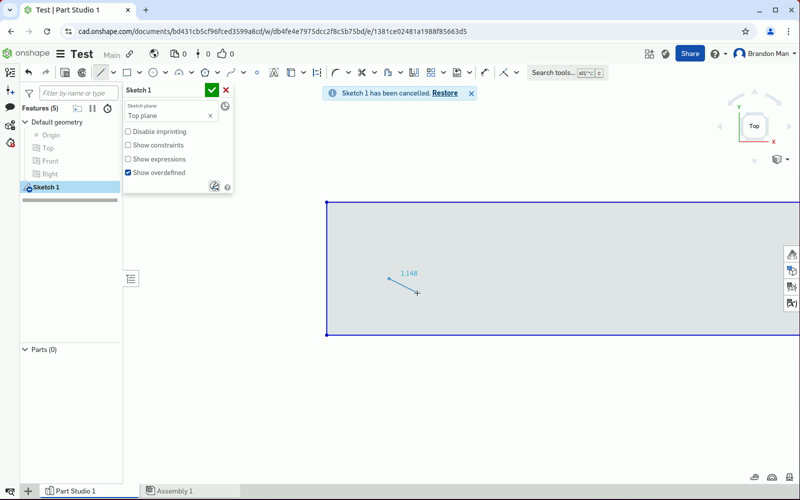
scroll(6)
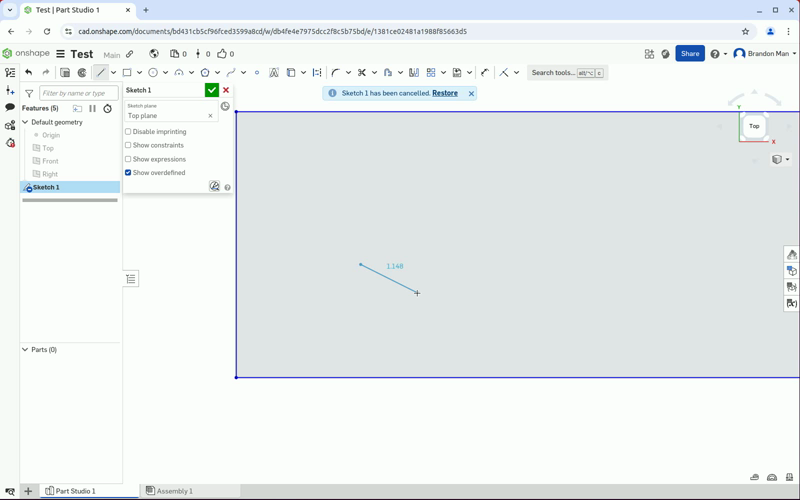
click(417, 292)
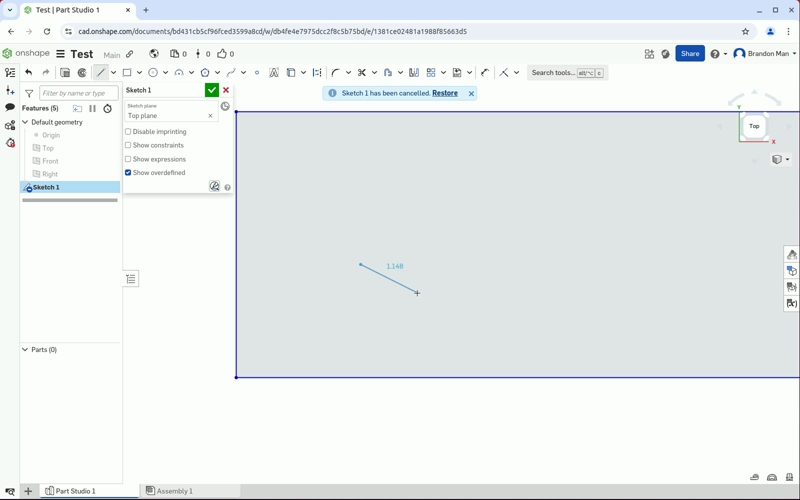
scroll(-6)
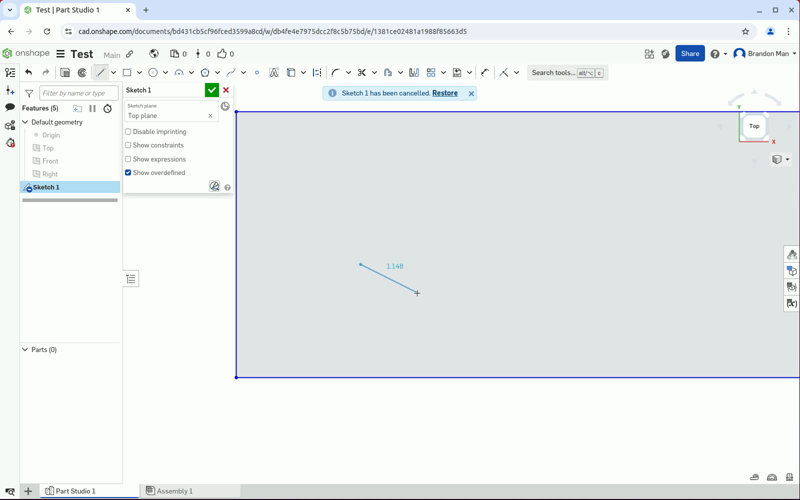
scroll(-6)
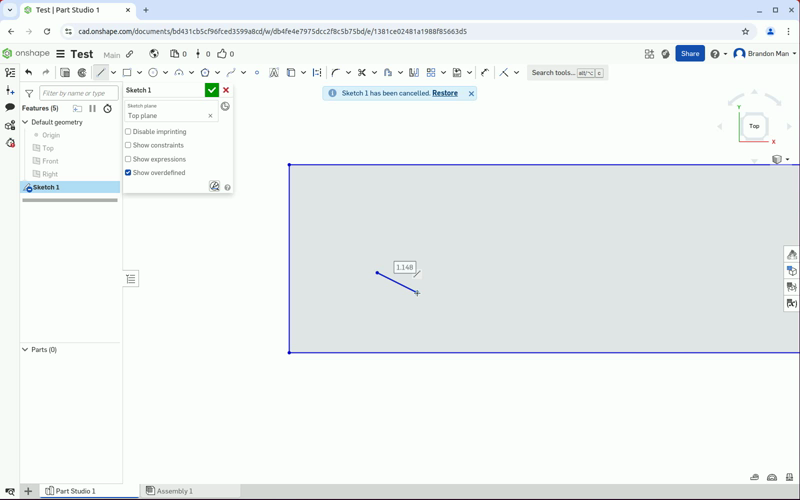
scroll(-6)
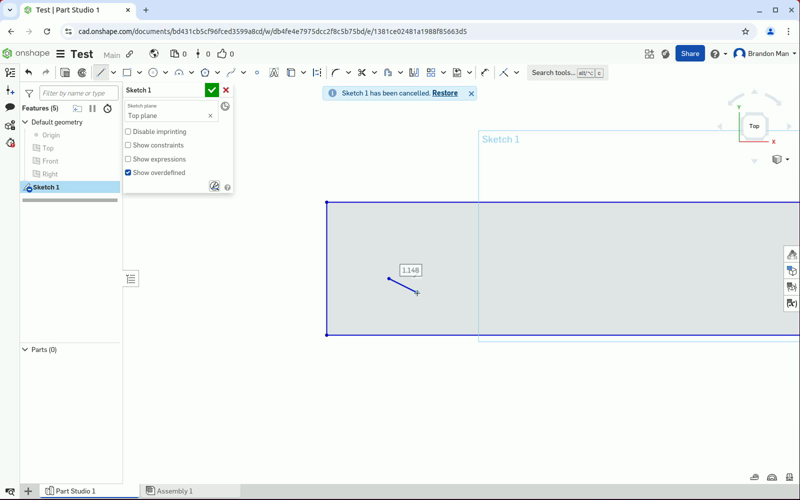
scroll(-6)
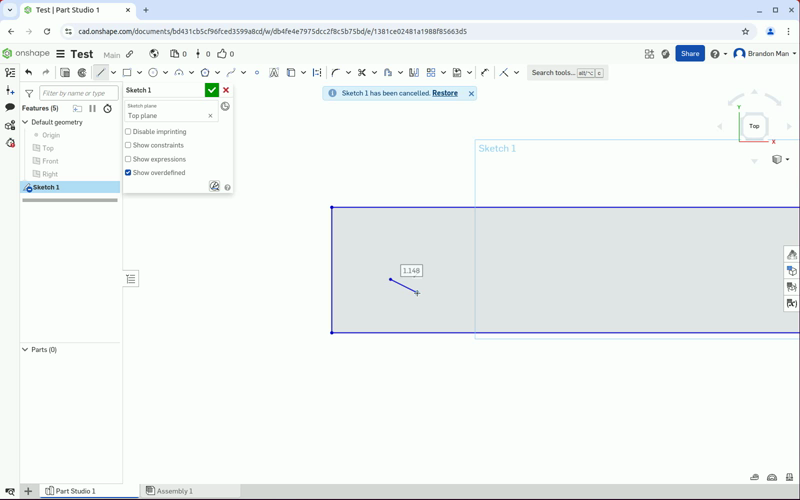
scroll(-6)
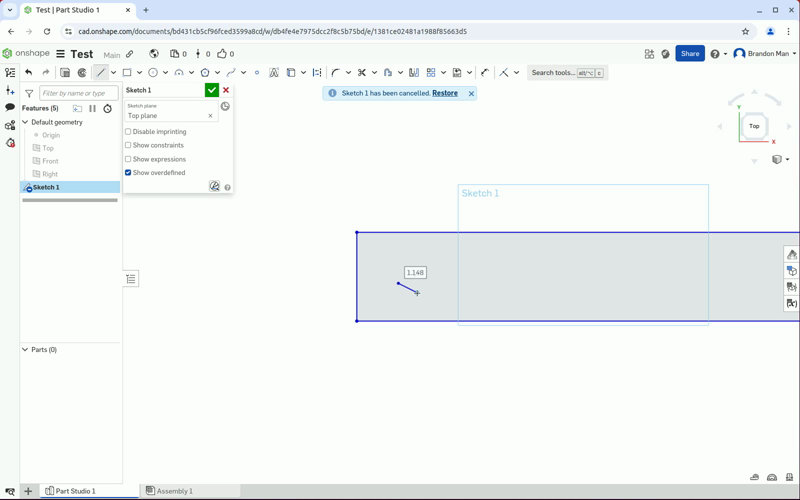
scroll(-6)
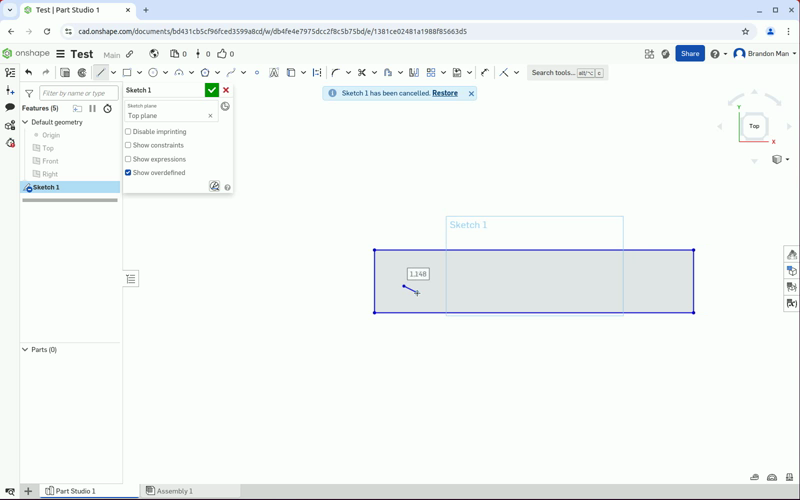
scroll(-6)
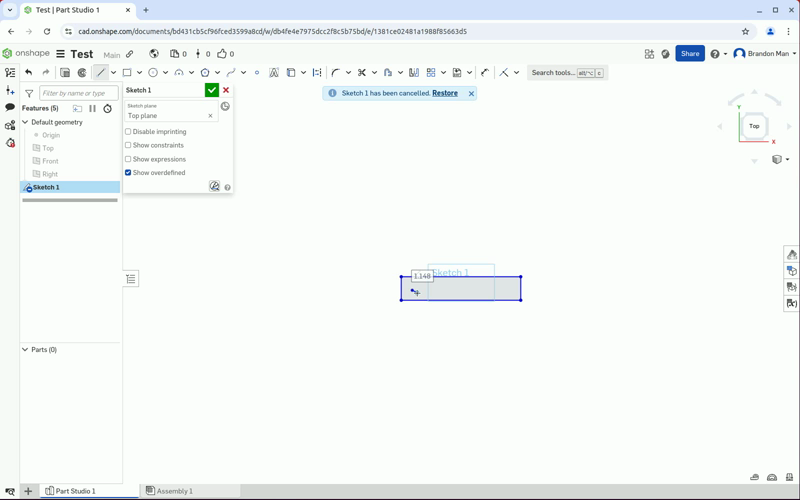
key_up(shift)
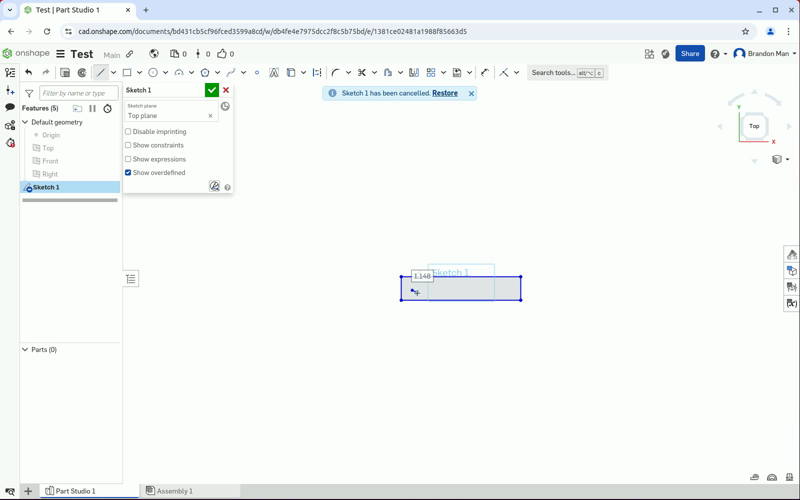
key_down(shift)
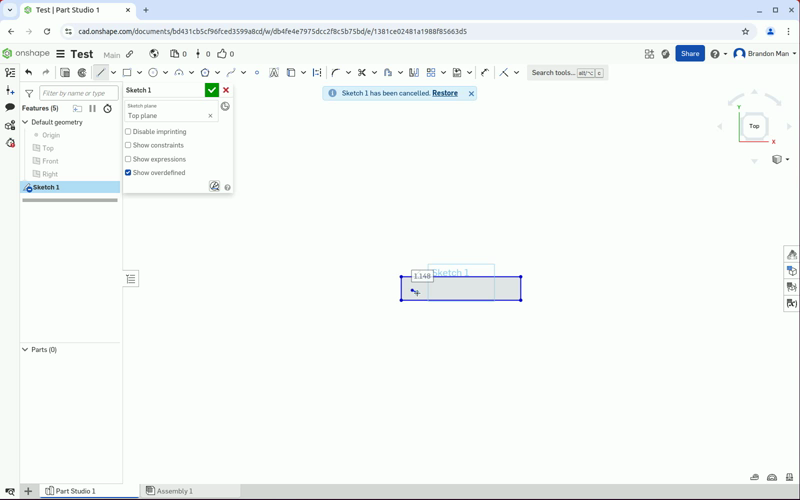
mouse_move(447, 292)
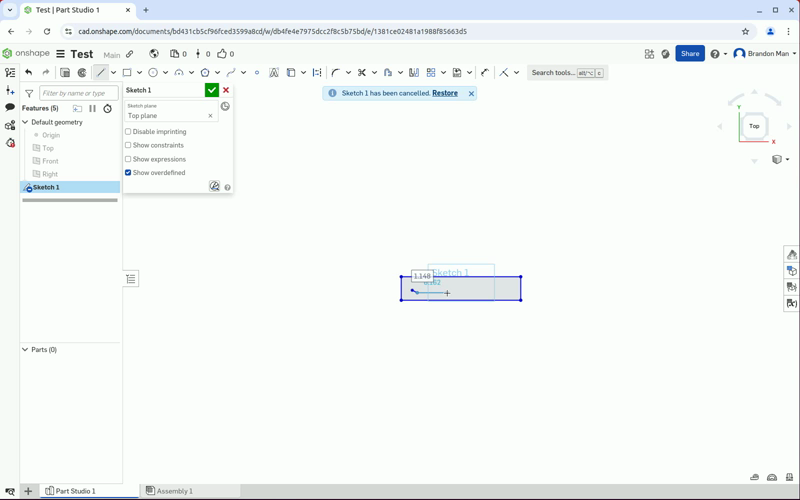
mouse_move(422, 290)
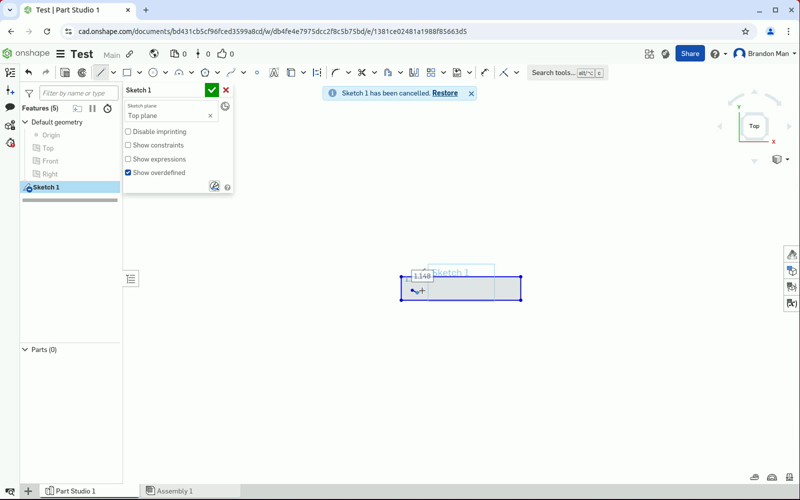
scroll(6)
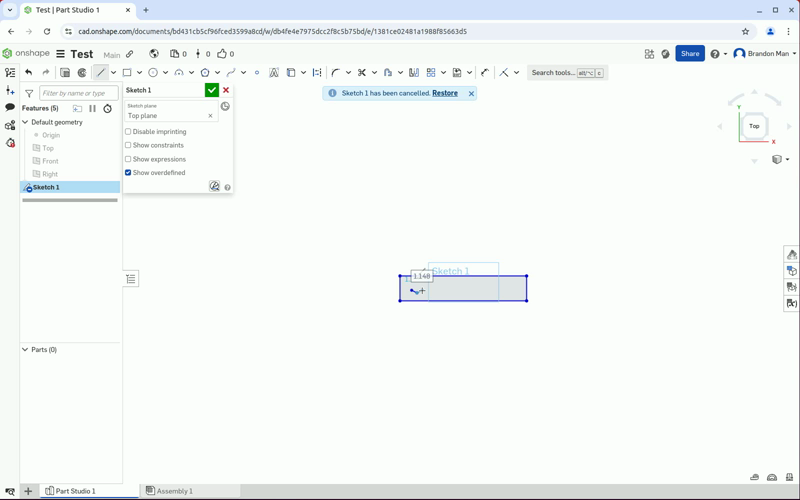
scroll(6)
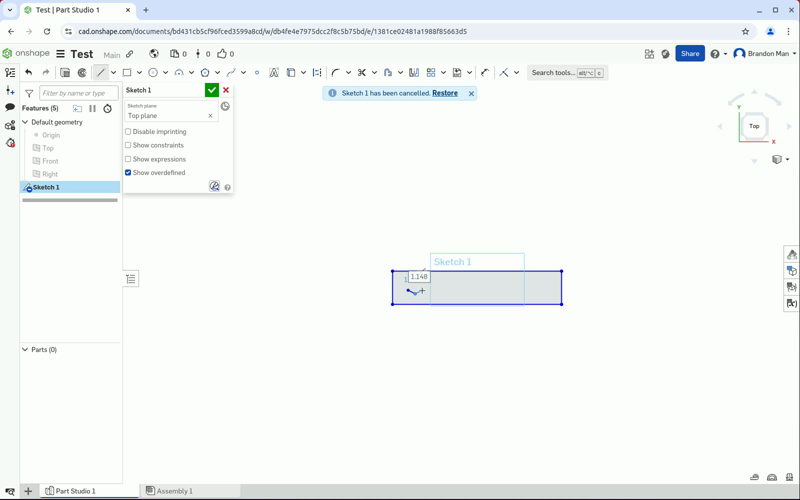
scroll(6)
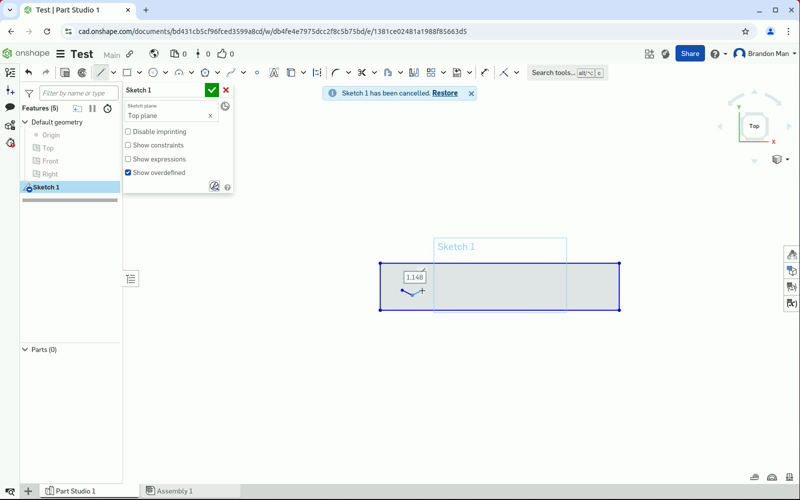
scroll(6)
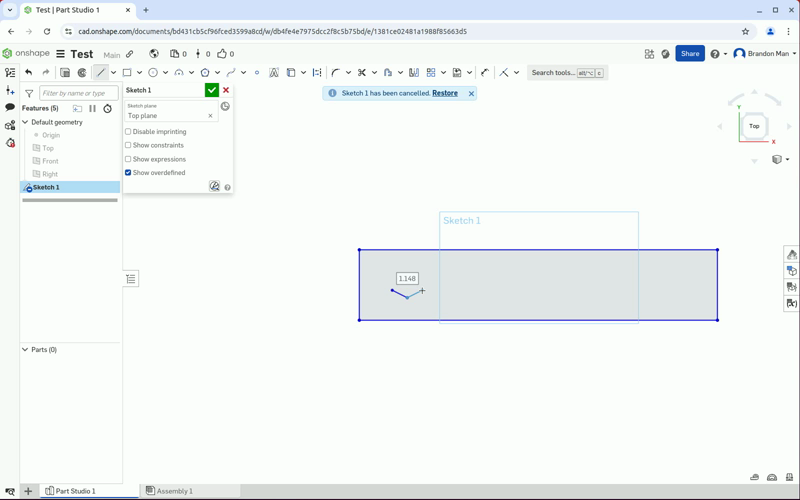
scroll(6)
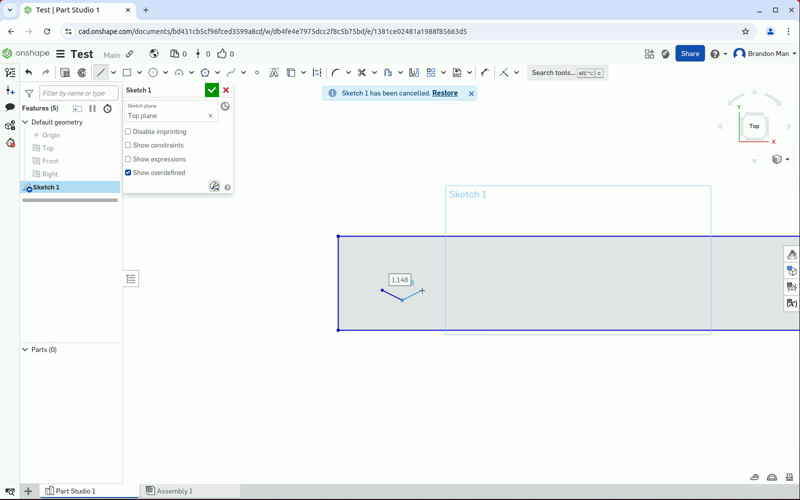
scroll(6)
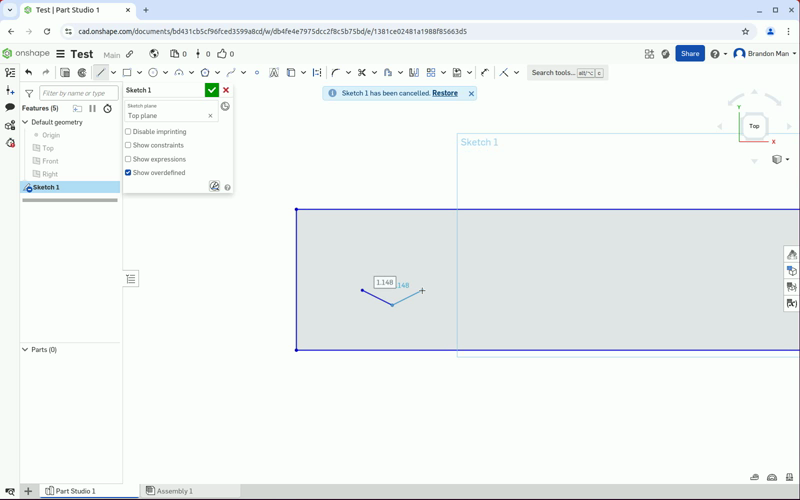
scroll(6)
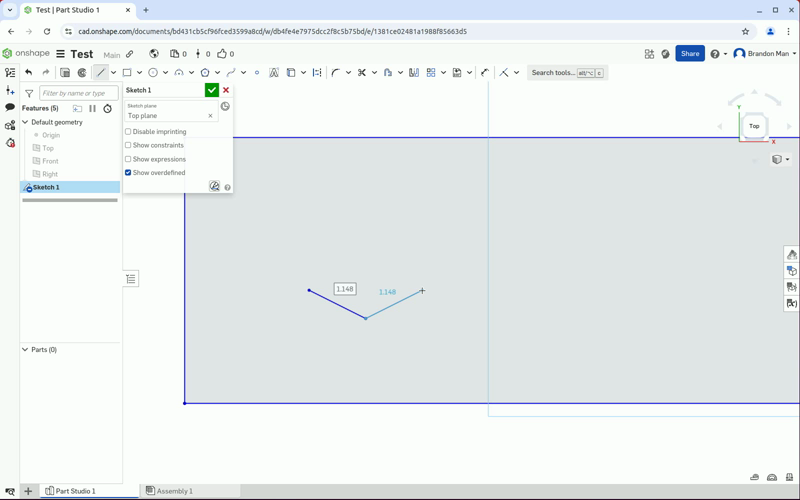
click(422, 290)
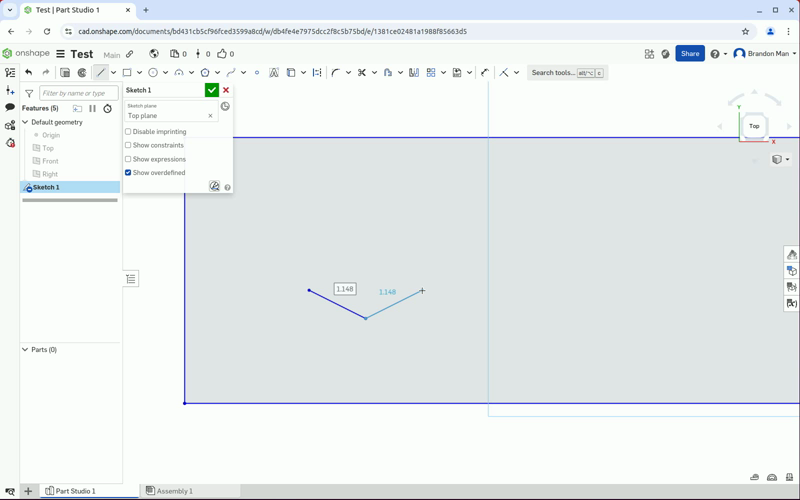
scroll(-6)
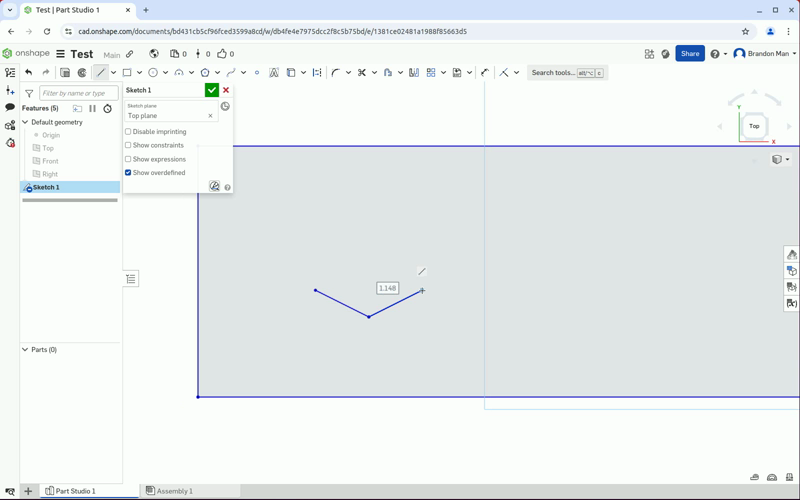
scroll(-6)
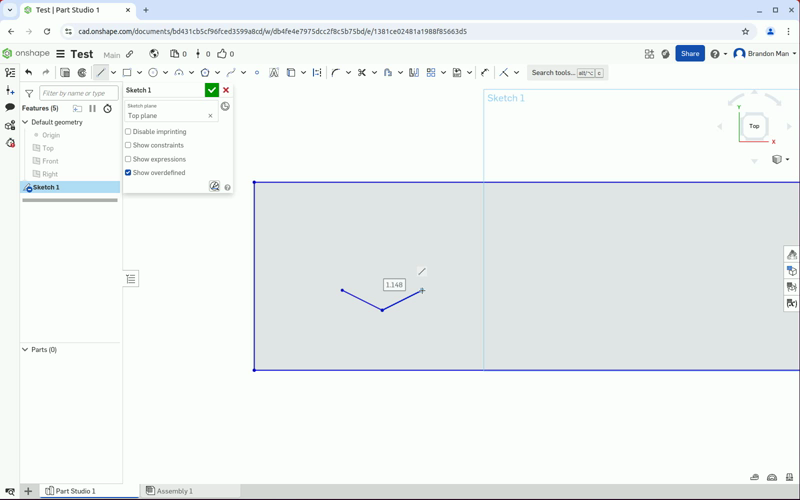
scroll(-6)
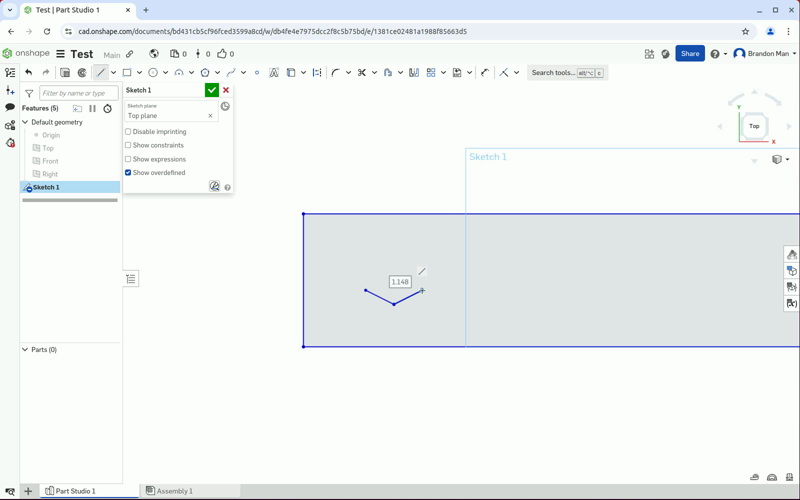
scroll(-6)
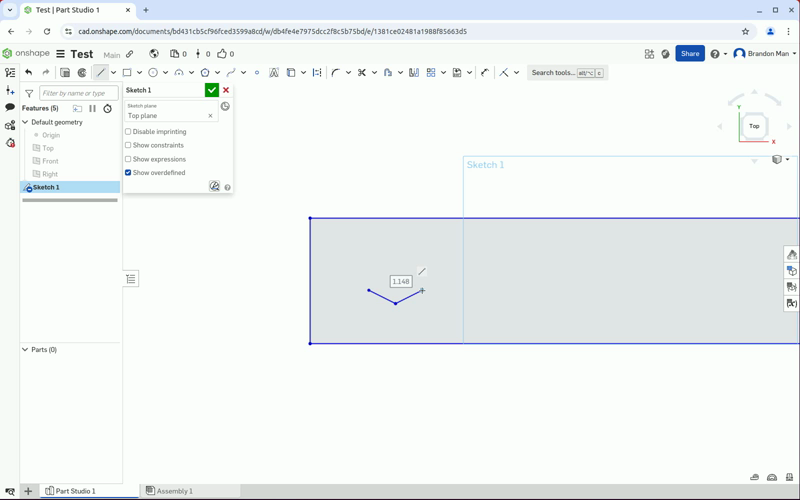
scroll(-6)
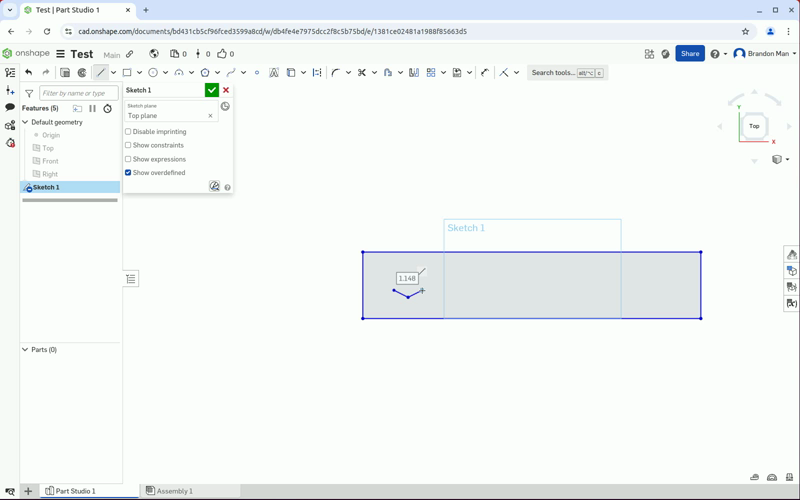
scroll(-6)
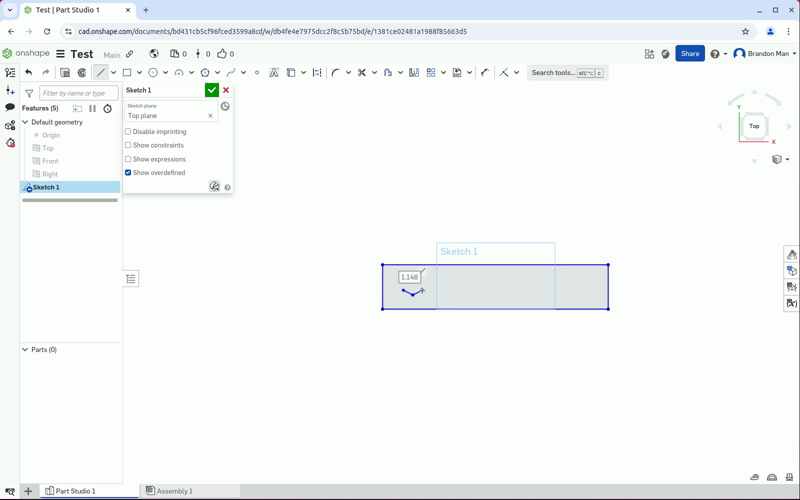
scroll(-6)
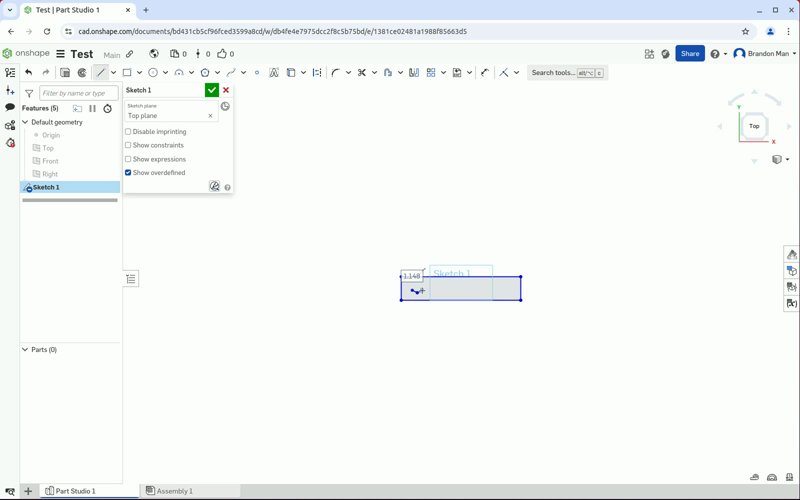
key_up(shift)
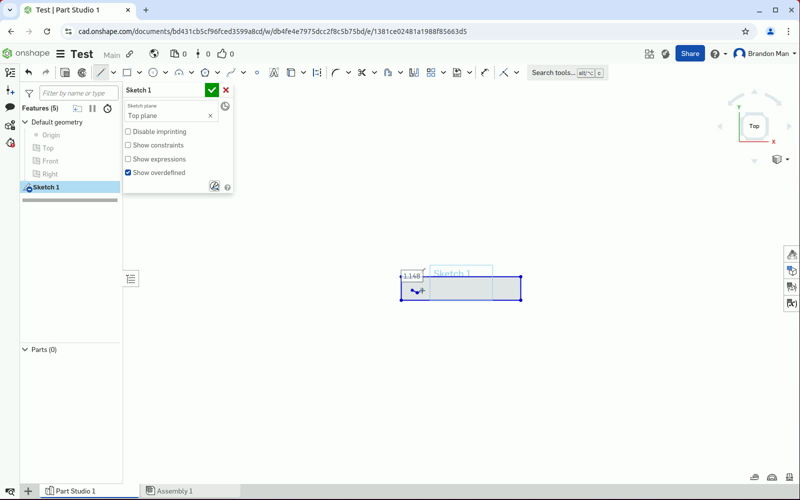
key_down(shift)
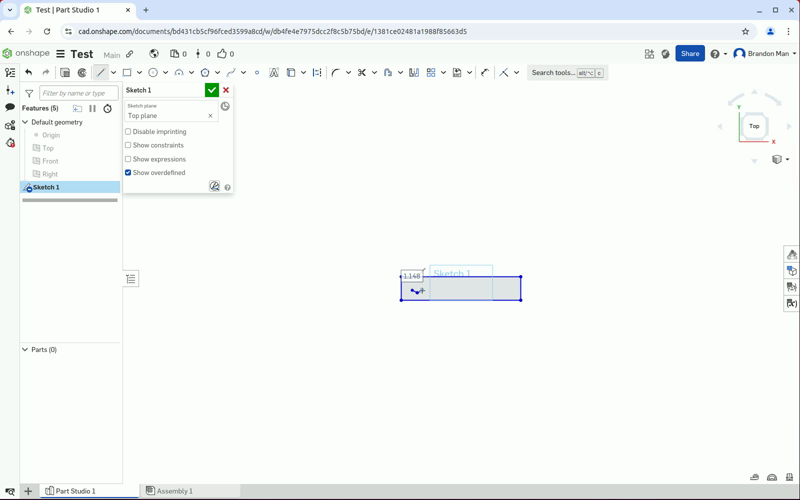
mouse_move(452, 290)
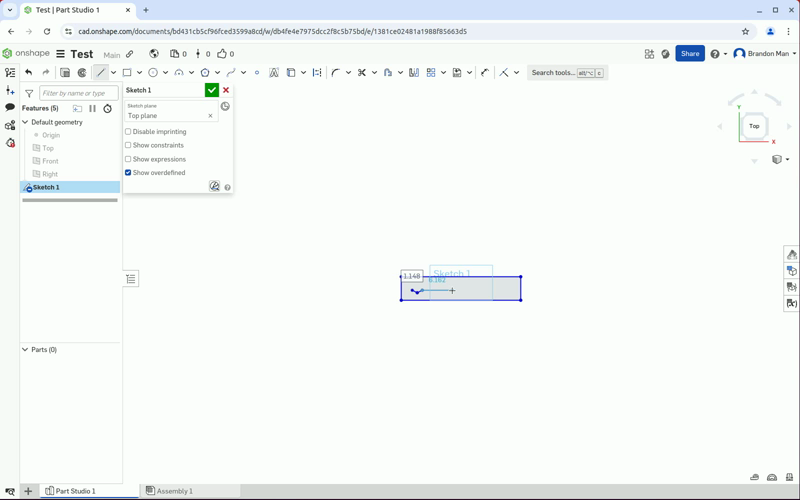
mouse_move(422, 284)
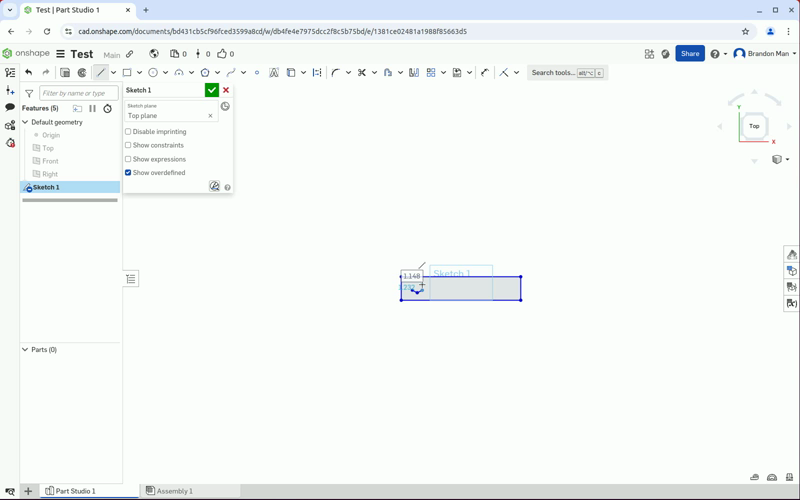
scroll(6)
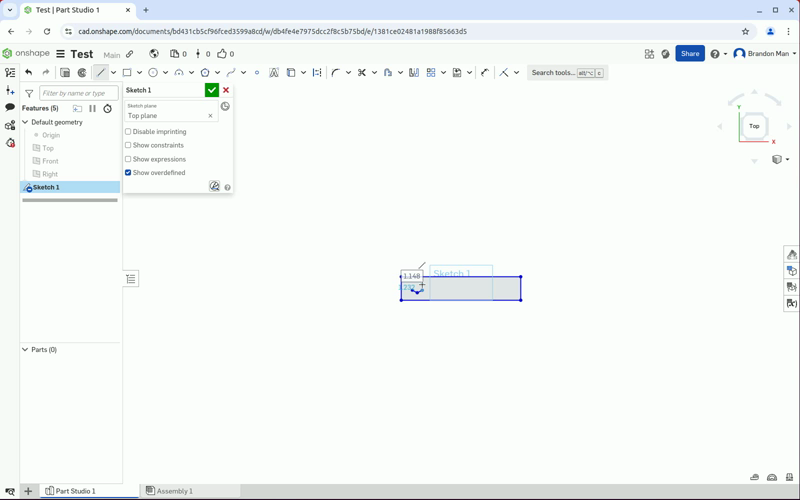
scroll(6)
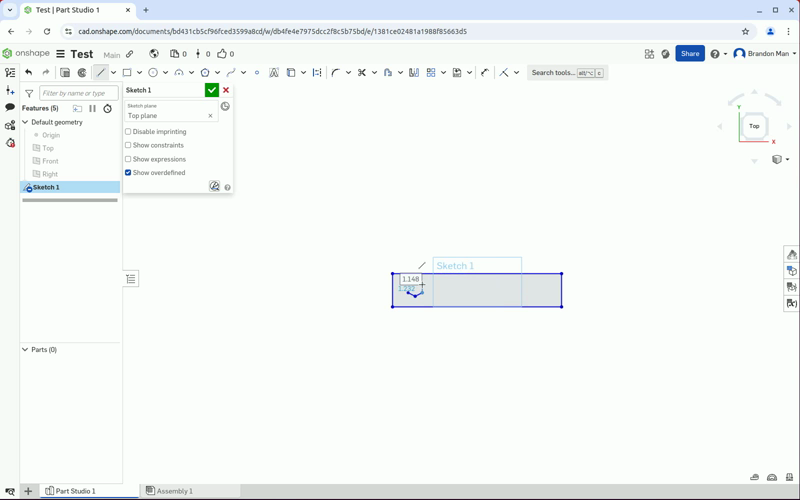
scroll(6)
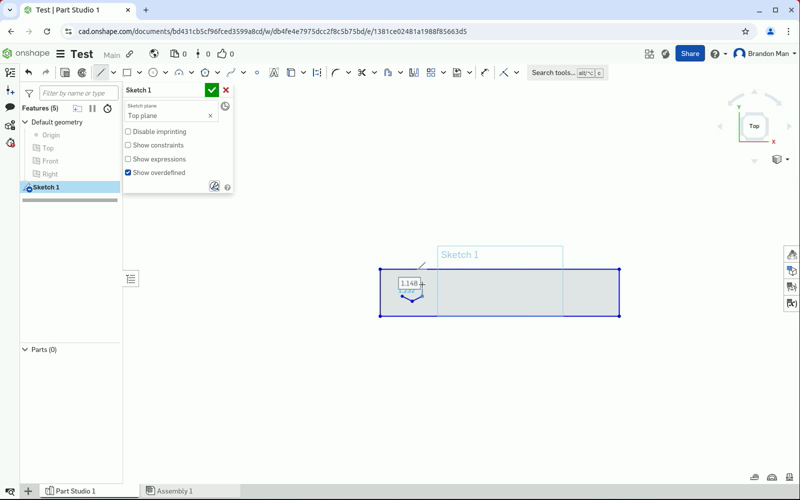
scroll(6)
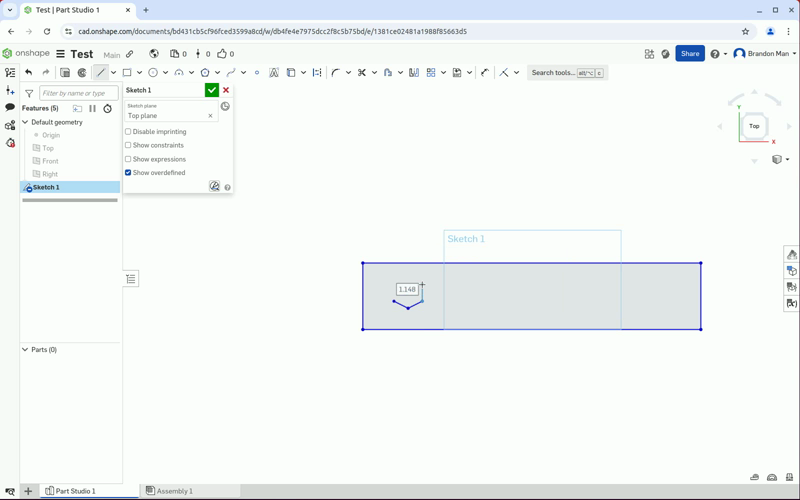
scroll(6)
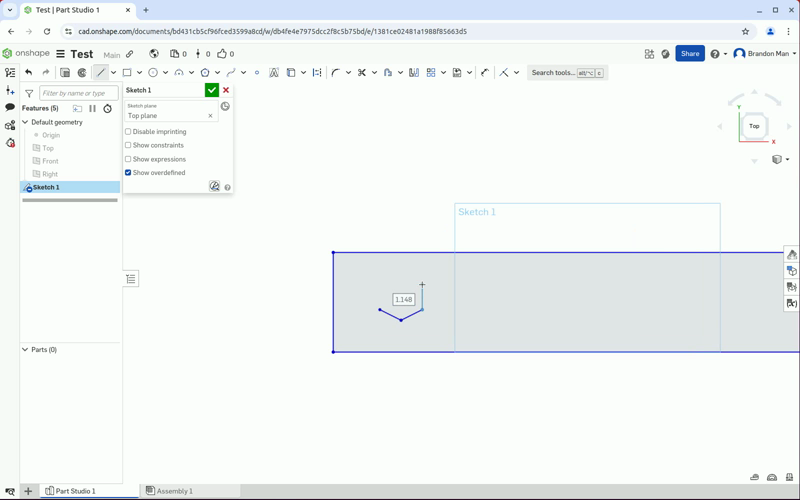
scroll(6)
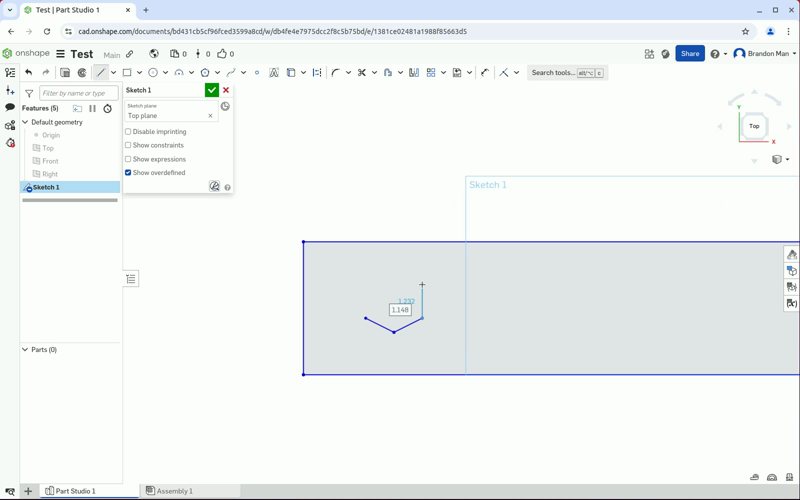
scroll(6)
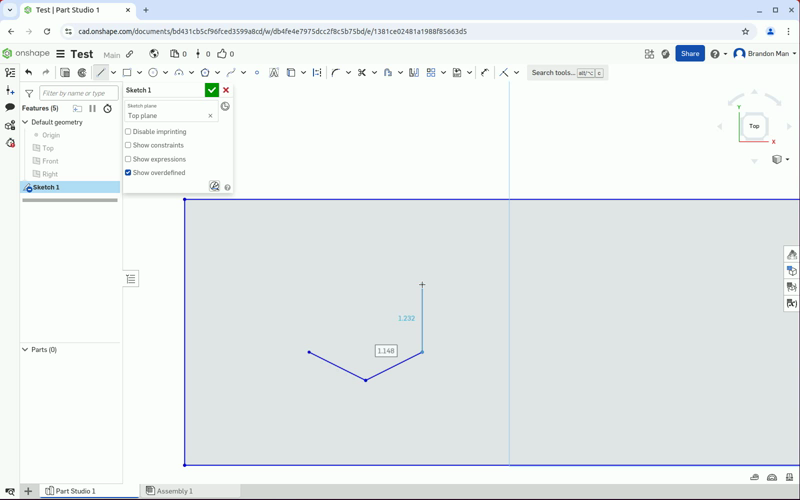
click(422, 284)
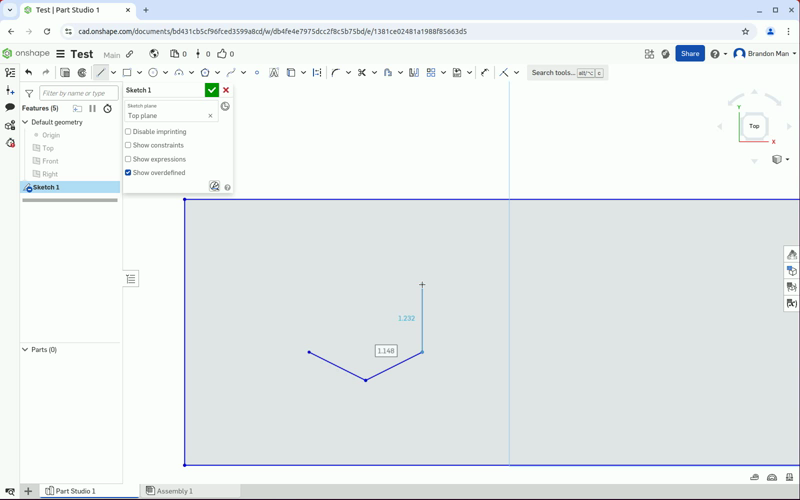
scroll(-6)
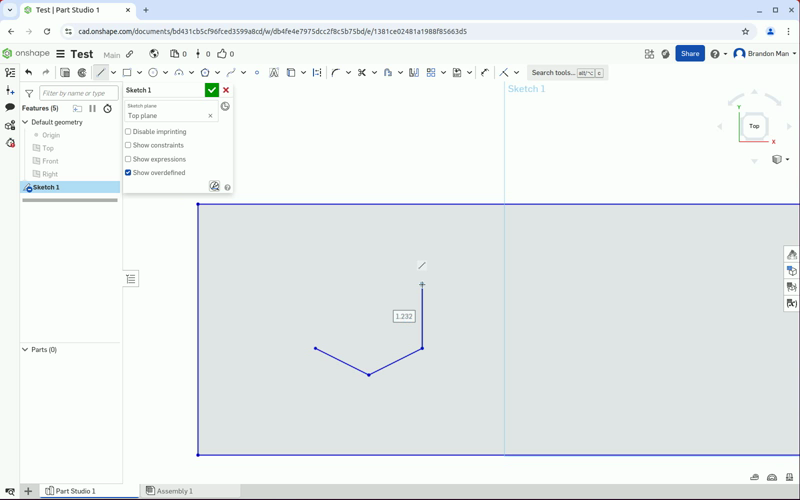
scroll(-6)
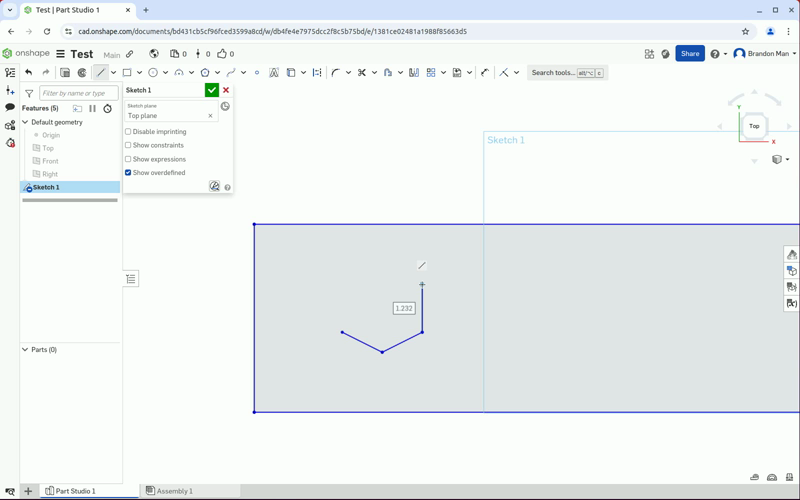
scroll(-6)
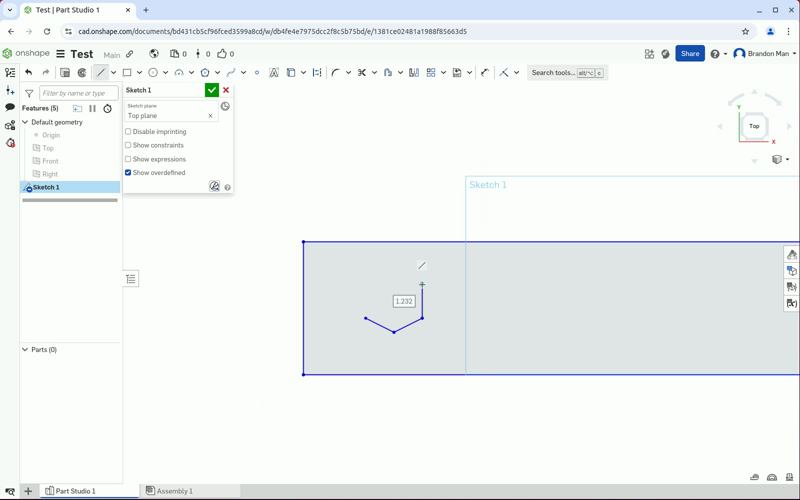
scroll(-6)
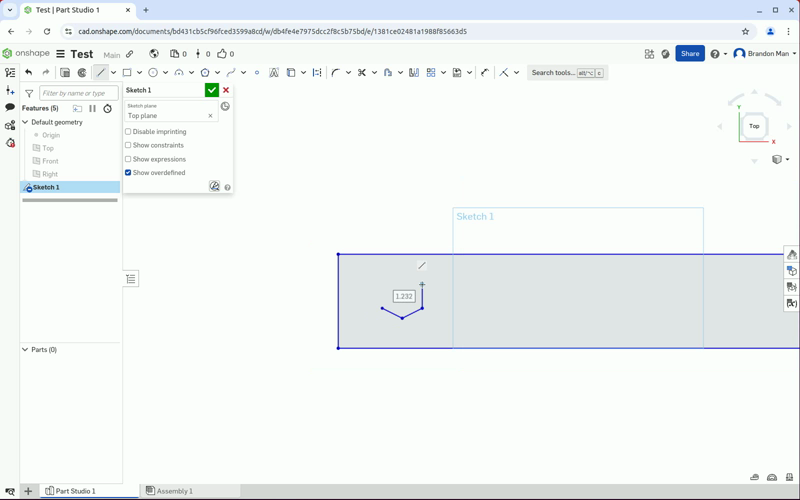
scroll(-6)
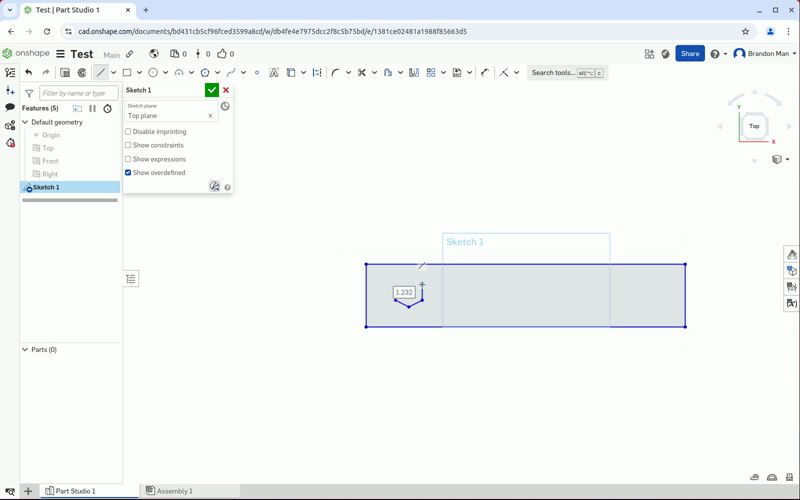
scroll(-6)
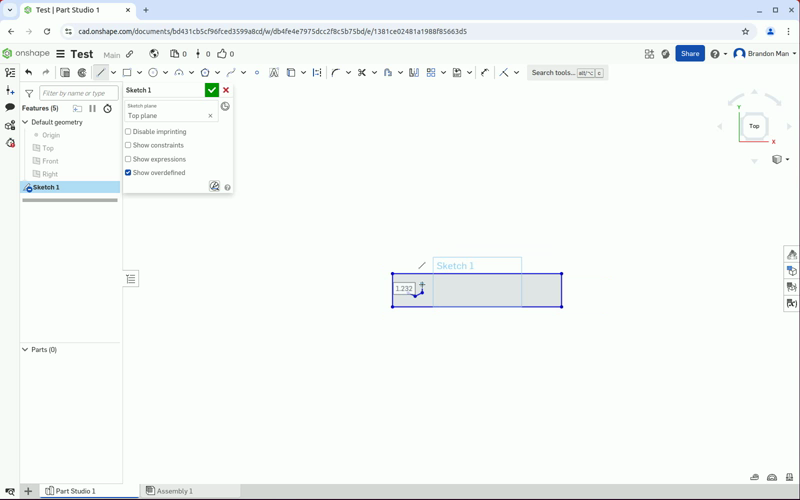
scroll(-6)
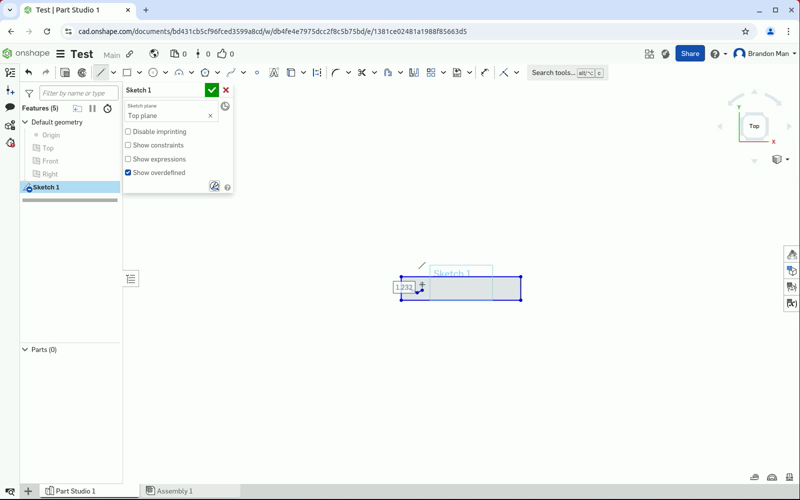
key_up(shift)
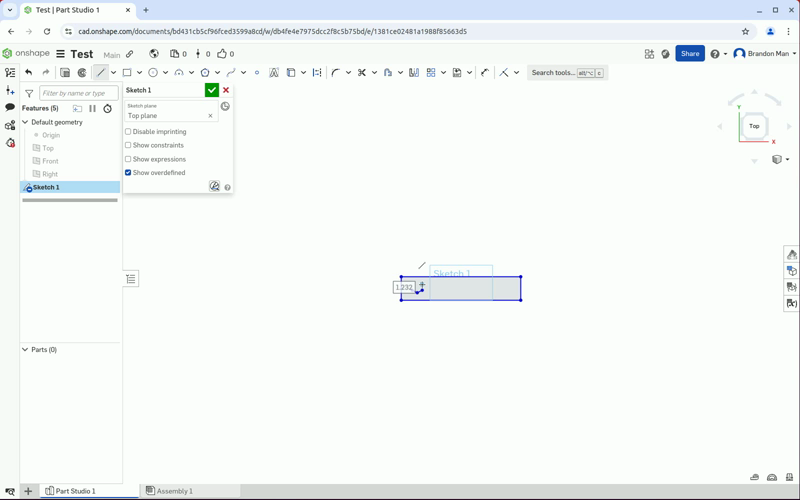
key_down(shift)
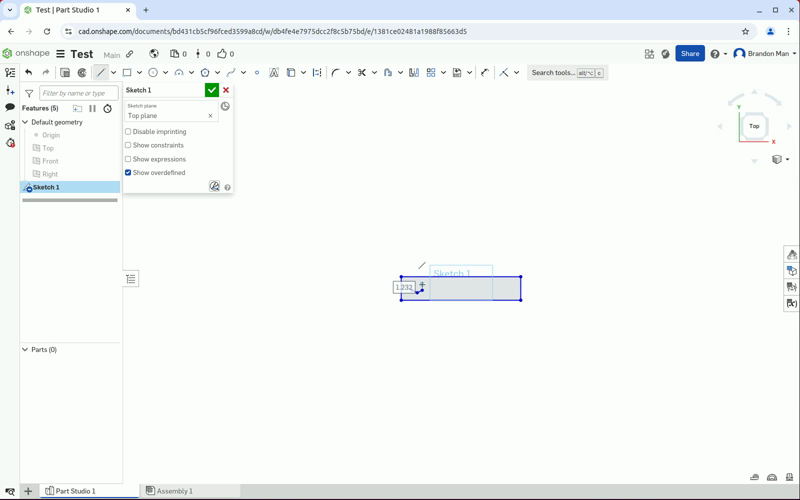
mouse_move(452, 284)
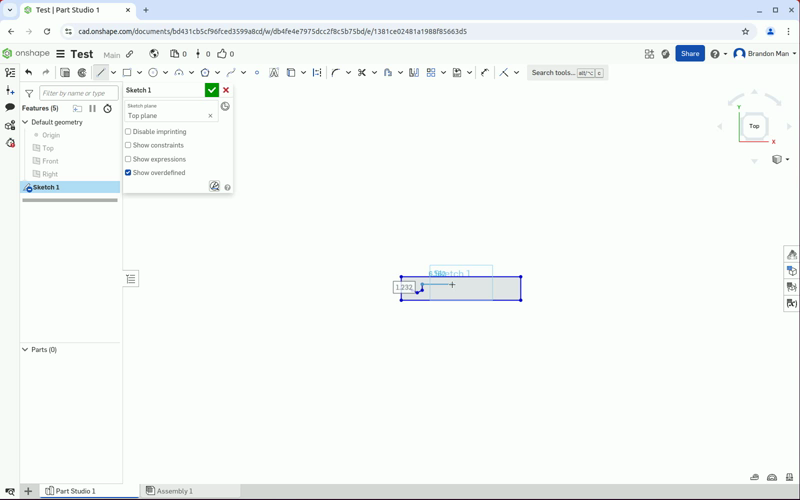
mouse_move(417, 281)
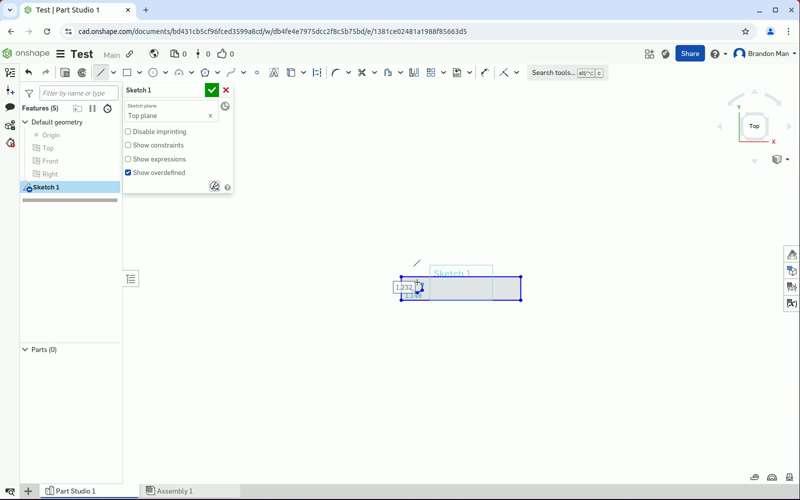
scroll(6)
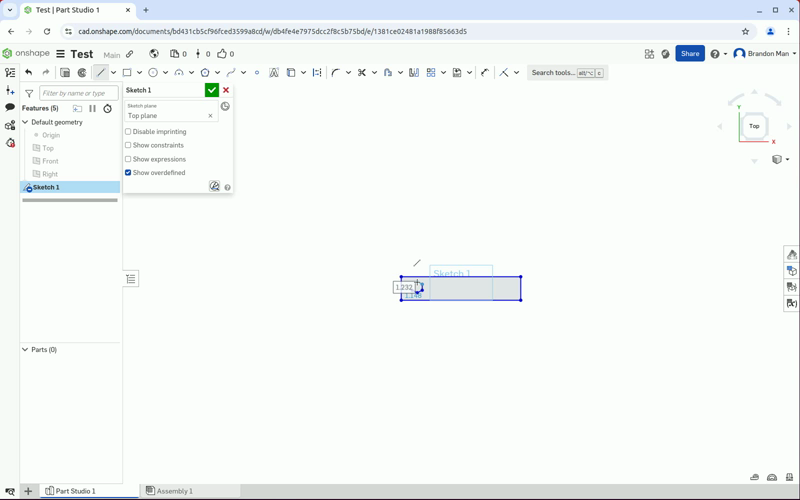
scroll(6)
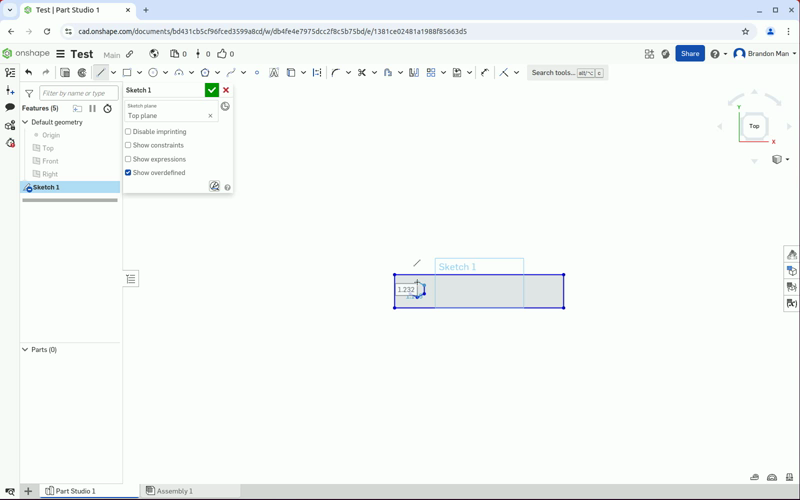
scroll(6)
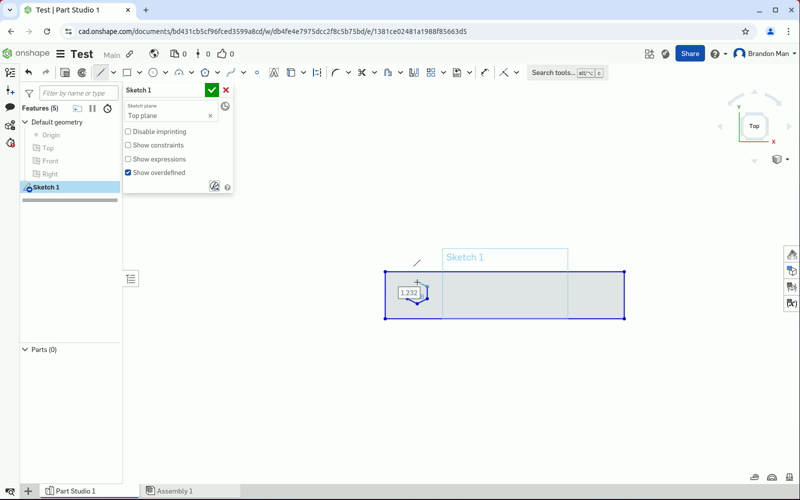
scroll(6)
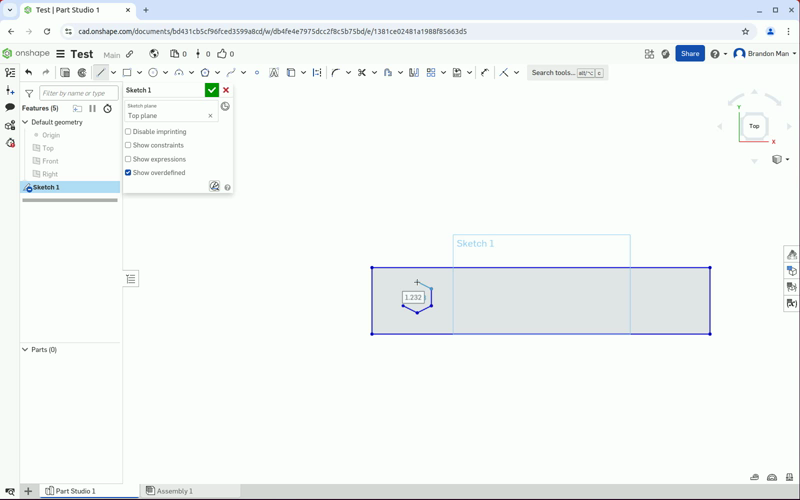
scroll(6)
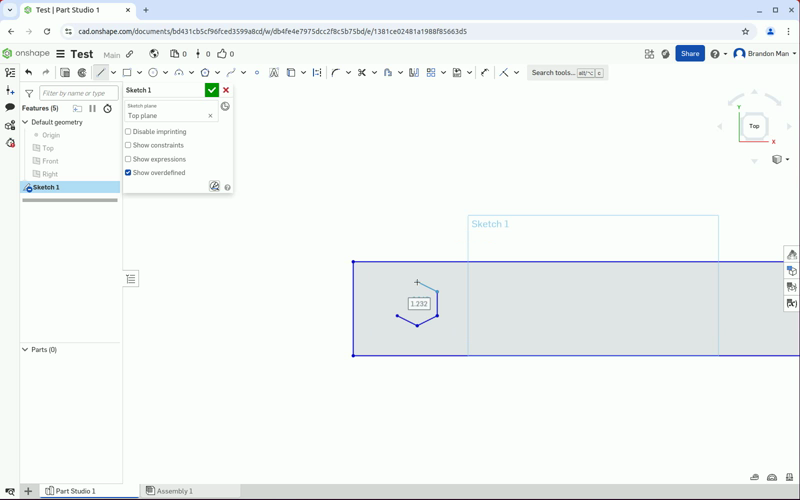
scroll(6)
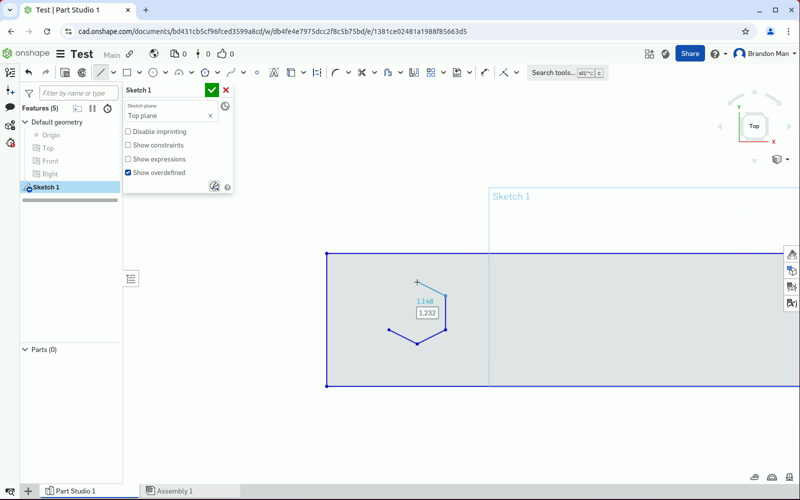
scroll(6)
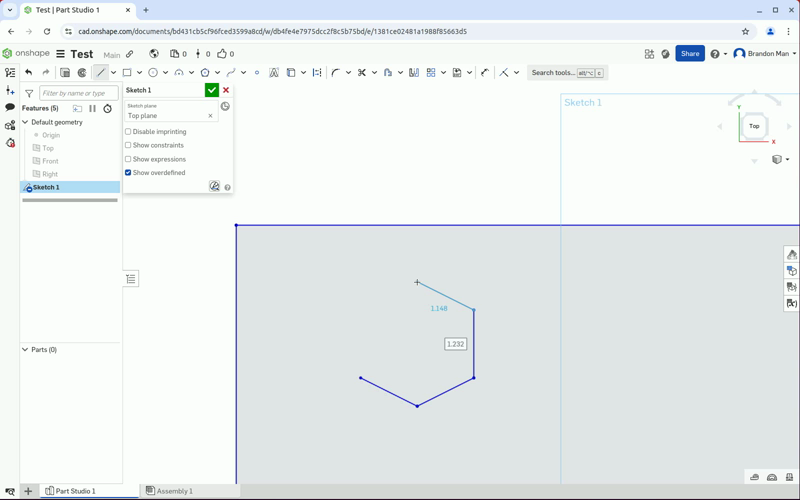
click(417, 281)
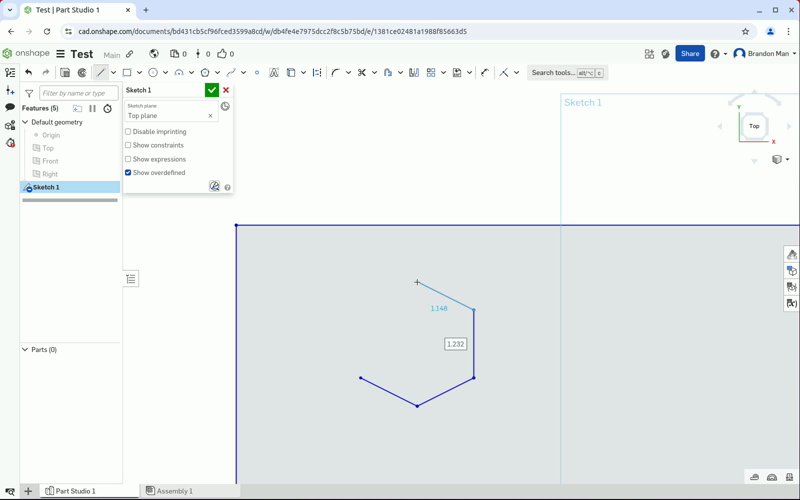
scroll(-6)
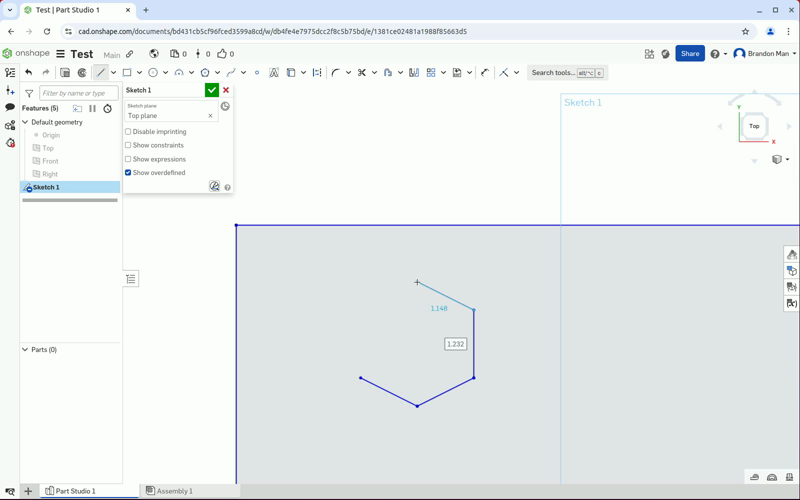
scroll(-6)
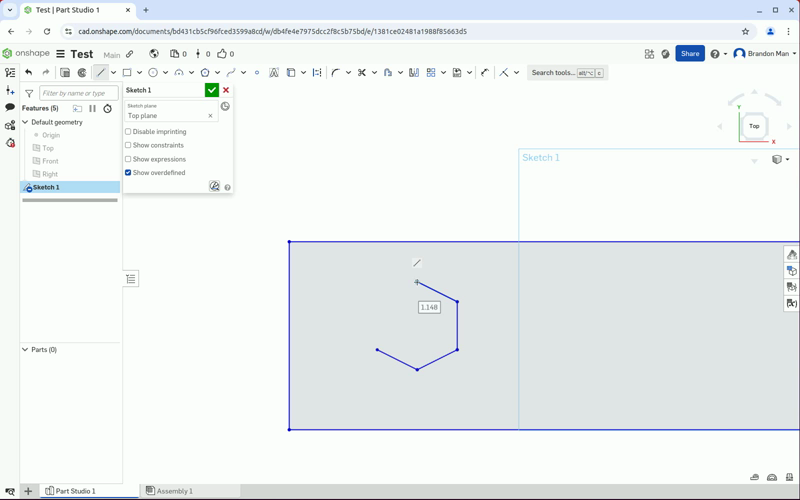
scroll(-6)
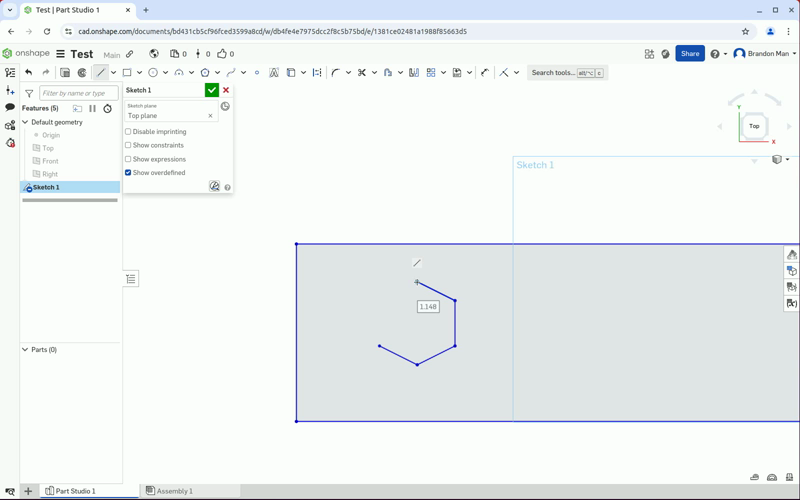
scroll(-6)
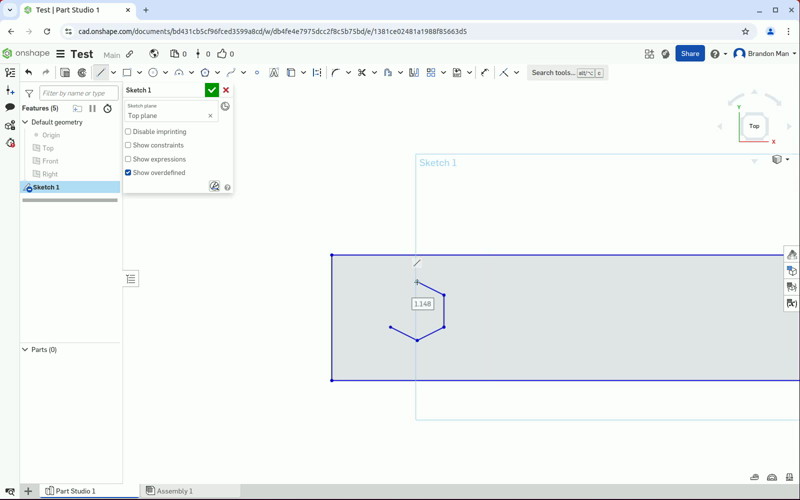
scroll(-6)
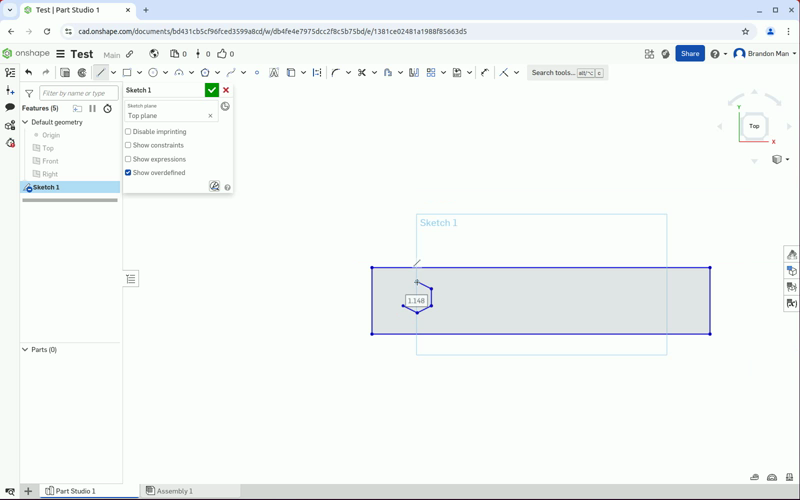
scroll(-6)
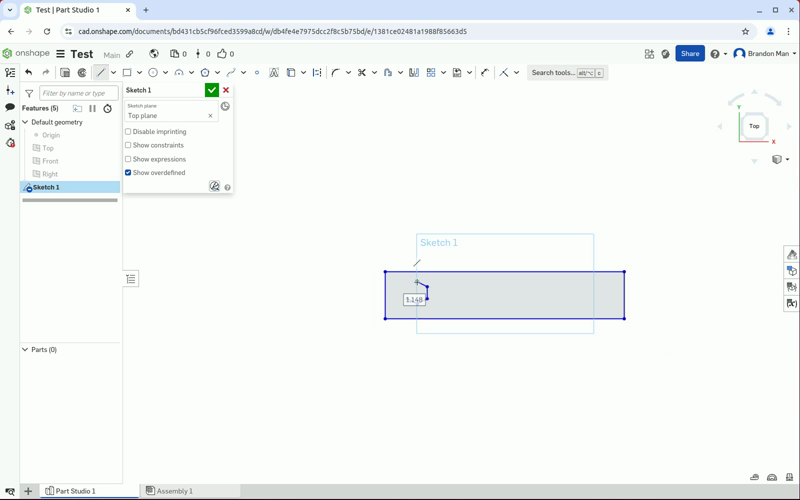
scroll(-6)
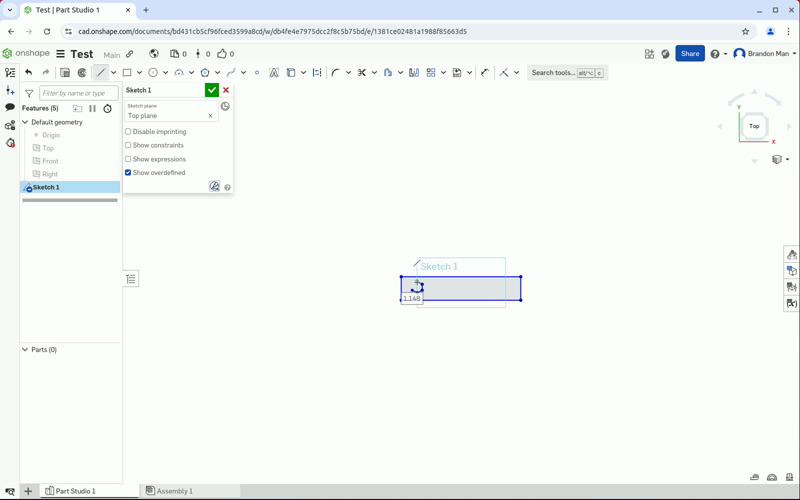
key_up(shift)
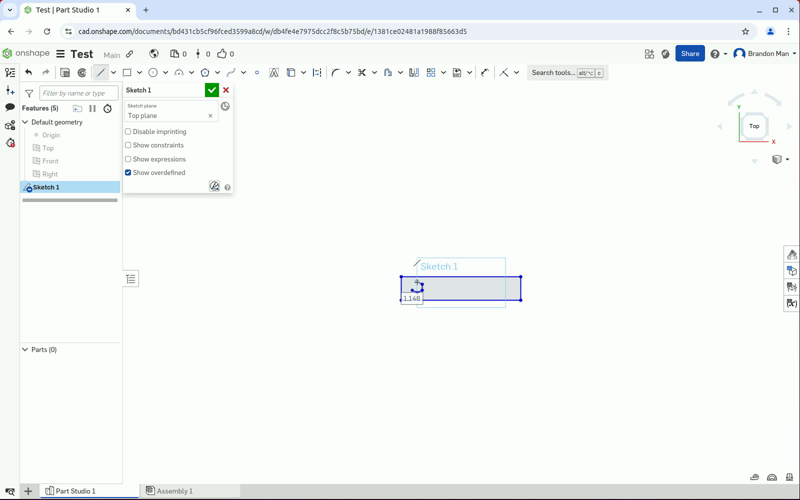
key_down(shift)
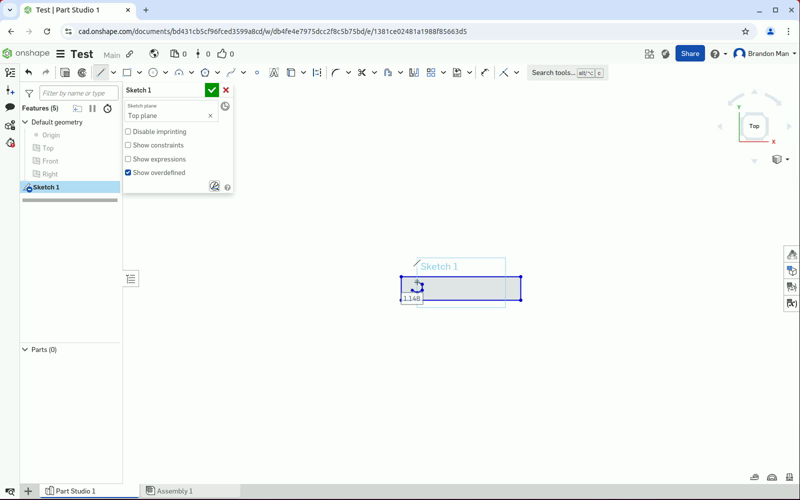
mouse_move(447, 281)
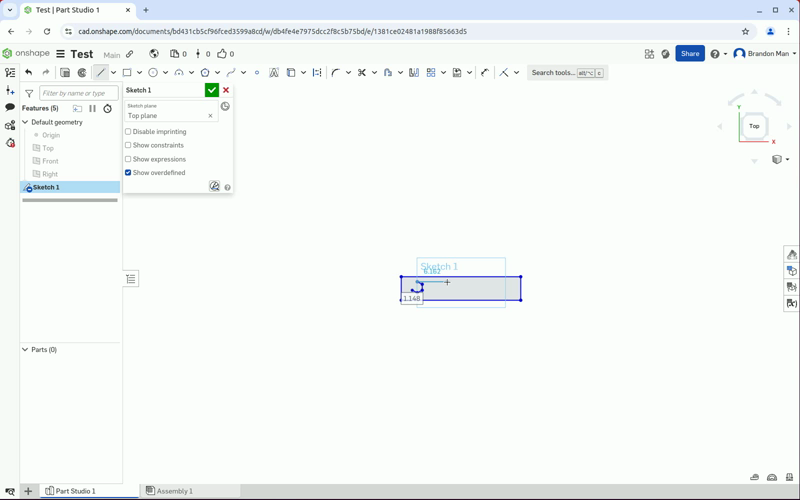
mouse_move(412, 284)
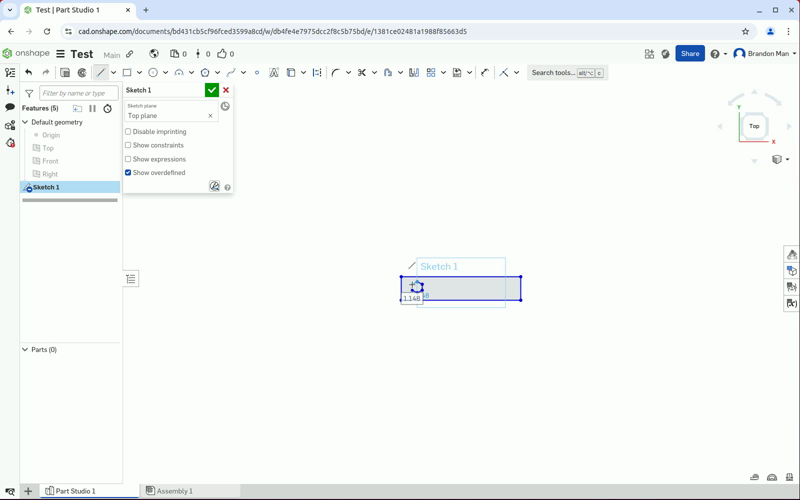
scroll(6)
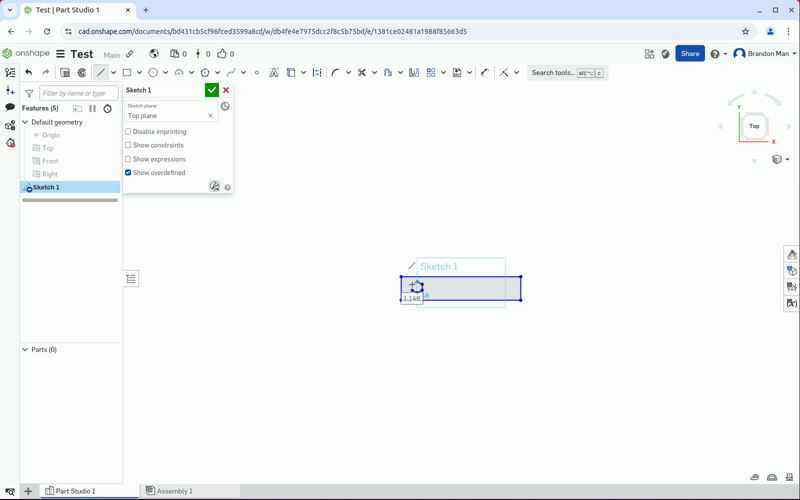
scroll(6)
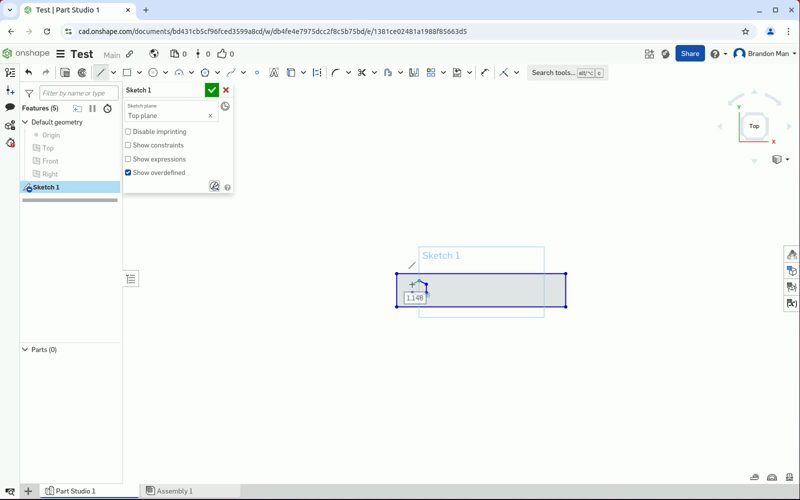
scroll(6)
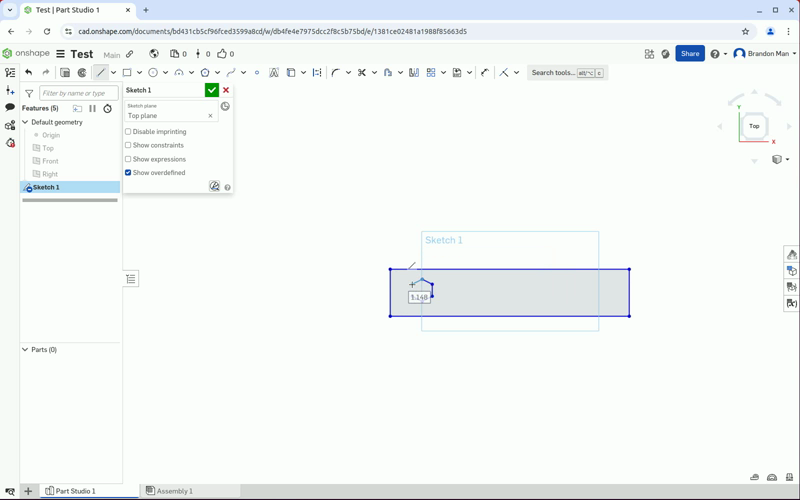
scroll(6)
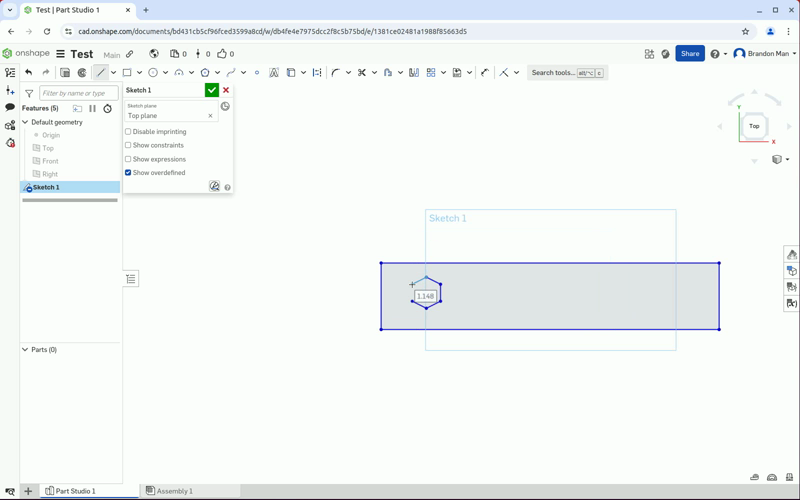
scroll(6)
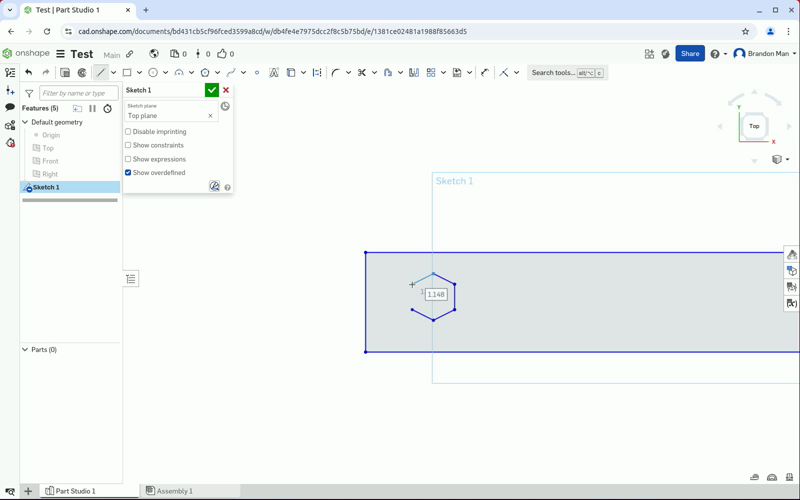
scroll(6)
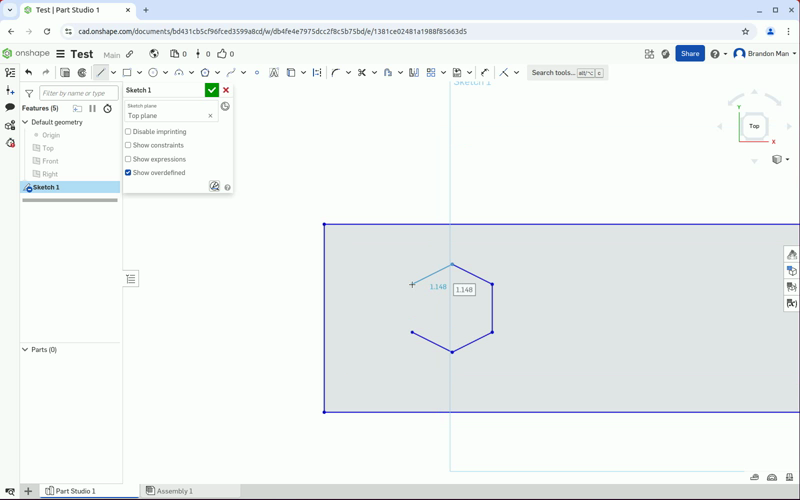
scroll(6)
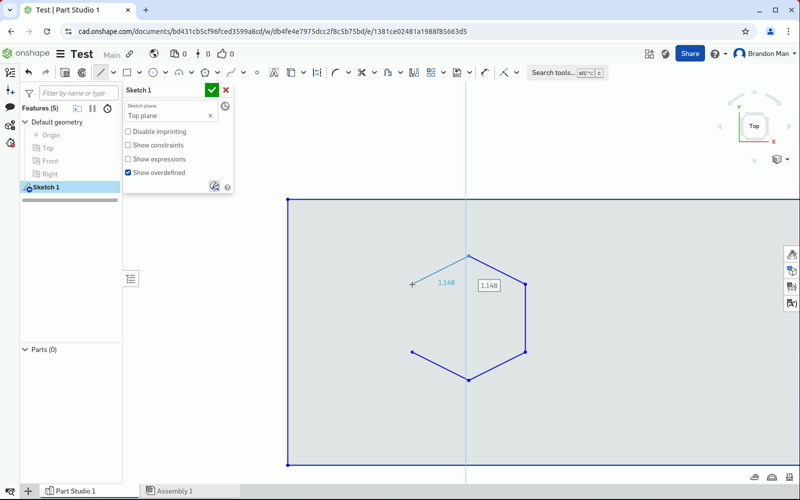
click(412, 284)
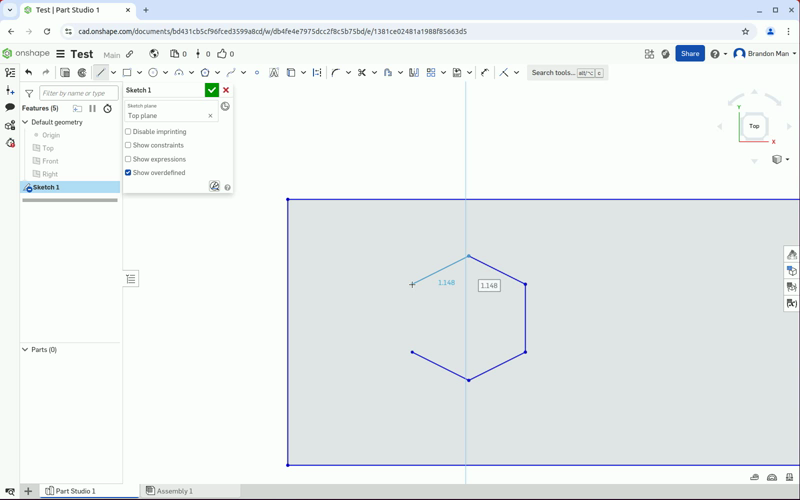
scroll(-6)
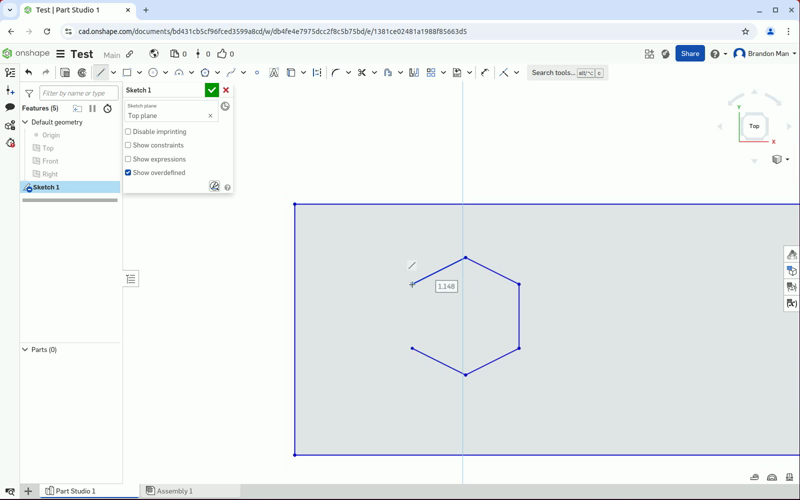
scroll(-6)
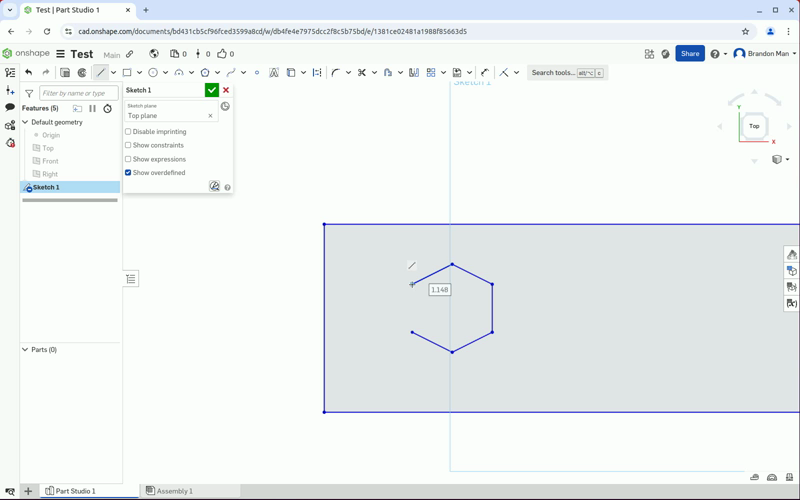
scroll(-6)
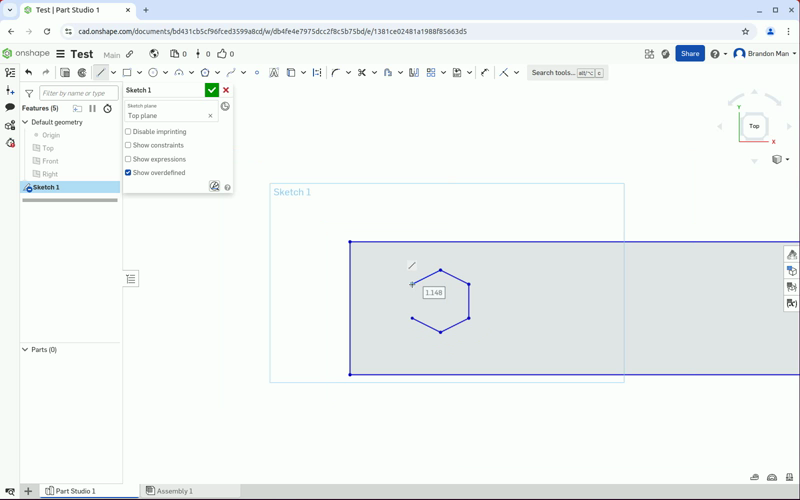
scroll(-6)
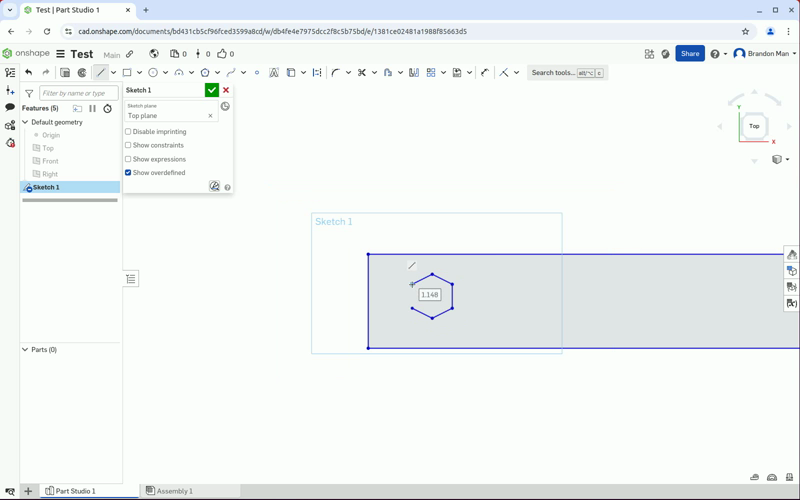
scroll(-6)
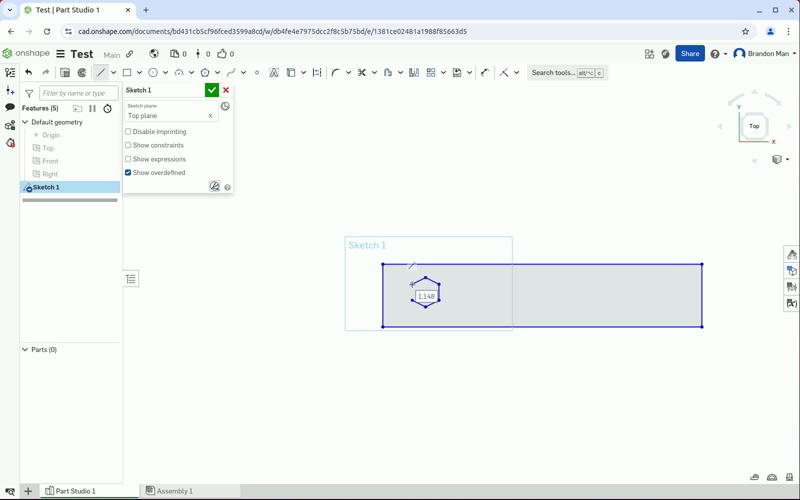
scroll(-6)
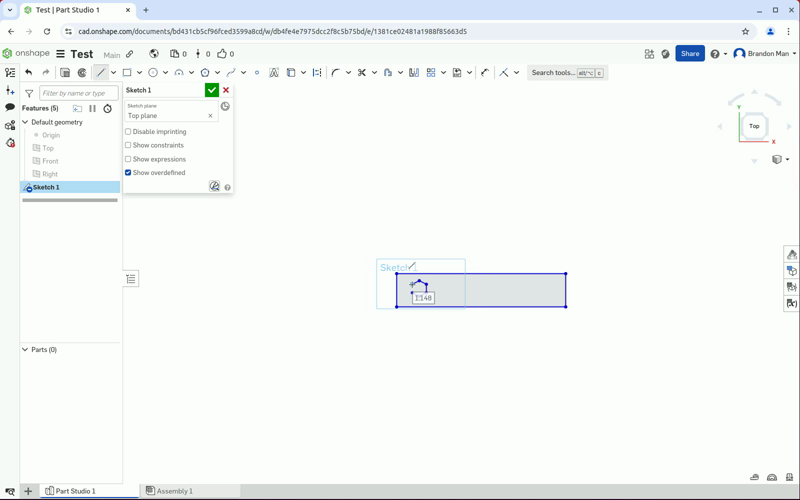
scroll(-6)
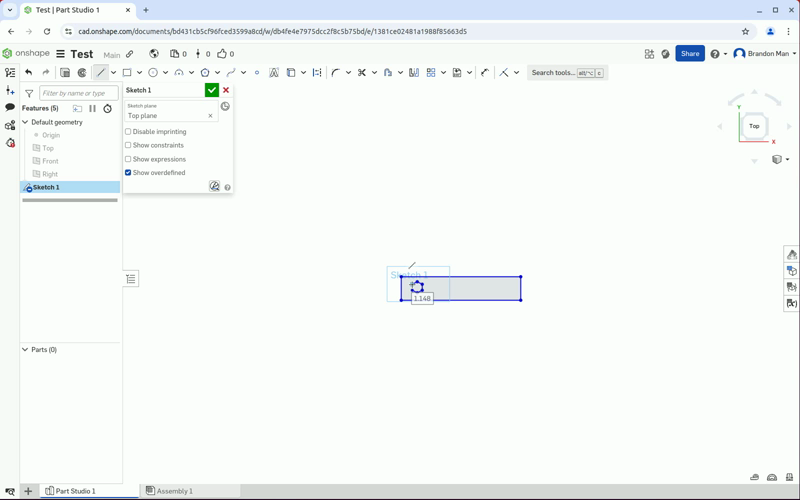
key_up(shift)
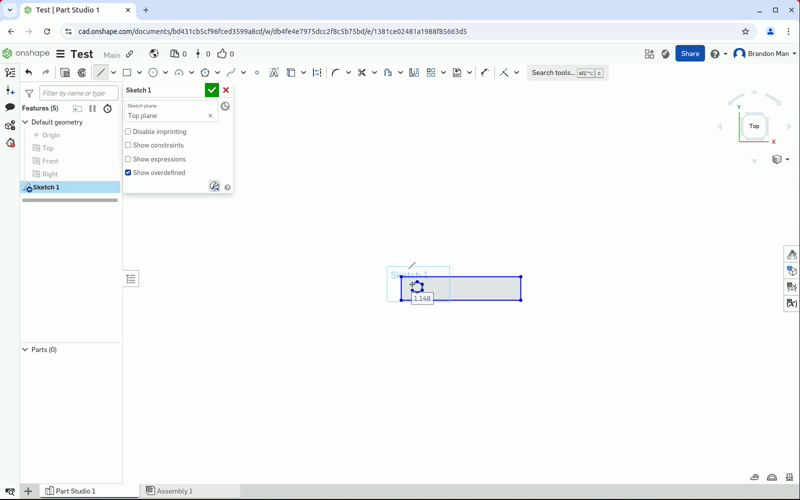
mouse_move(442, 284)
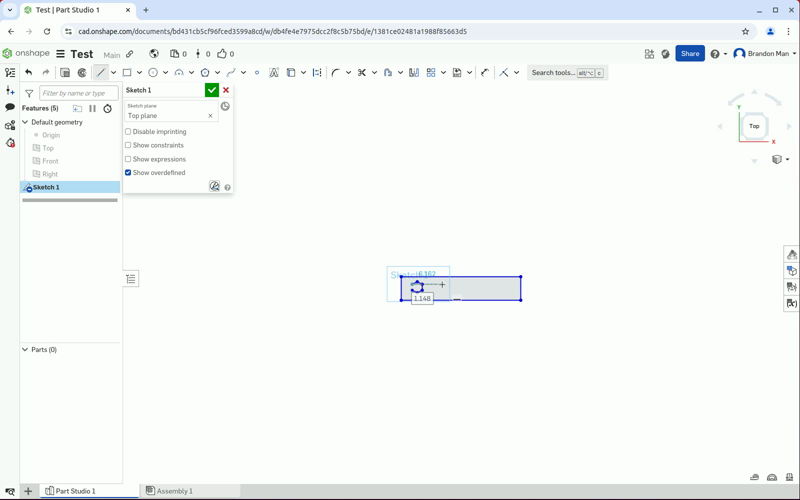
key_down(shift)
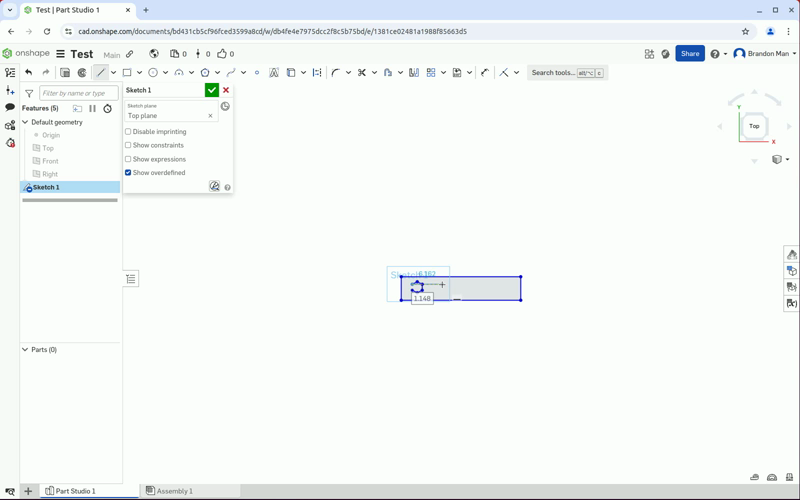
mouse_move(412, 290)
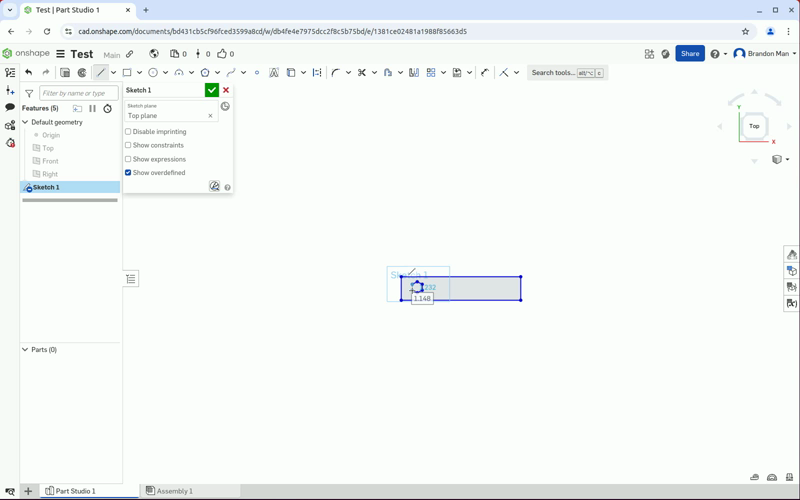
scroll(6)
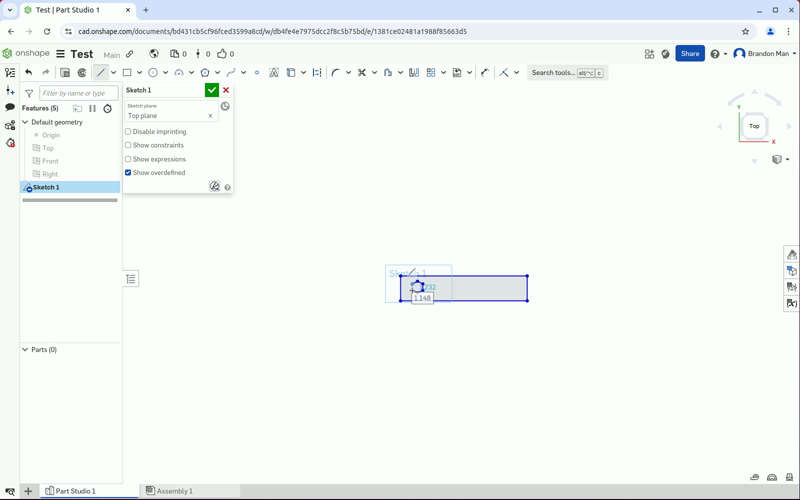
scroll(6)
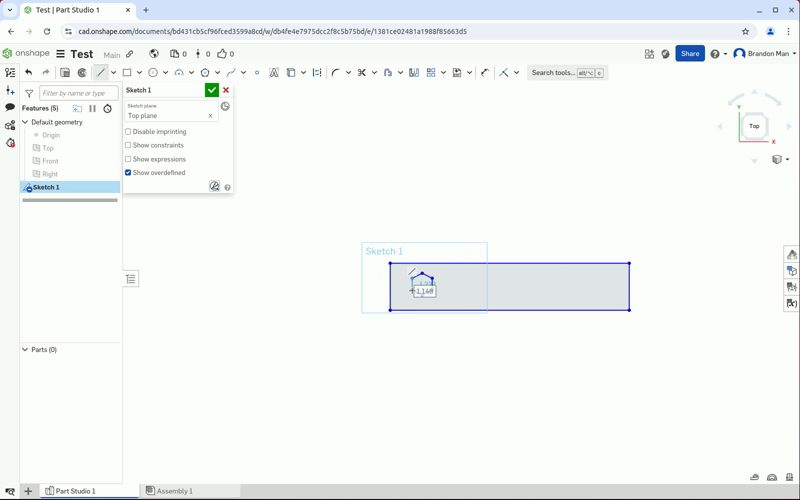
scroll(6)
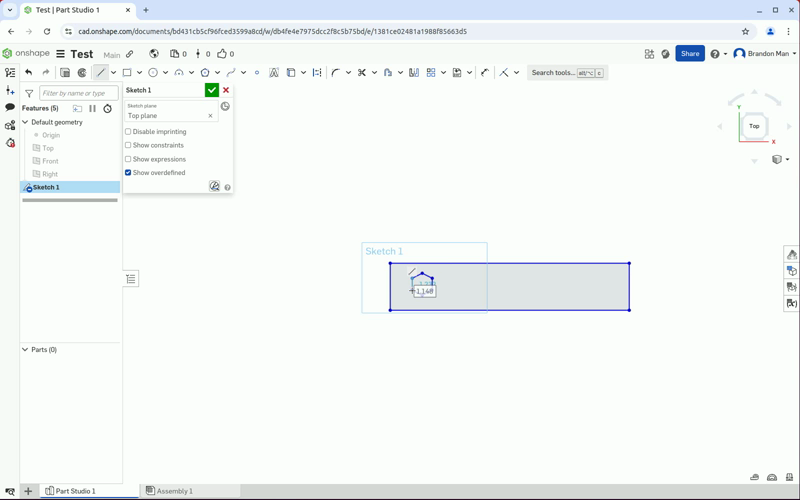
scroll(6)
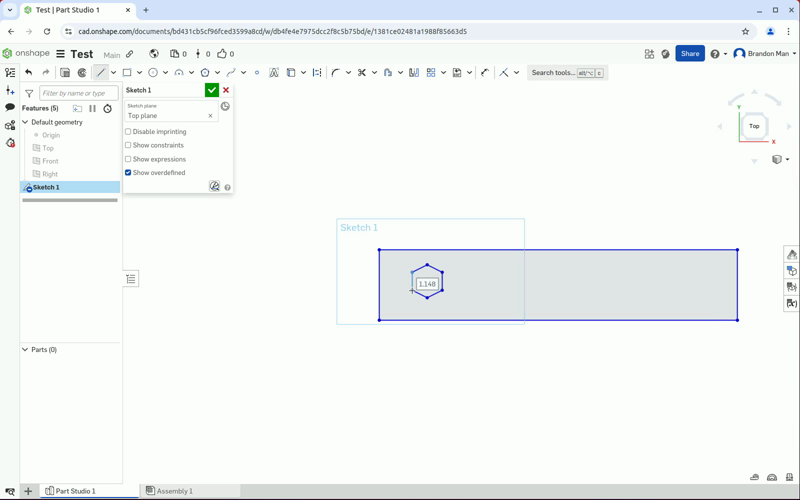
scroll(6)
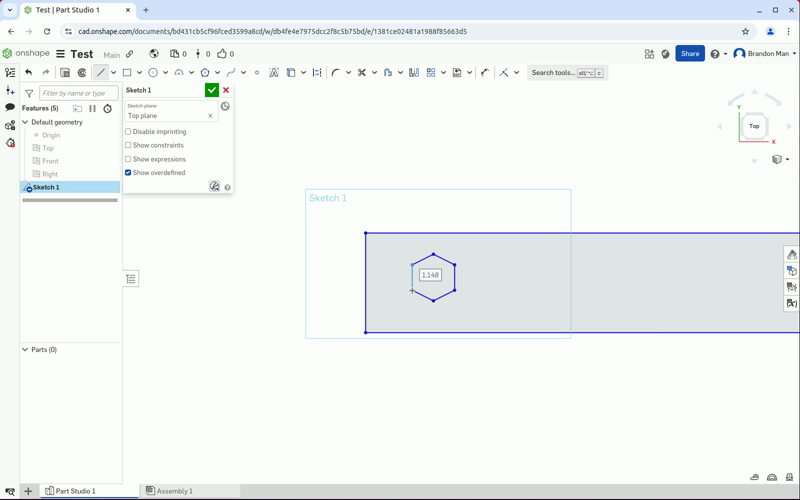
scroll(6)
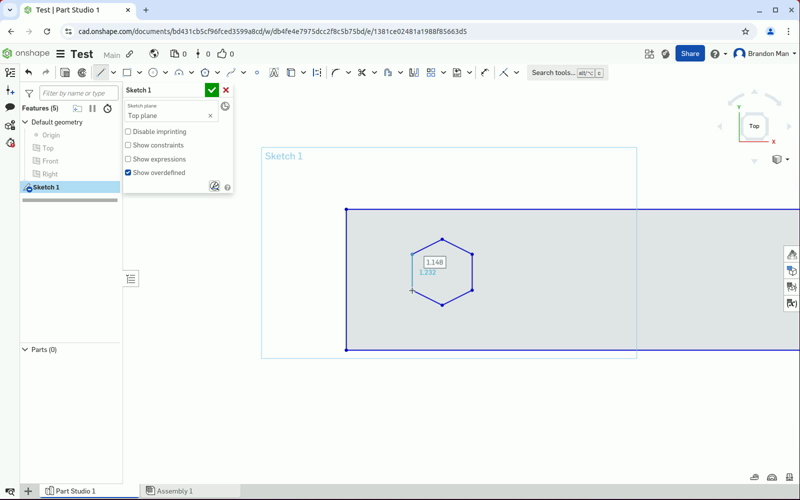
scroll(6)
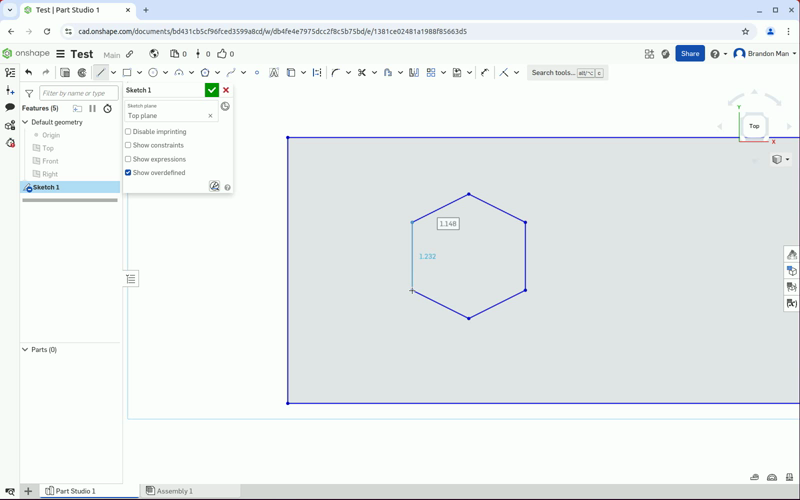
key_up(shift)
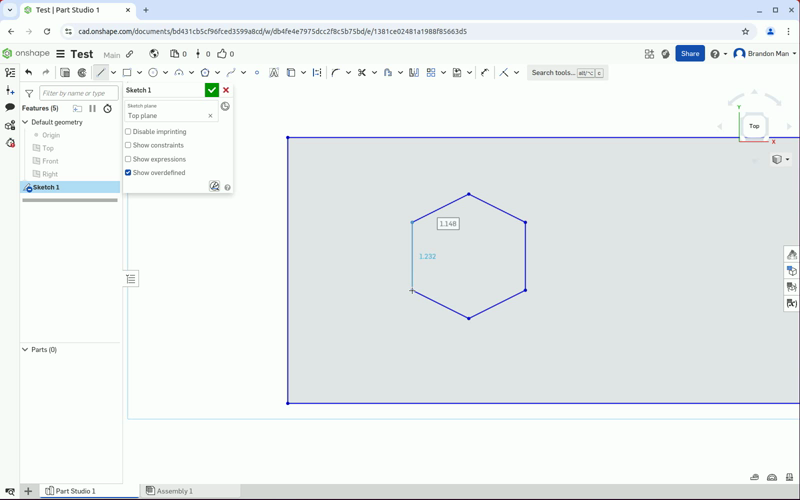
click(412, 290)
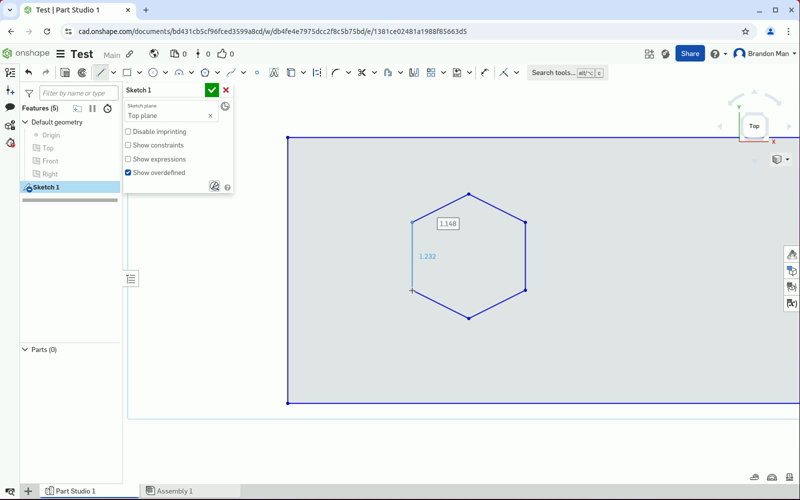
scroll(-6)
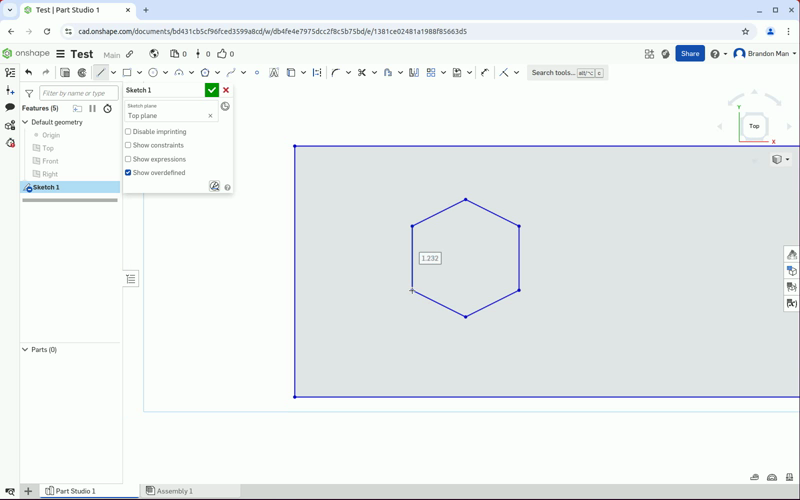
scroll(-6)
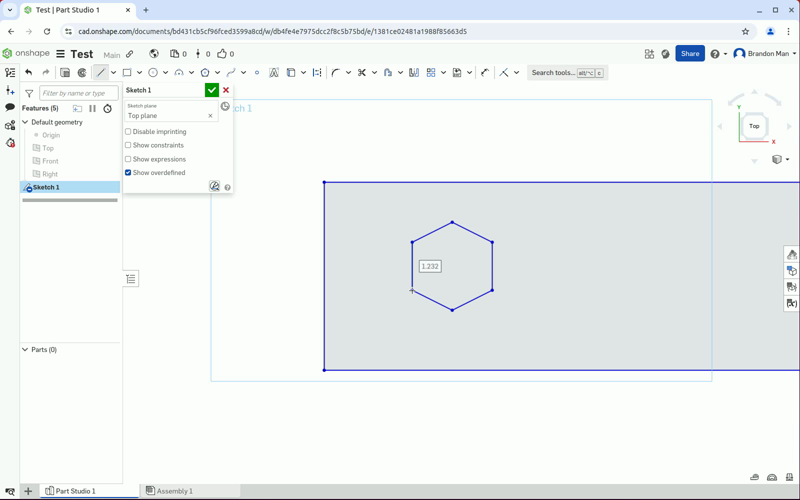
scroll(-6)
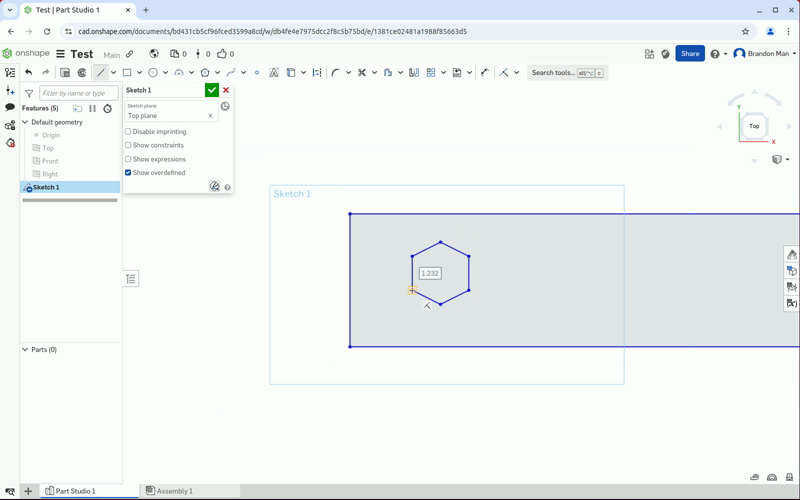
scroll(-6)
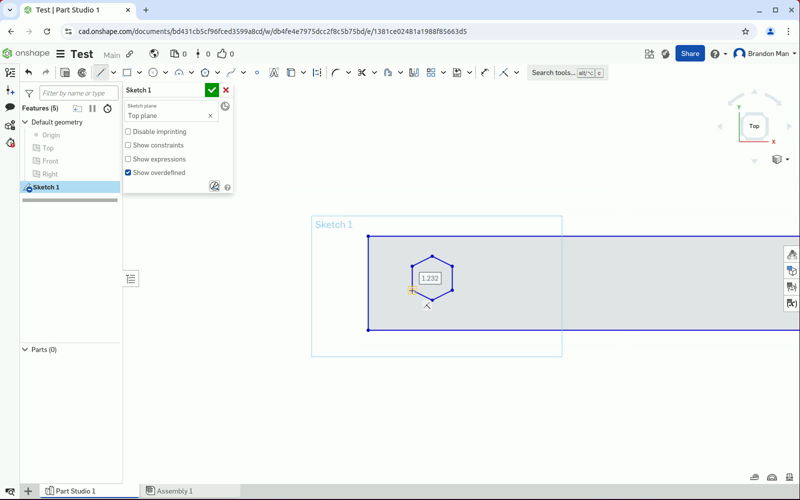
scroll(-6)
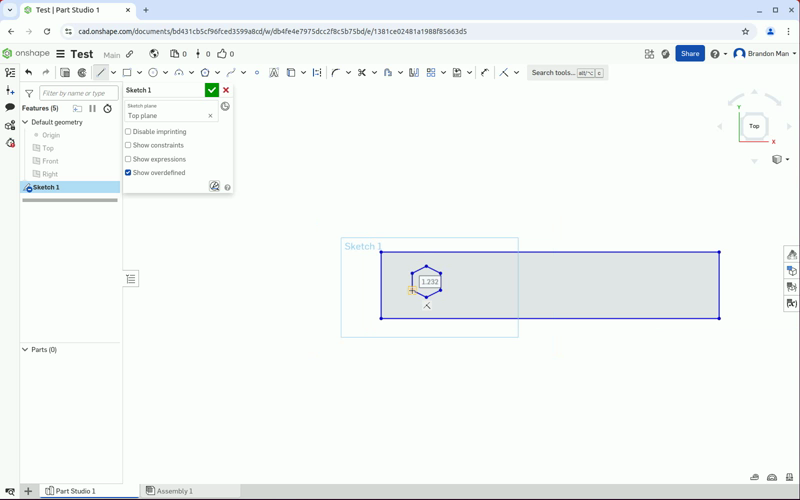
scroll(-6)
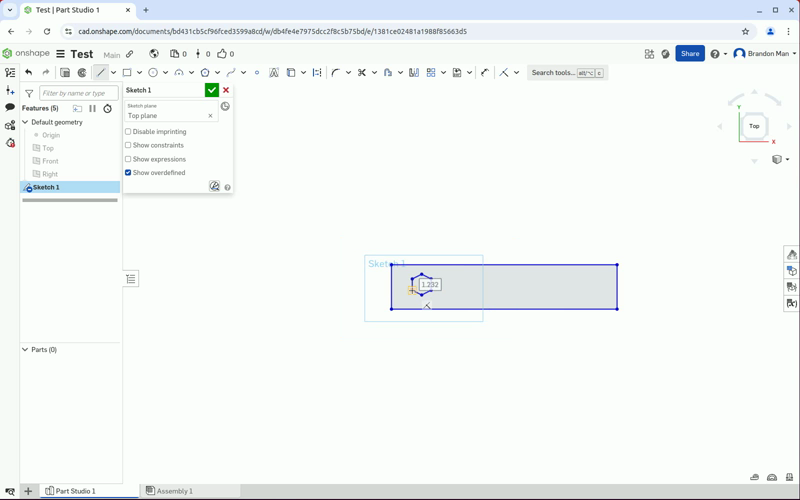
scroll(-6)
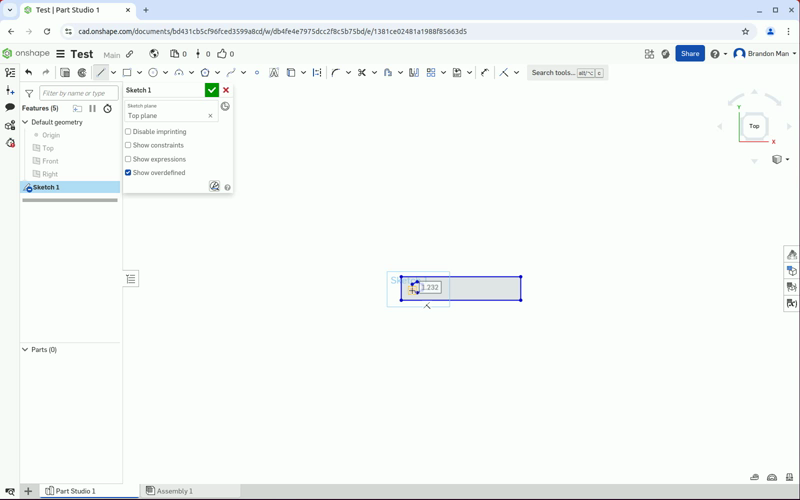
key(esc)
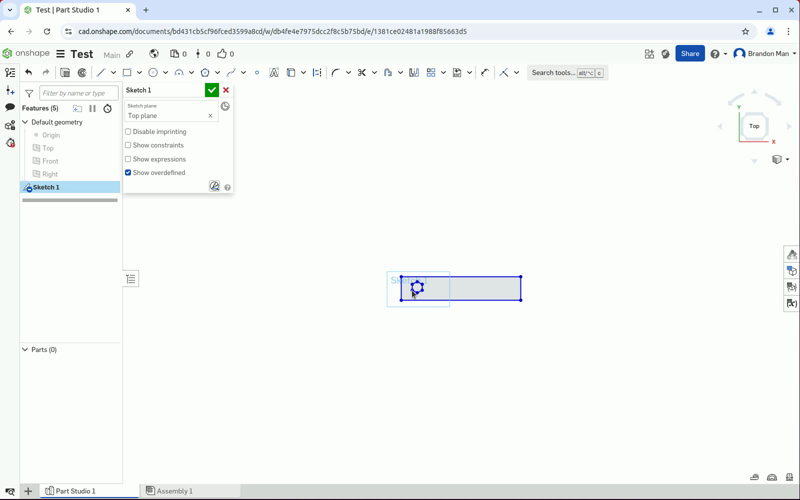
key(l)
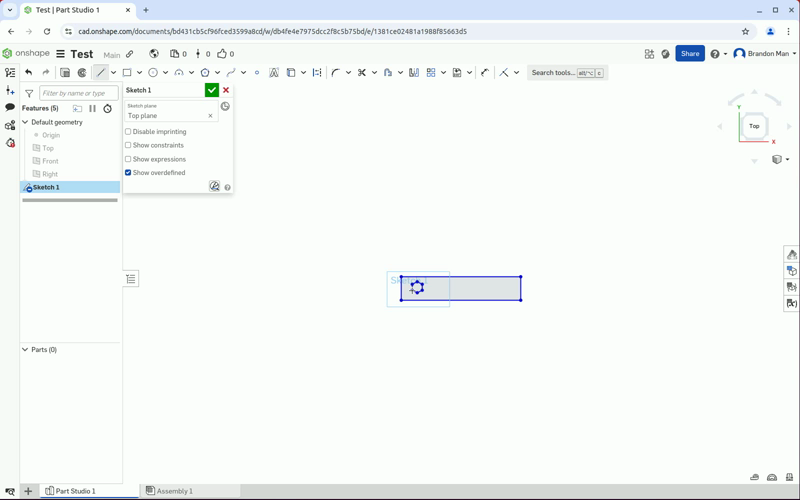
key_down(shift)
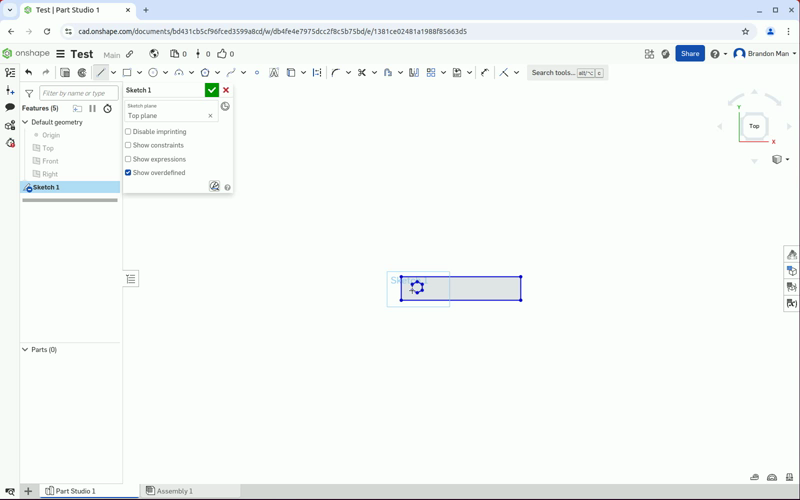
mouse_move(455, 290)
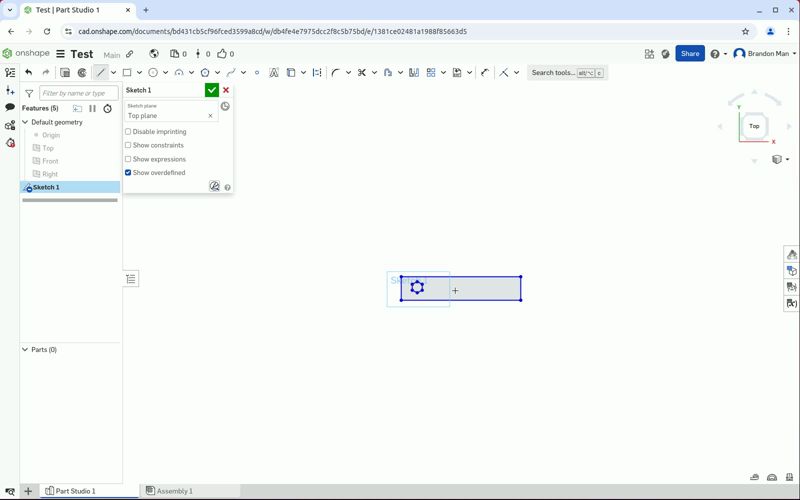
click(455, 290)
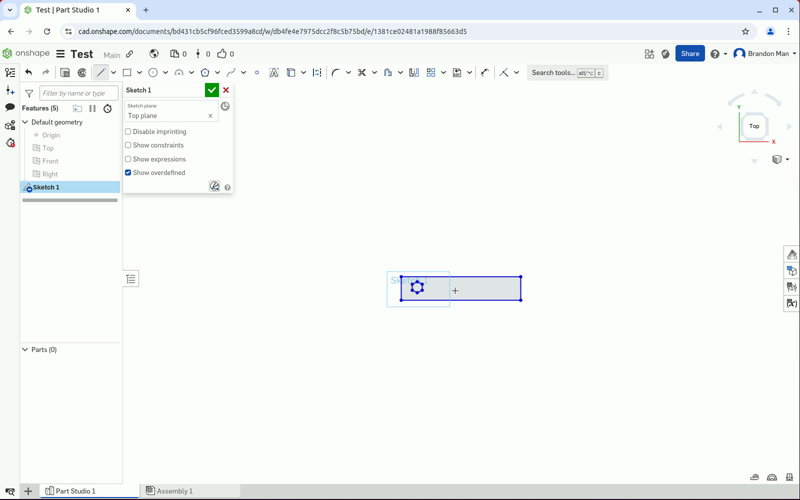
key_up(shift)
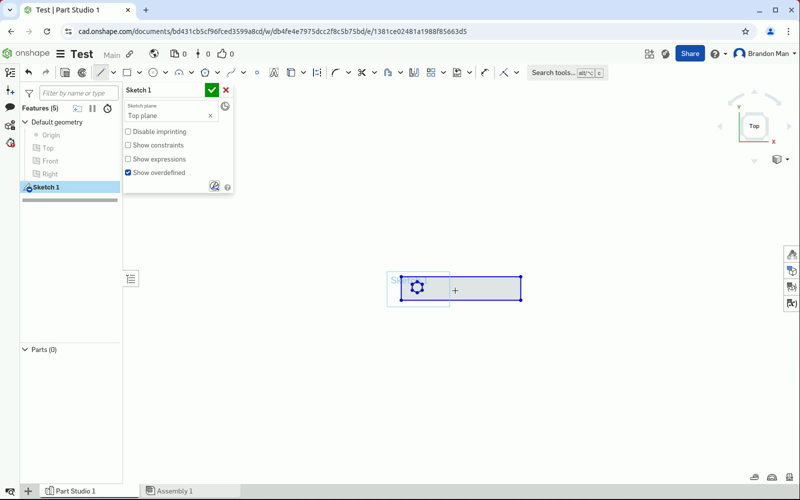
key_down(shift)
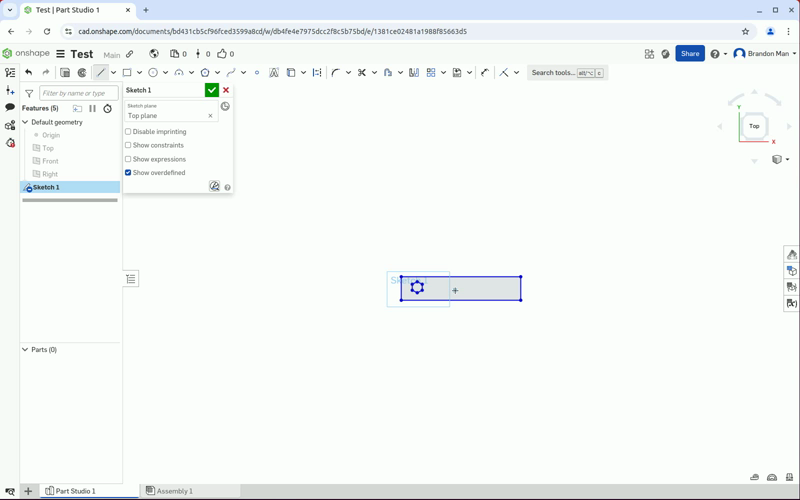
mouse_move(485, 290)
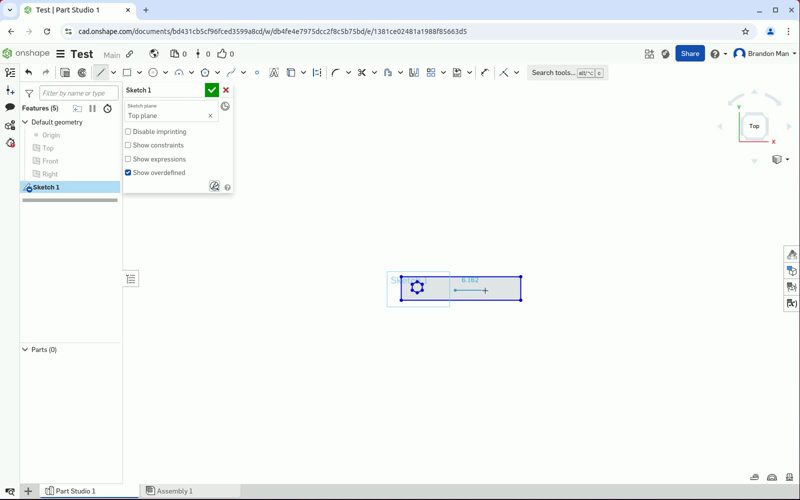
mouse_move(461, 292)
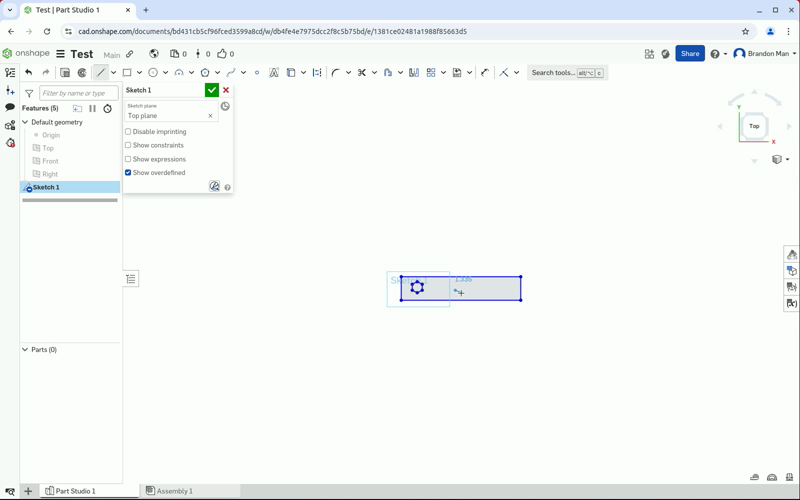
scroll(6)
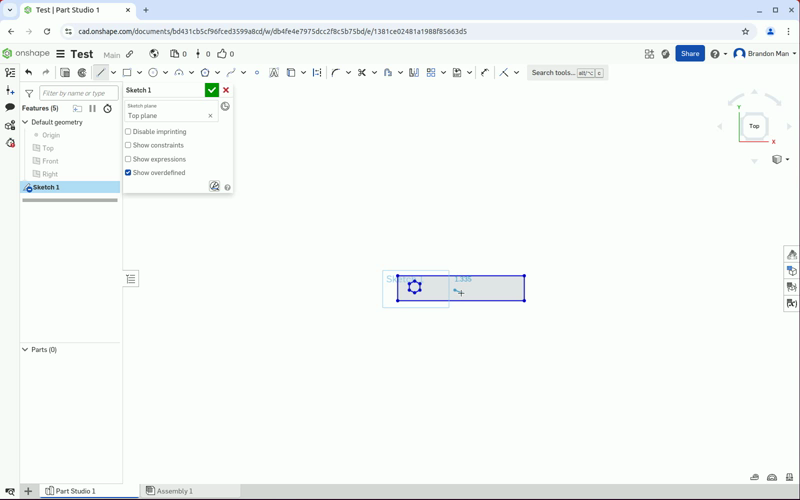
scroll(6)
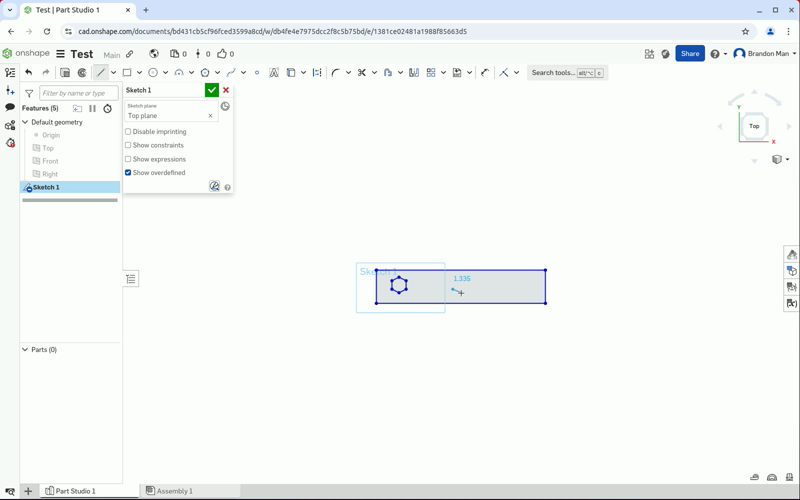
scroll(6)
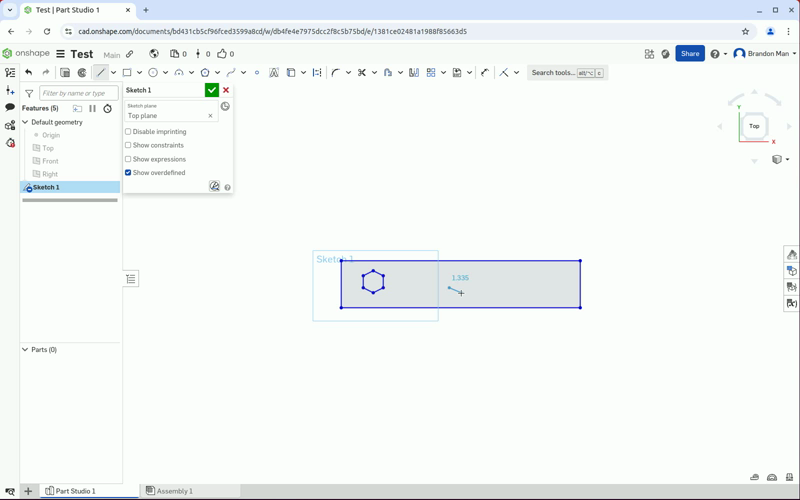
scroll(6)
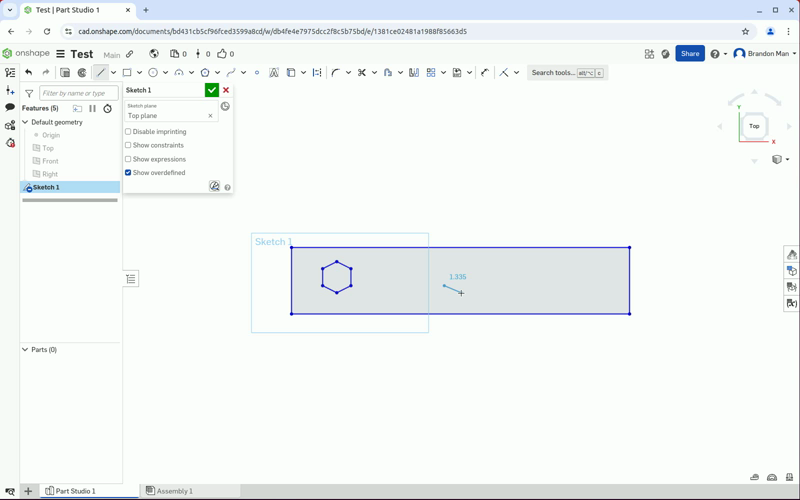
scroll(6)
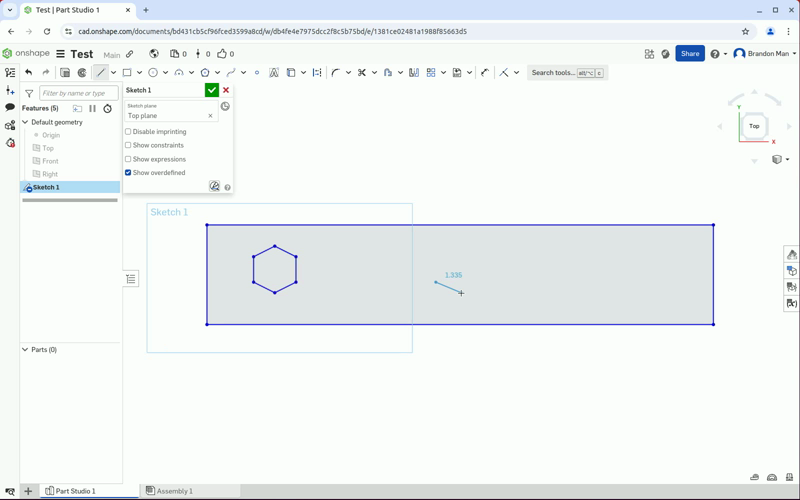
scroll(6)
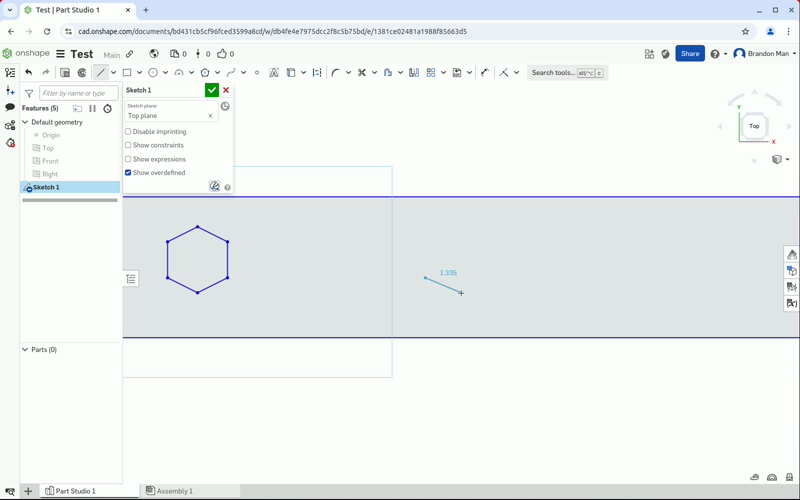
scroll(6)
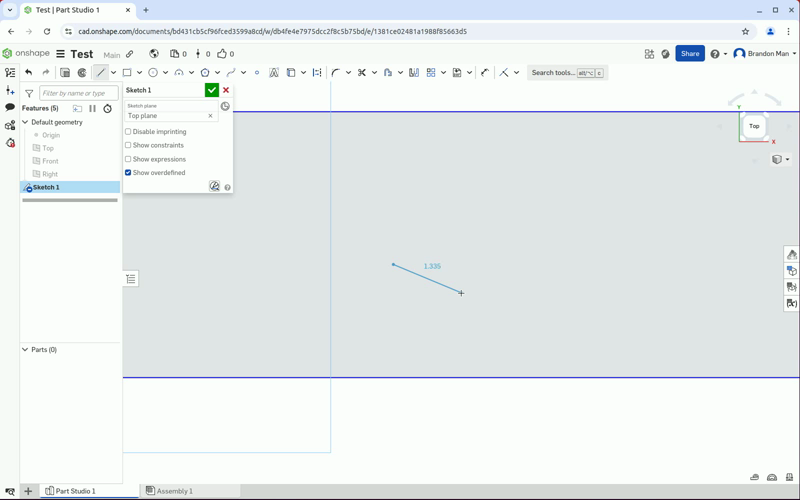
click(461, 292)
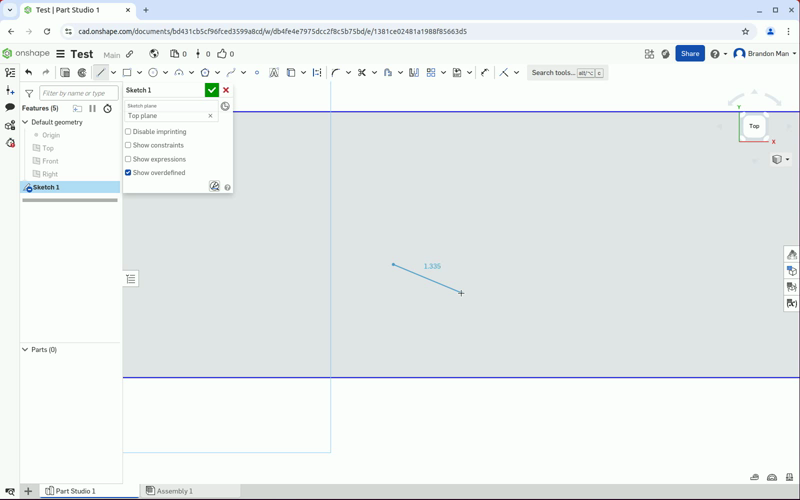
scroll(-6)
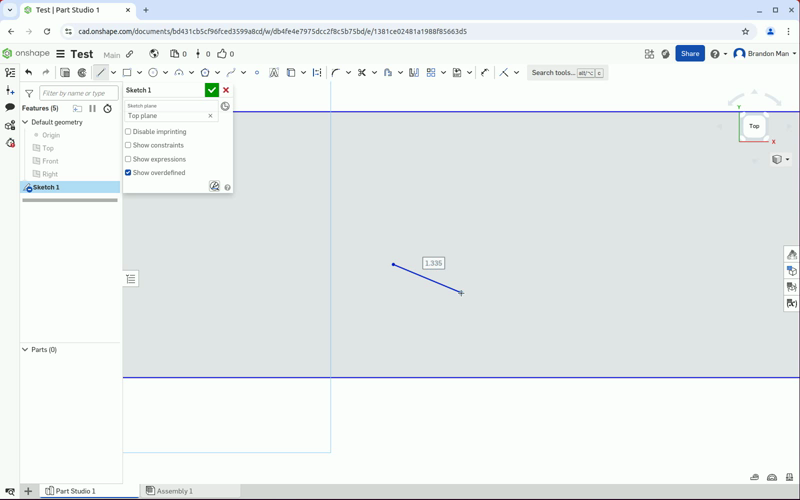
scroll(-6)
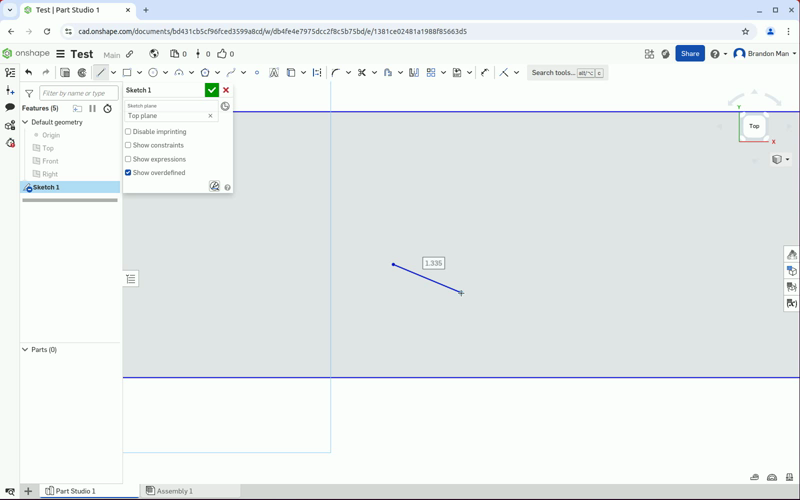
scroll(-6)
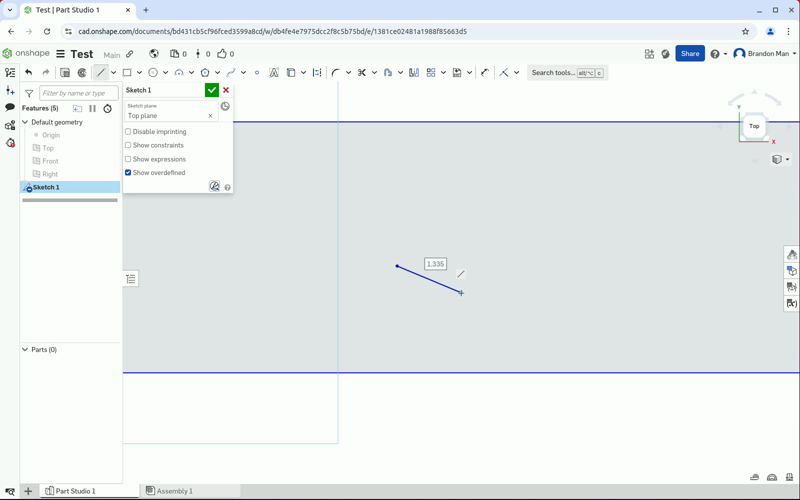
scroll(-6)
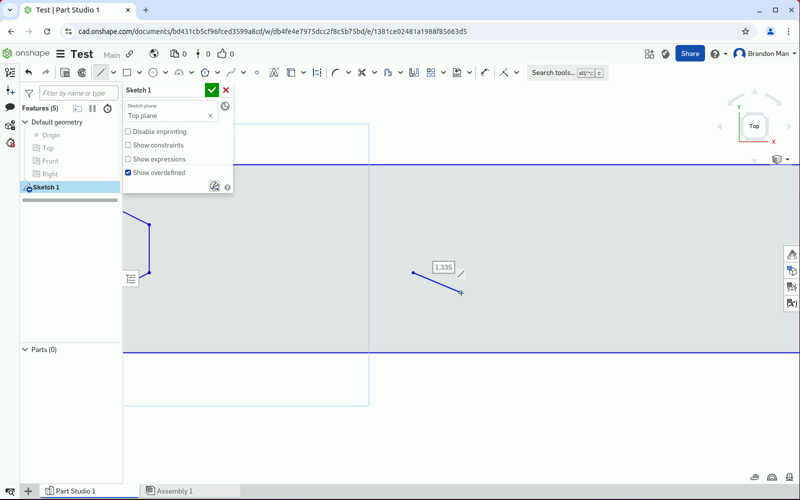
scroll(-6)
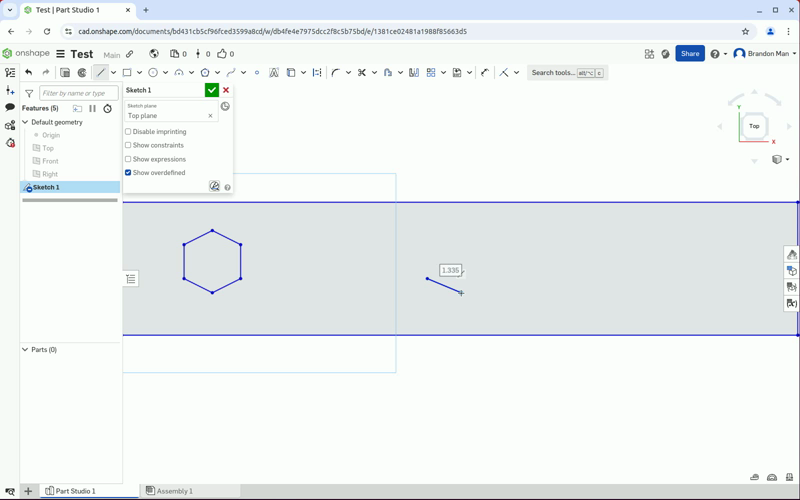
scroll(-6)
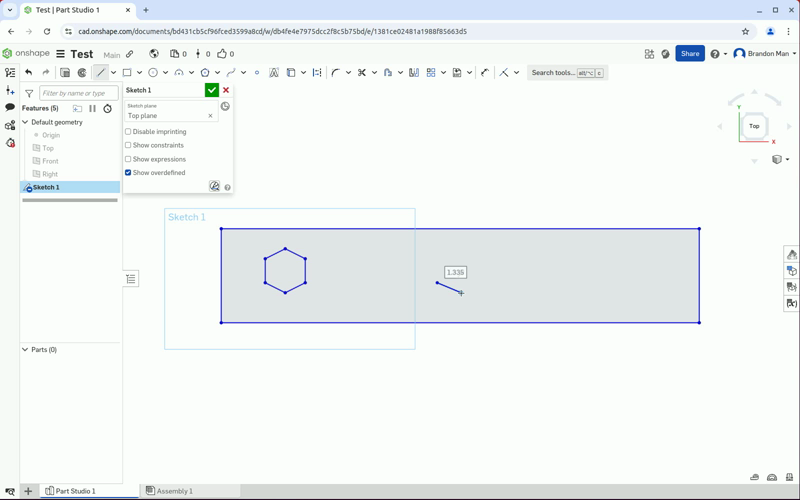
scroll(-6)
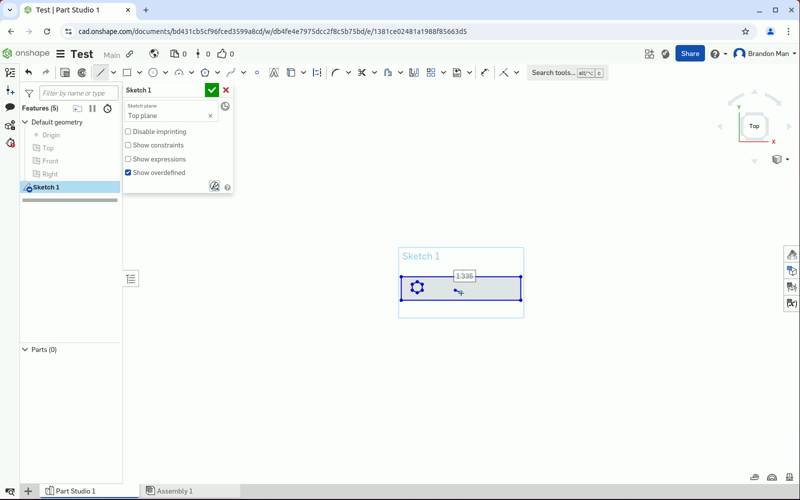
key_up(shift)
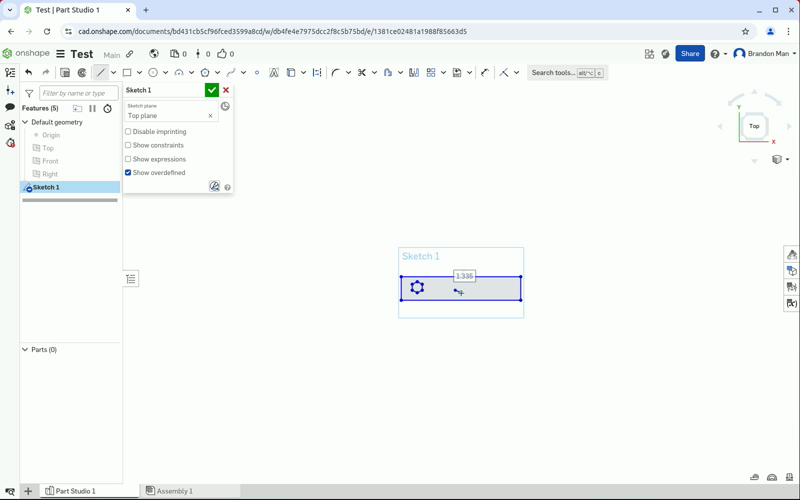
key_down(shift)
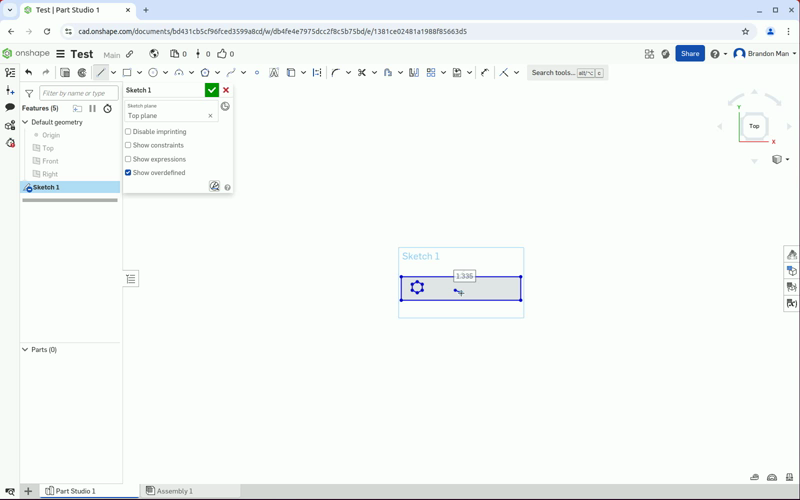
mouse_move(491, 292)
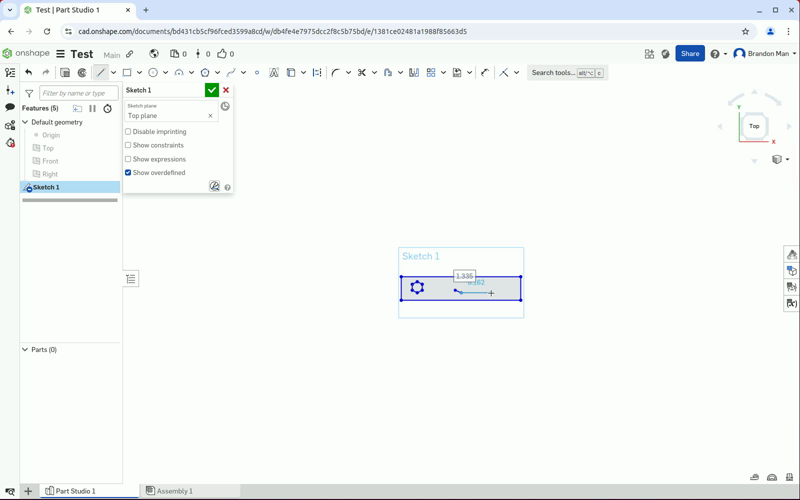
mouse_move(466, 290)
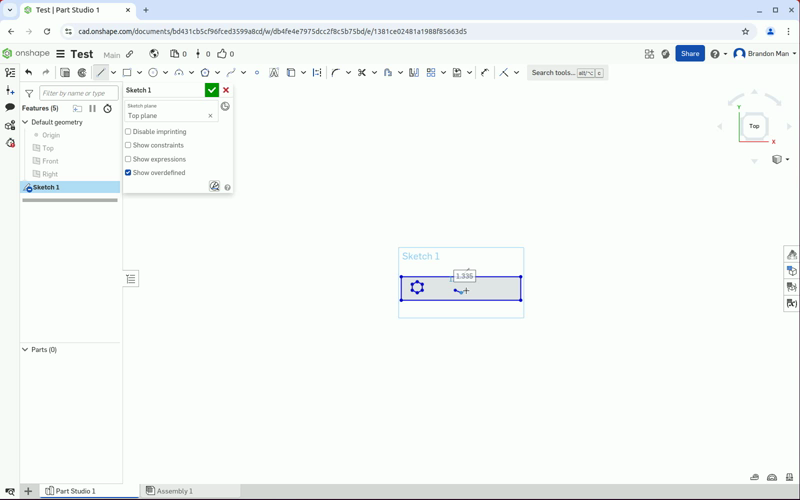
scroll(6)
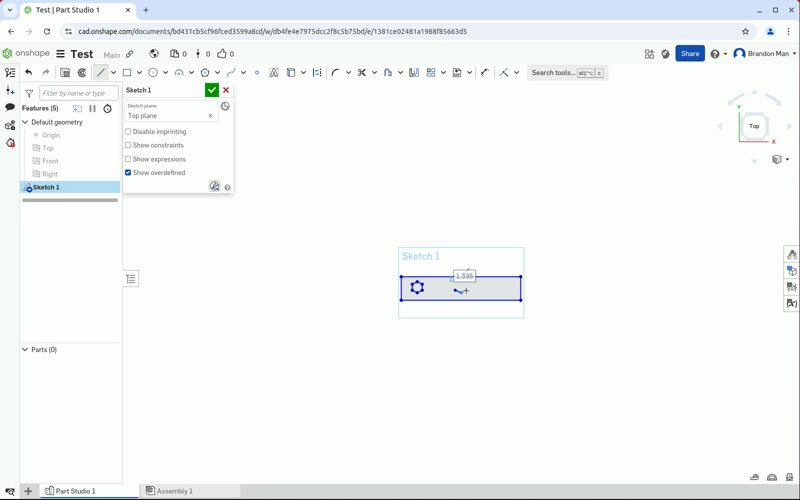
scroll(6)
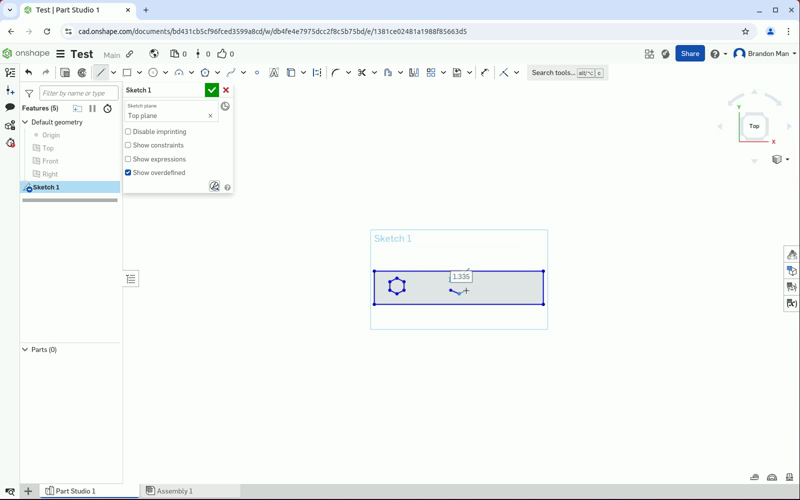
scroll(6)
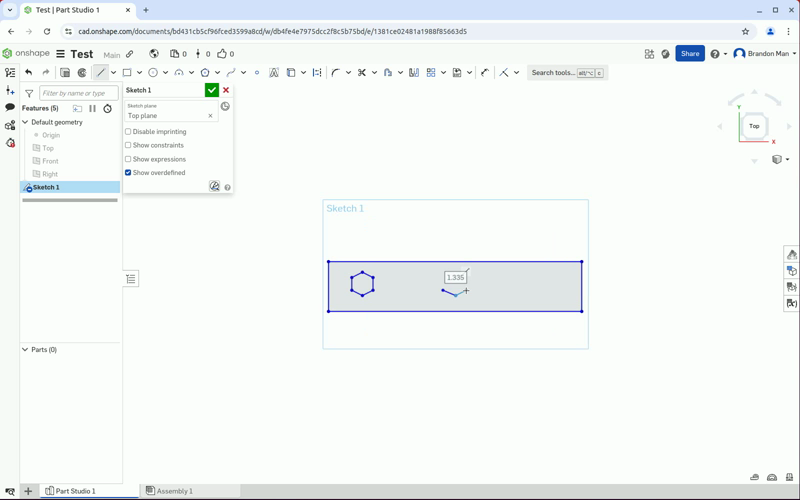
scroll(6)
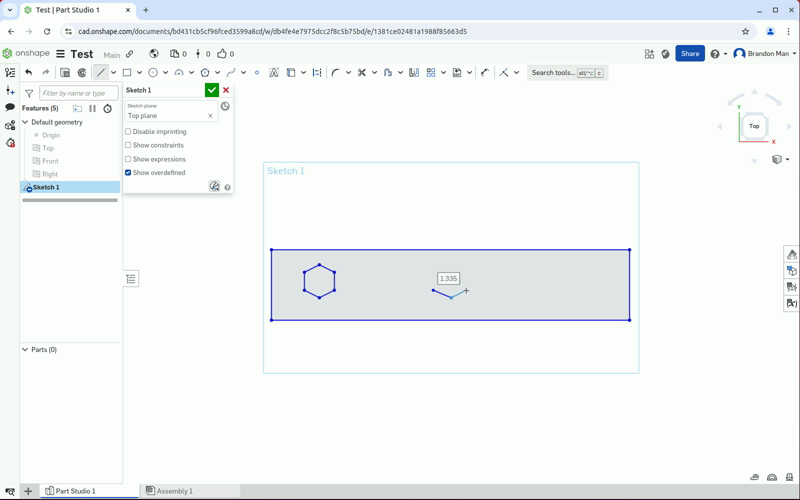
scroll(6)
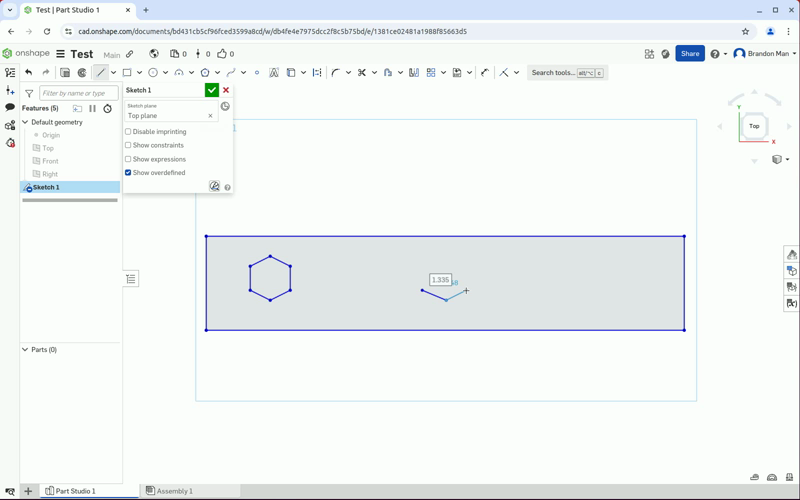
scroll(6)
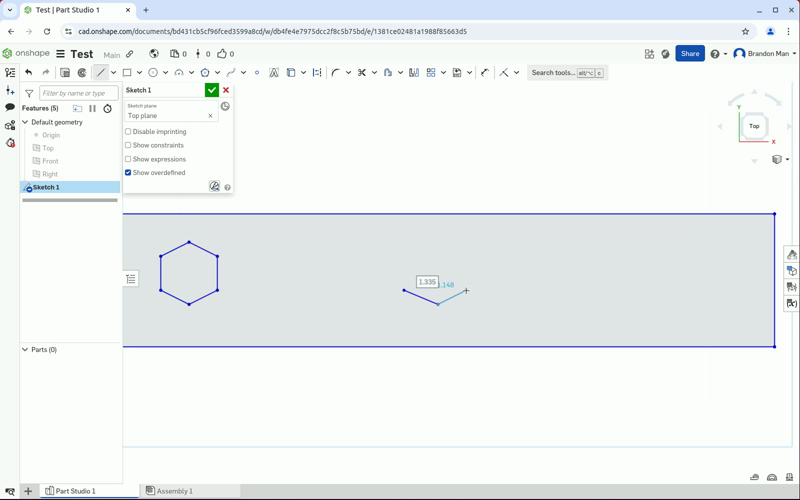
scroll(6)
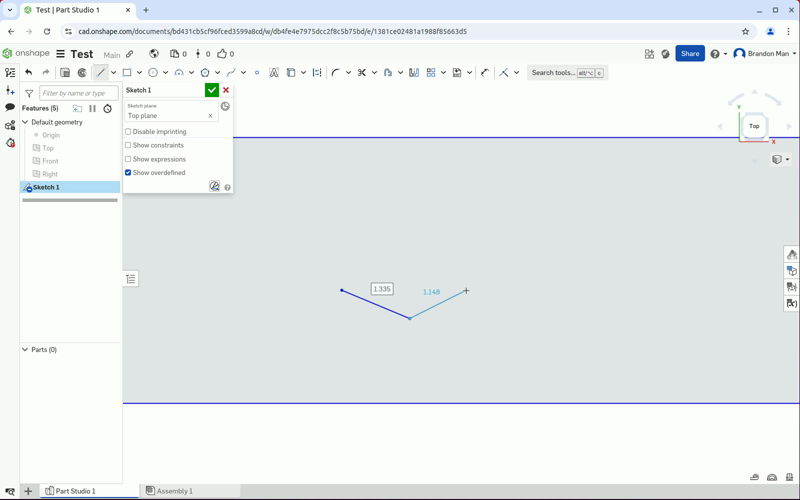
click(466, 290)
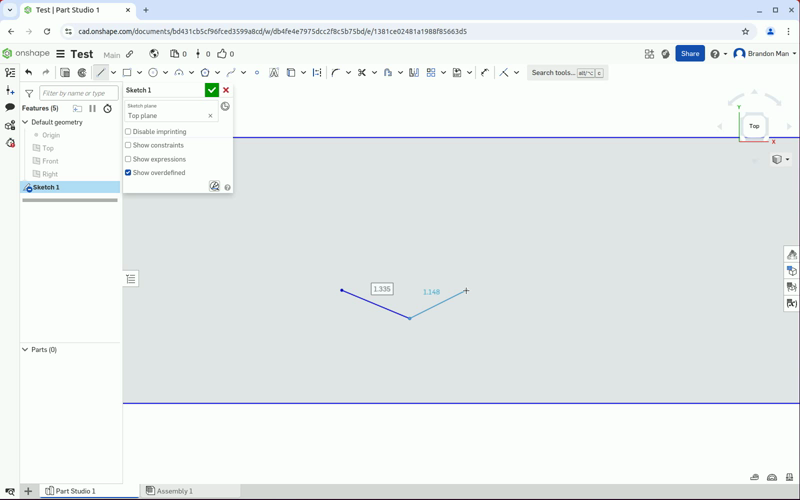
scroll(-6)
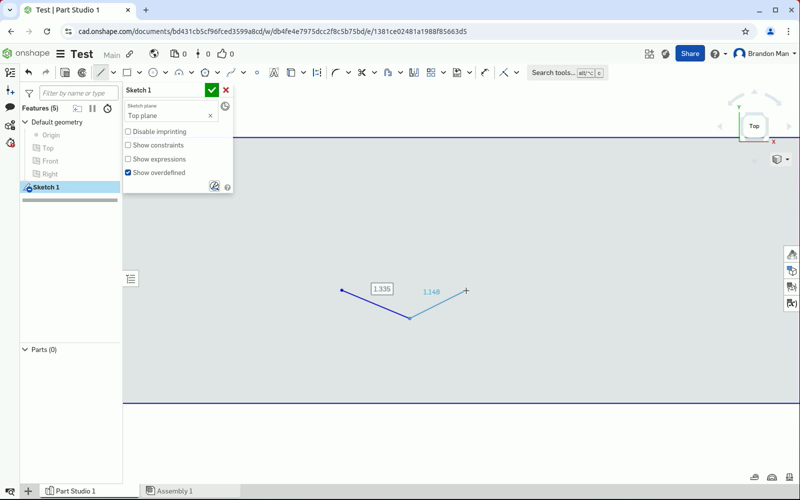
scroll(-6)
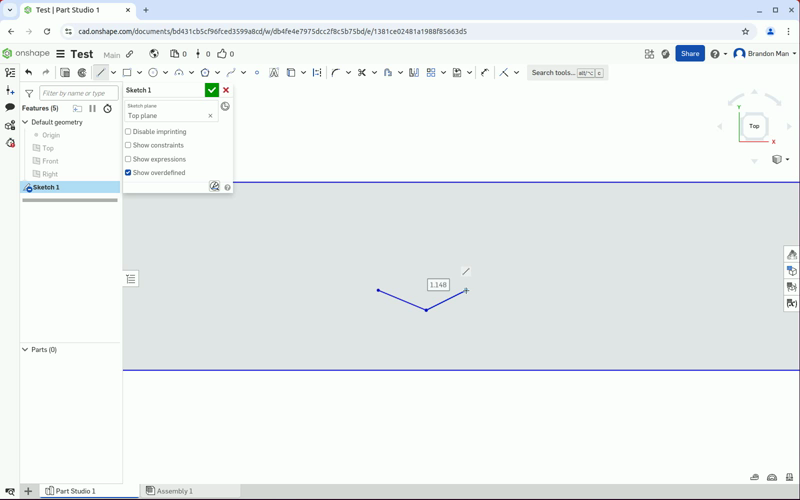
scroll(-6)
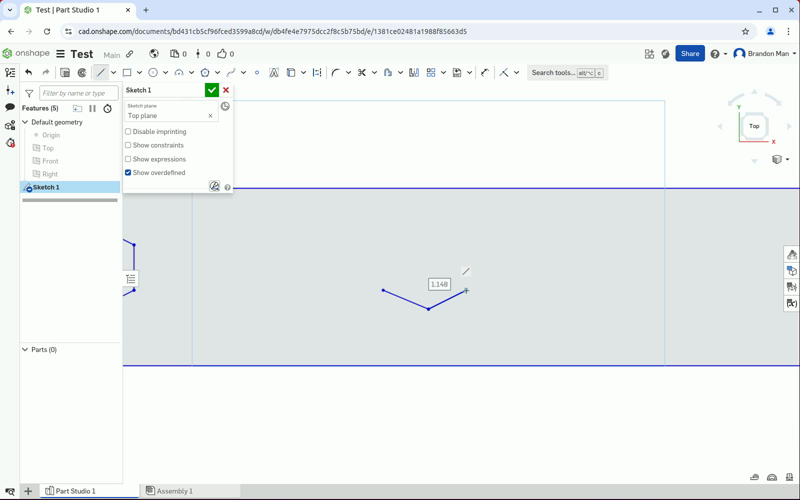
scroll(-6)
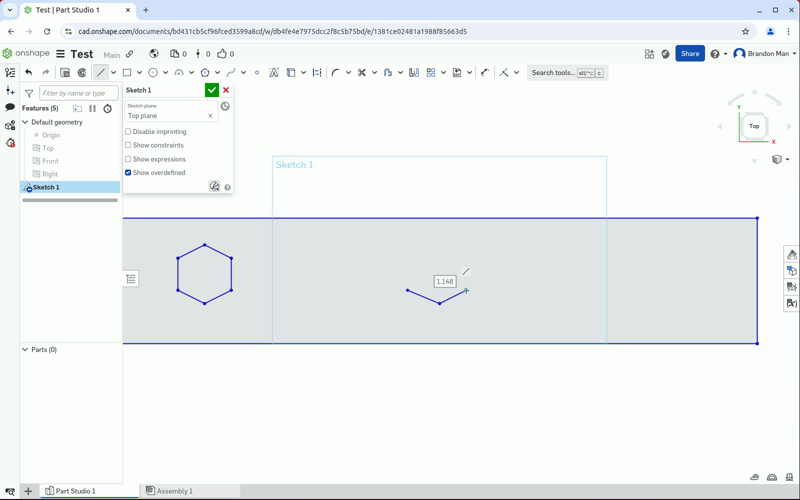
scroll(-6)
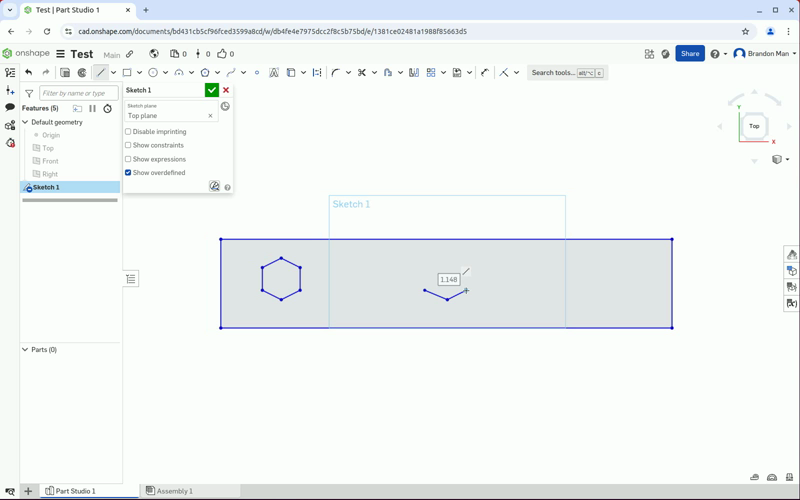
scroll(-6)
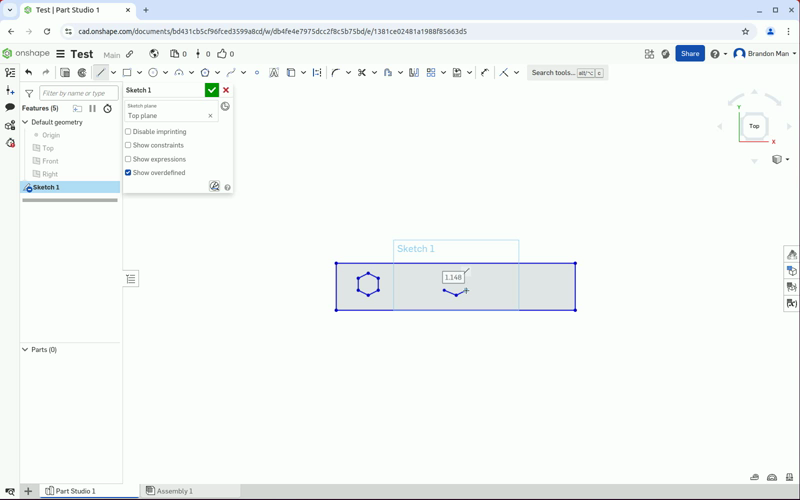
scroll(-6)
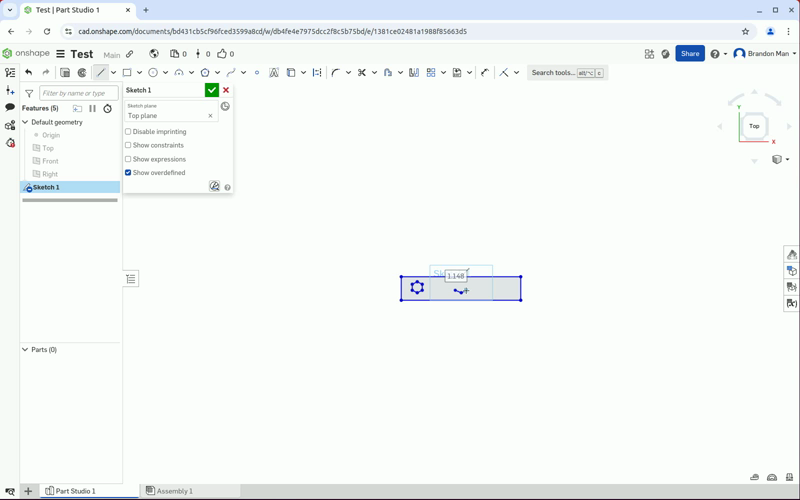
key_up(shift)
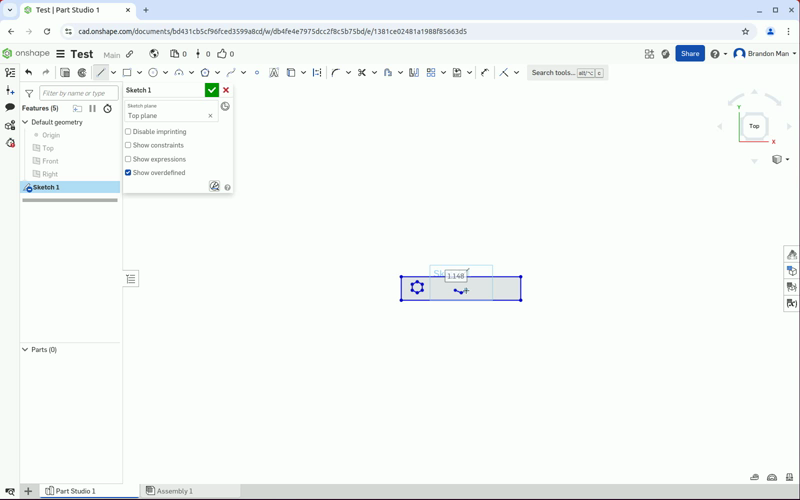
key_down(shift)
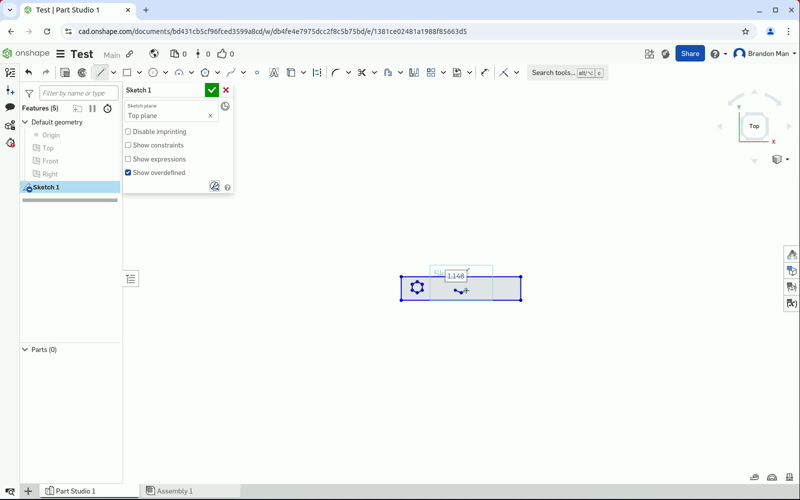
mouse_move(496, 290)
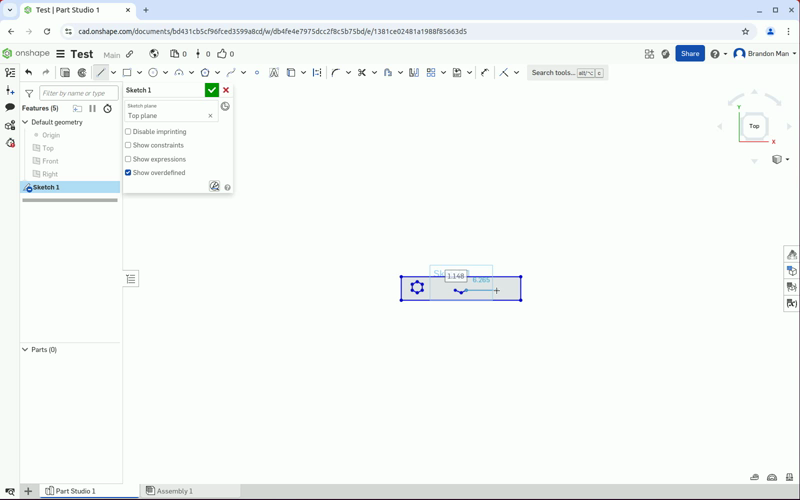
mouse_move(466, 284)
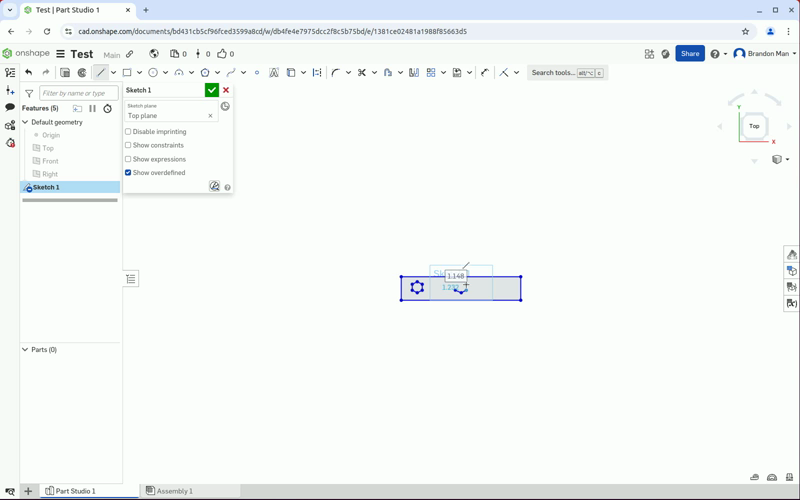
scroll(6)
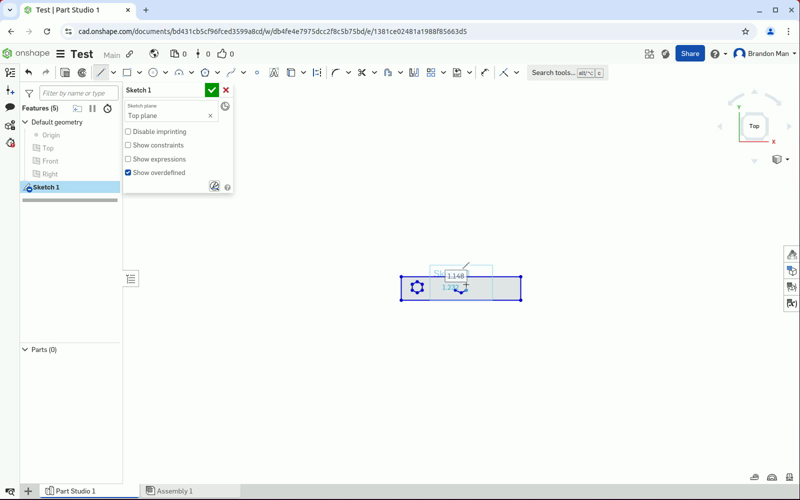
scroll(6)
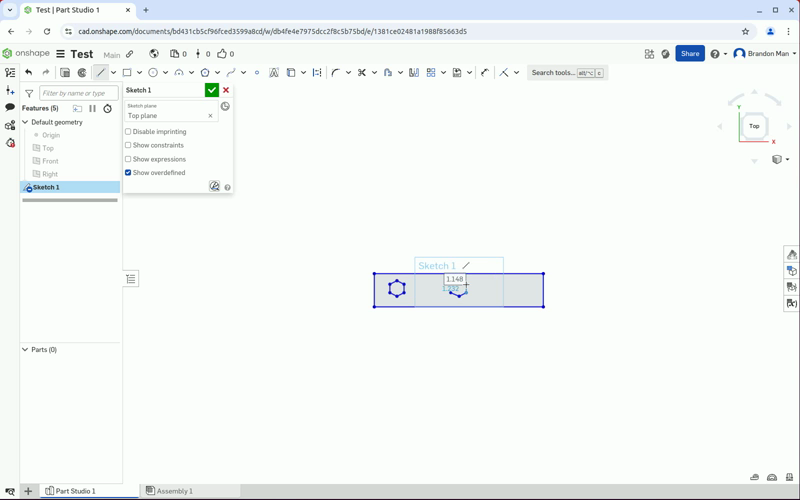
scroll(6)
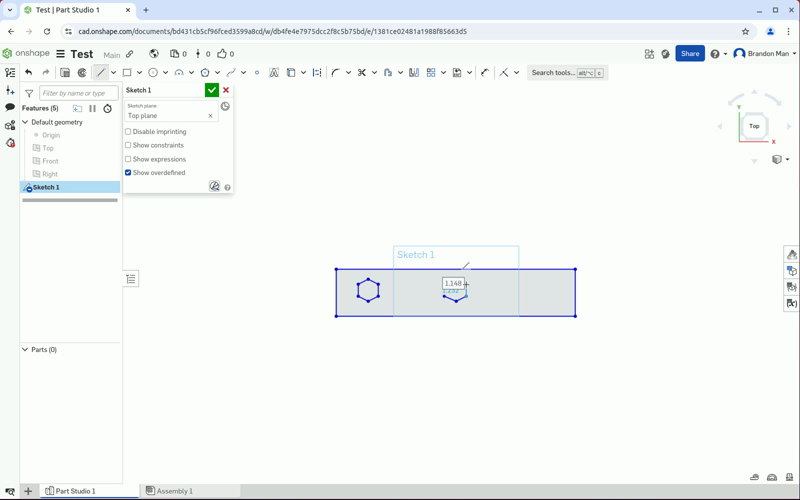
scroll(6)
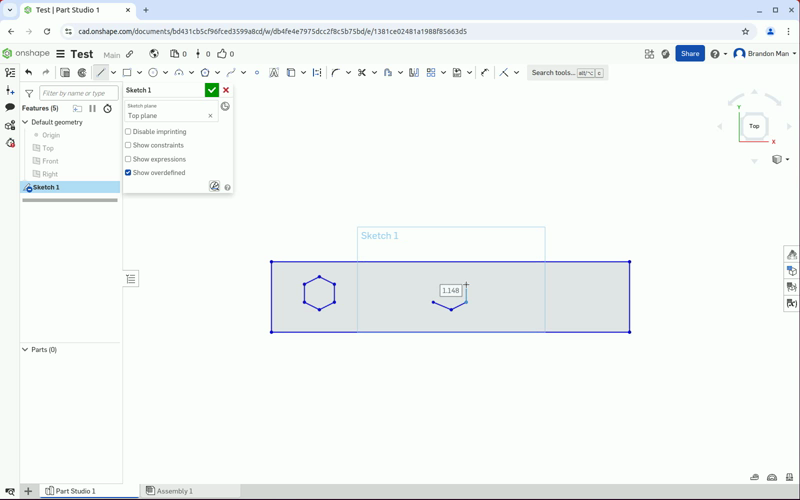
scroll(6)
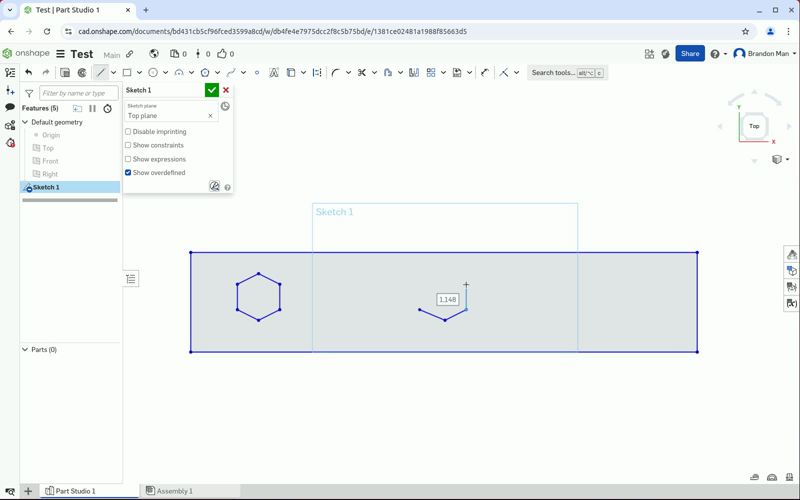
scroll(6)
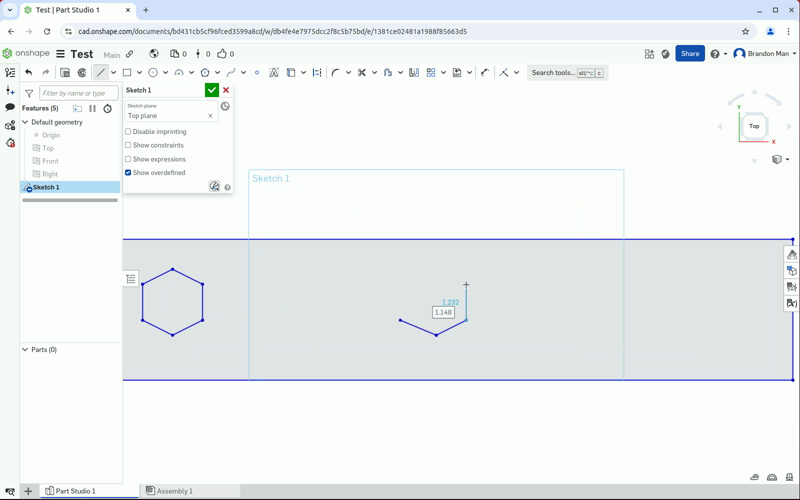
scroll(6)
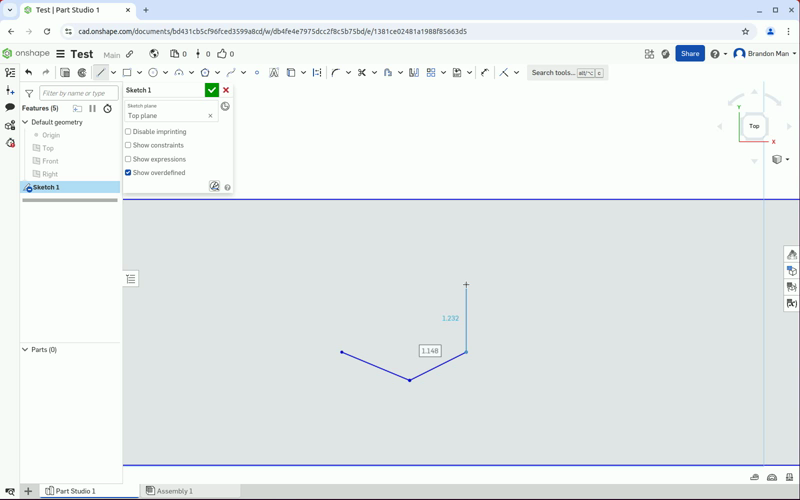
click(466, 284)
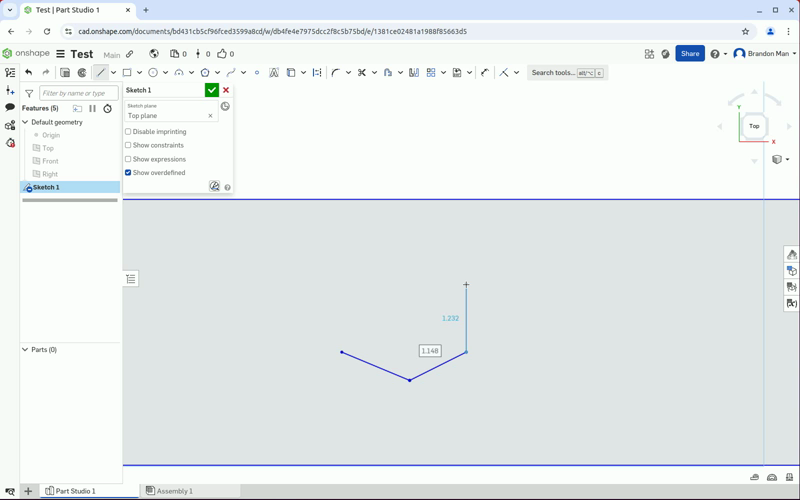
scroll(-6)
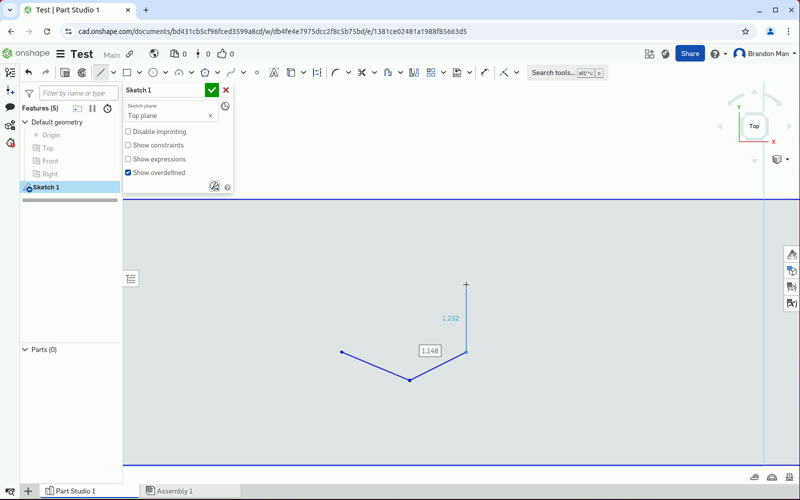
scroll(-6)
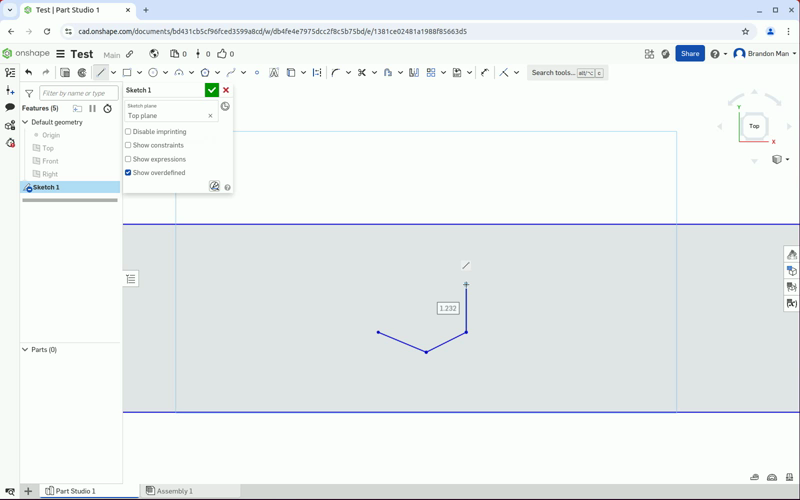
scroll(-6)
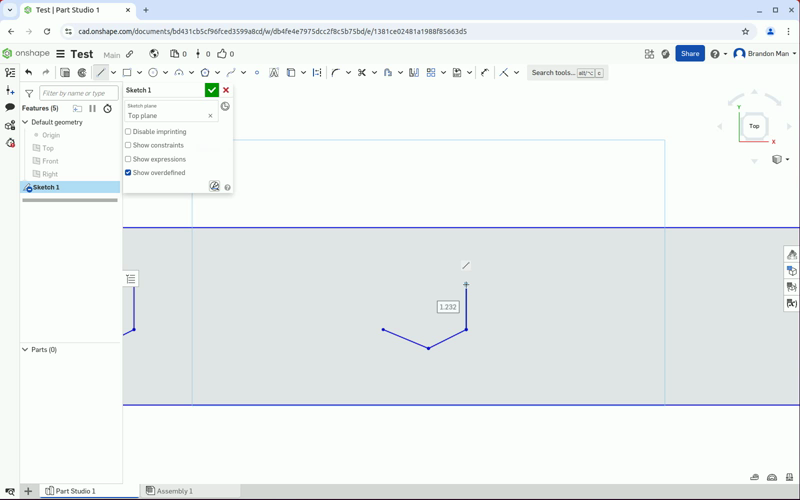
scroll(-6)
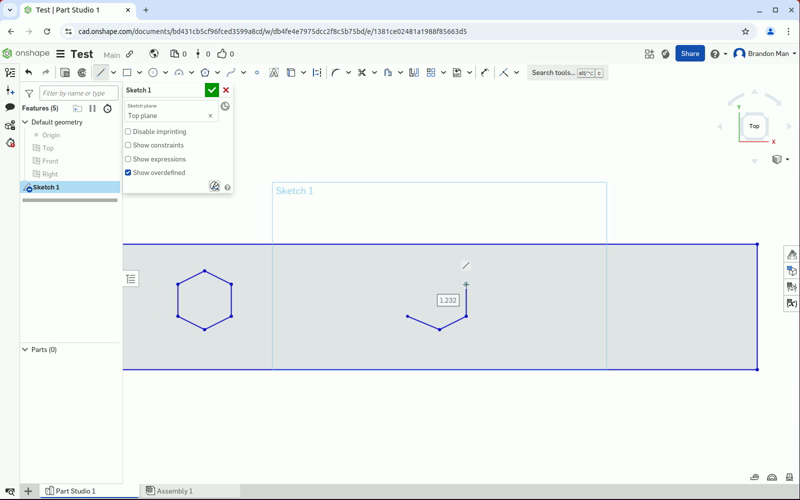
scroll(-6)
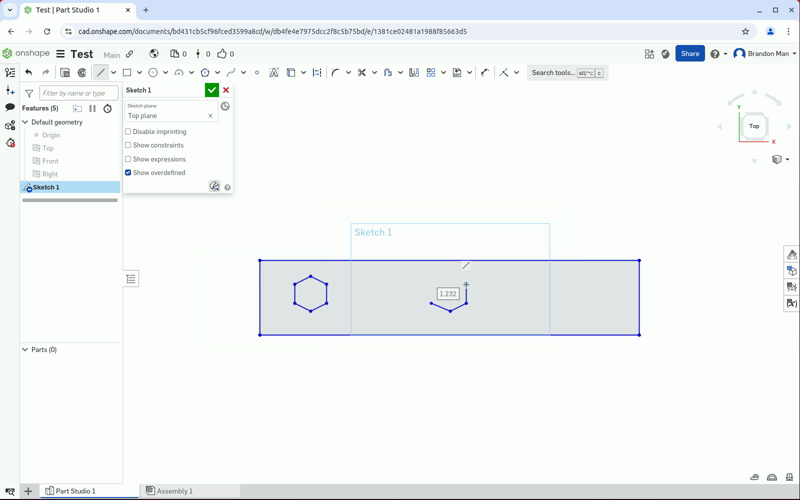
scroll(-6)
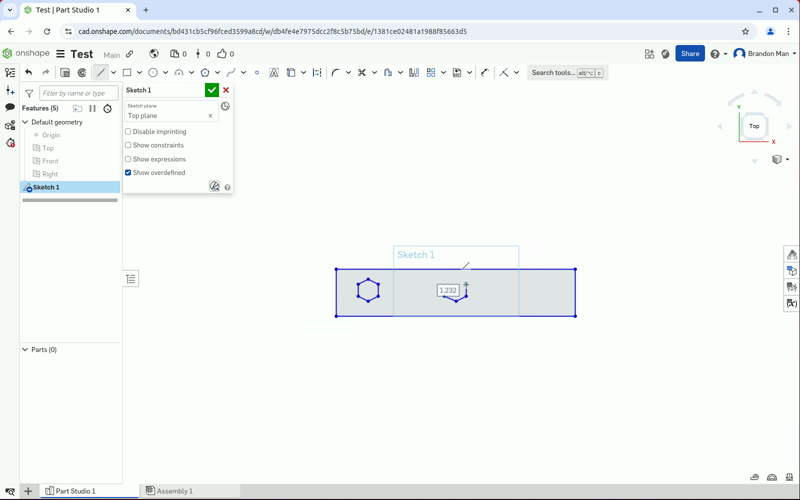
scroll(-6)
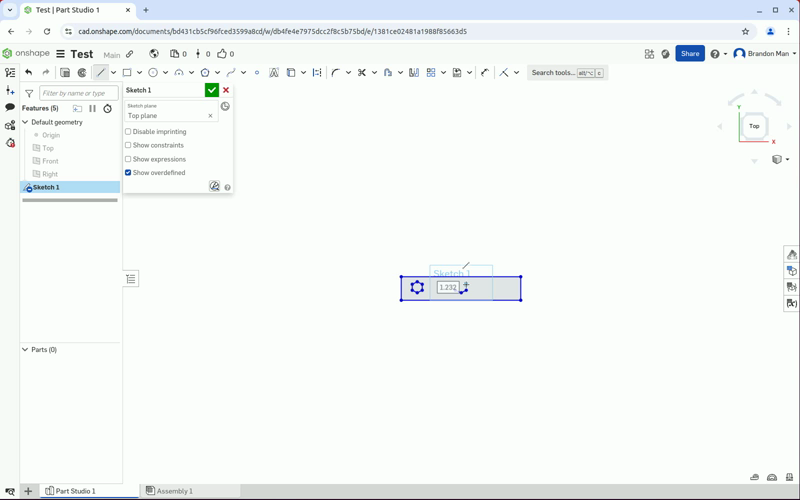
key_up(shift)
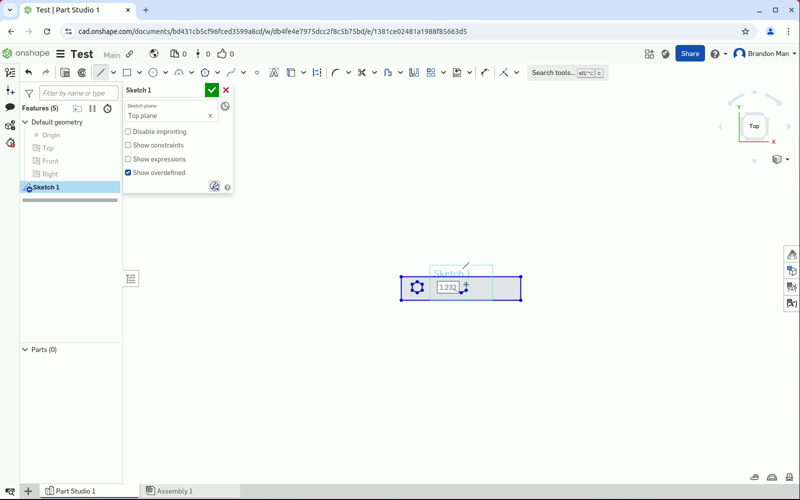
key_down(shift)
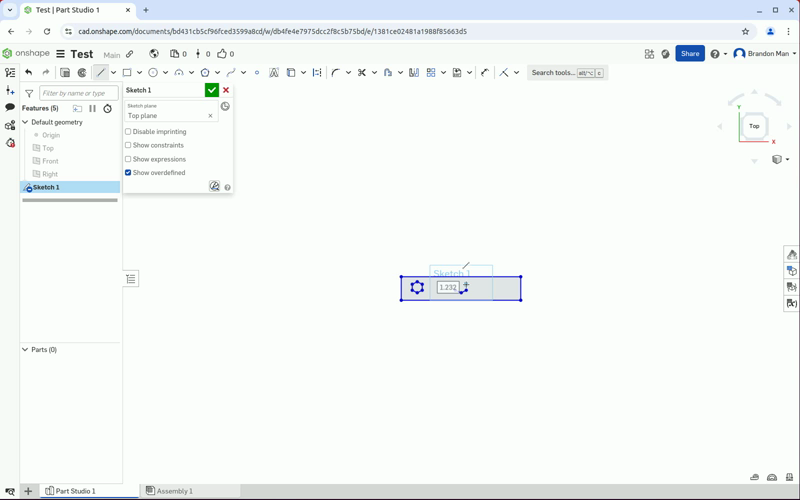
mouse_move(496, 284)
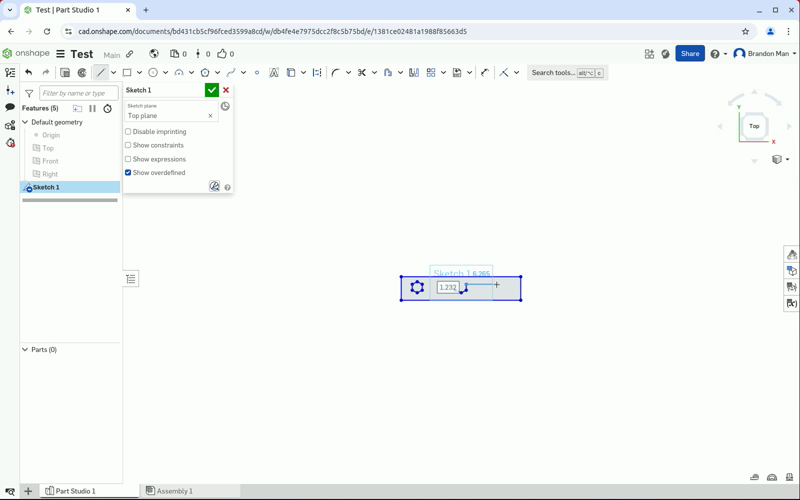
mouse_move(461, 281)
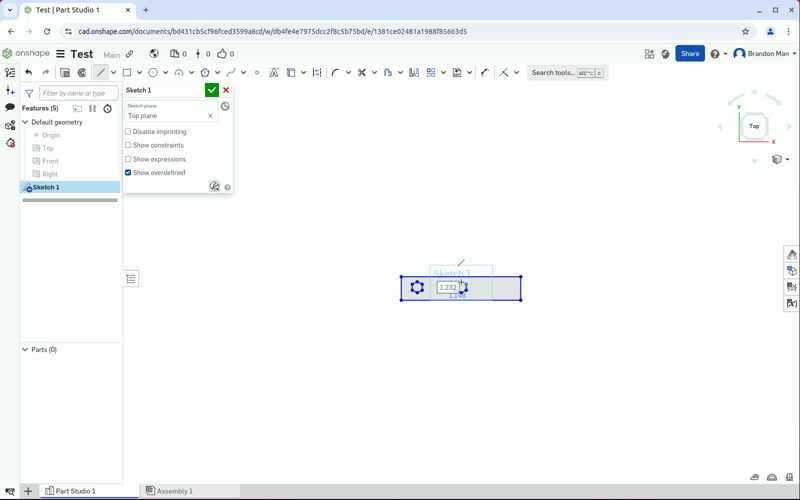
scroll(6)
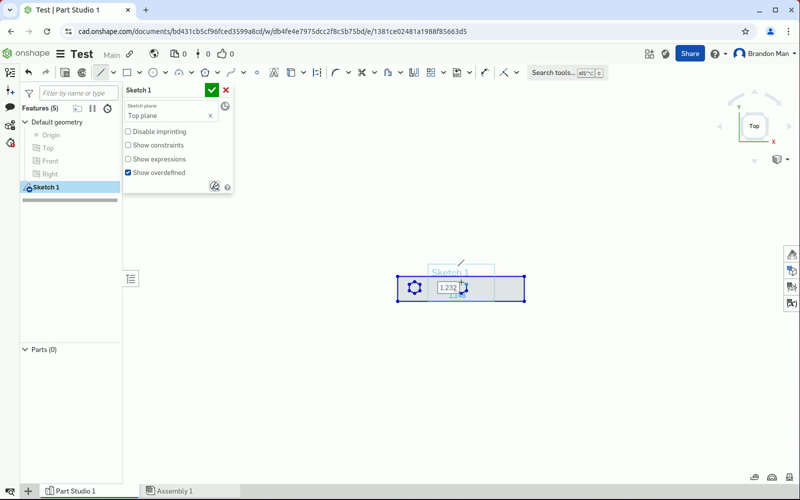
scroll(6)
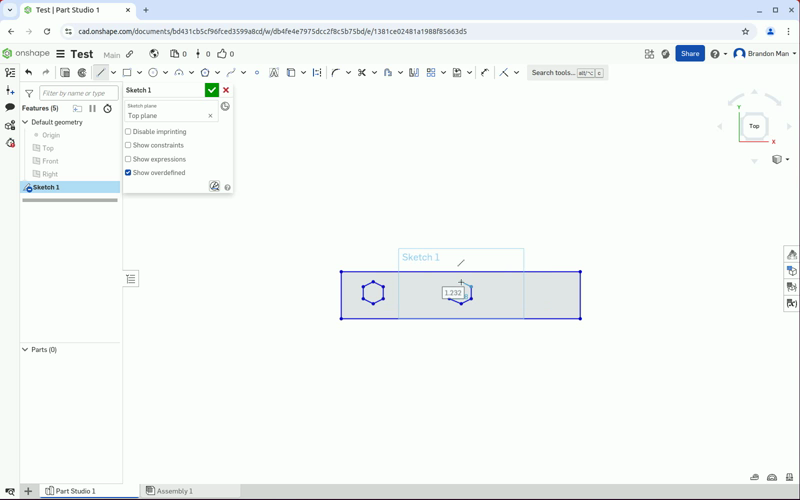
scroll(6)
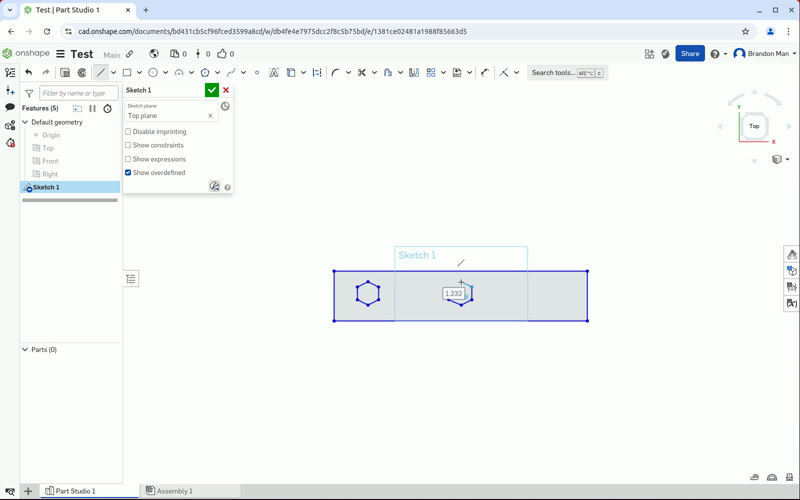
scroll(6)
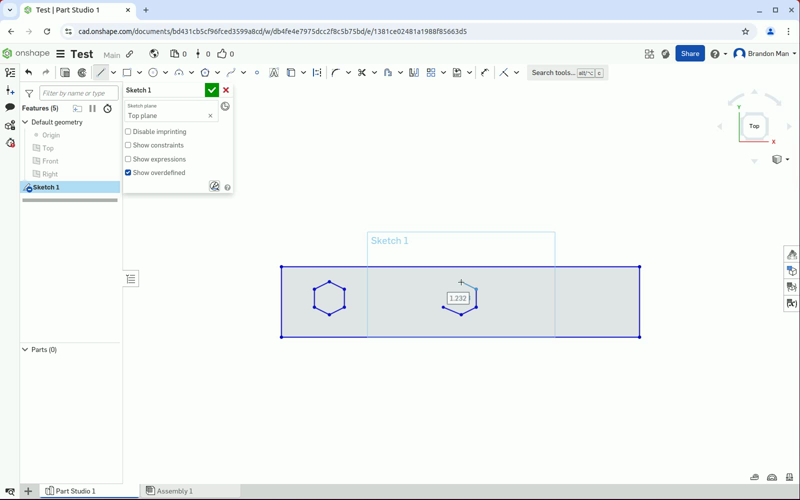
scroll(6)
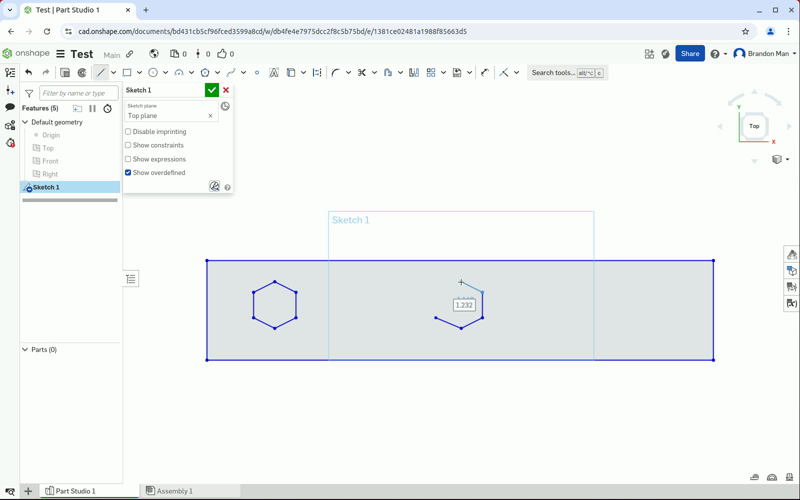
scroll(6)
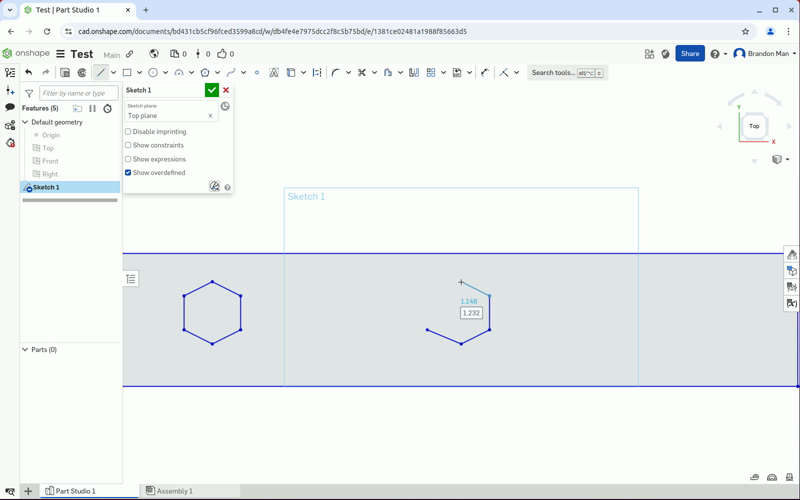
scroll(6)
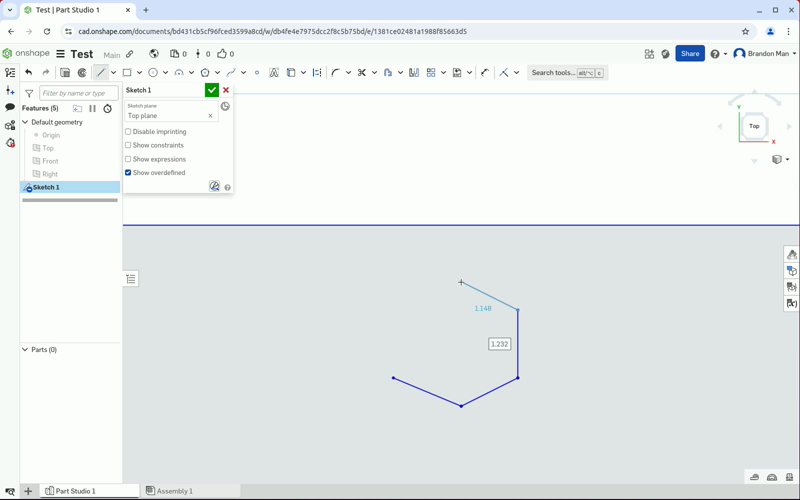
click(461, 281)
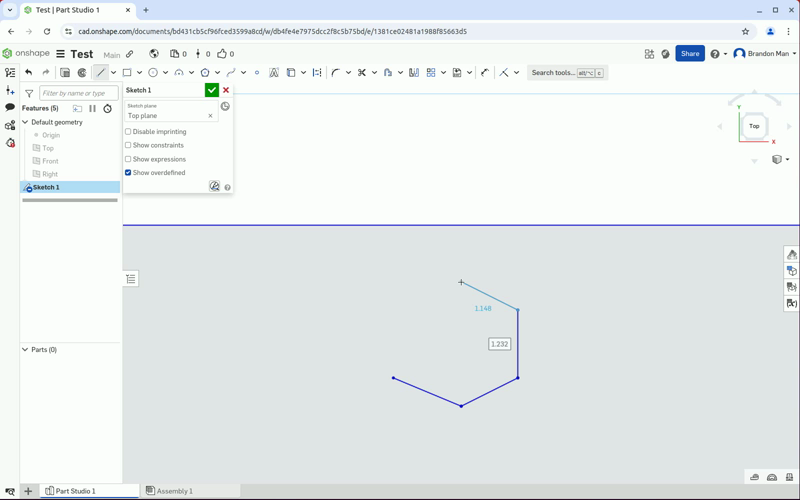
scroll(-6)
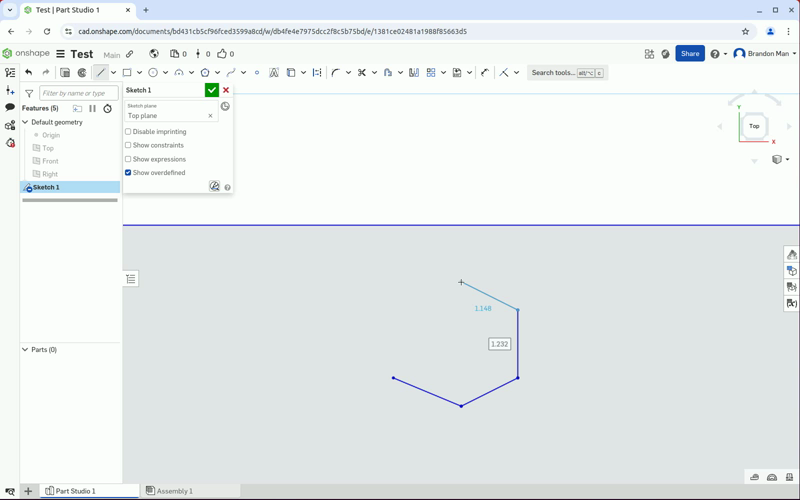
scroll(-6)
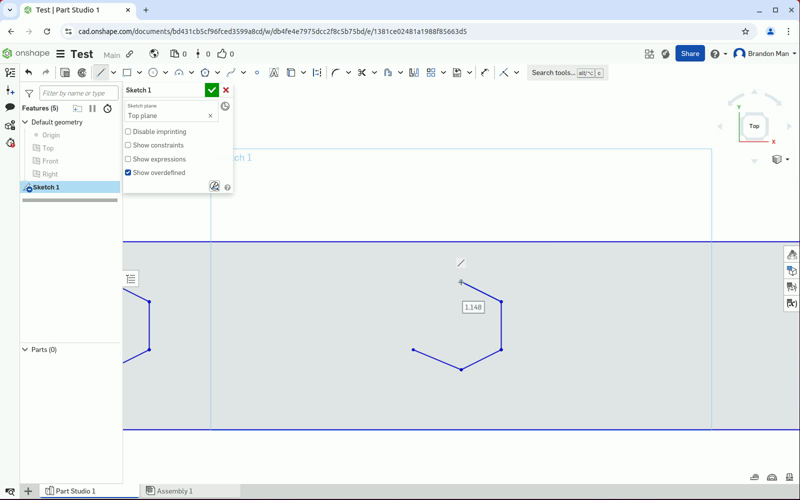
scroll(-6)
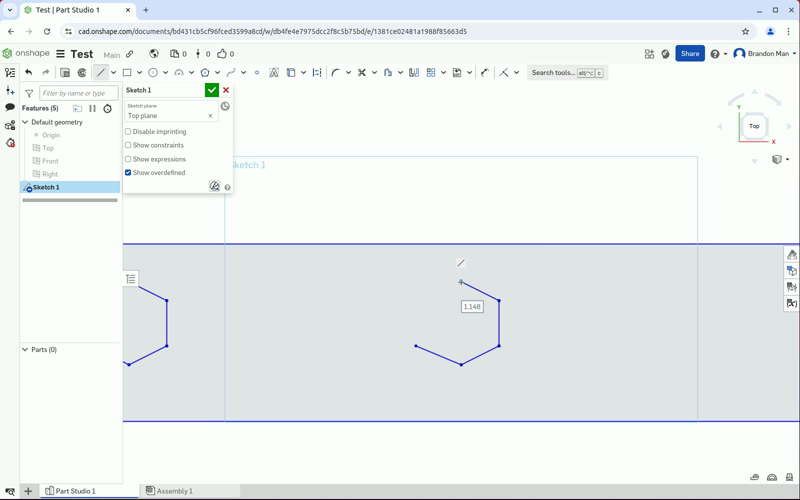
scroll(-6)
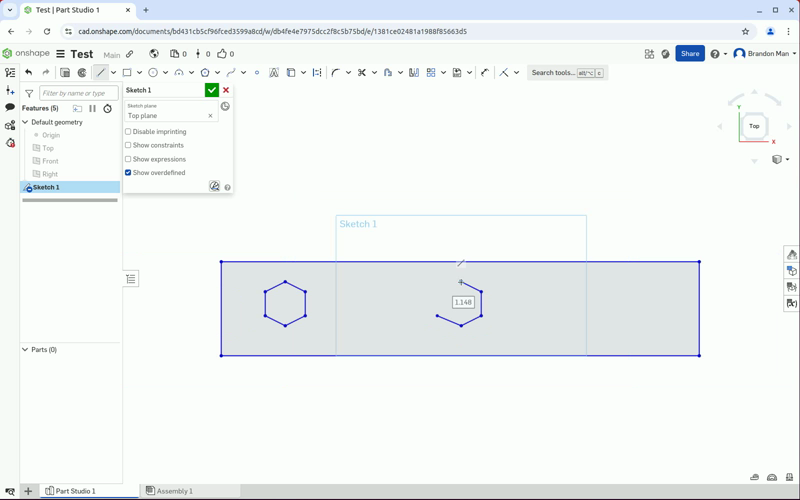
scroll(-6)
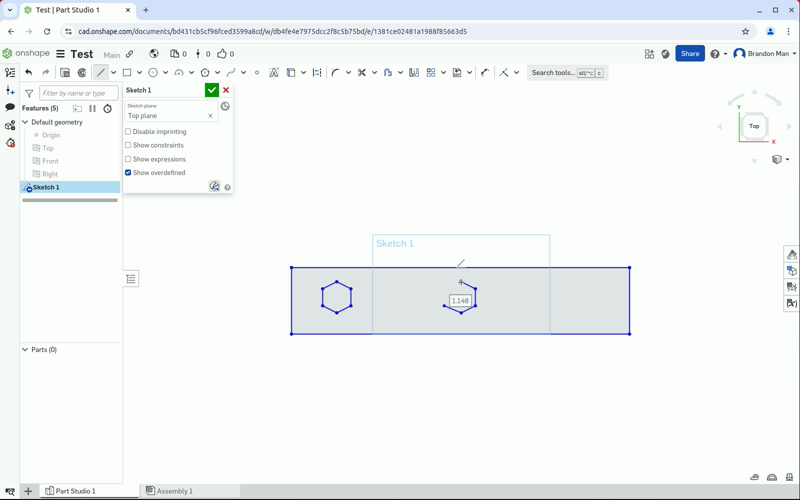
scroll(-6)
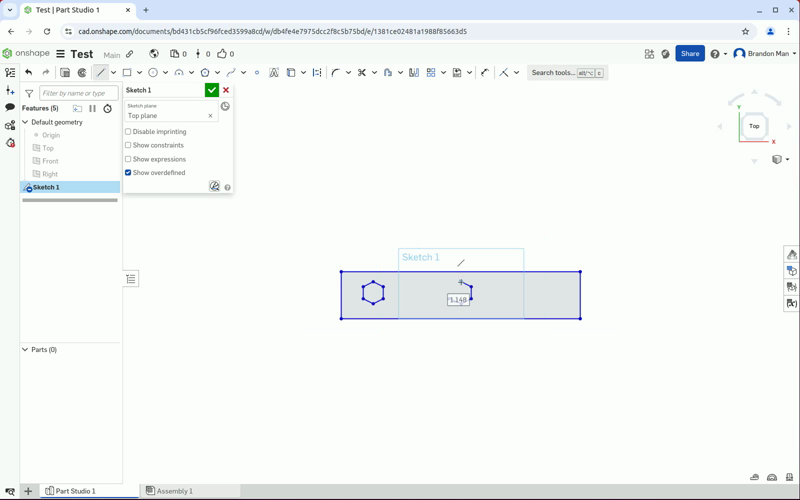
scroll(-6)
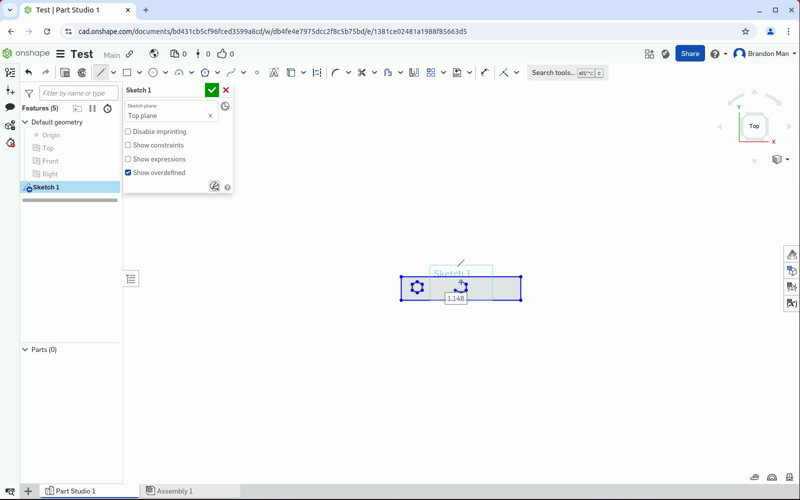
key_up(shift)
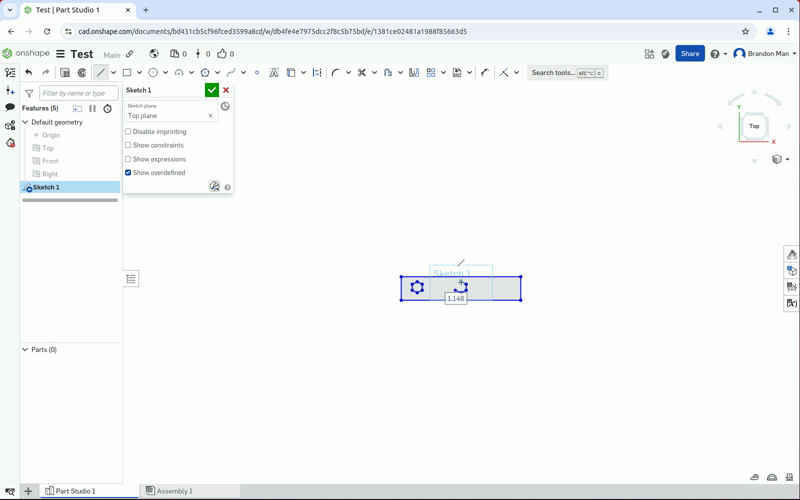
key_down(shift)
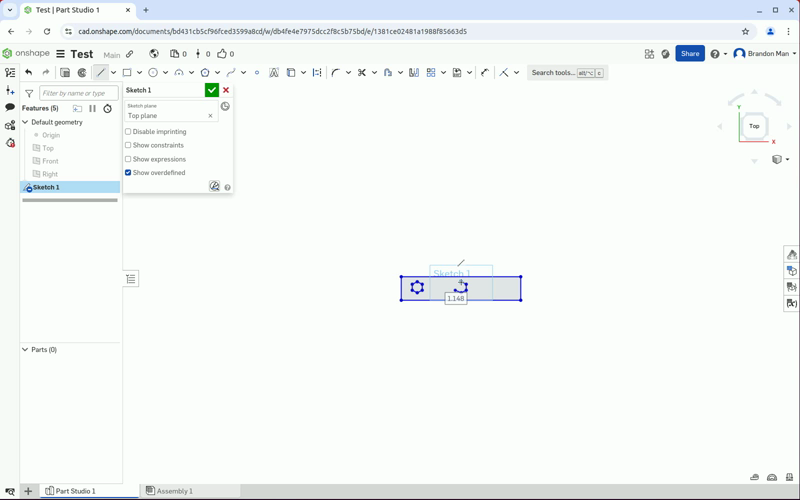
mouse_move(491, 281)
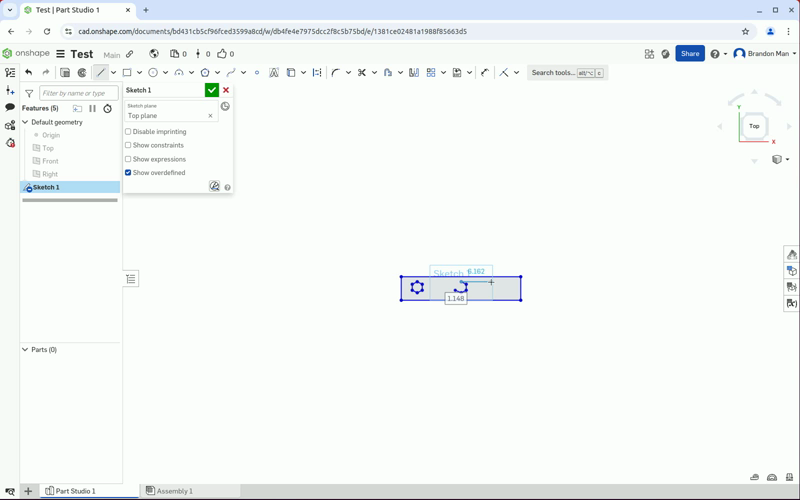
mouse_move(455, 284)
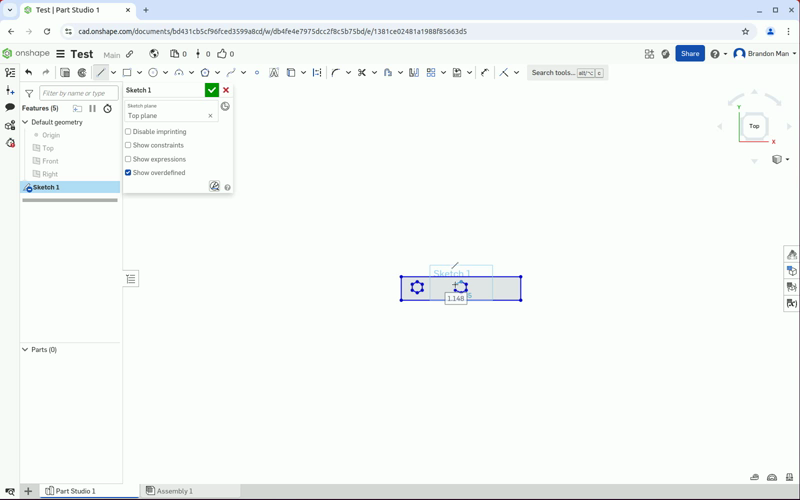
scroll(6)
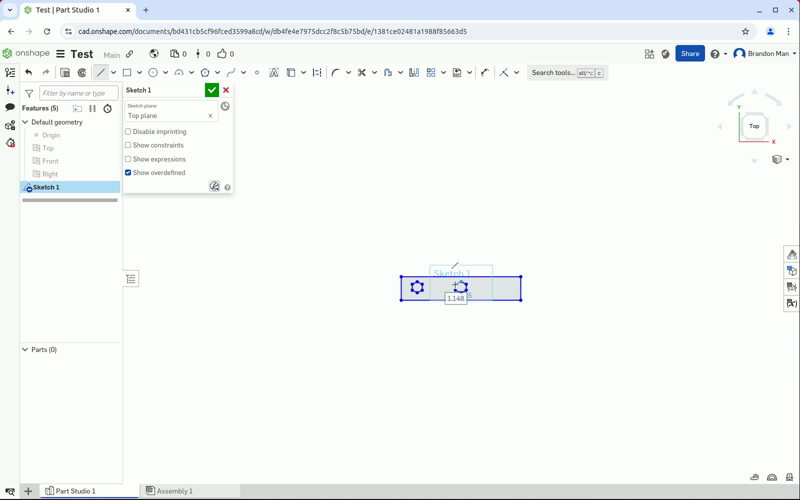
scroll(6)
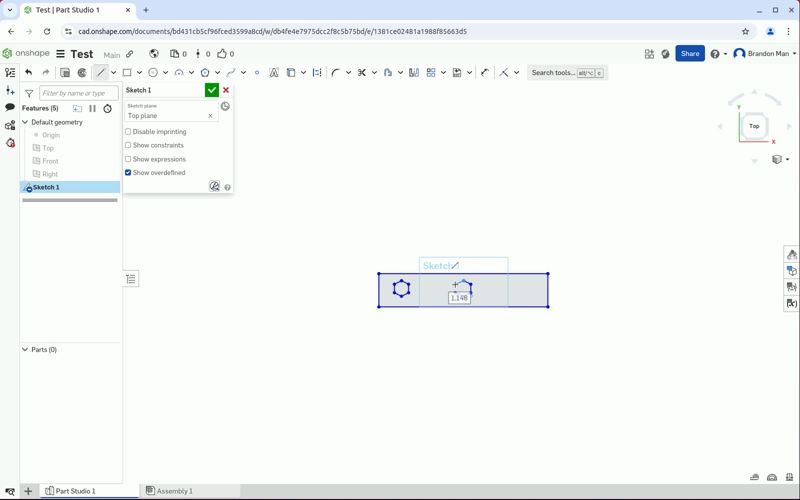
scroll(6)
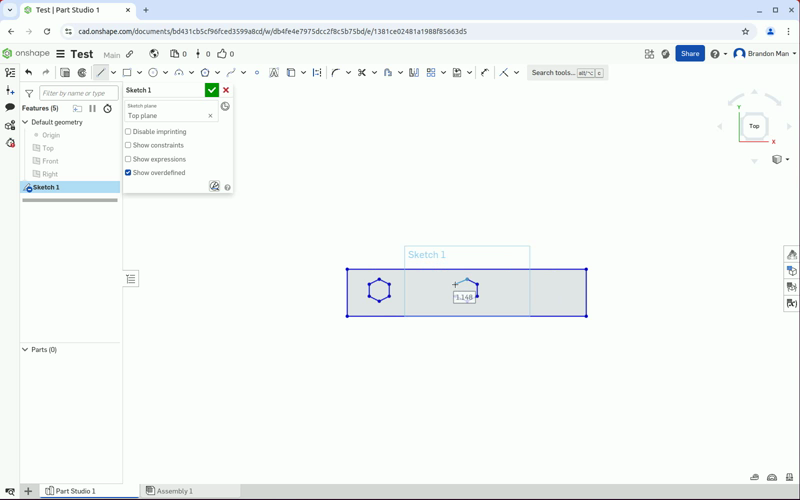
scroll(6)
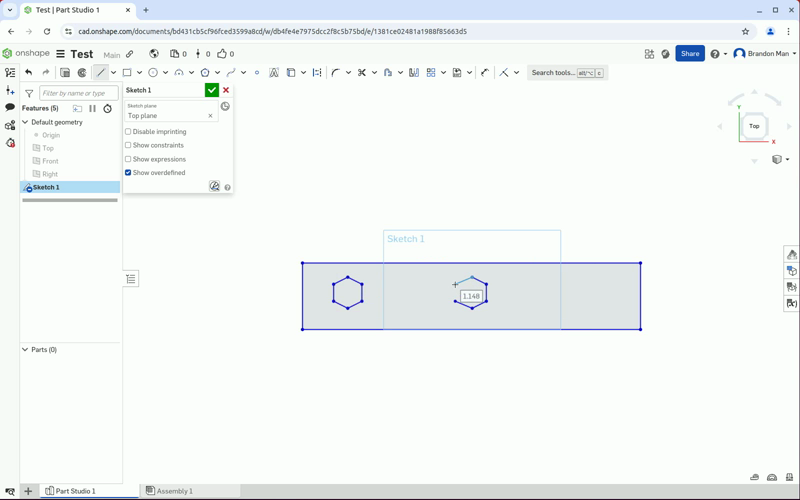
scroll(6)
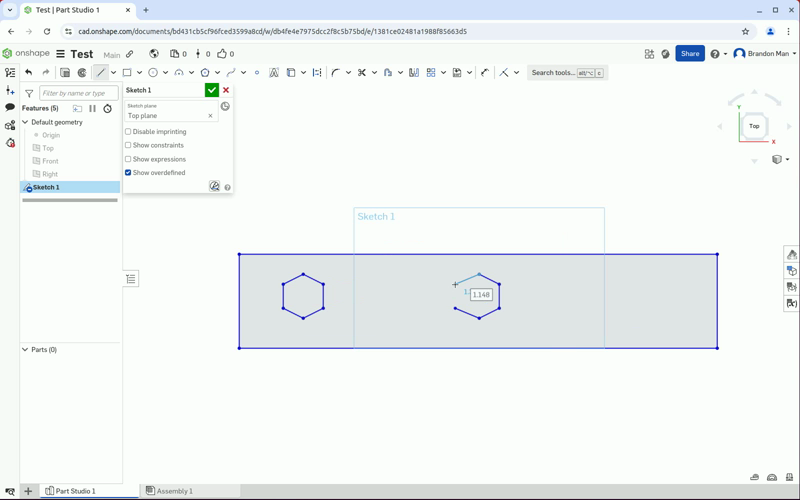
scroll(6)
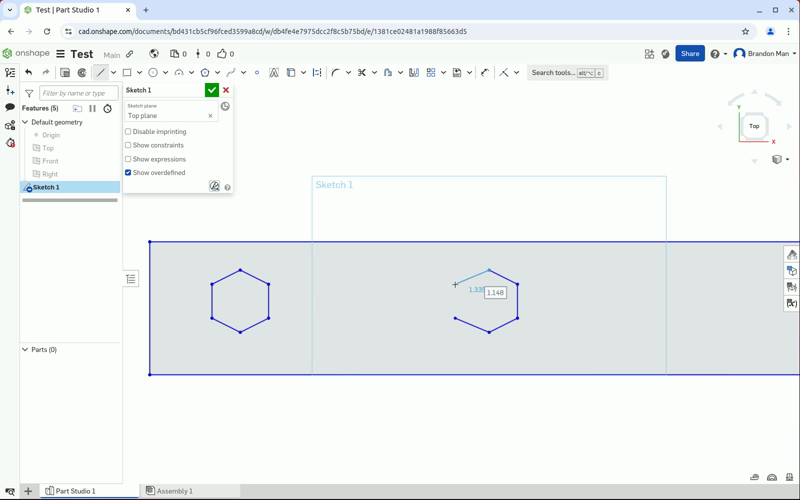
scroll(6)
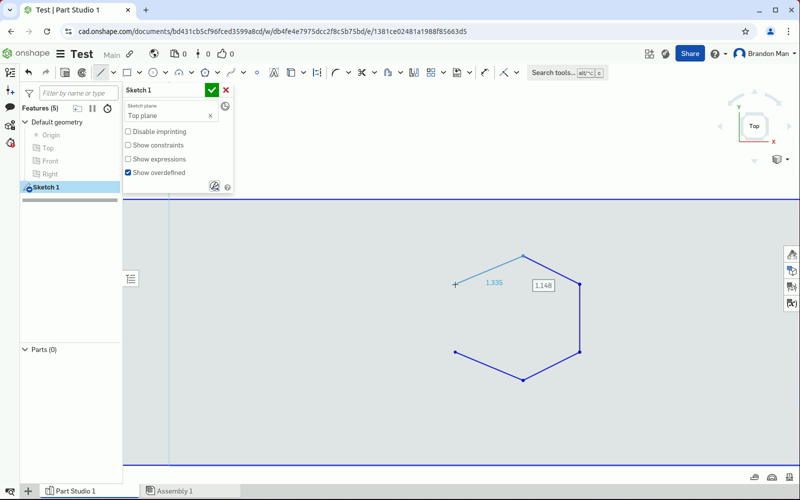
click(455, 284)
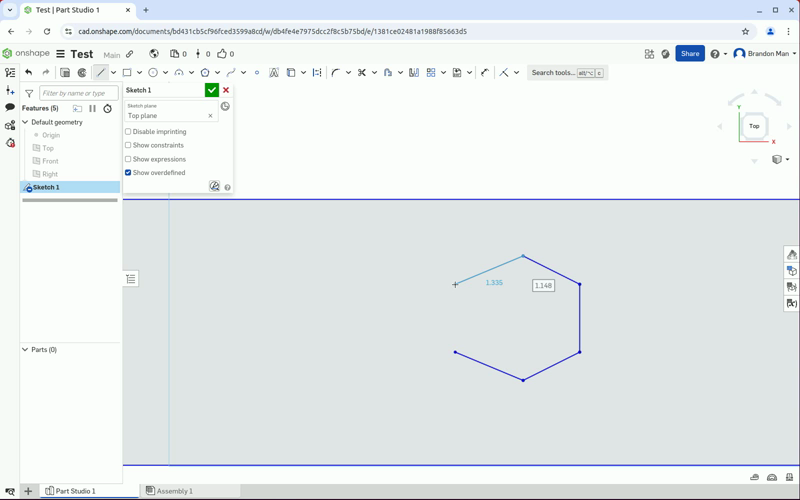
scroll(-6)
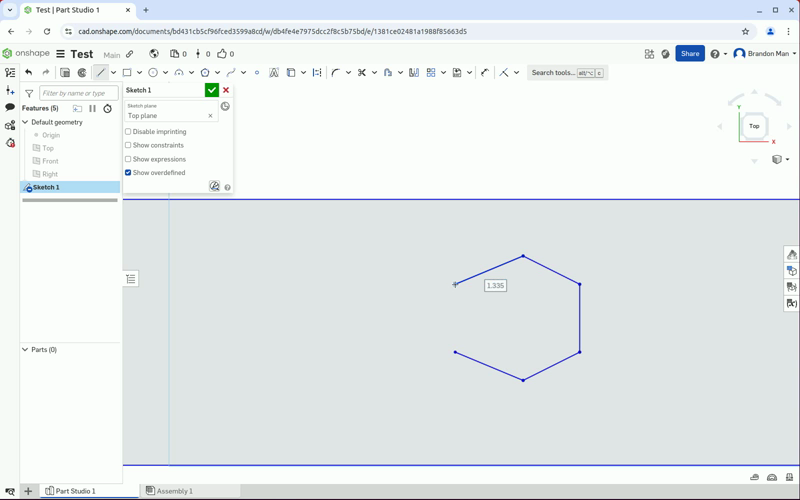
scroll(-6)
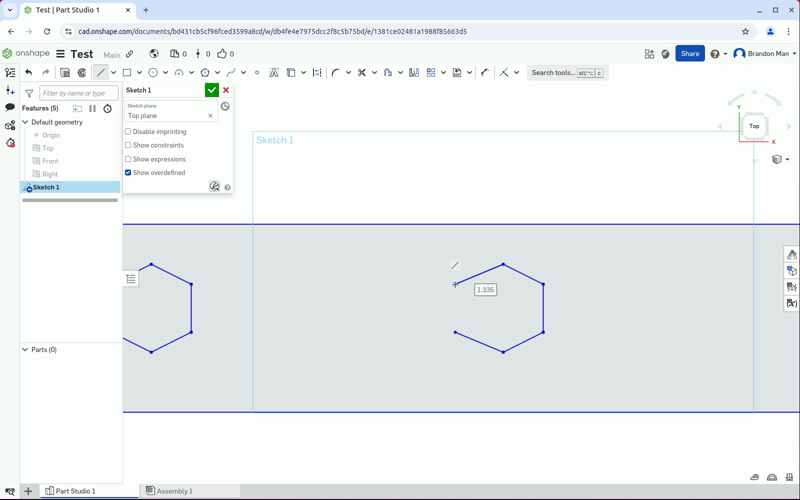
scroll(-6)
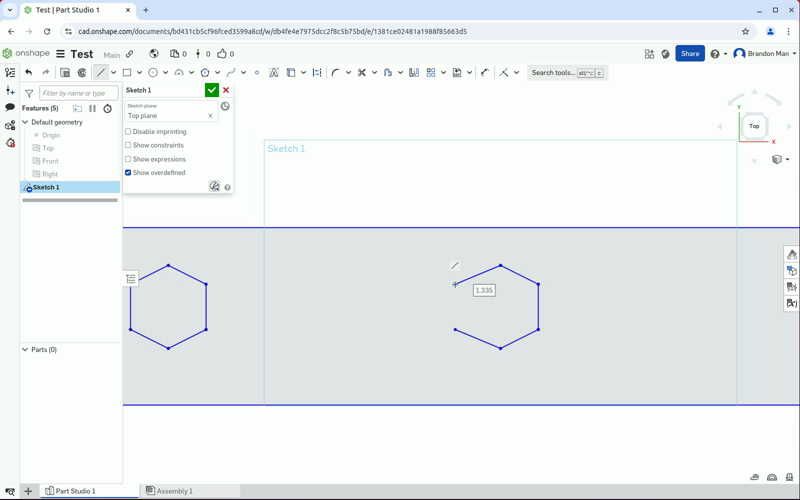
scroll(-6)
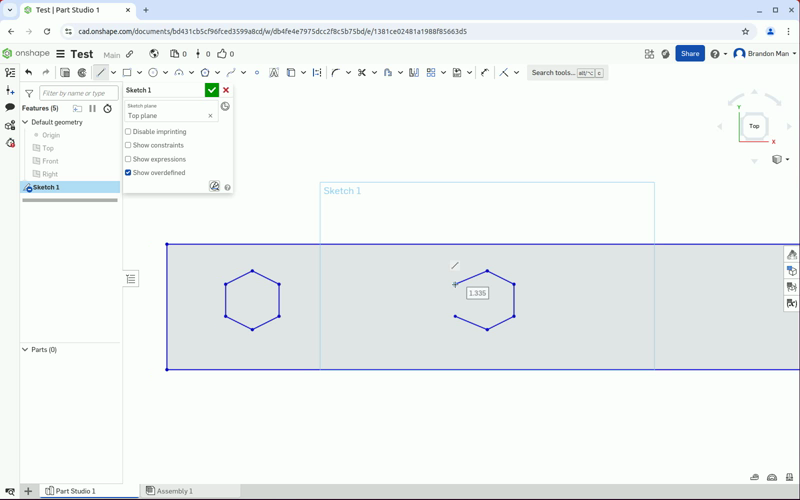
scroll(-6)
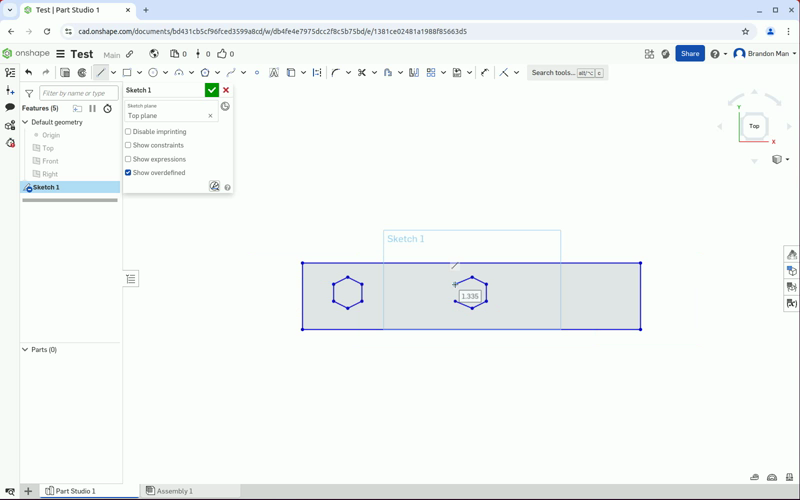
scroll(-6)
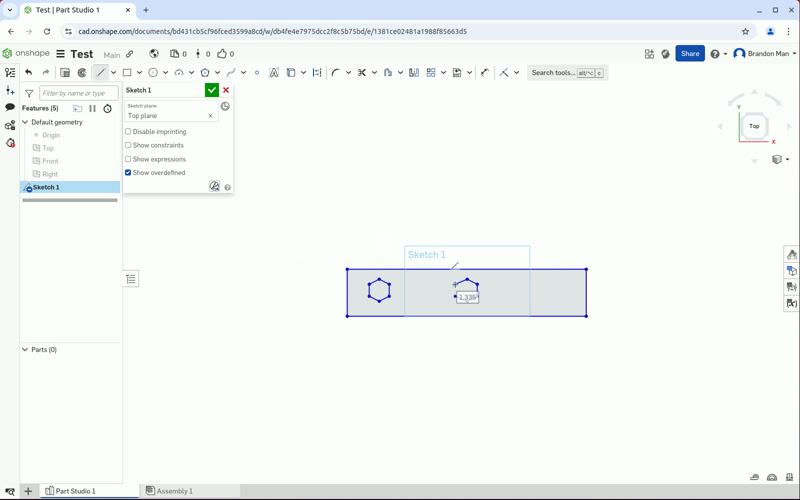
scroll(-6)
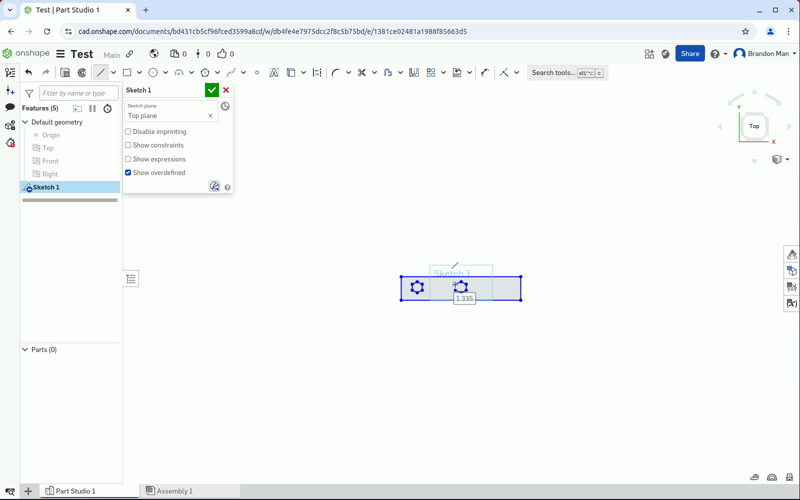
key_up(shift)
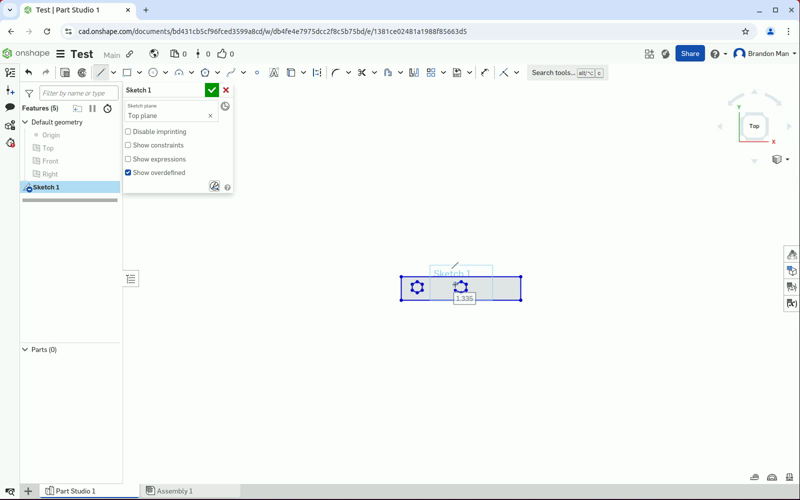
mouse_move(485, 284)
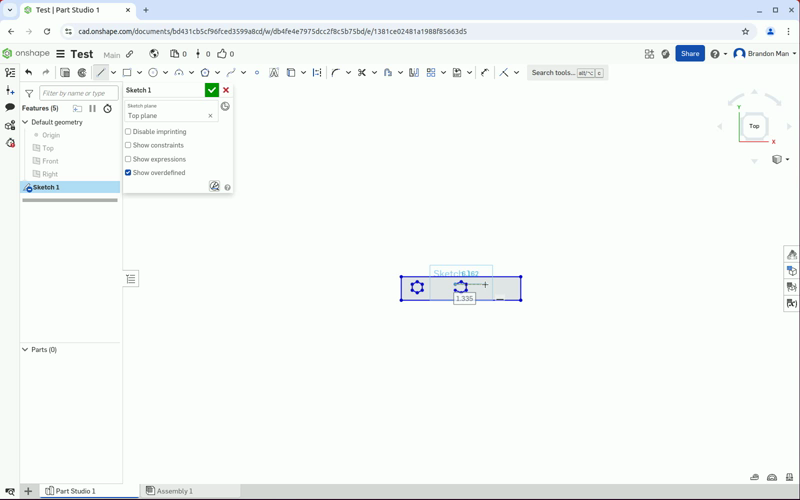
key_down(shift)
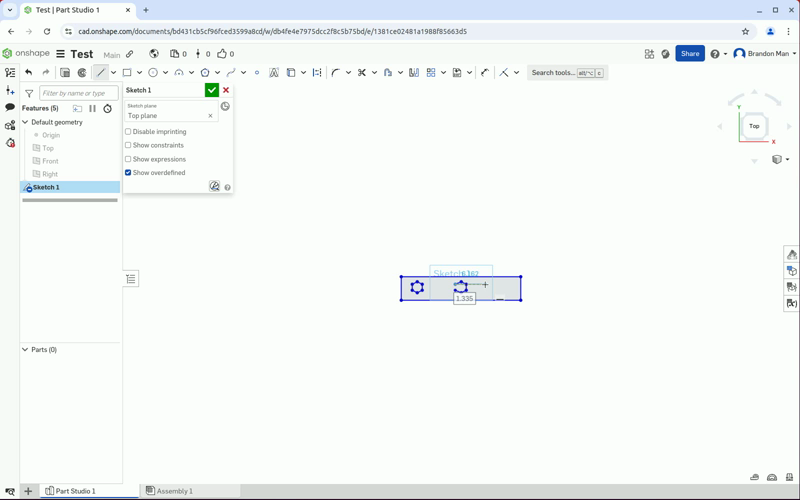
mouse_move(455, 290)
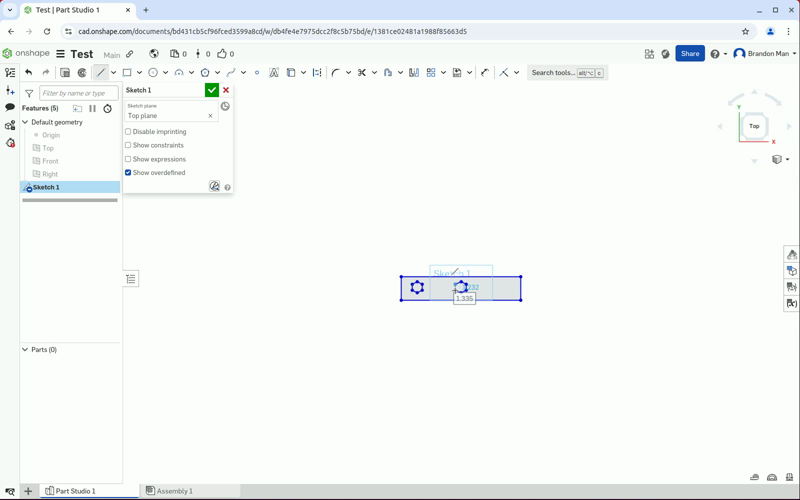
scroll(6)
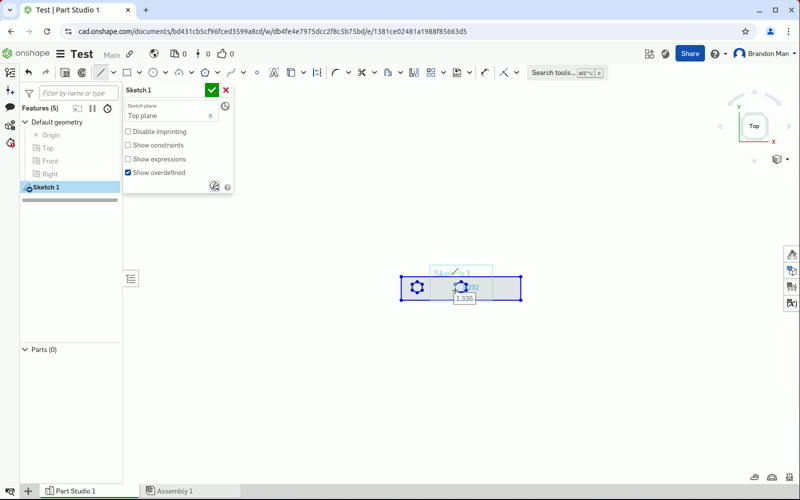
scroll(6)
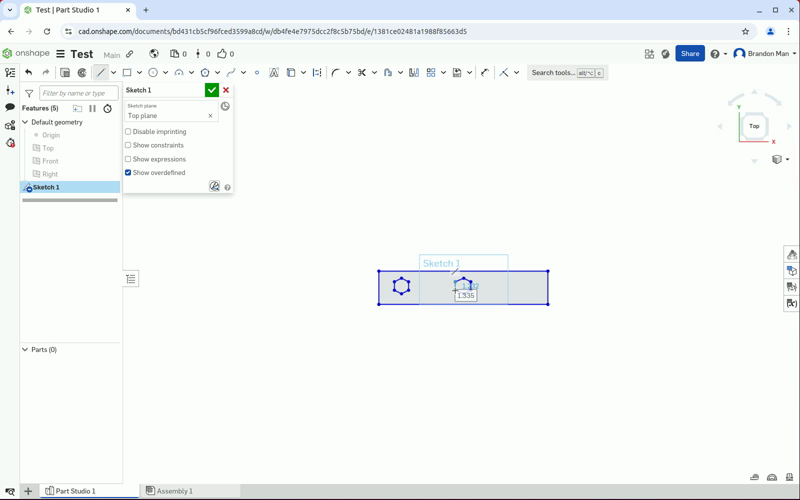
scroll(6)
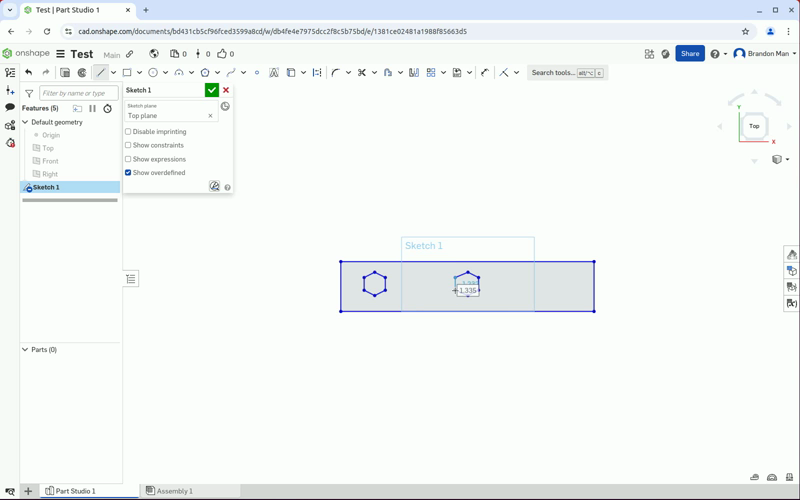
scroll(6)
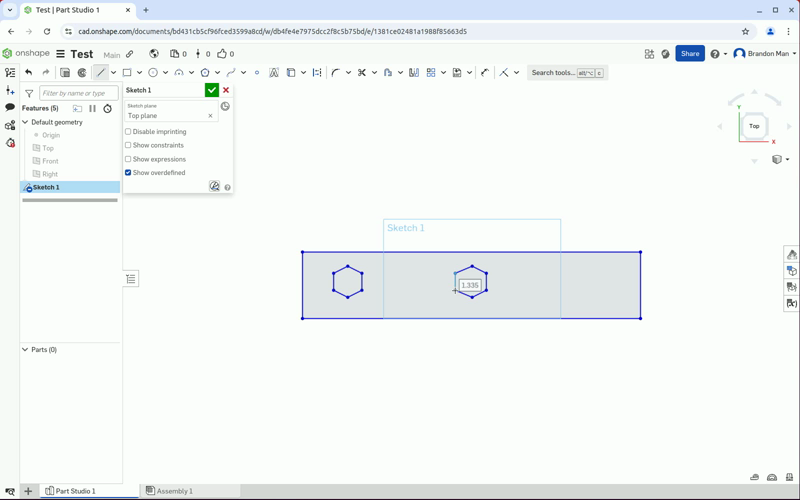
scroll(6)
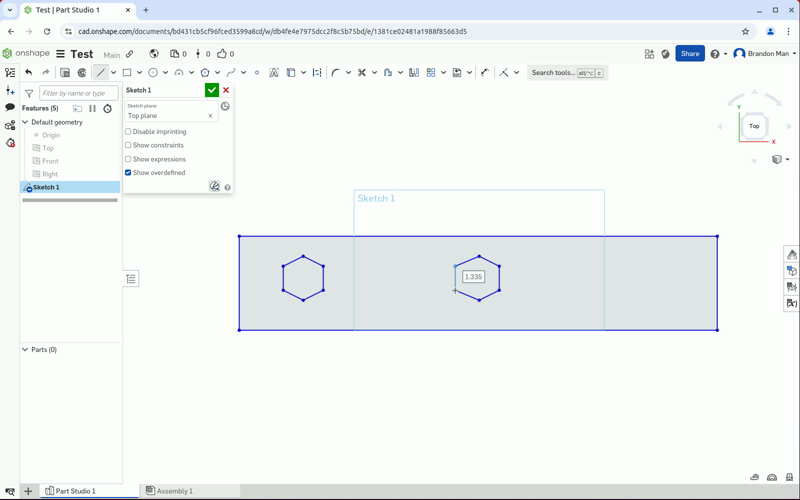
scroll(6)
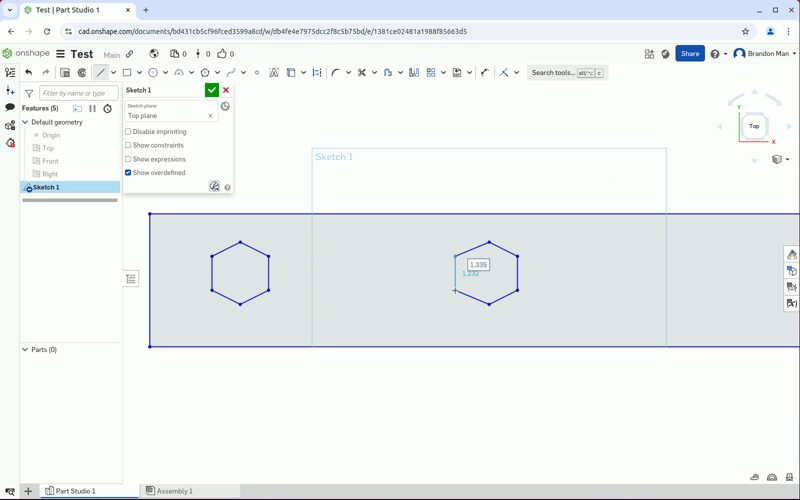
scroll(6)
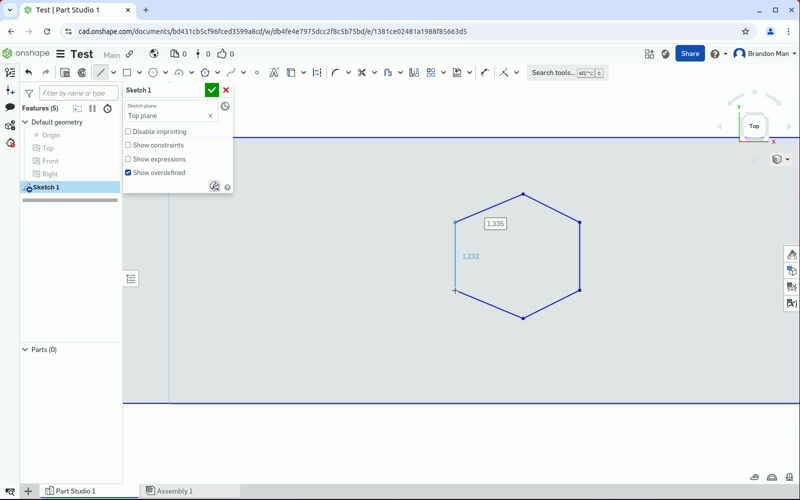
key_up(shift)
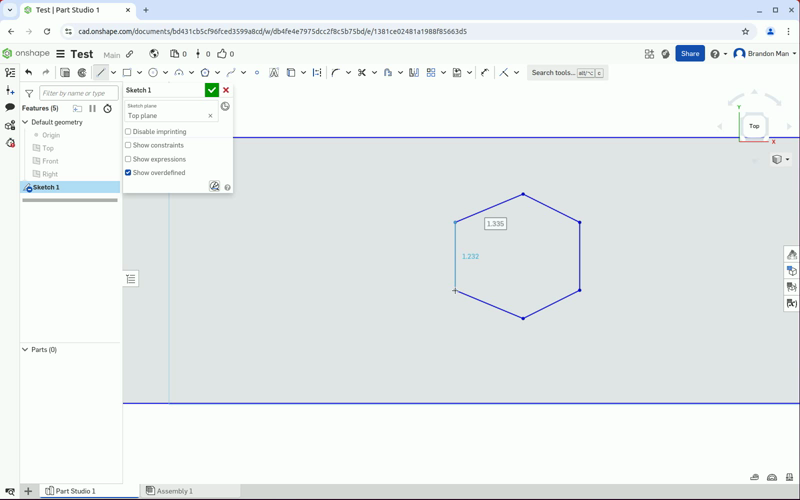
click(455, 290)
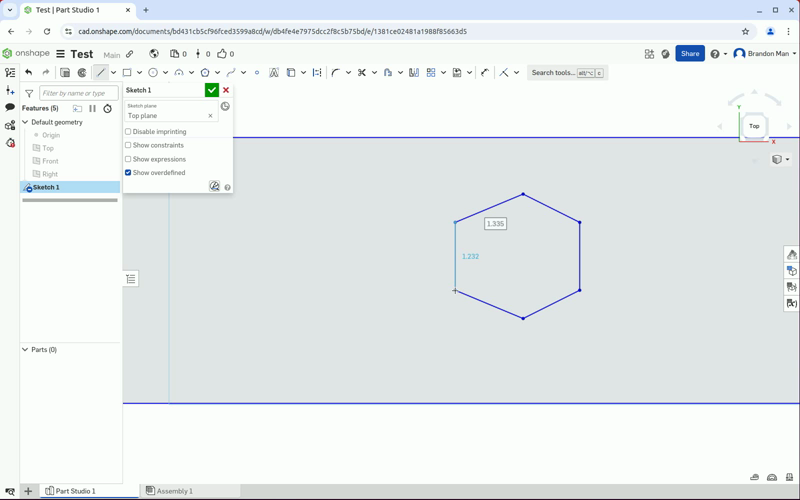
scroll(-6)
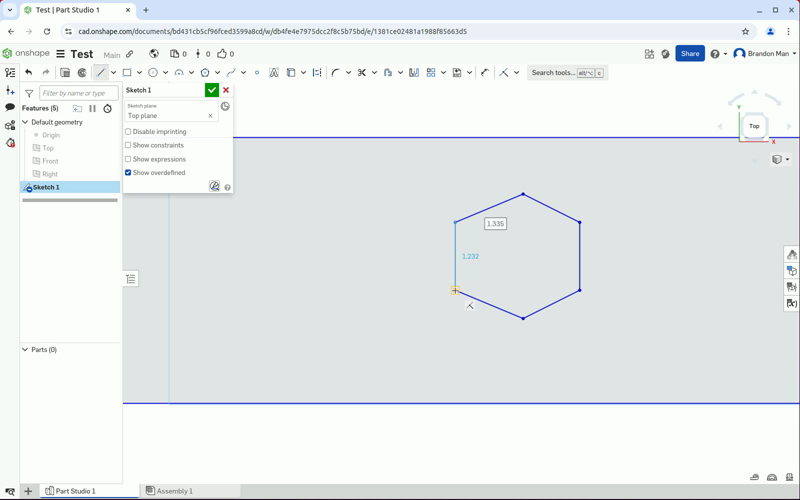
scroll(-6)
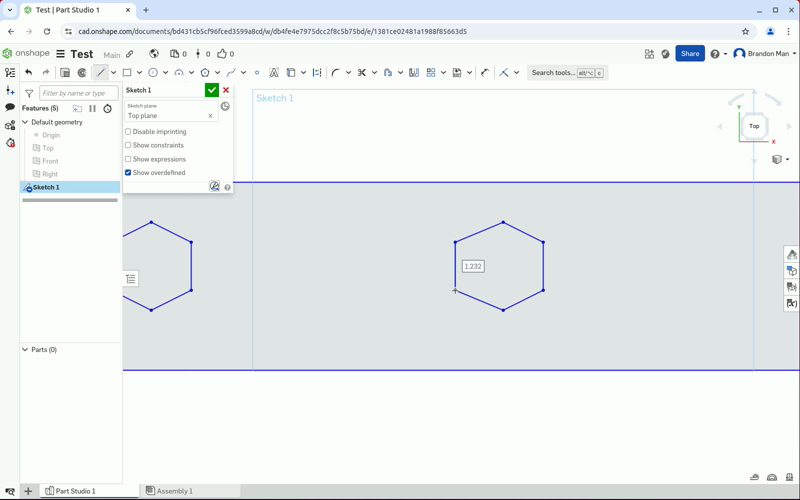
scroll(-6)
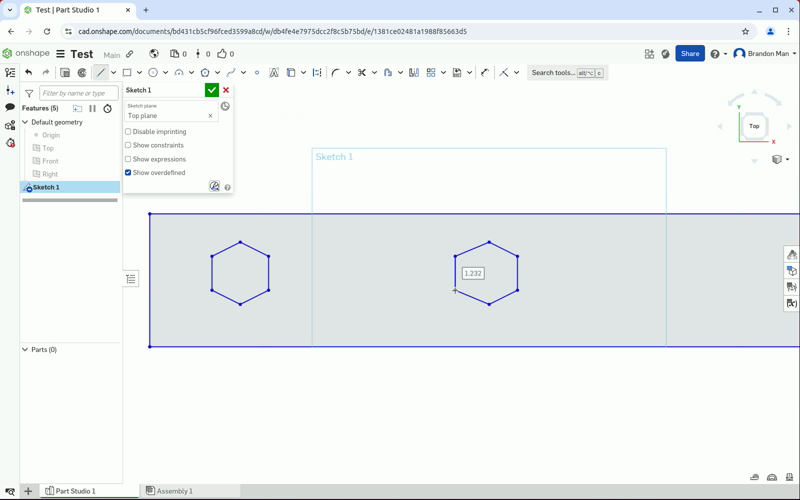
scroll(-6)
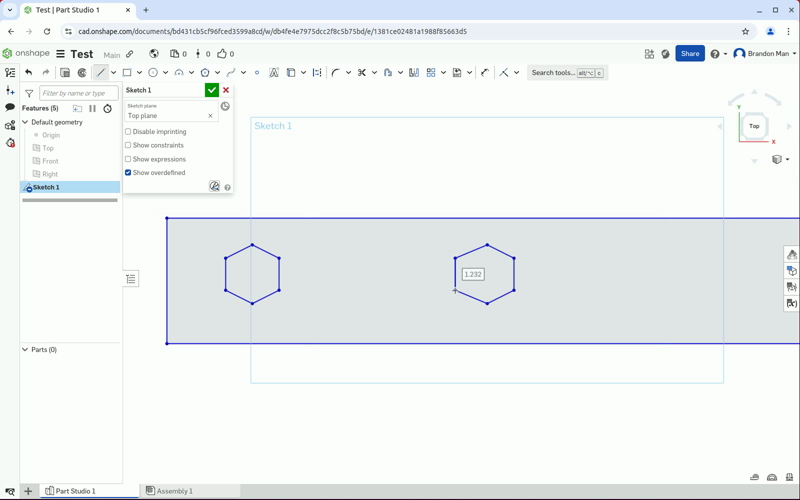
scroll(-6)
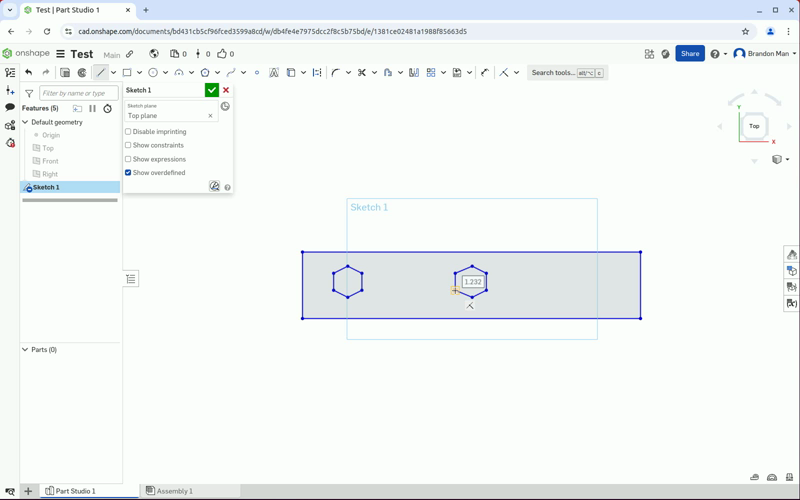
scroll(-6)
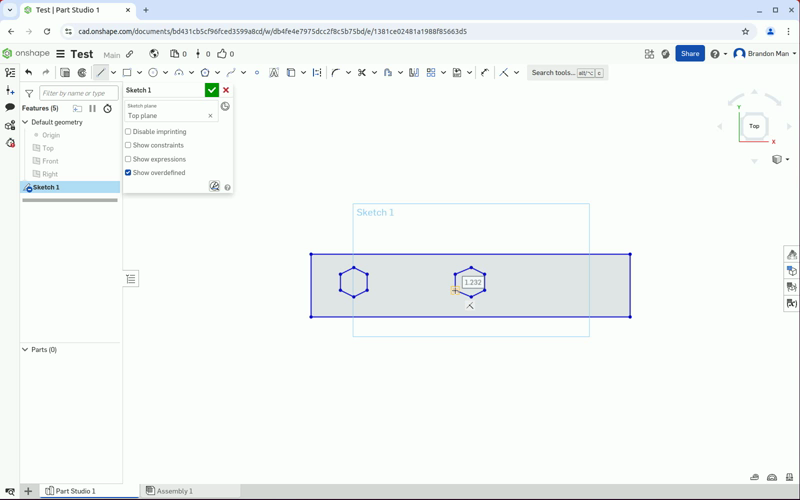
scroll(-6)
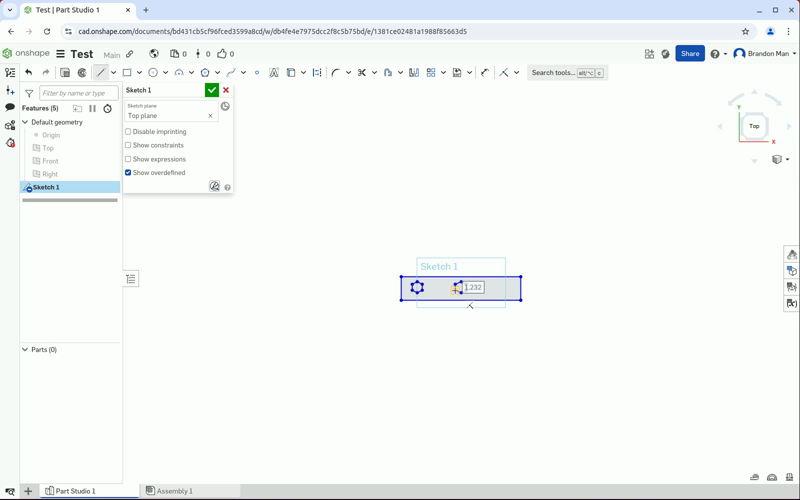
key(esc)
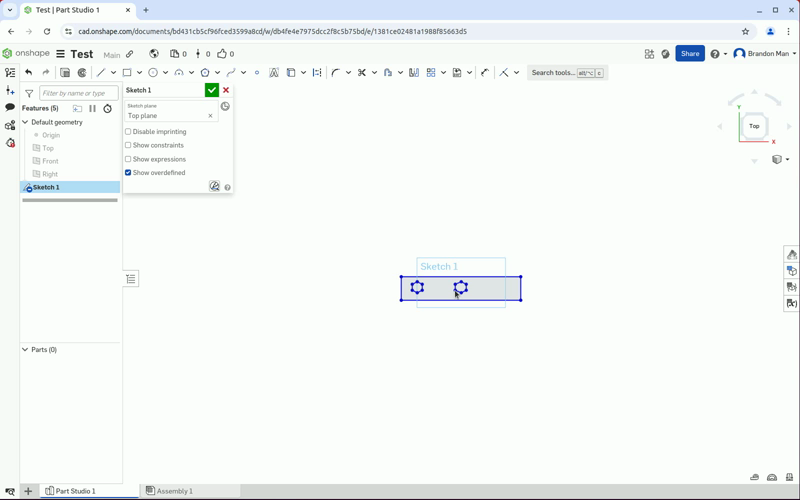
key(l)
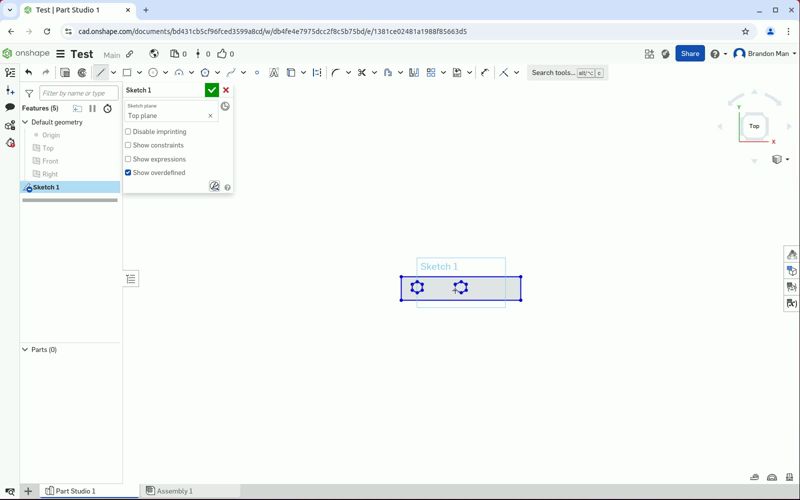
key_down(shift)
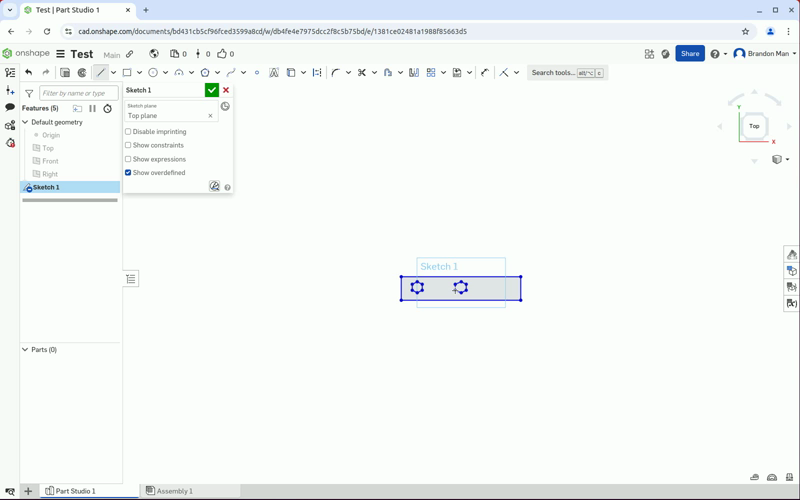
mouse_move(499, 290)
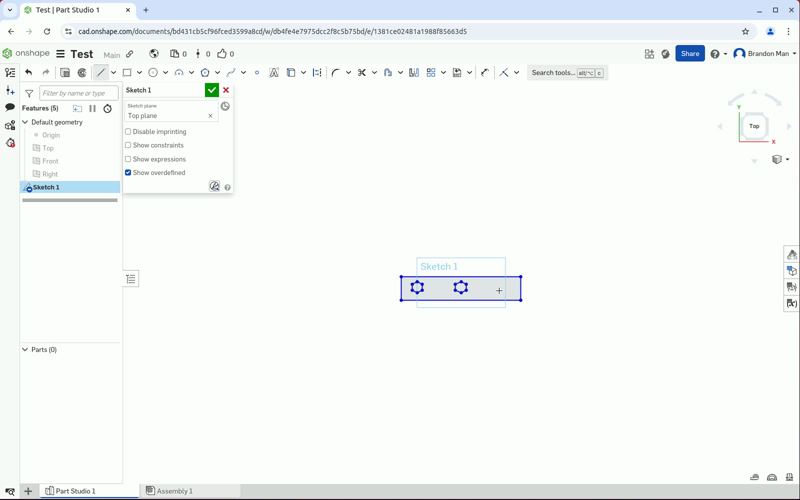
click(499, 290)
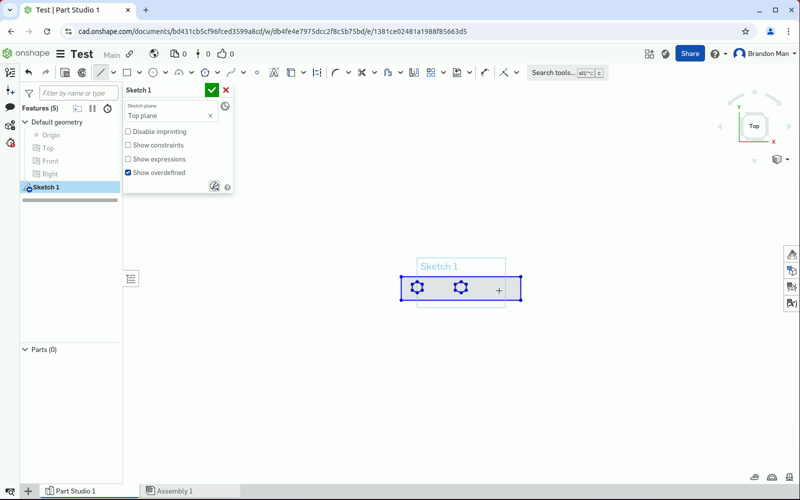
key_up(shift)
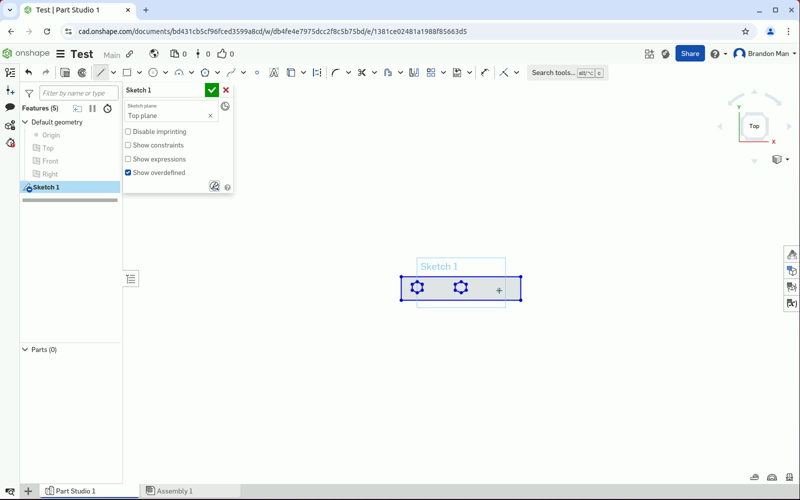
key_down(shift)
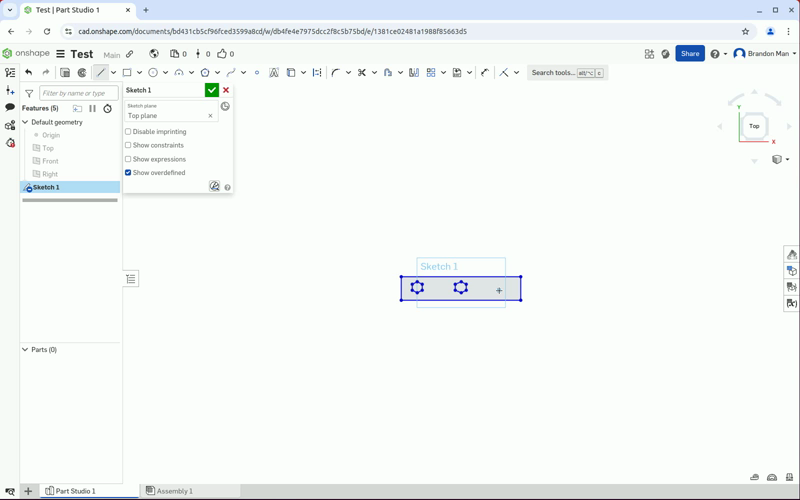
mouse_move(529, 290)
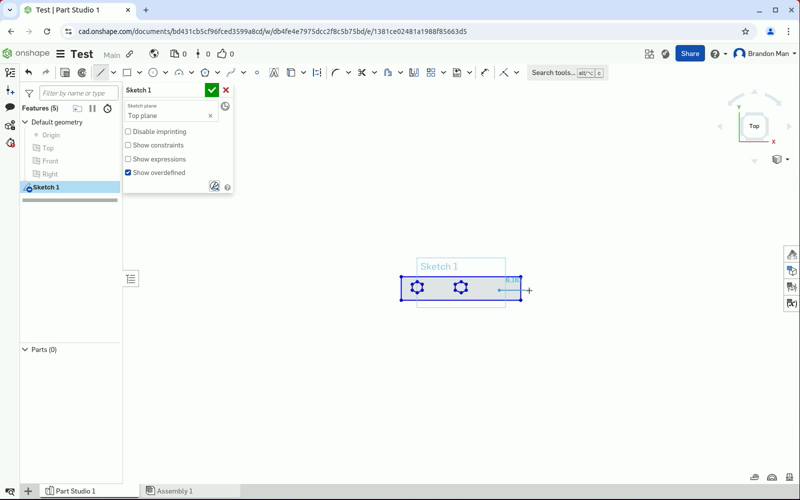
mouse_move(504, 292)
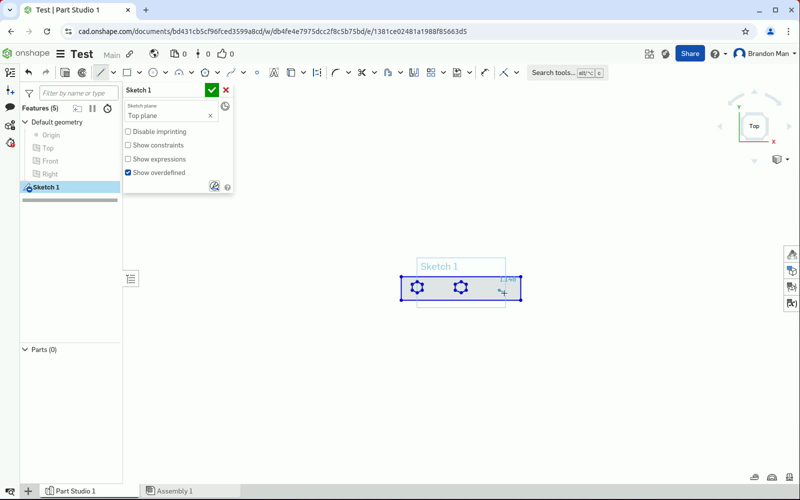
scroll(6)
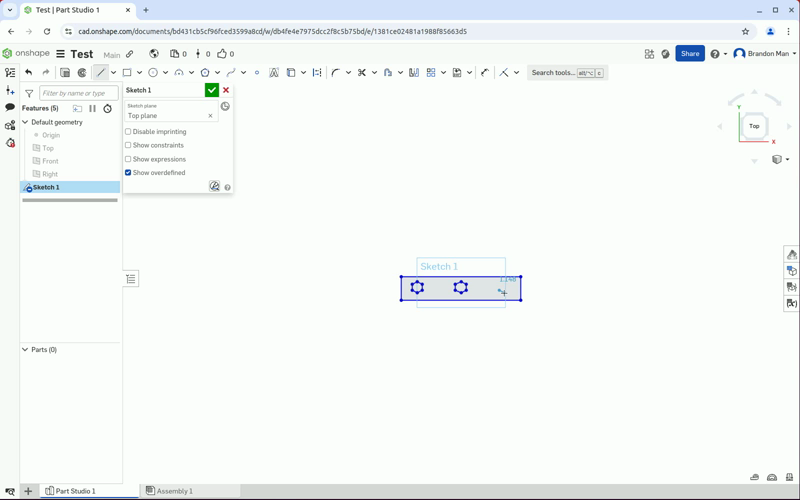
scroll(6)
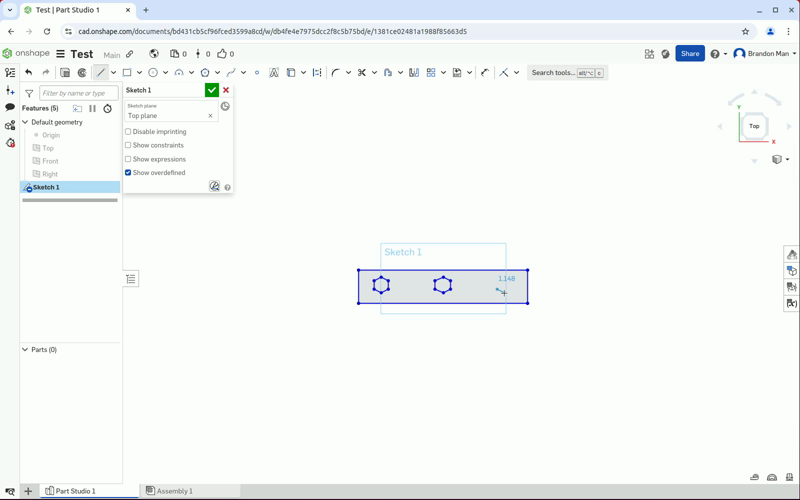
scroll(6)
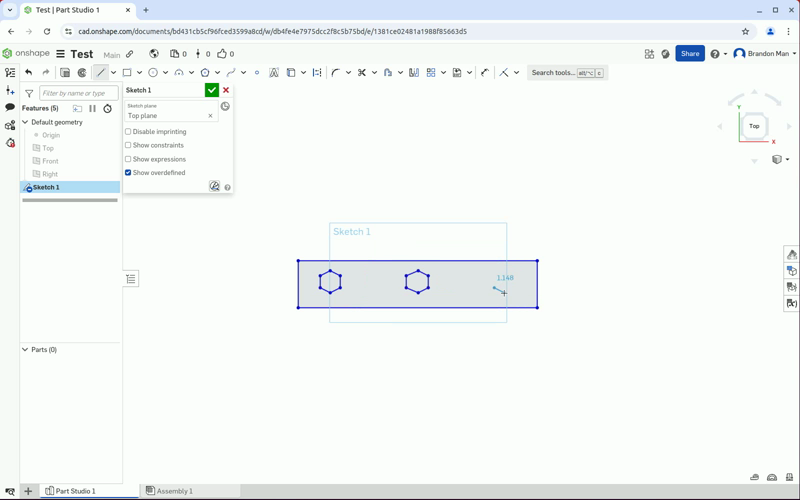
scroll(6)
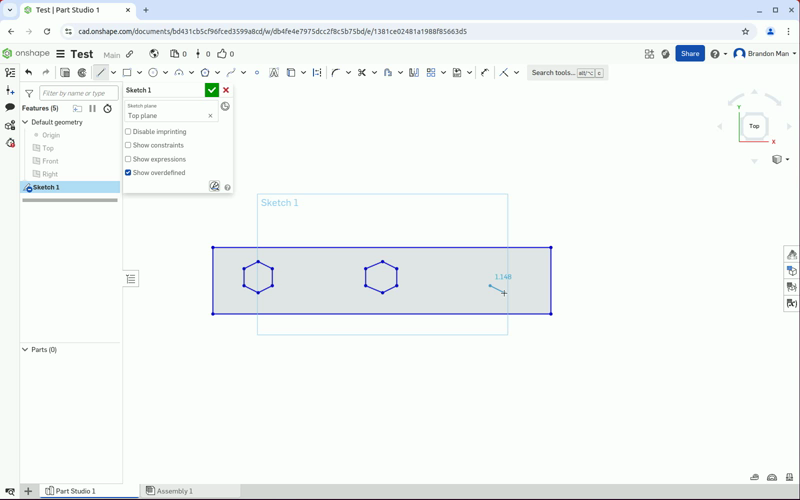
scroll(6)
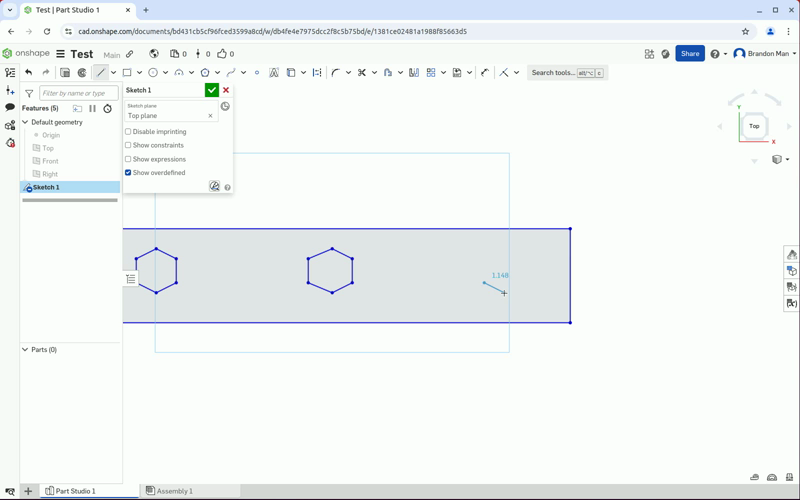
scroll(6)
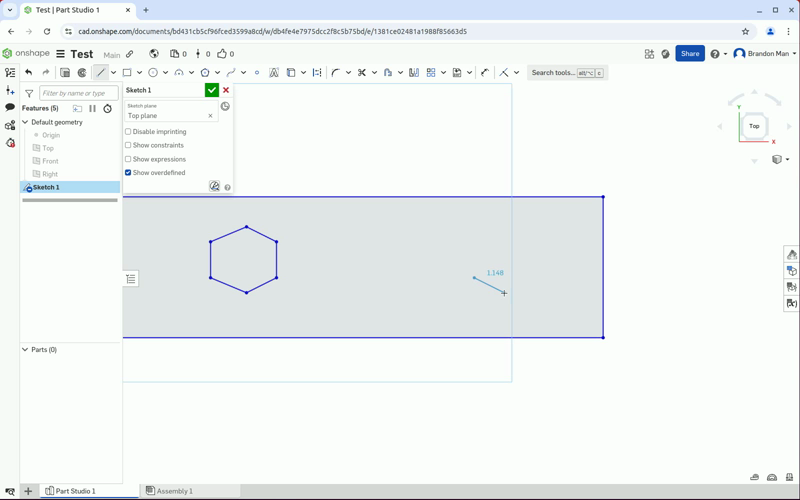
scroll(6)
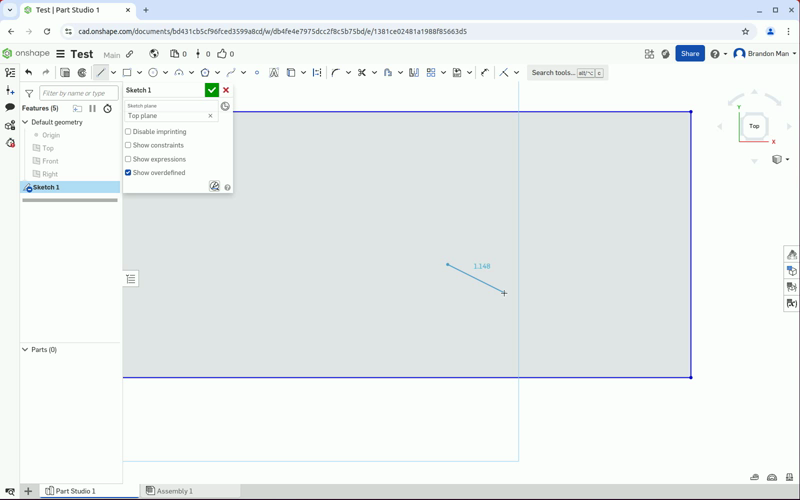
click(504, 292)
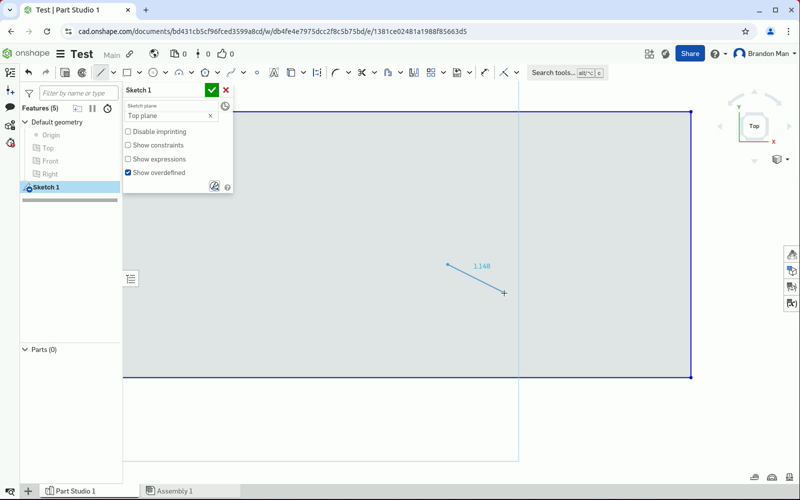
scroll(-6)
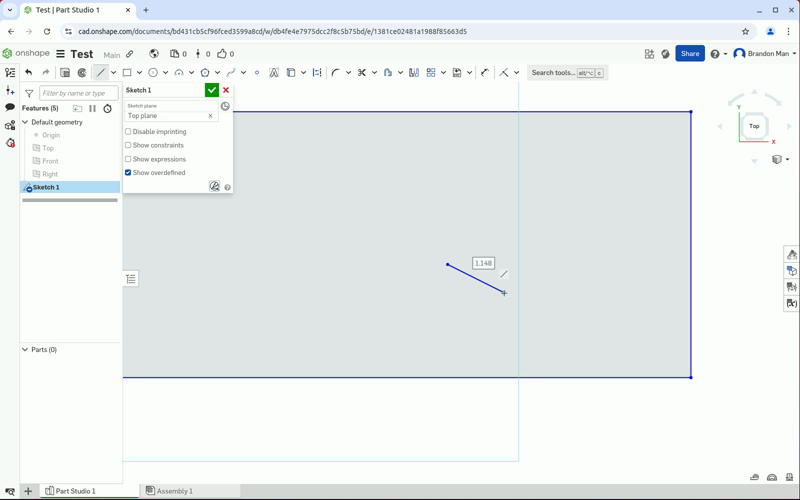
scroll(-6)
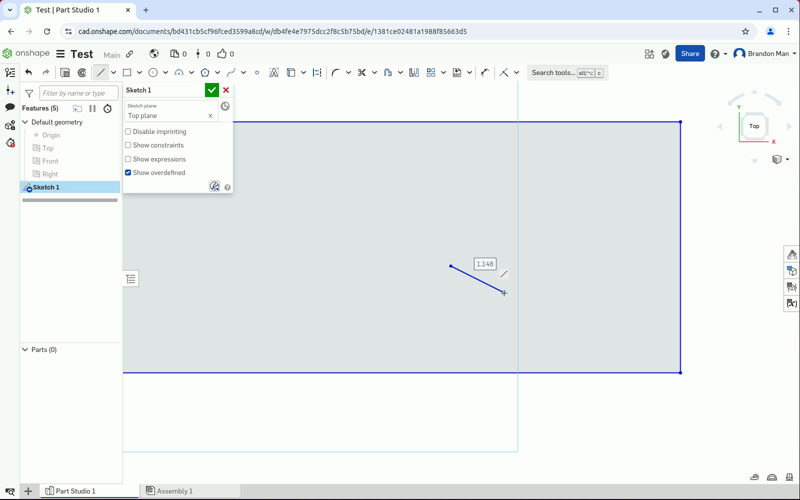
scroll(-6)
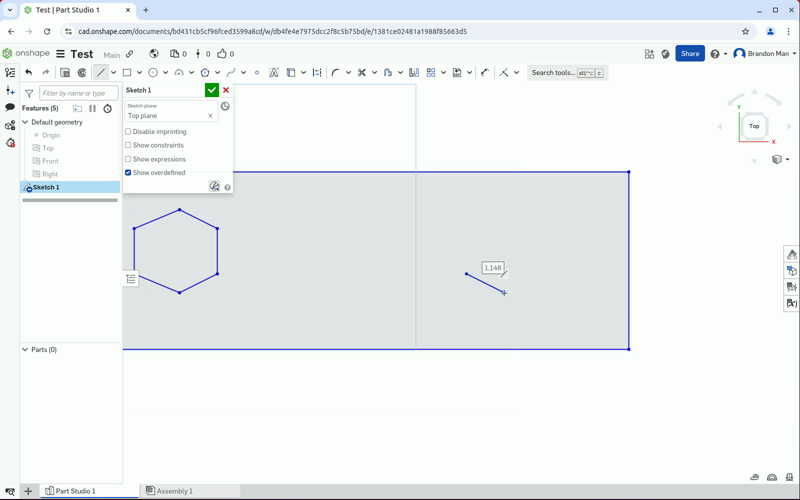
scroll(-6)
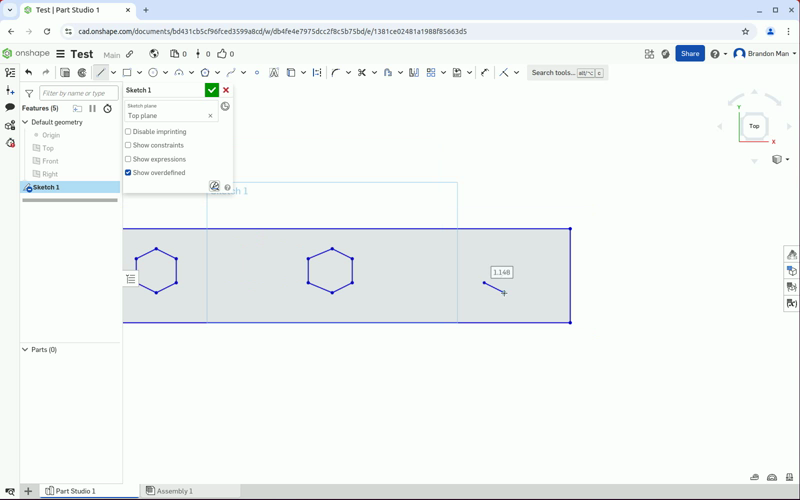
scroll(-6)
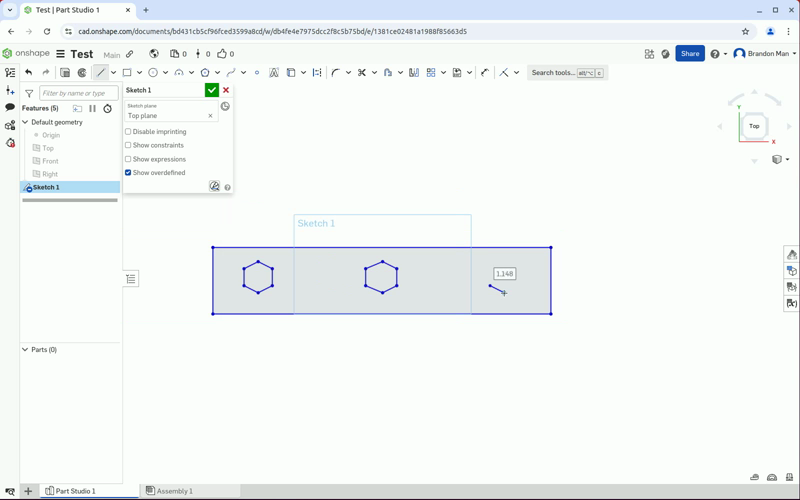
scroll(-6)
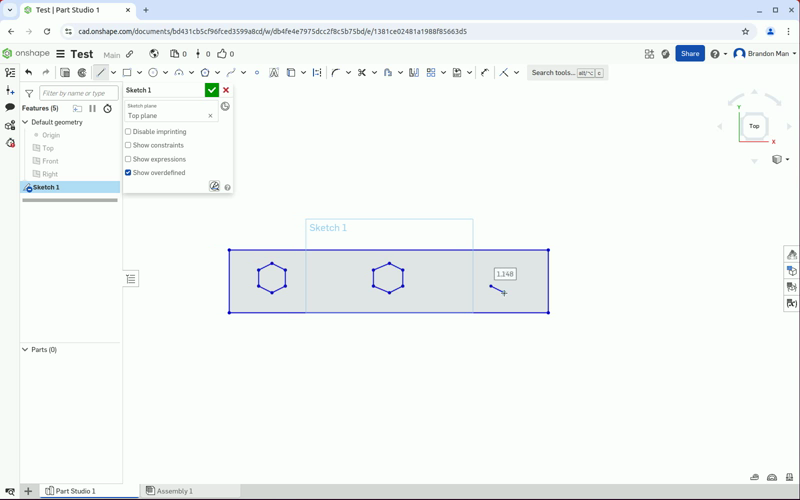
scroll(-6)
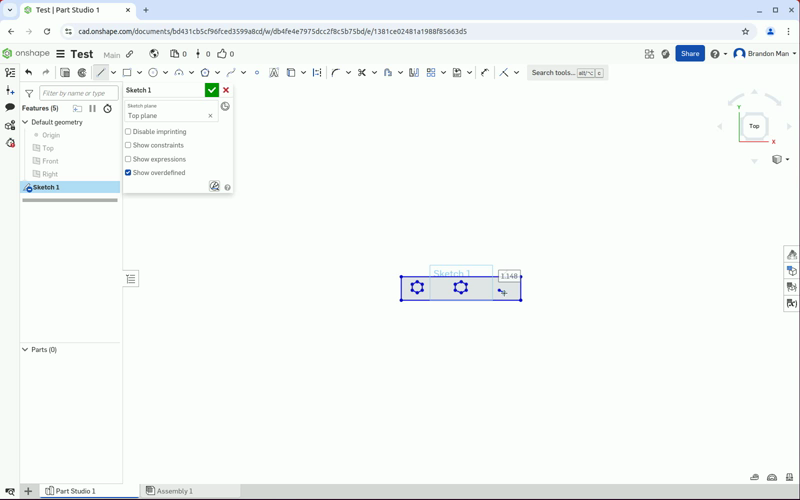
key_up(shift)
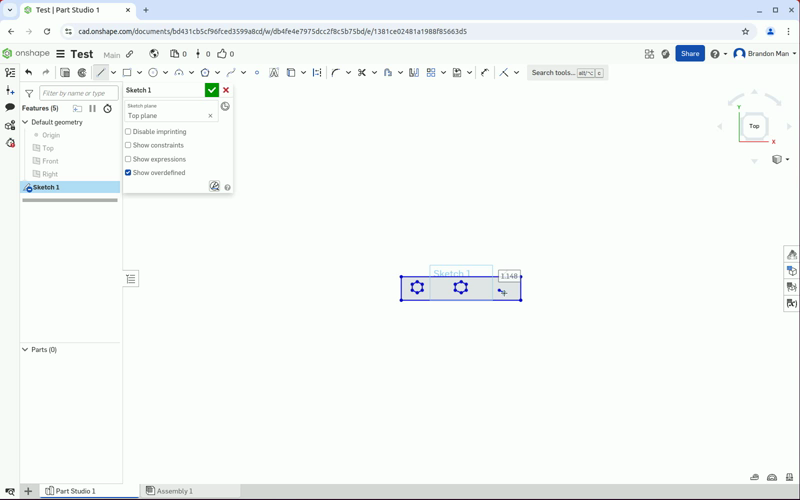
key_down(shift)
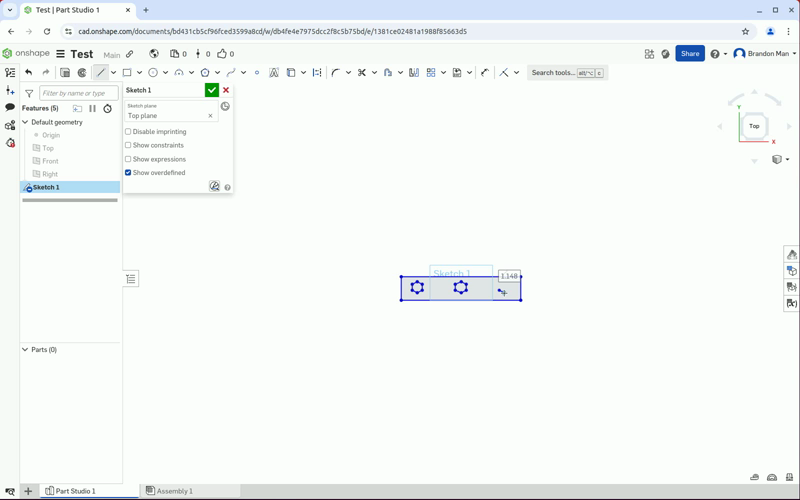
mouse_move(534, 292)
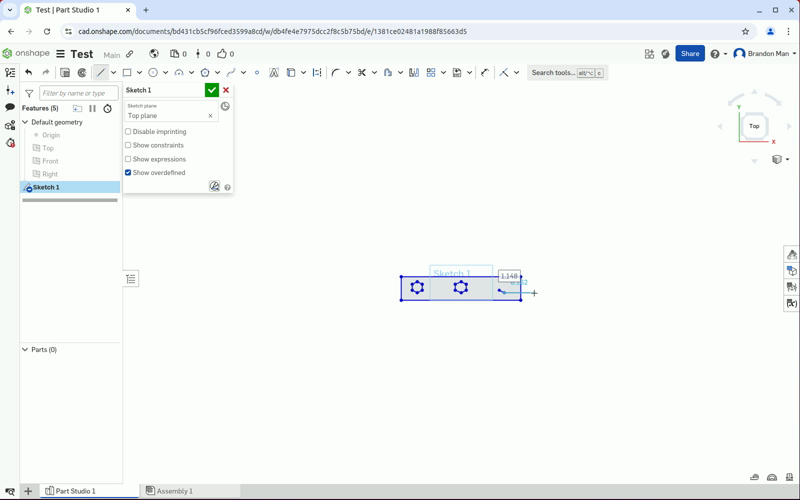
mouse_move(509, 290)
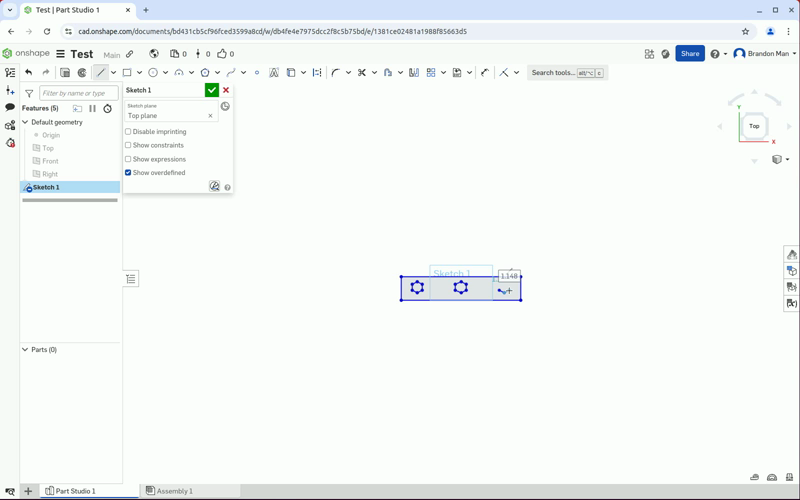
scroll(6)
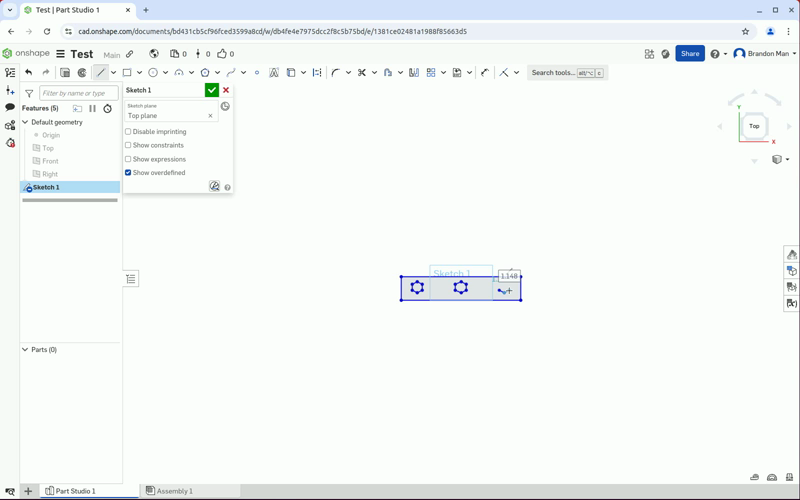
scroll(6)
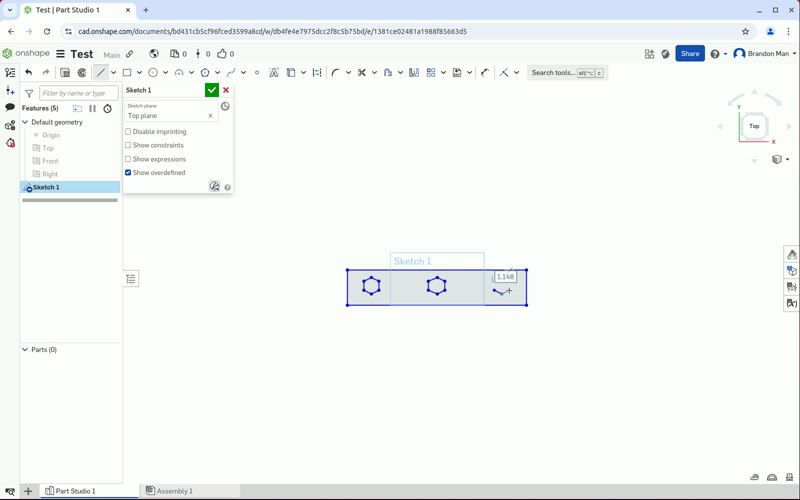
scroll(6)
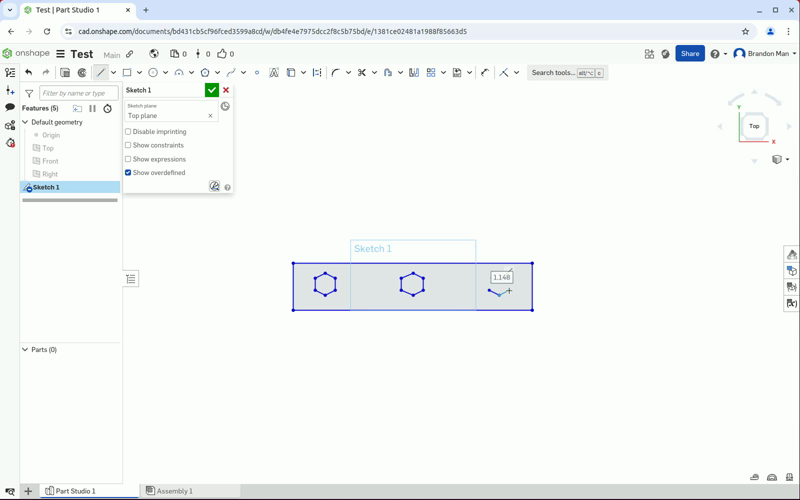
scroll(6)
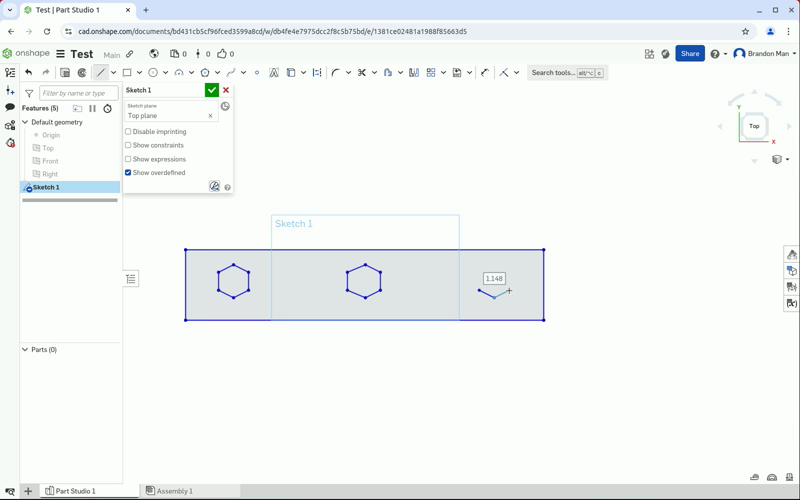
scroll(6)
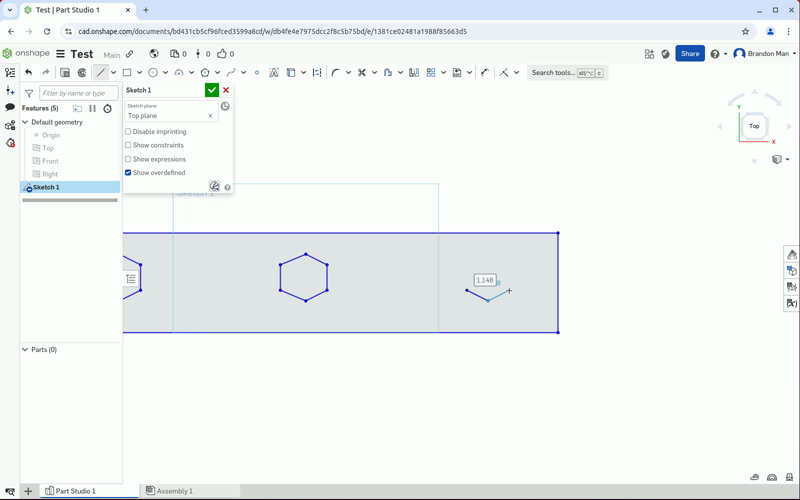
scroll(6)
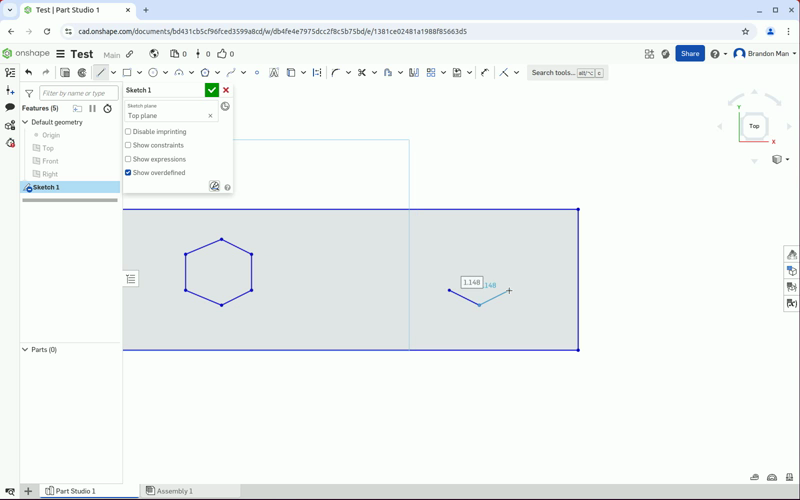
scroll(6)
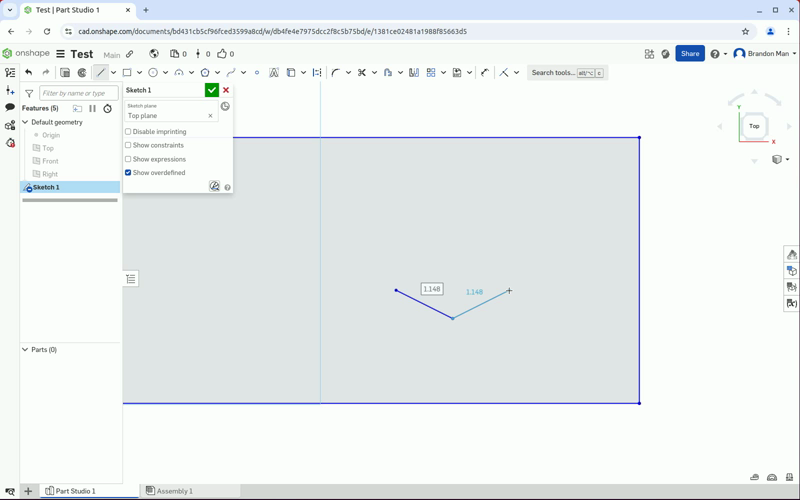
click(509, 290)
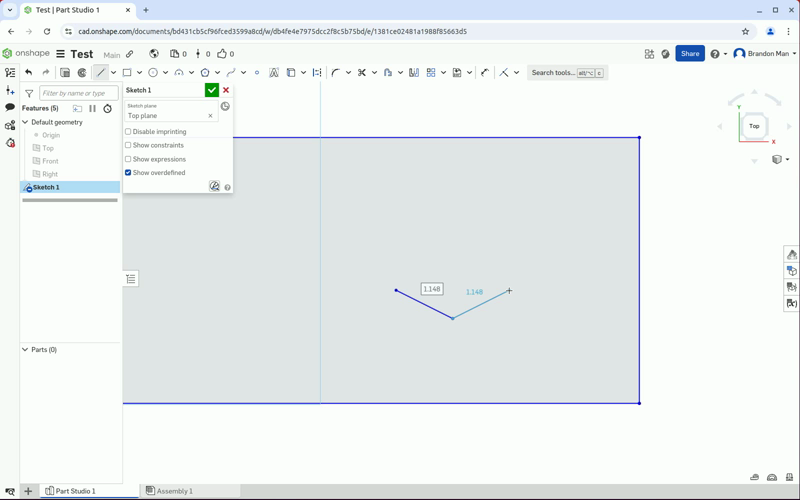
scroll(-6)
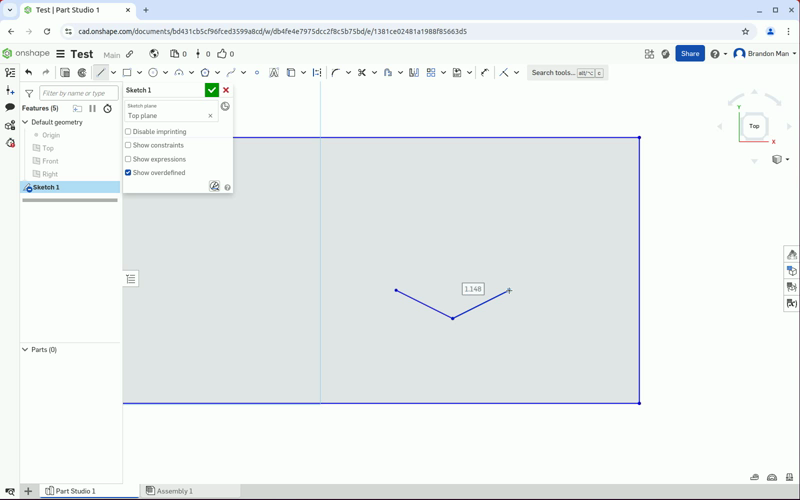
scroll(-6)
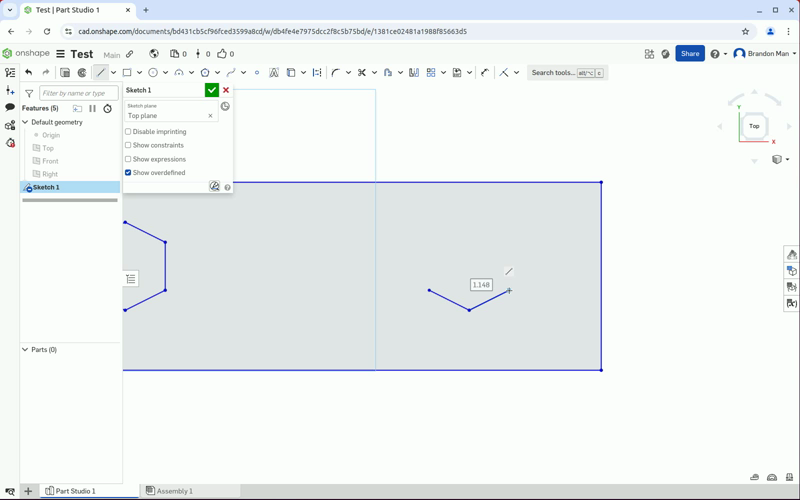
scroll(-6)
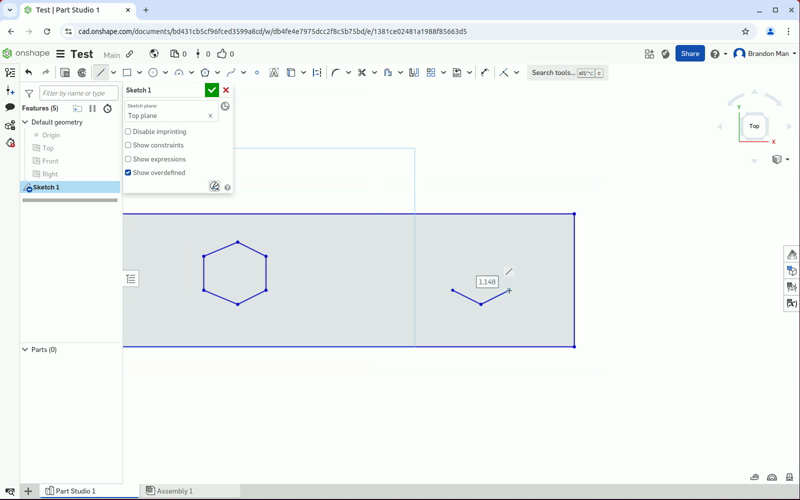
scroll(-6)
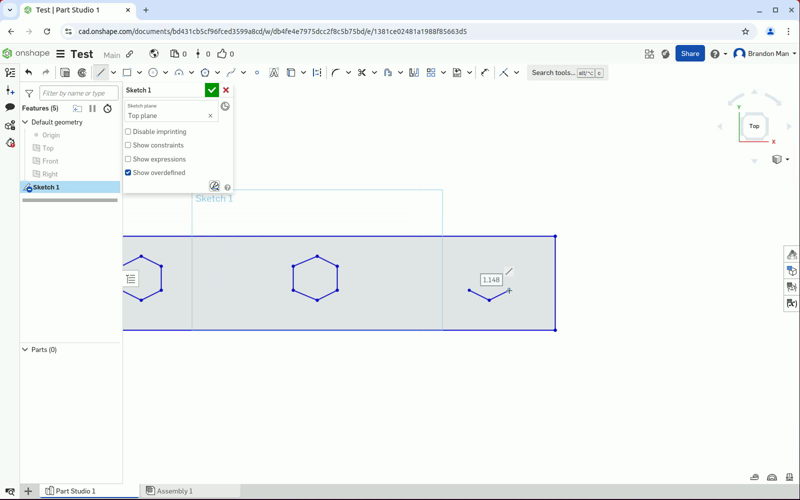
scroll(-6)
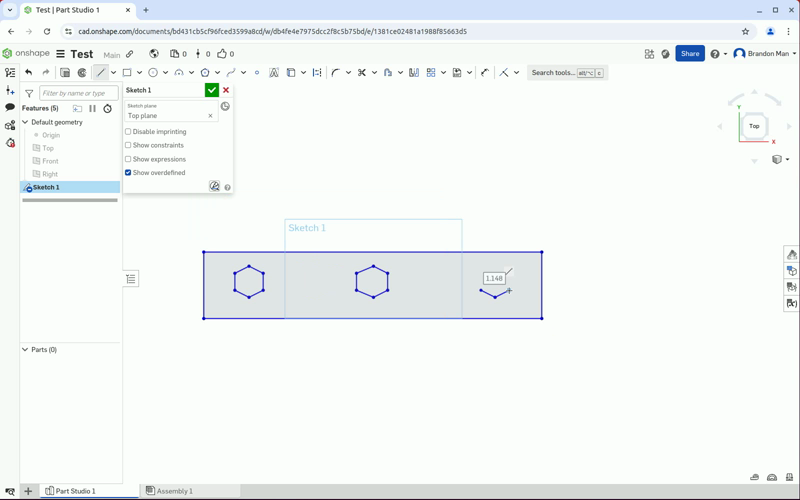
scroll(-6)
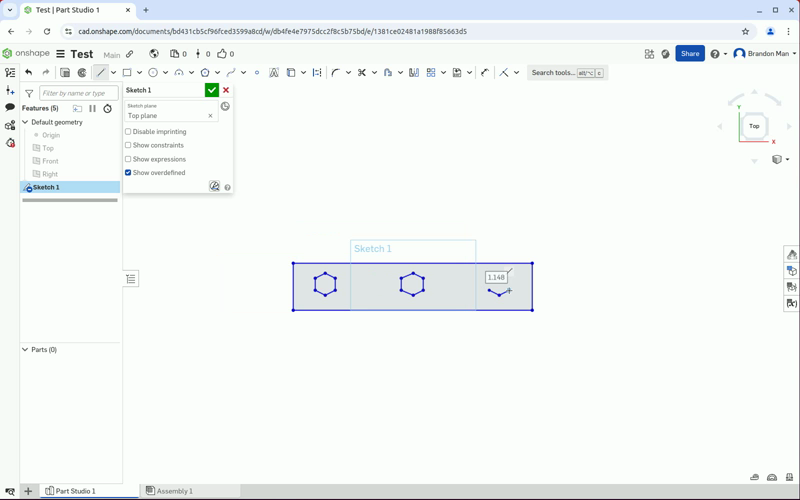
scroll(-6)
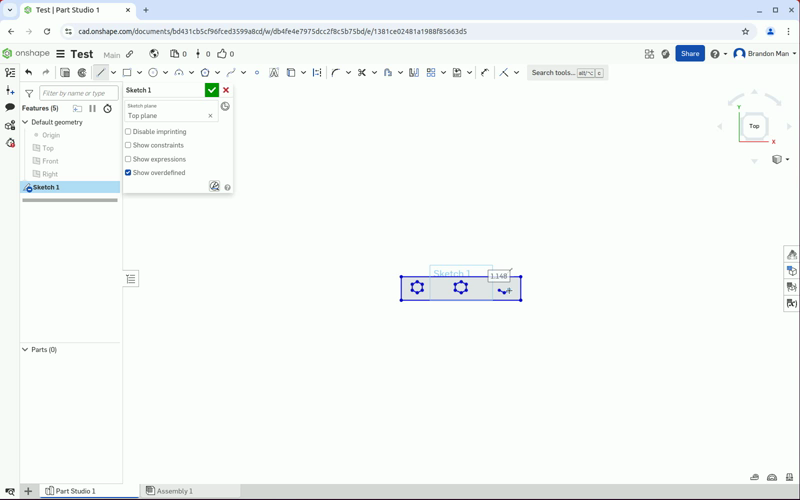
key_up(shift)
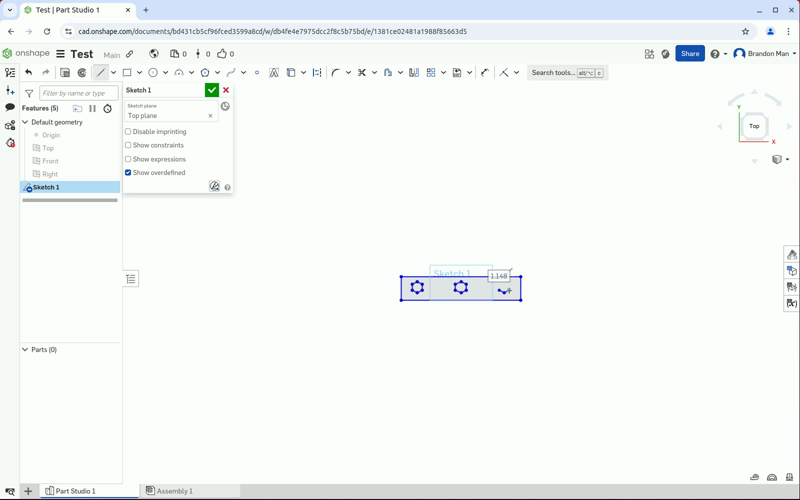
key_down(shift)
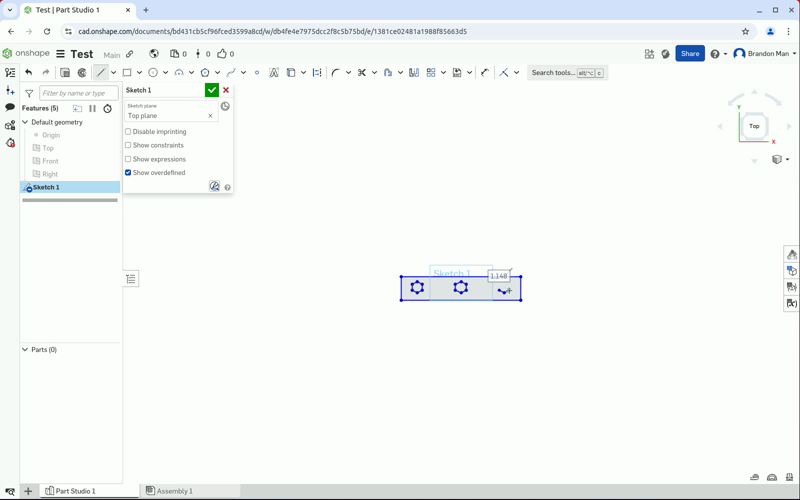
mouse_move(539, 290)
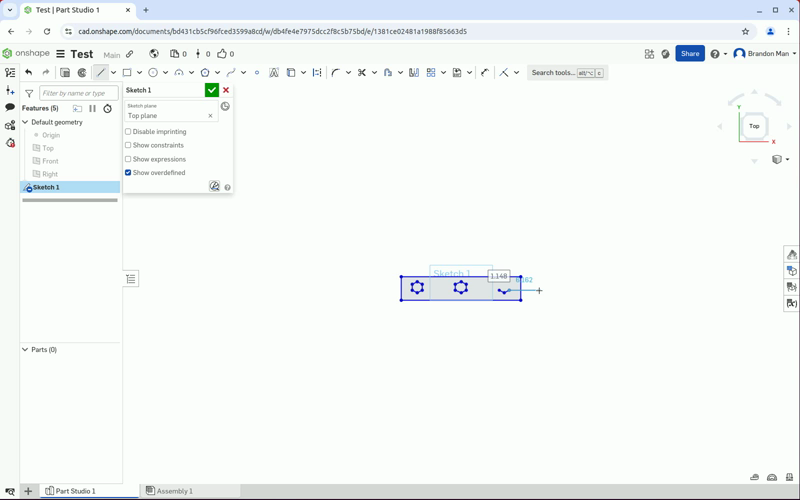
mouse_move(509, 284)
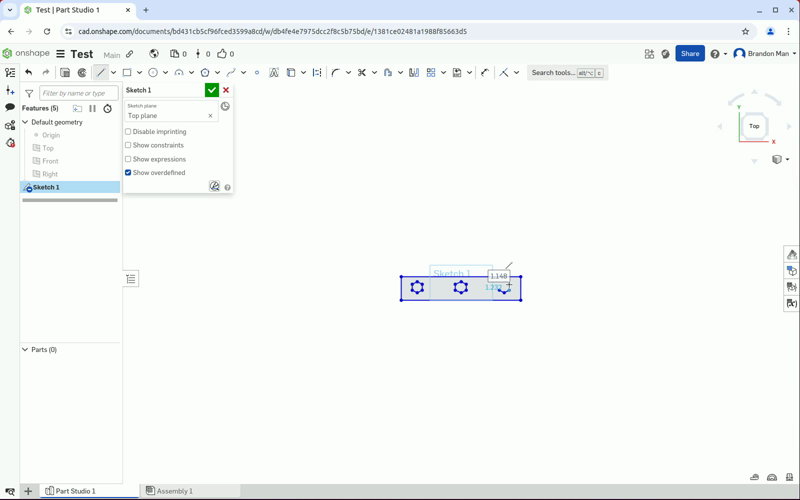
scroll(6)
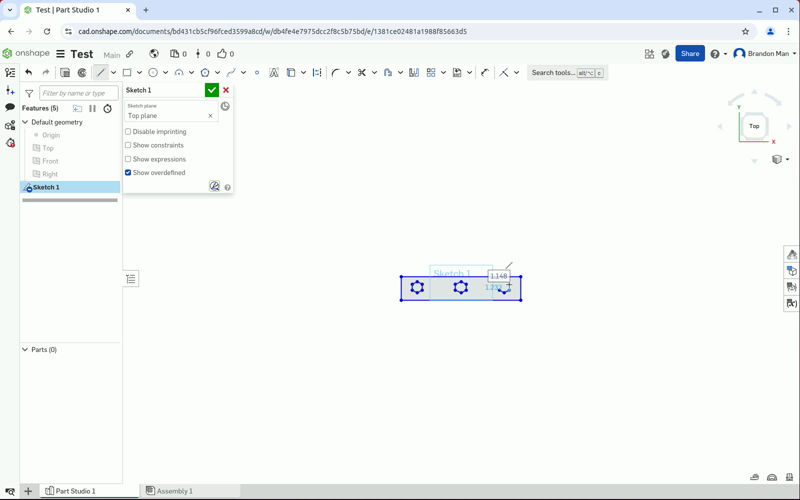
scroll(6)
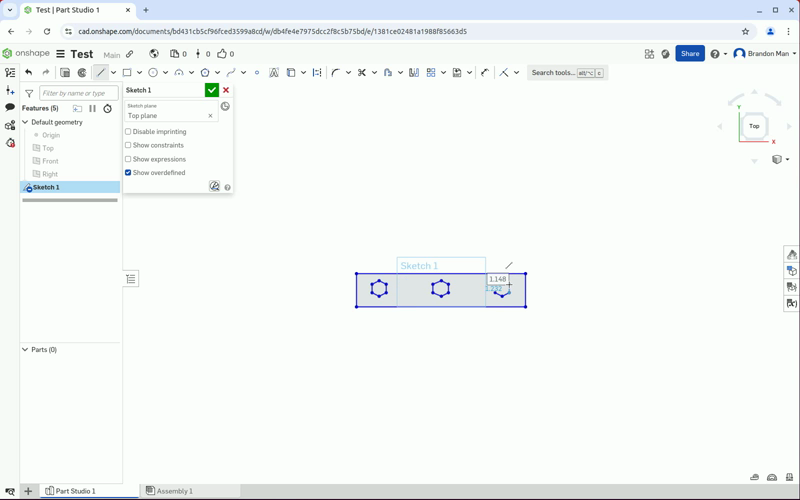
scroll(6)
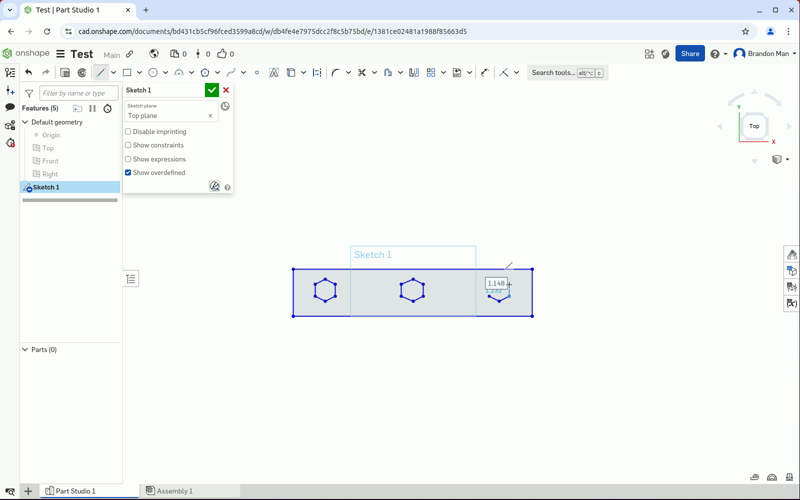
scroll(6)
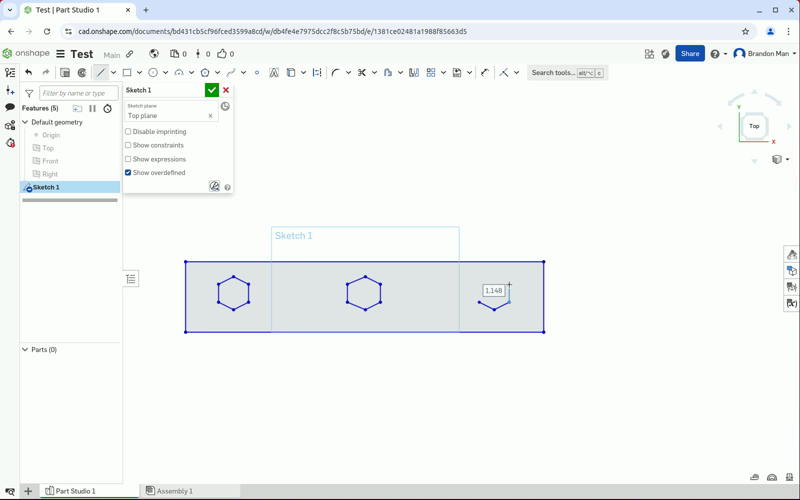
scroll(6)
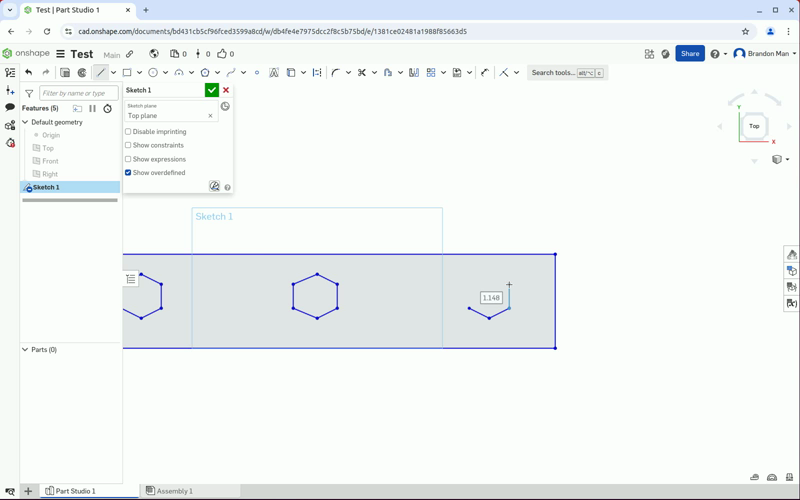
scroll(6)
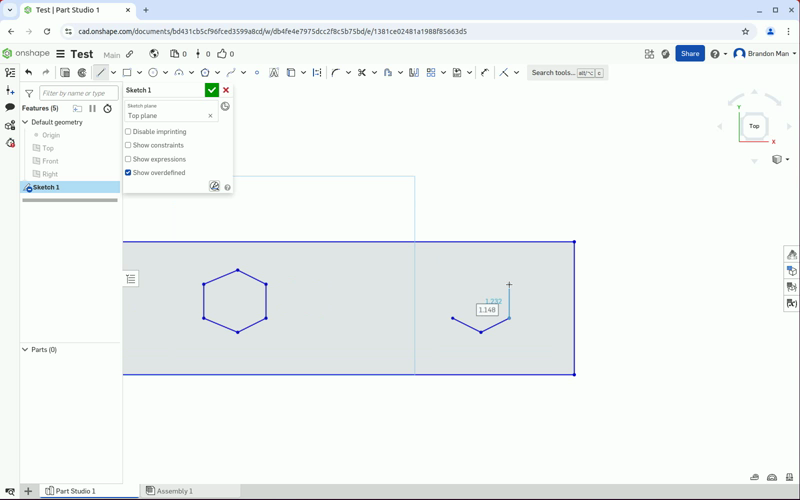
scroll(6)
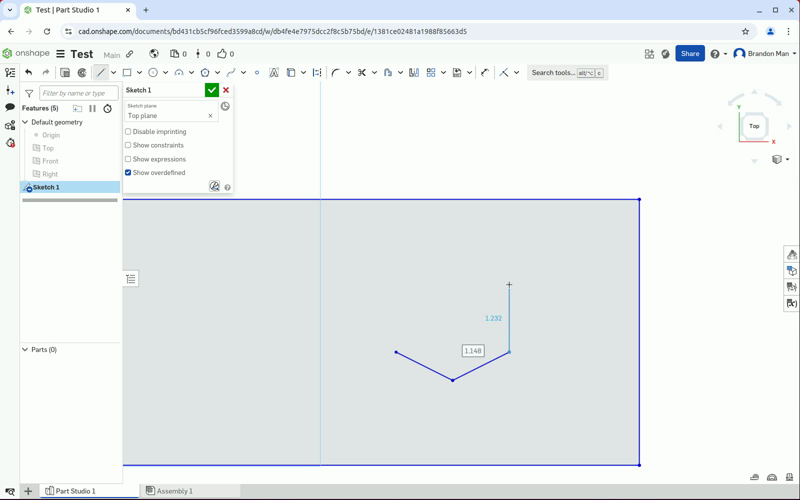
click(509, 284)
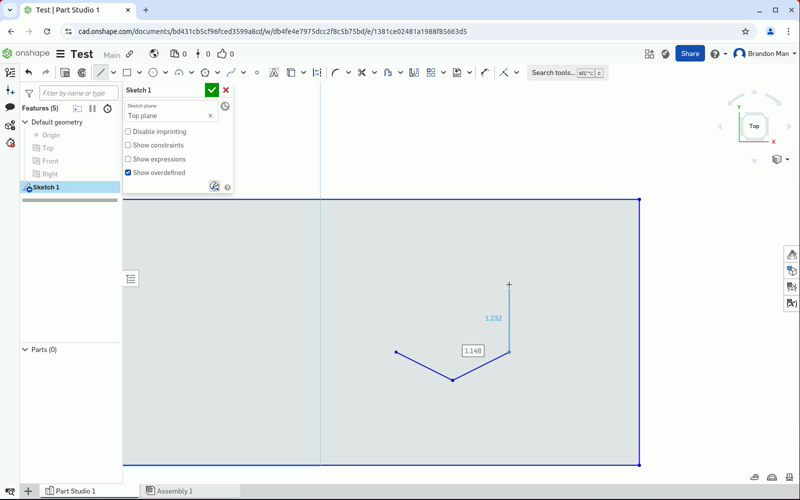
scroll(-6)
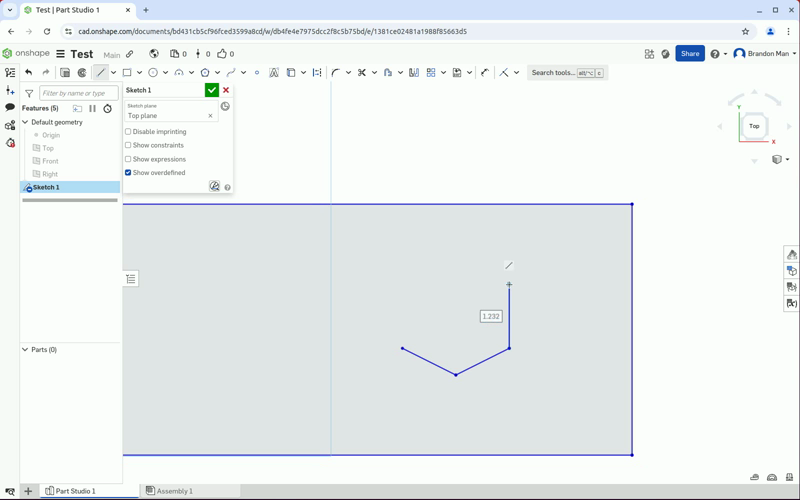
scroll(-6)
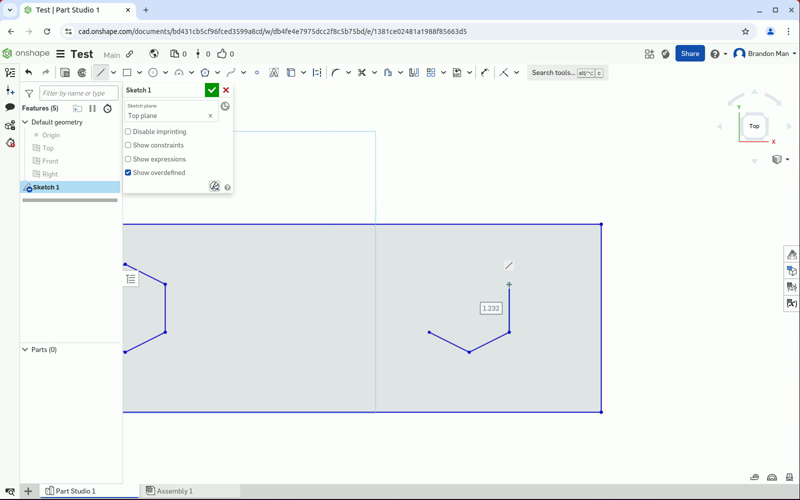
scroll(-6)
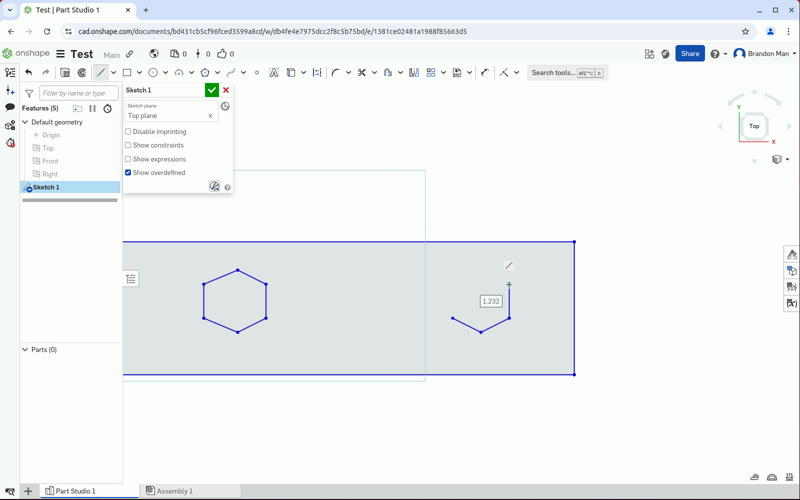
scroll(-6)
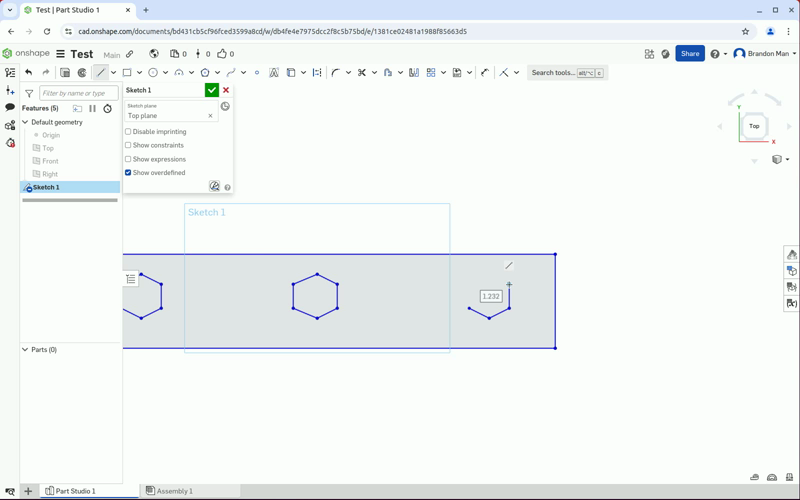
scroll(-6)
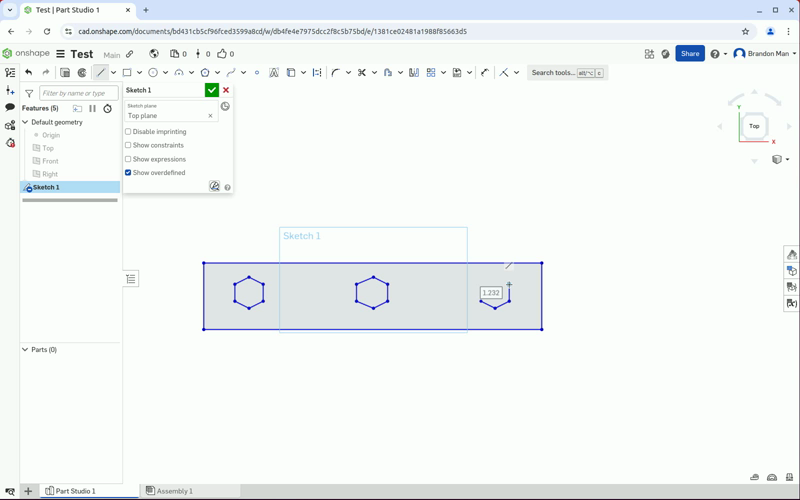
scroll(-6)
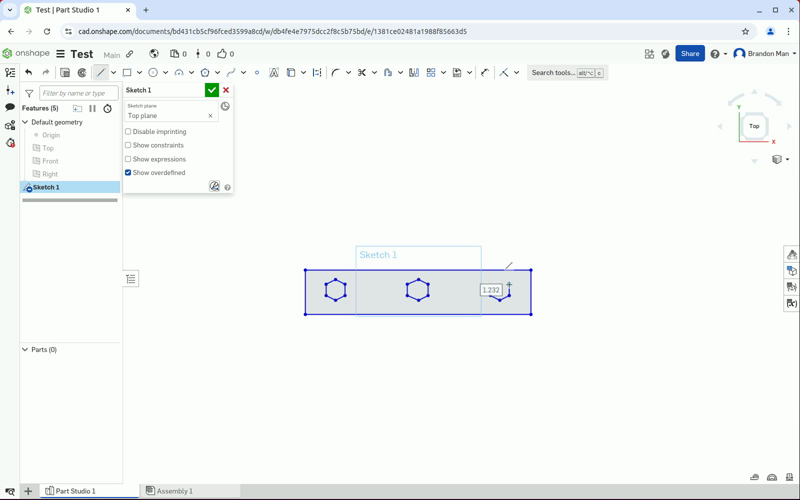
scroll(-6)
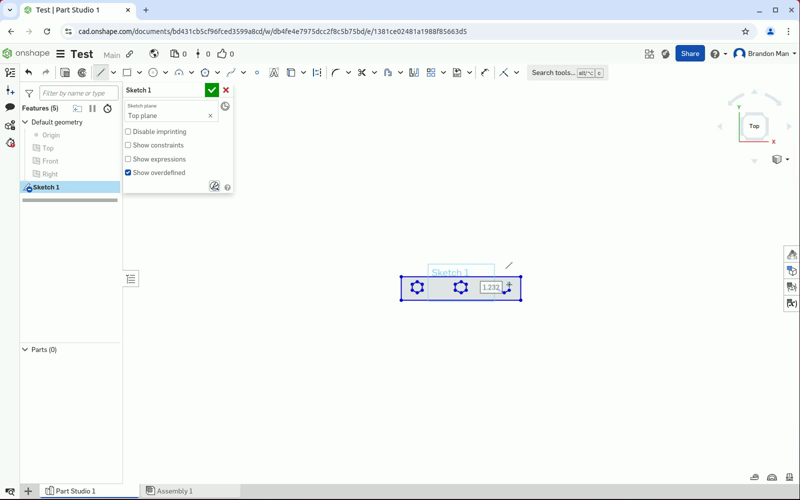
key_up(shift)
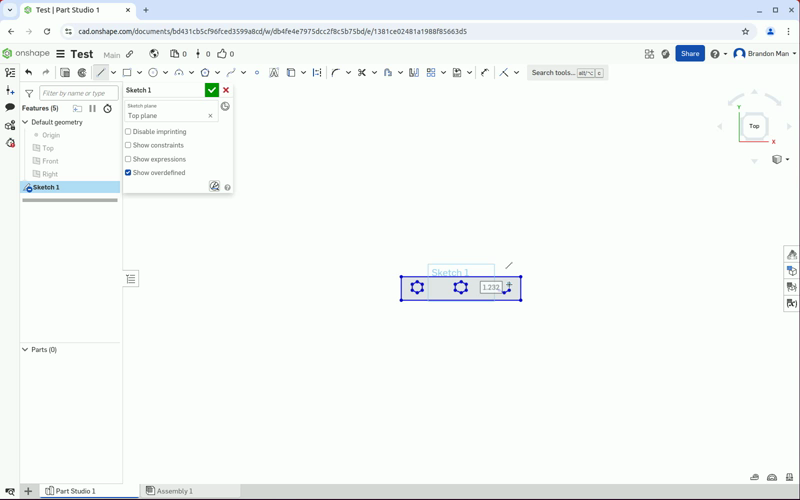
key_down(shift)
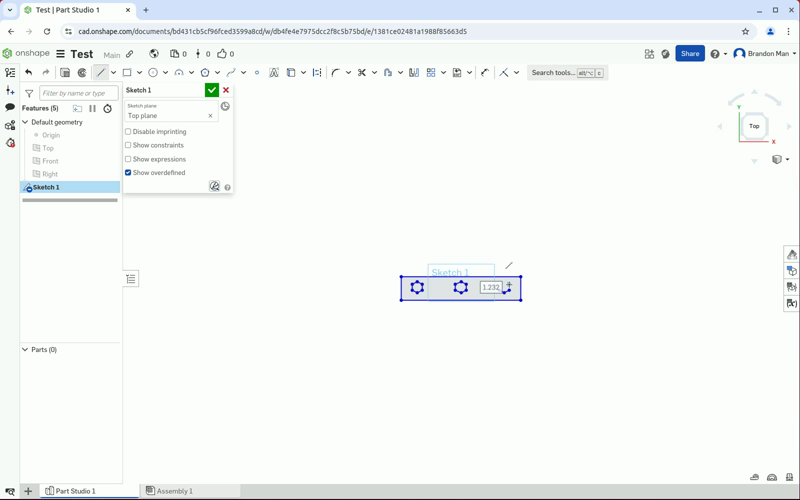
mouse_move(539, 284)
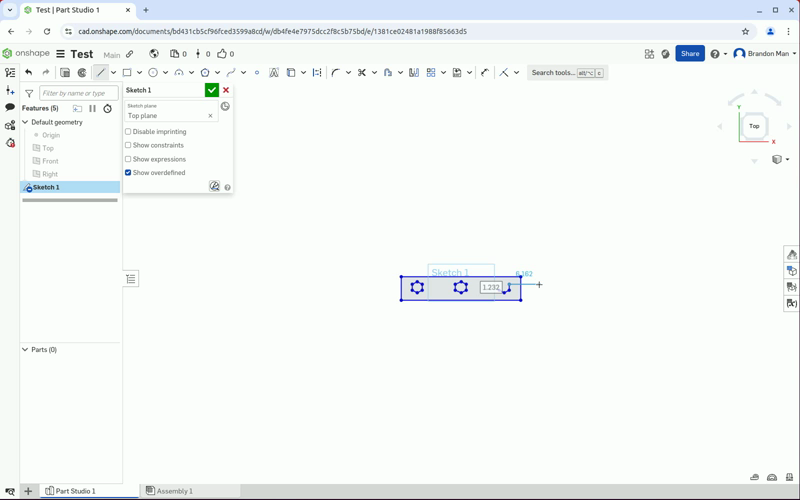
mouse_move(504, 281)
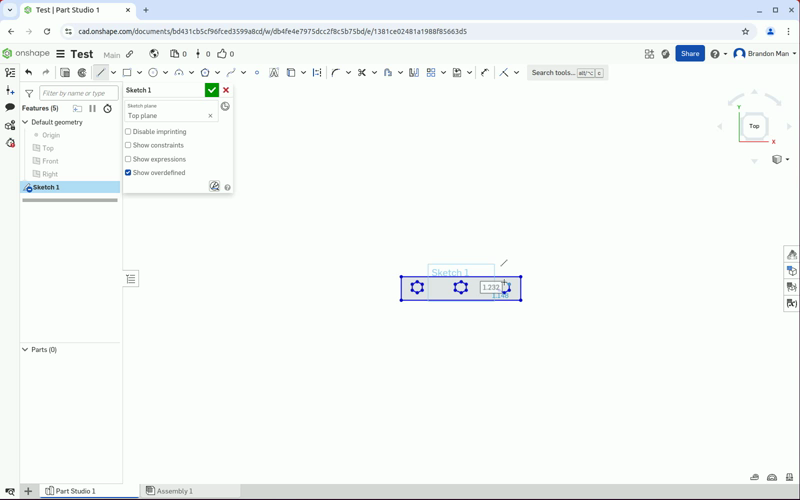
scroll(6)
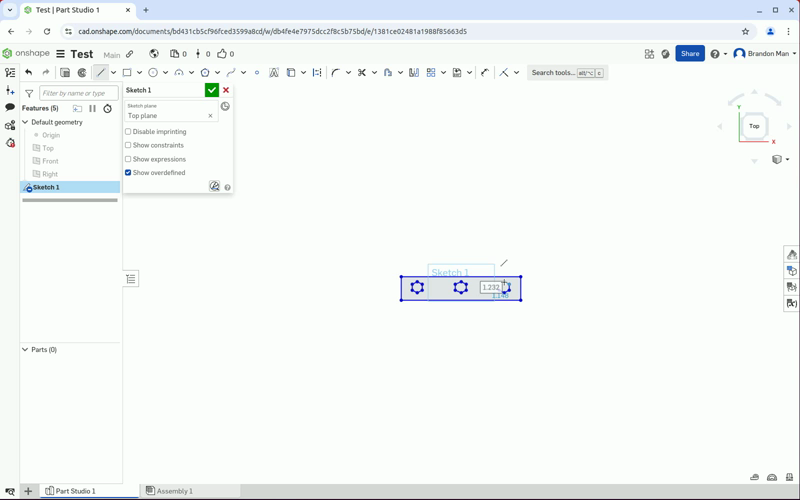
scroll(6)
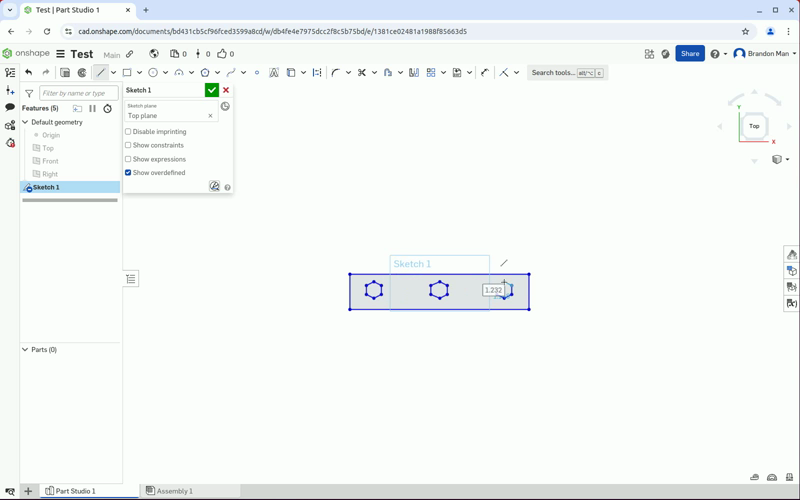
scroll(6)
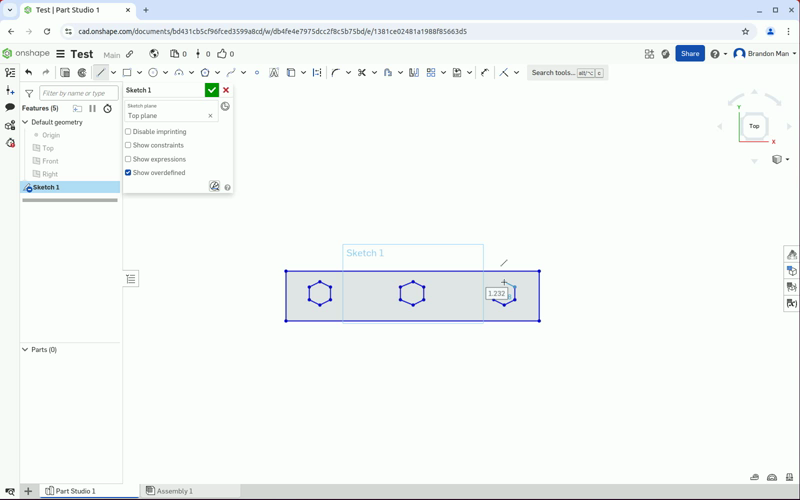
scroll(6)
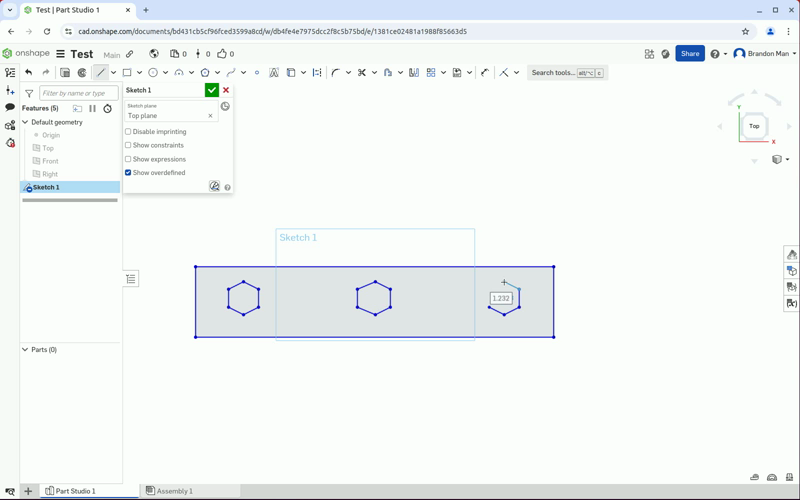
scroll(6)
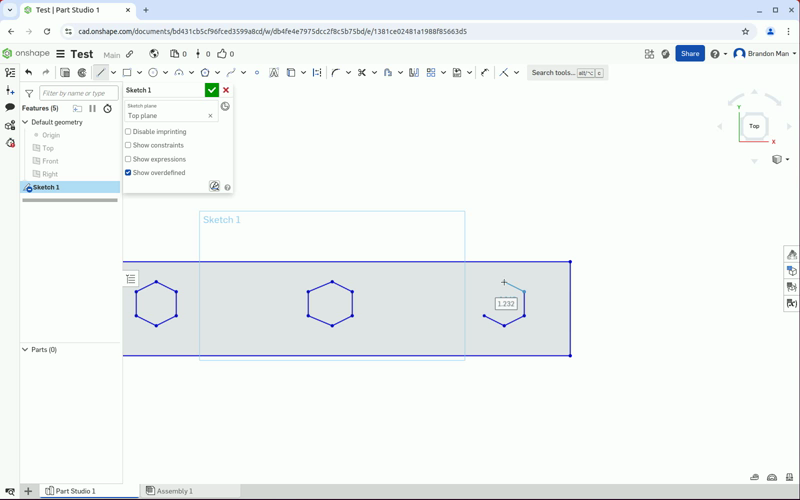
scroll(6)
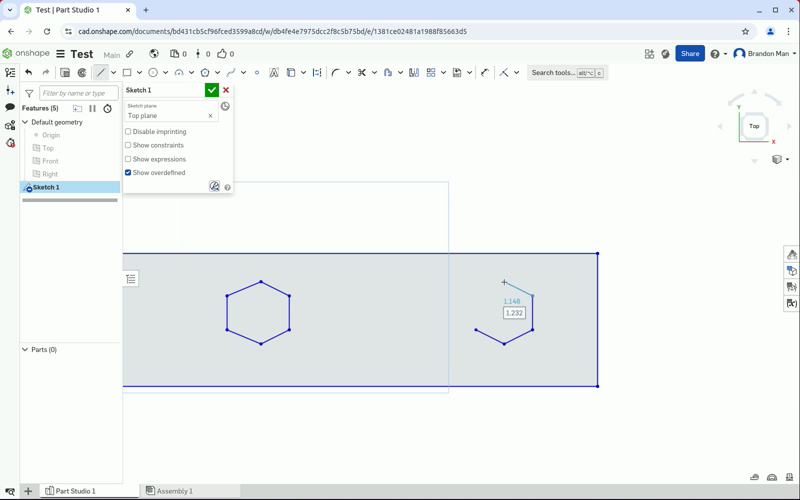
scroll(6)
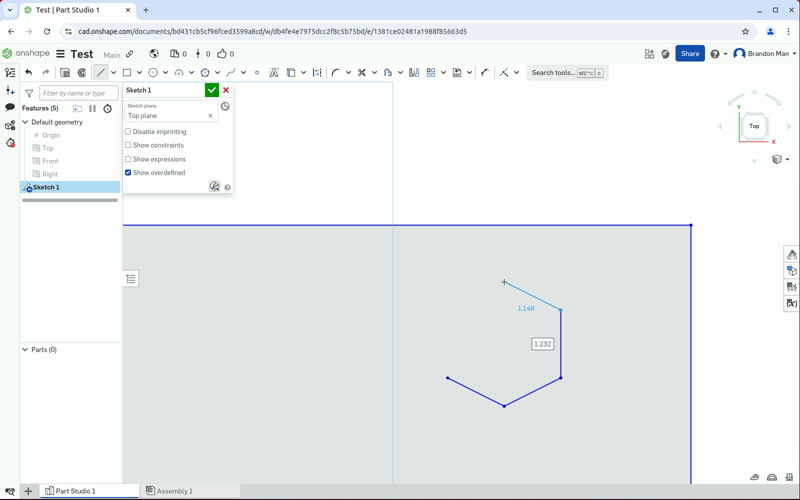
click(504, 281)
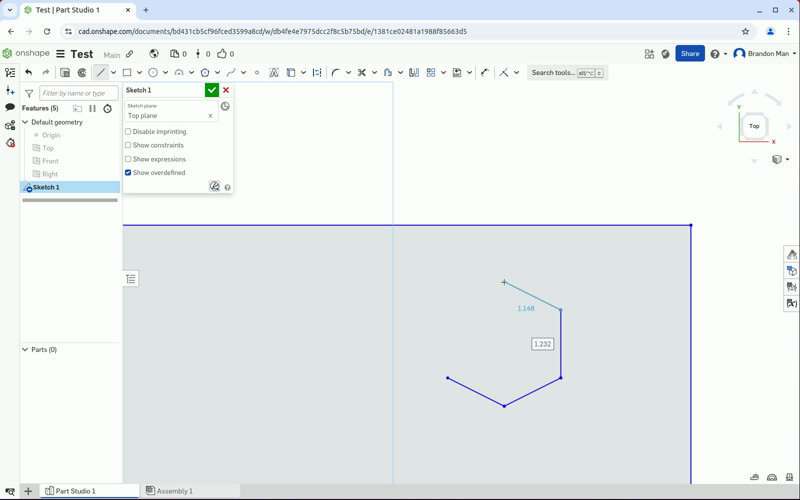
scroll(-6)
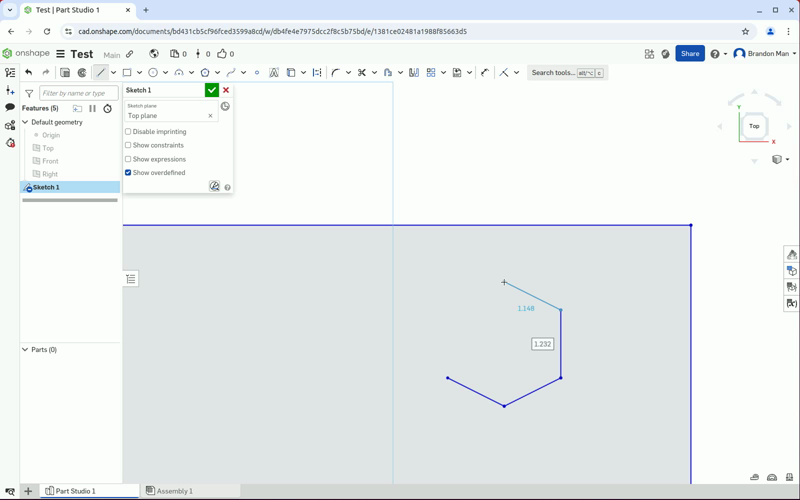
scroll(-6)
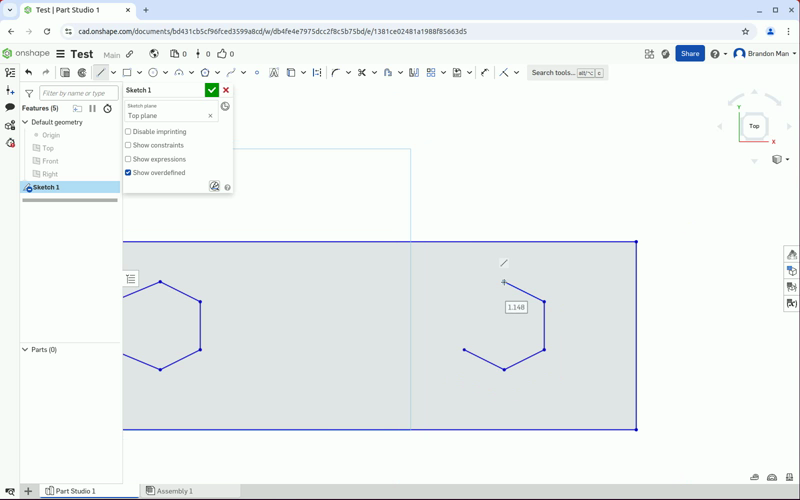
scroll(-6)
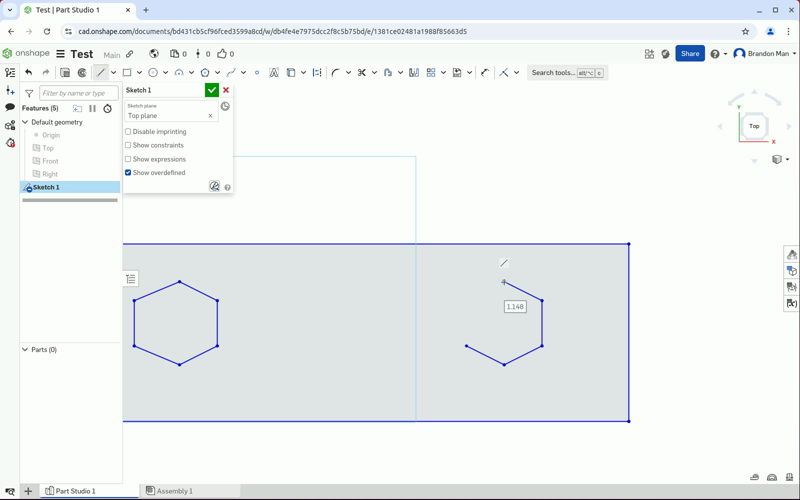
scroll(-6)
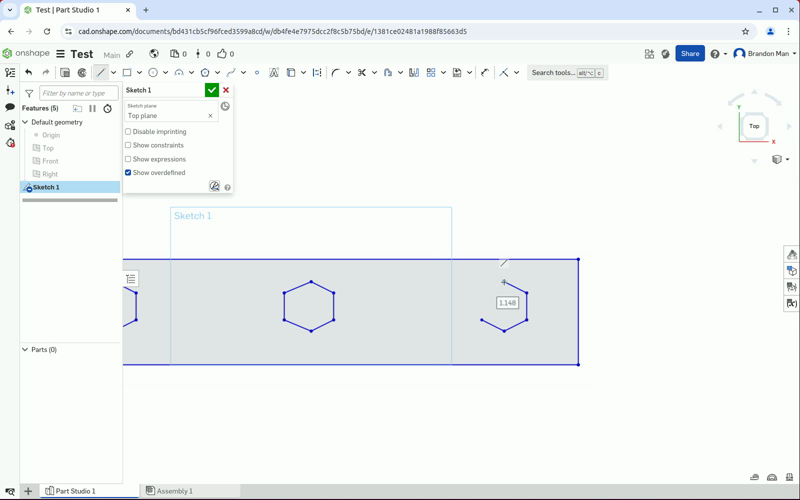
scroll(-6)
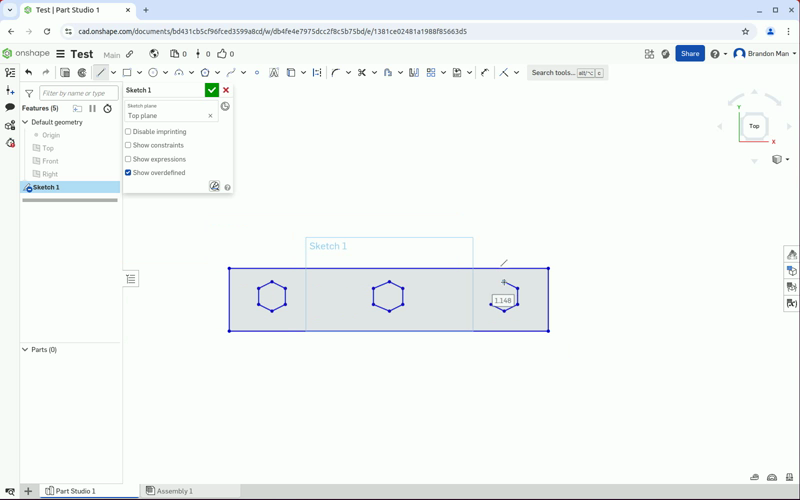
scroll(-6)
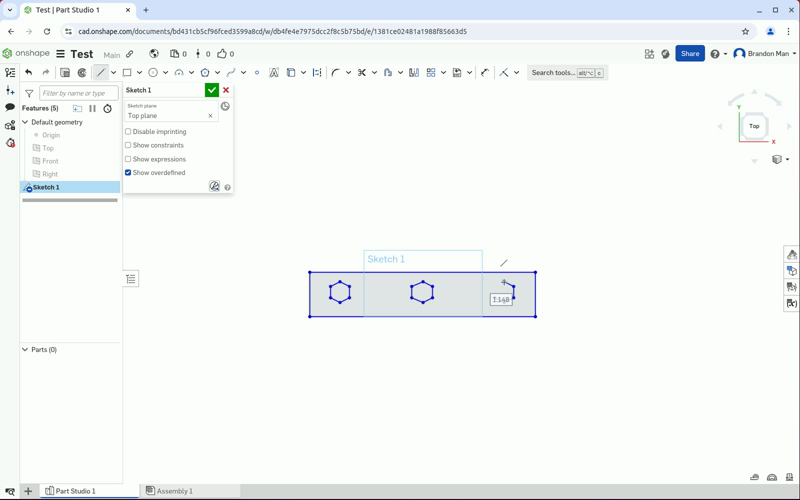
scroll(-6)
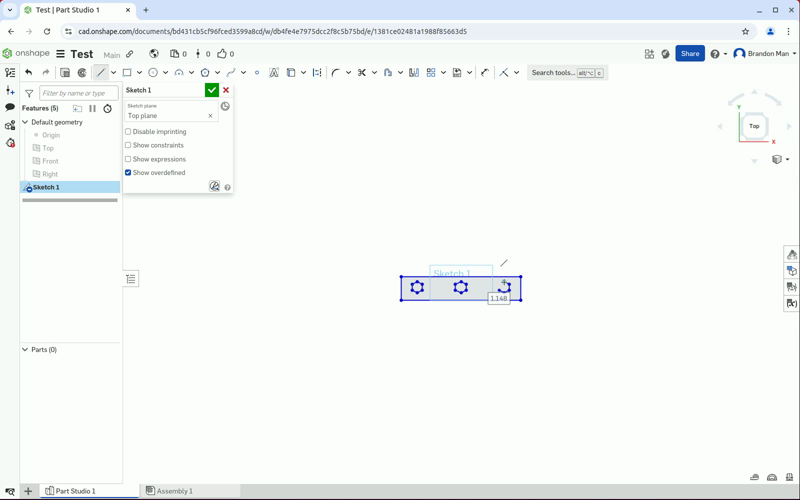
key_up(shift)
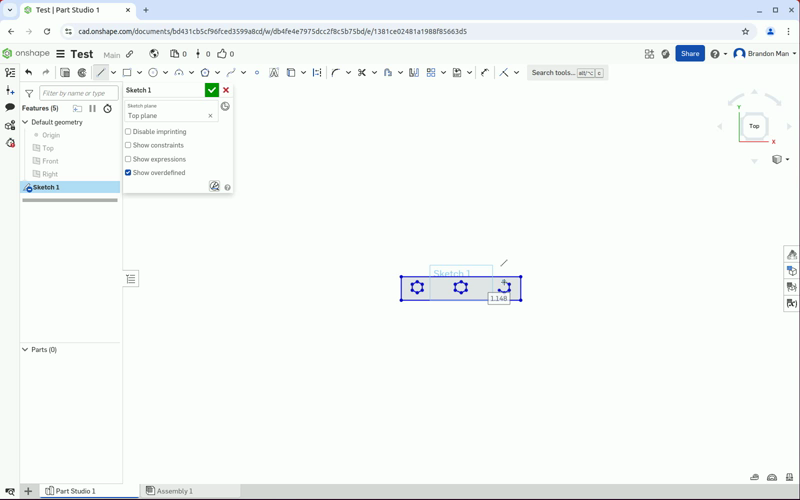
key_down(shift)
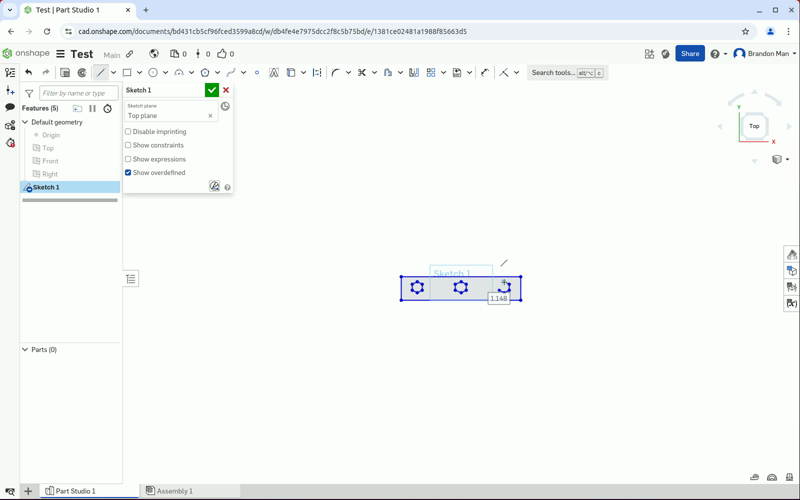
mouse_move(534, 281)
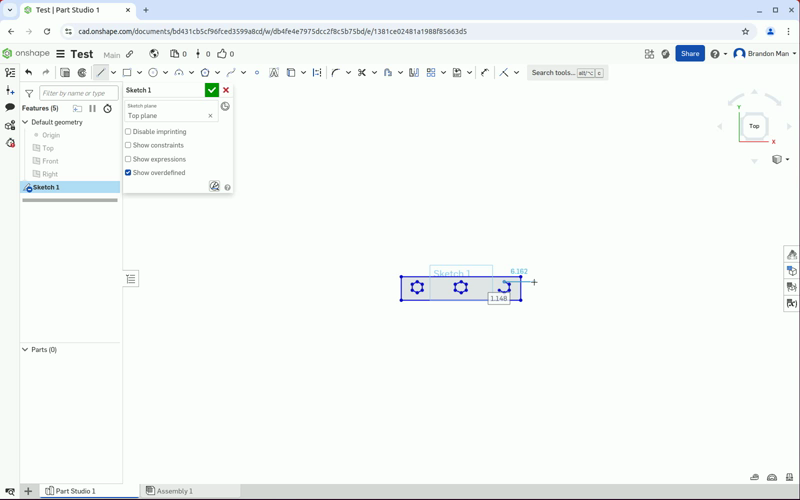
mouse_move(499, 284)
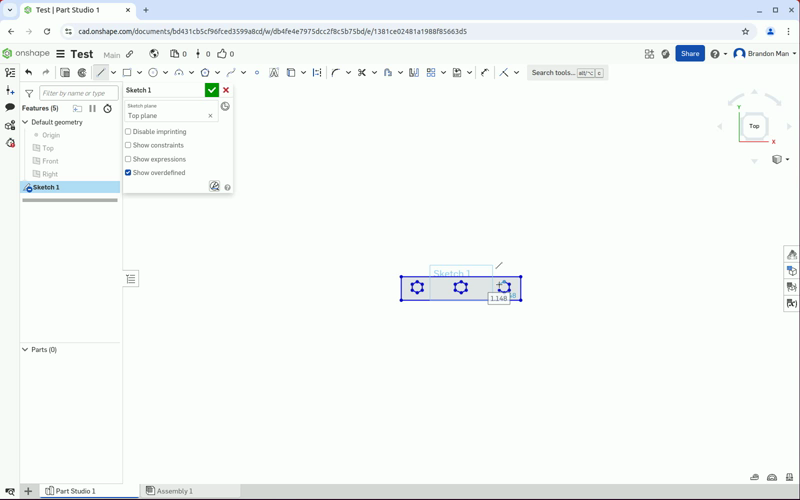
scroll(6)
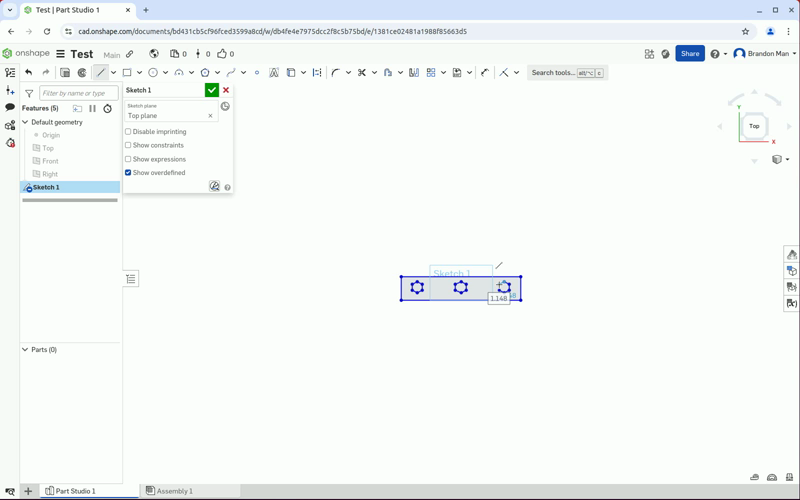
scroll(6)
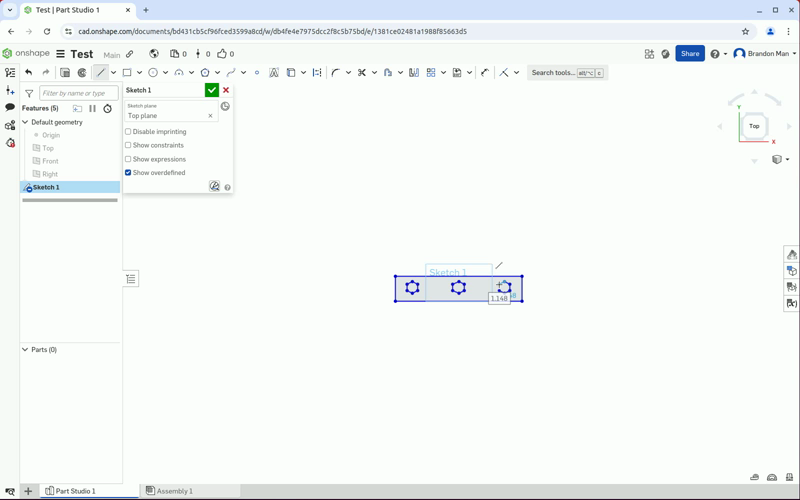
scroll(6)
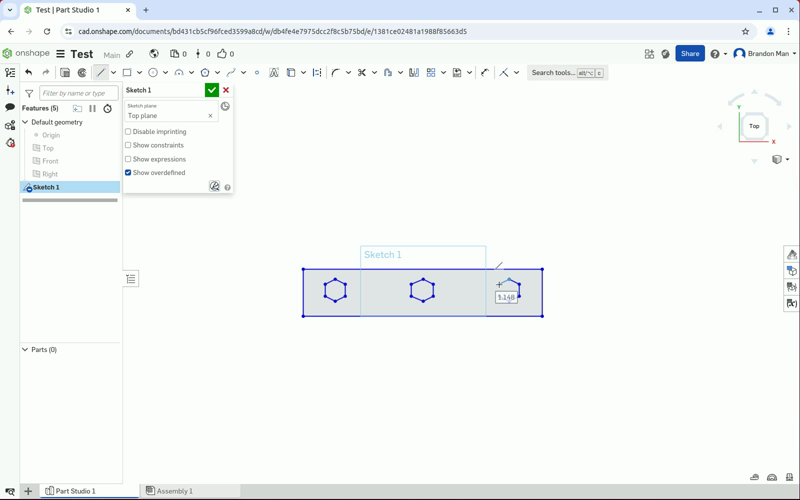
scroll(6)
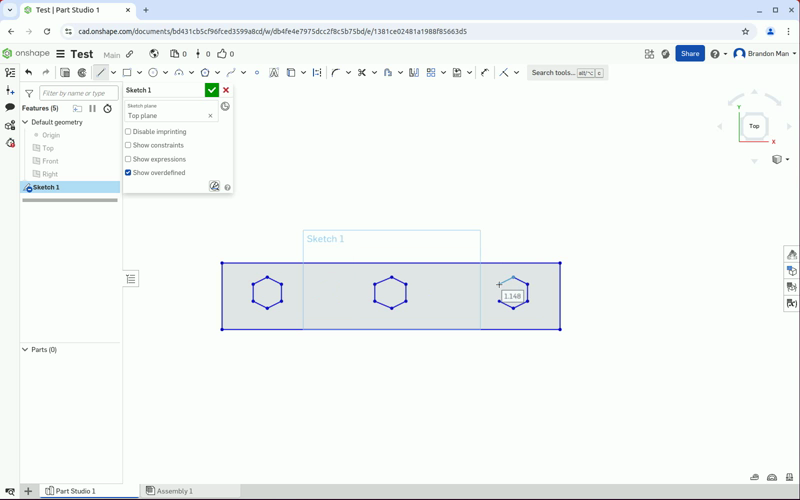
scroll(6)
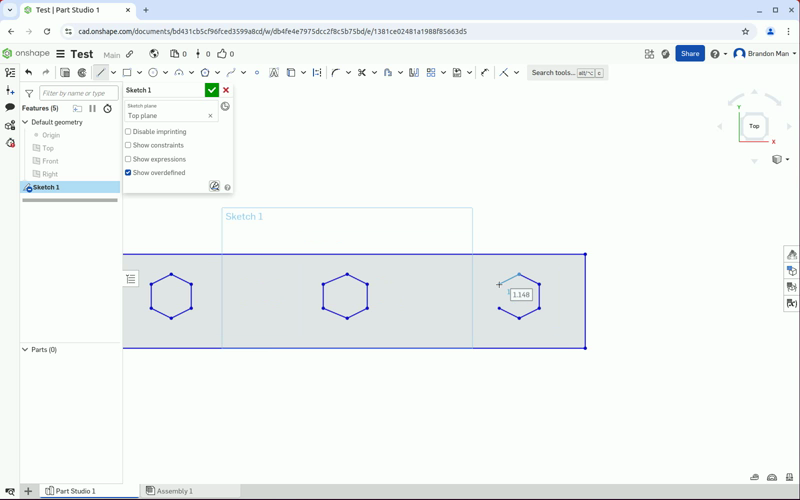
scroll(6)
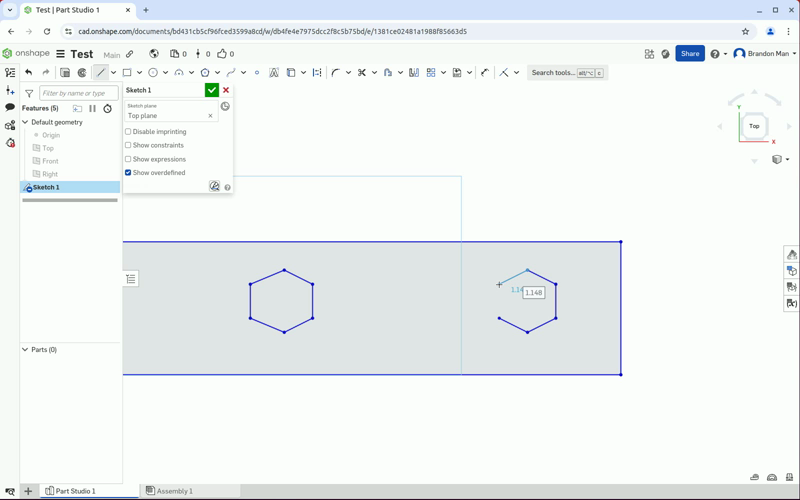
scroll(6)
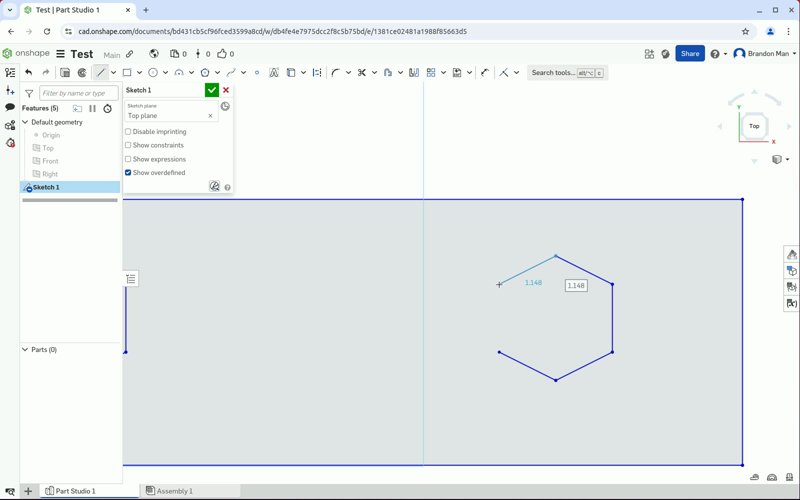
click(499, 284)
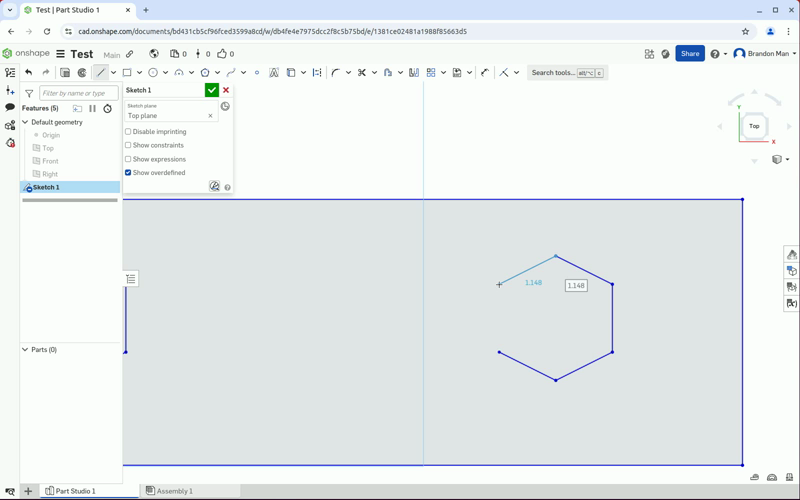
scroll(-6)
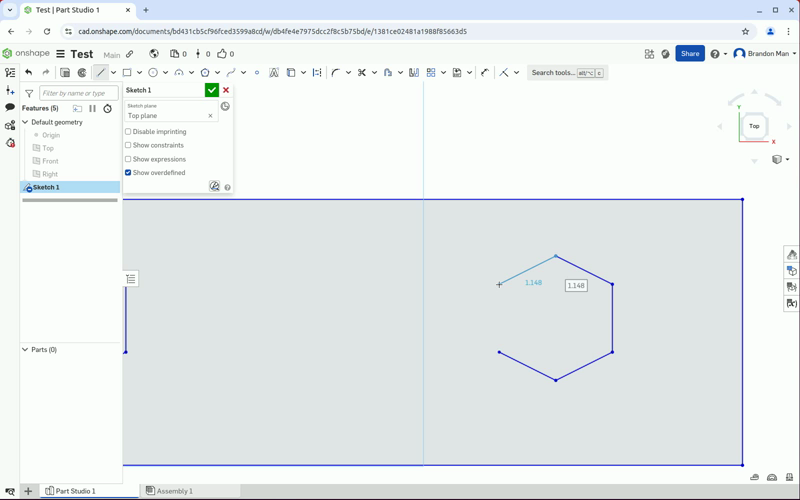
scroll(-6)
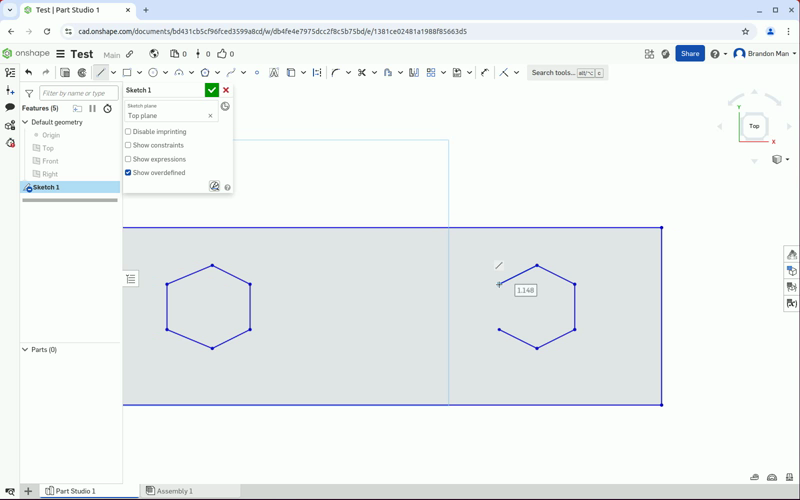
scroll(-6)
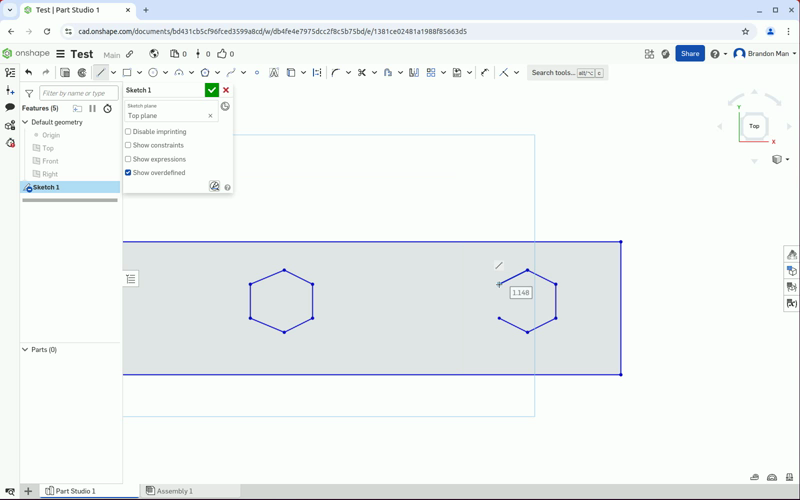
scroll(-6)
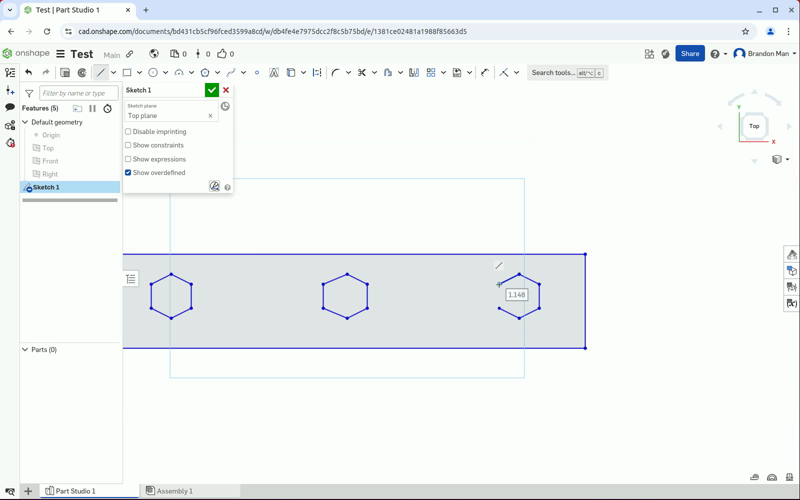
scroll(-6)
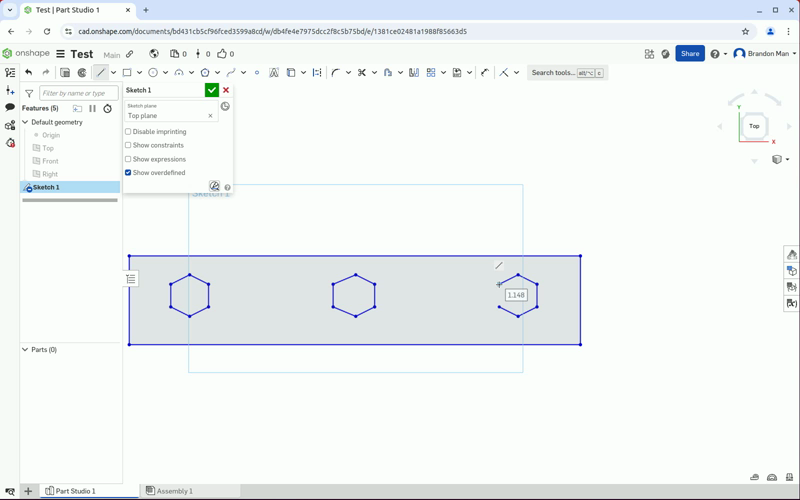
scroll(-6)
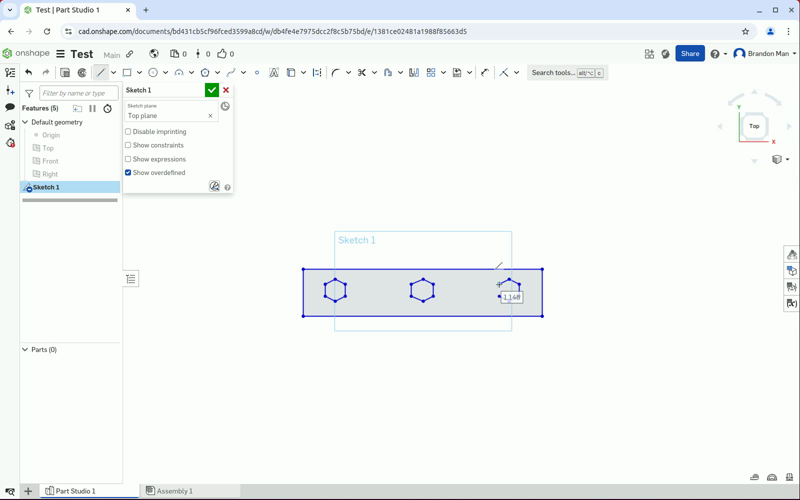
scroll(-6)
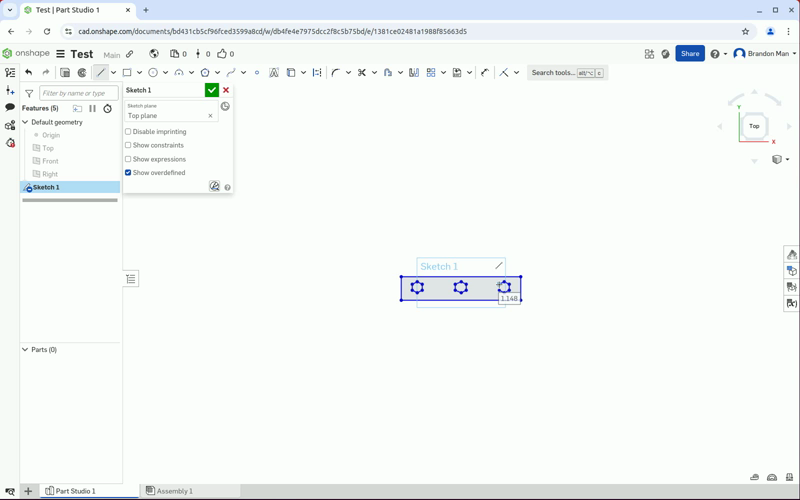
key_up(shift)
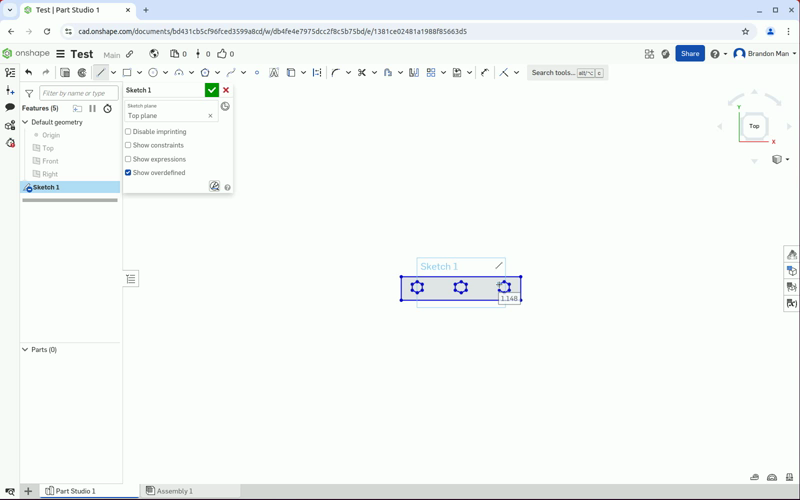
mouse_move(529, 284)
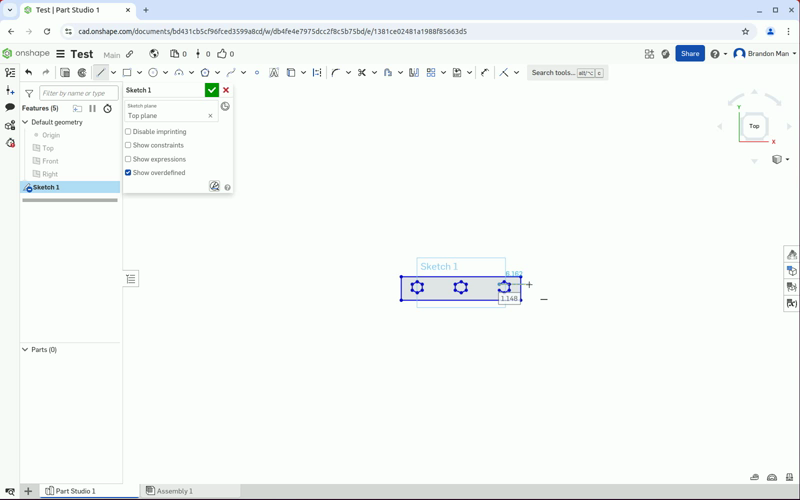
key_down(shift)
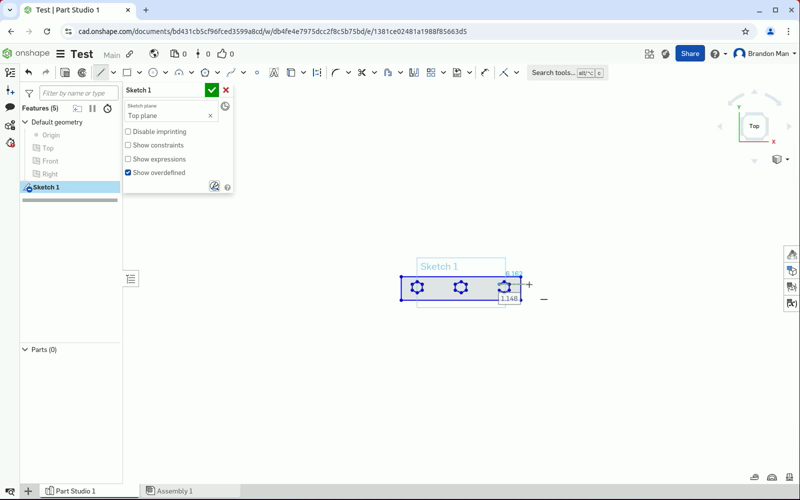
mouse_move(499, 290)
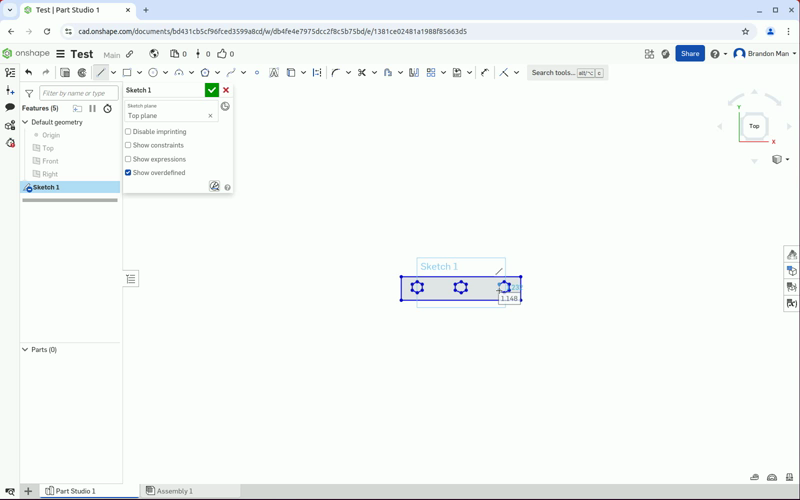
scroll(6)
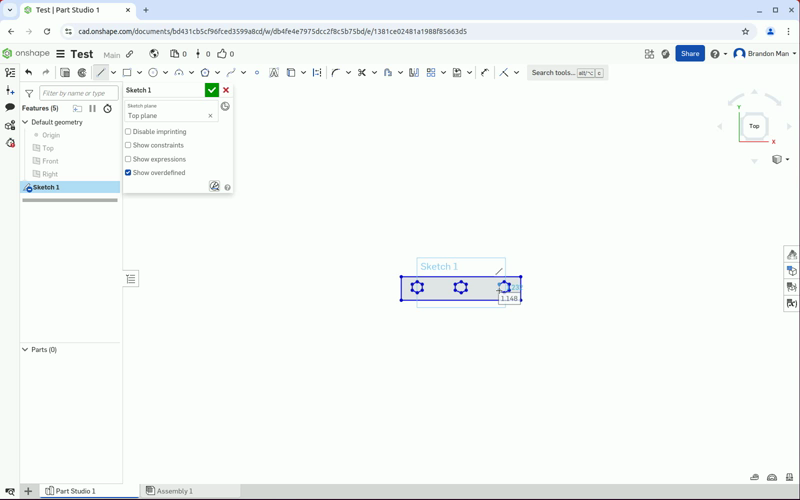
scroll(6)
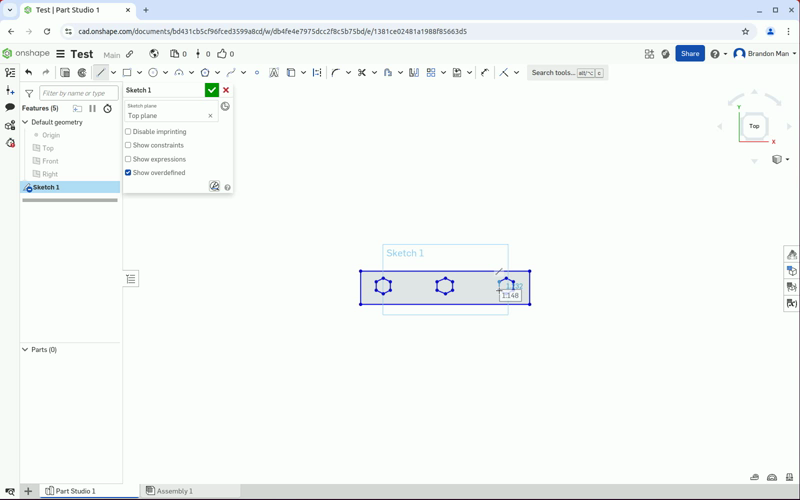
scroll(6)
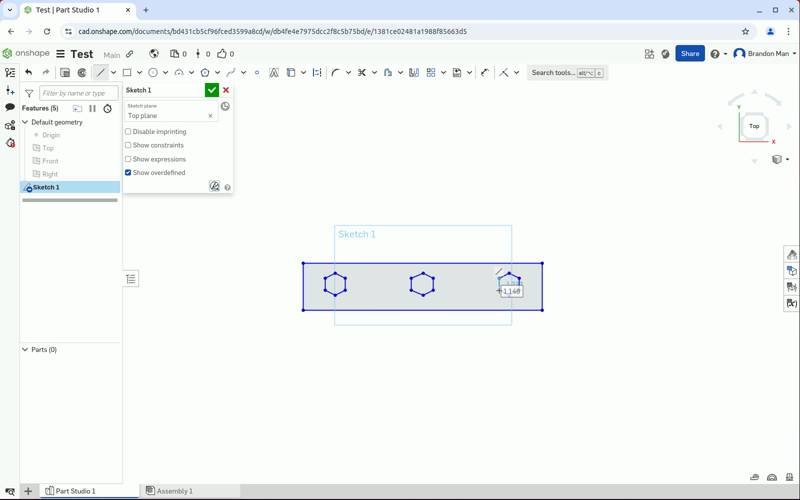
scroll(6)
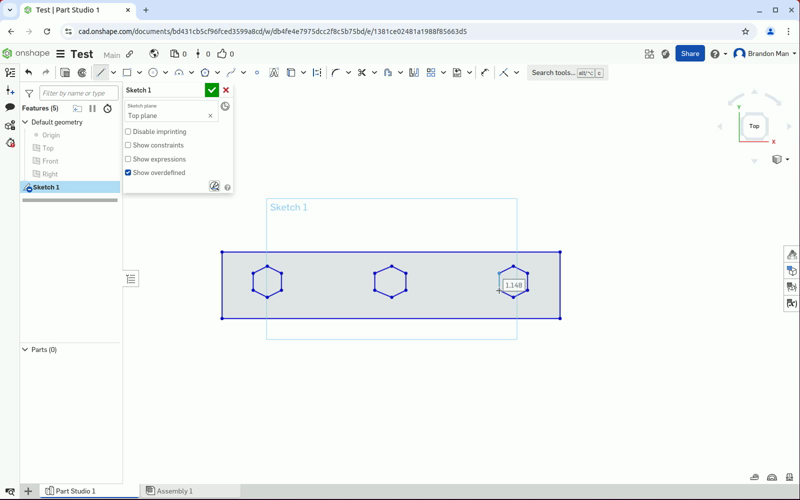
scroll(6)
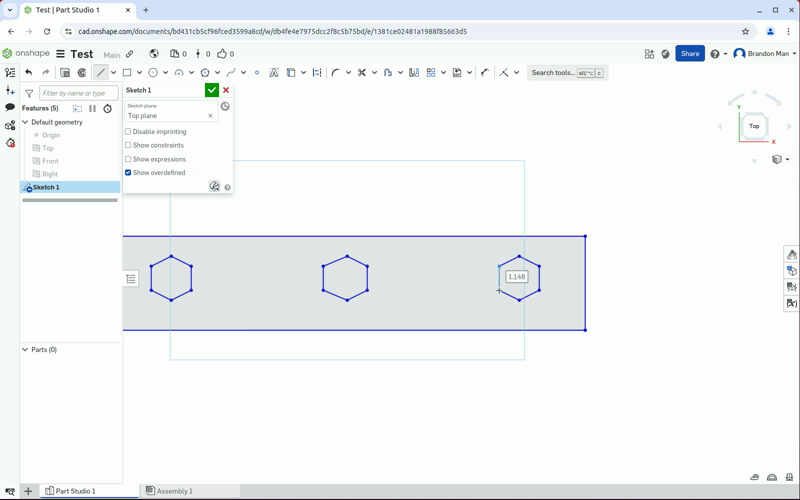
scroll(6)
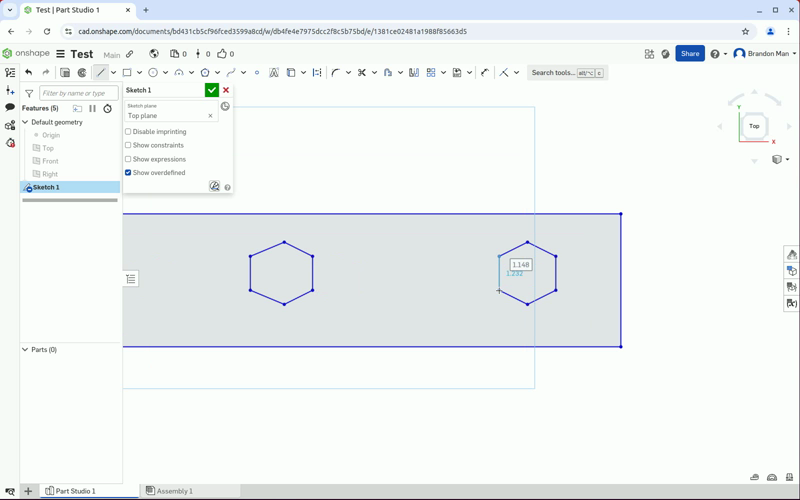
scroll(6)
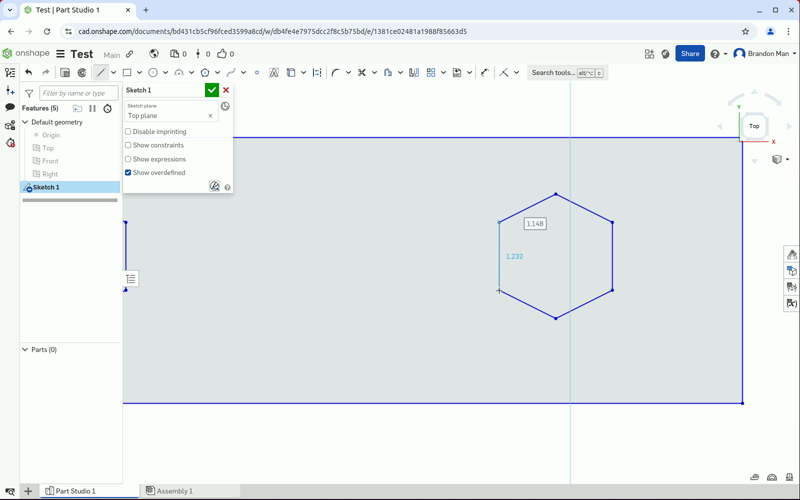
key_up(shift)
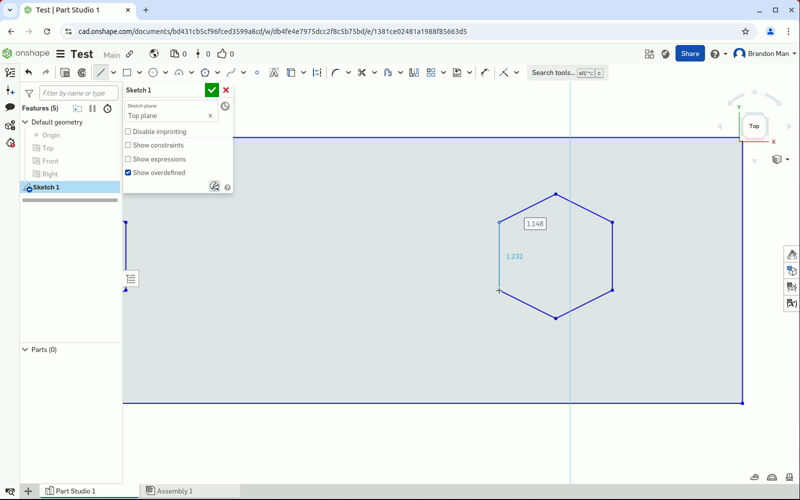
click(499, 290)
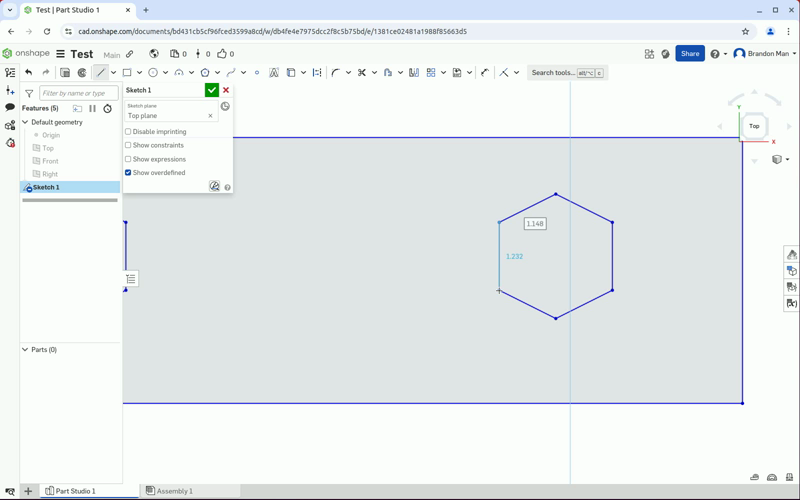
scroll(-6)
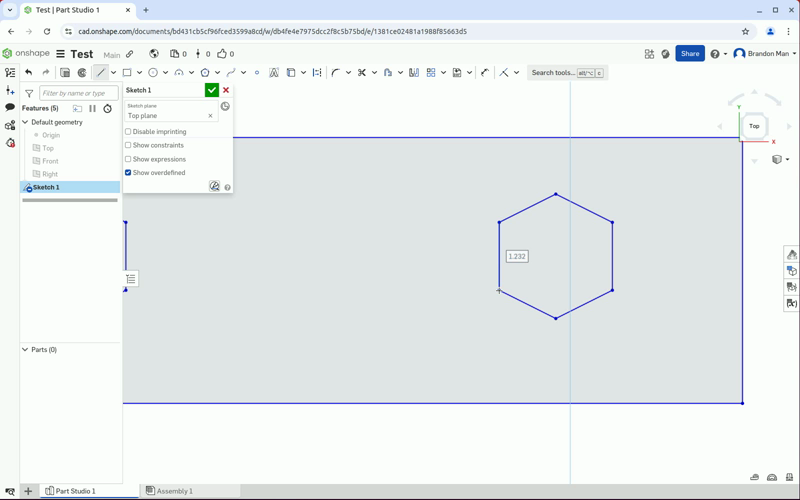
scroll(-6)
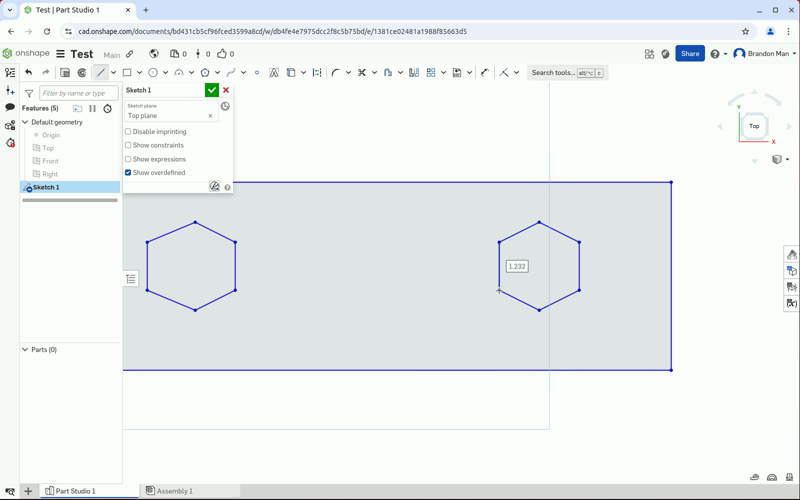
scroll(-6)
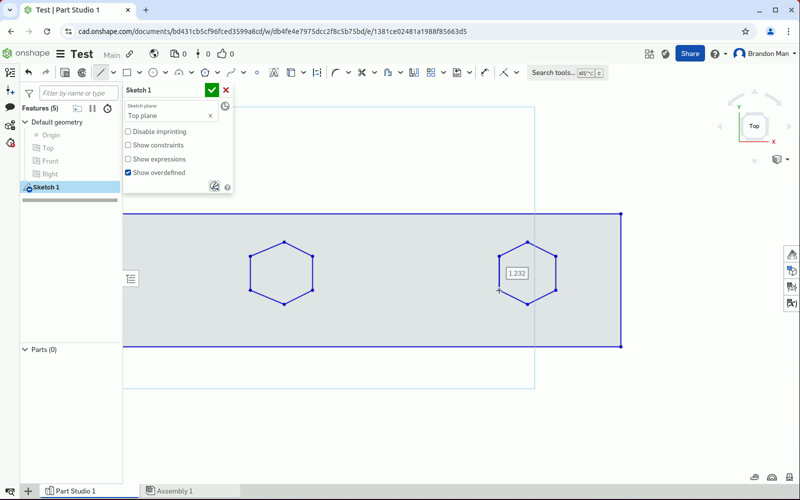
scroll(-6)
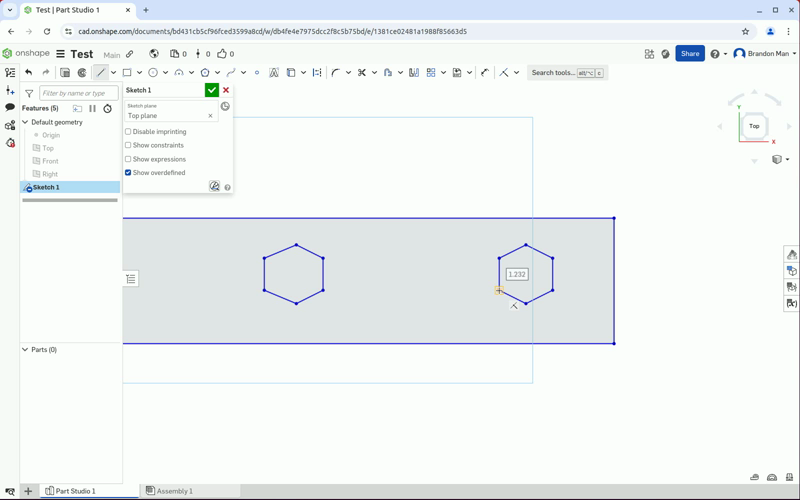
scroll(-6)
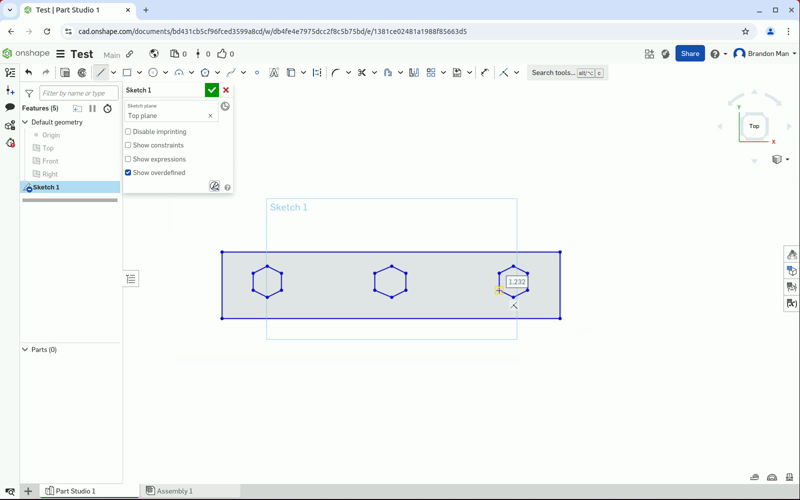
scroll(-6)
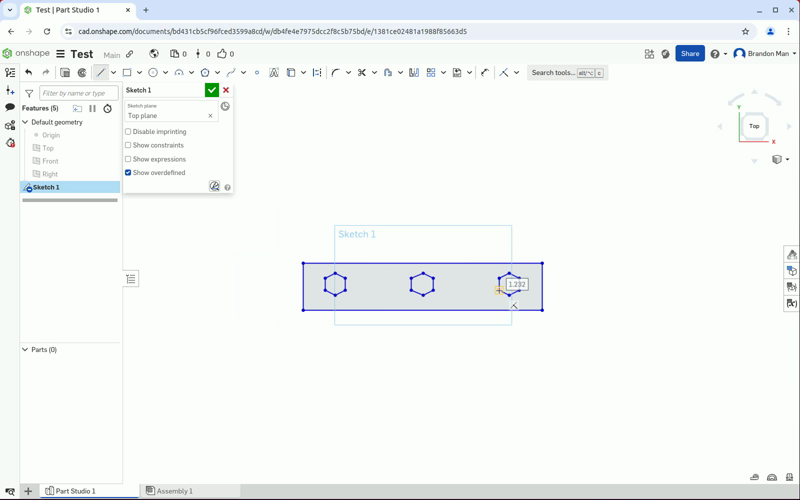
scroll(-6)
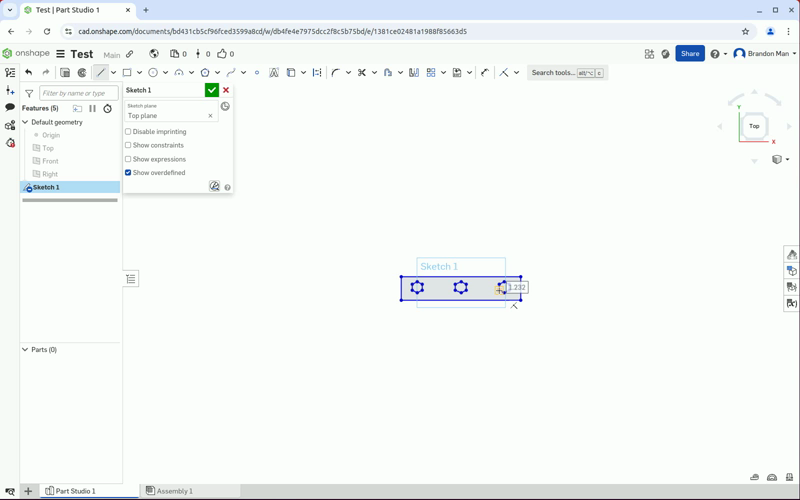
key(esc)
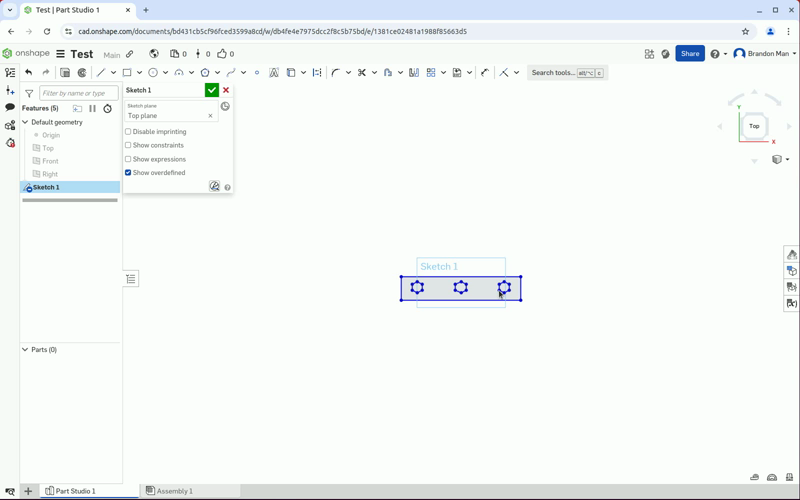
mouse_move(441, 281)
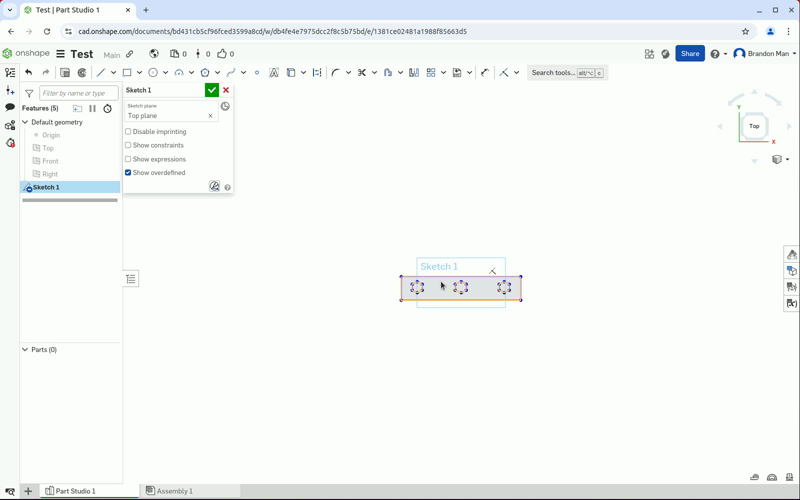
click(441, 281)
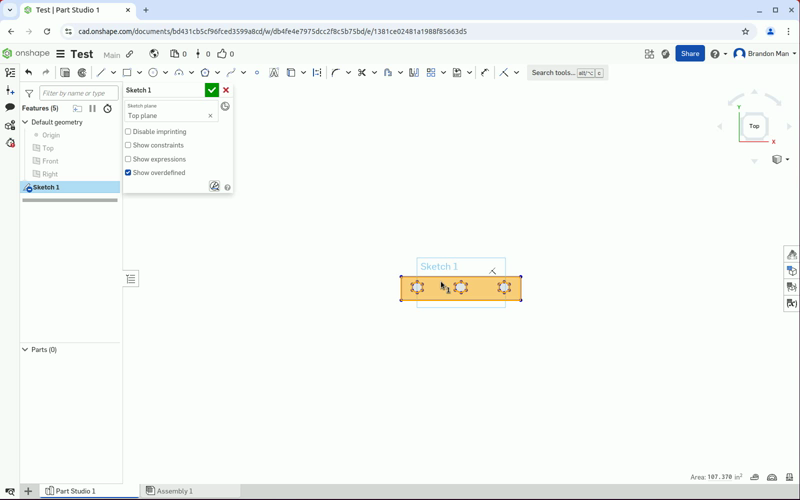
mouse_move(73, 352)
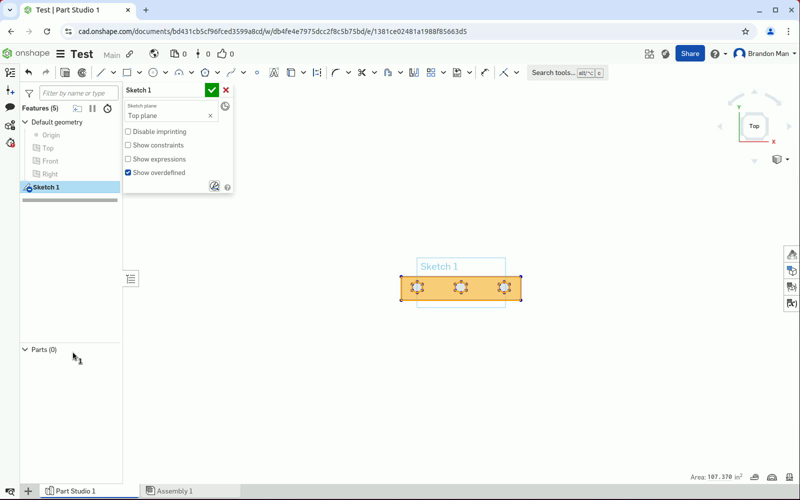
key(shift+y)
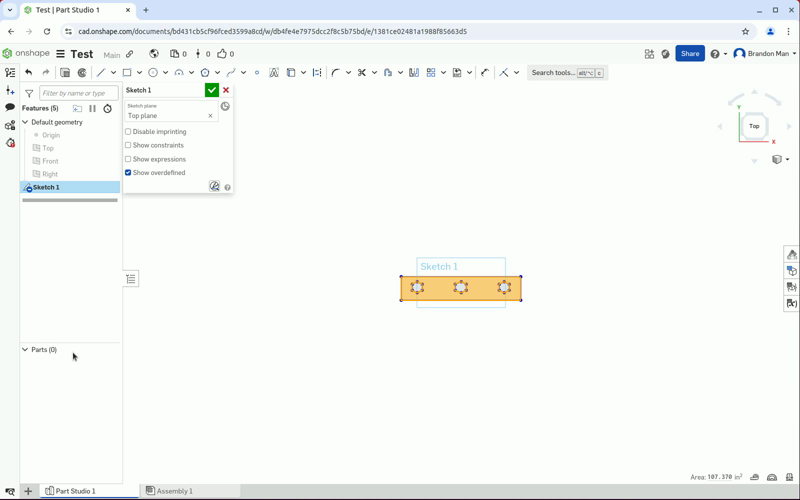
key(shift+e)
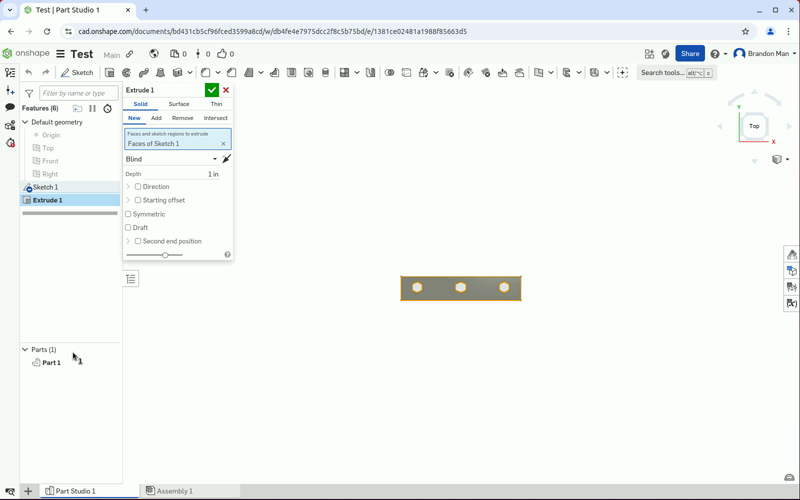
mouse_move(143, 106)
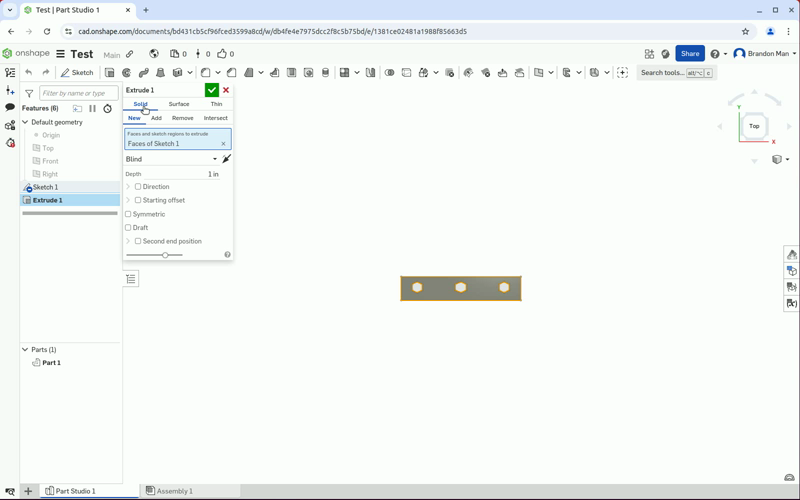
click(143, 106)
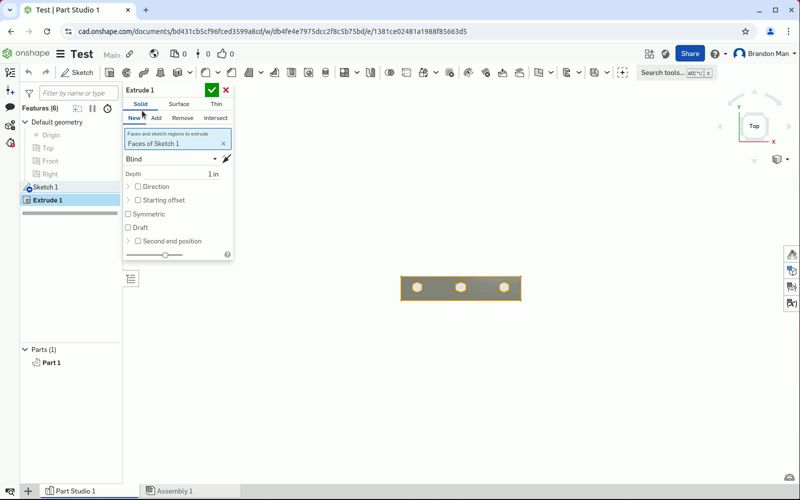
mouse_move(137, 120)
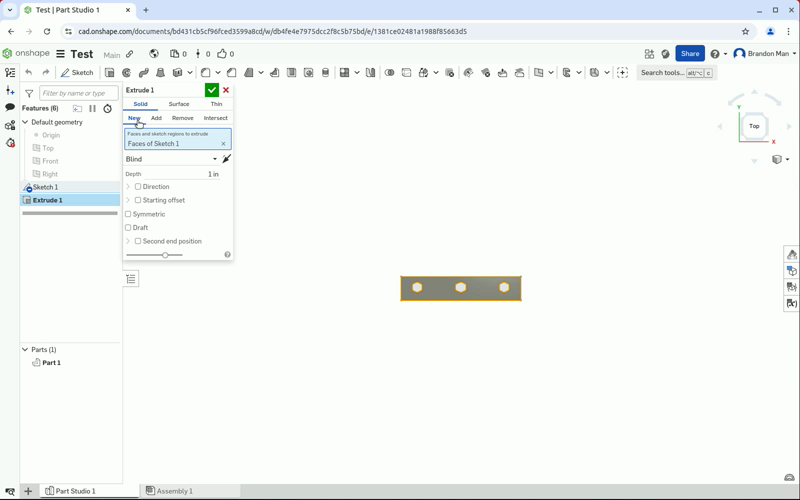
click(137, 120)
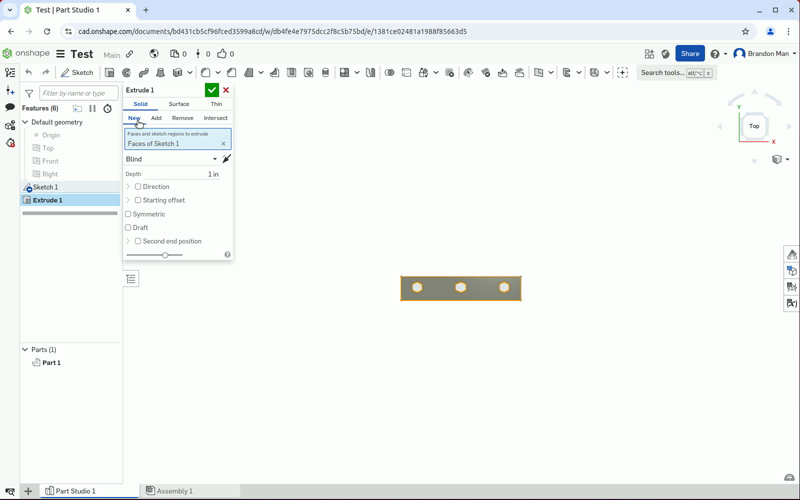
key(tab, 4)
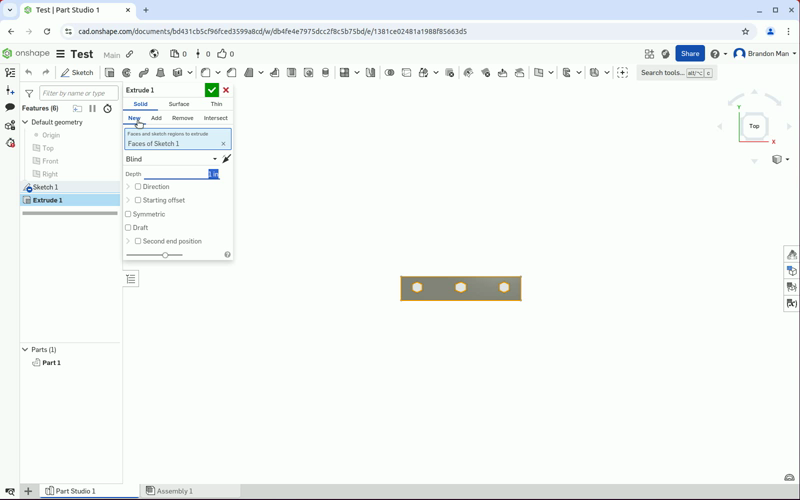
text(3.611)
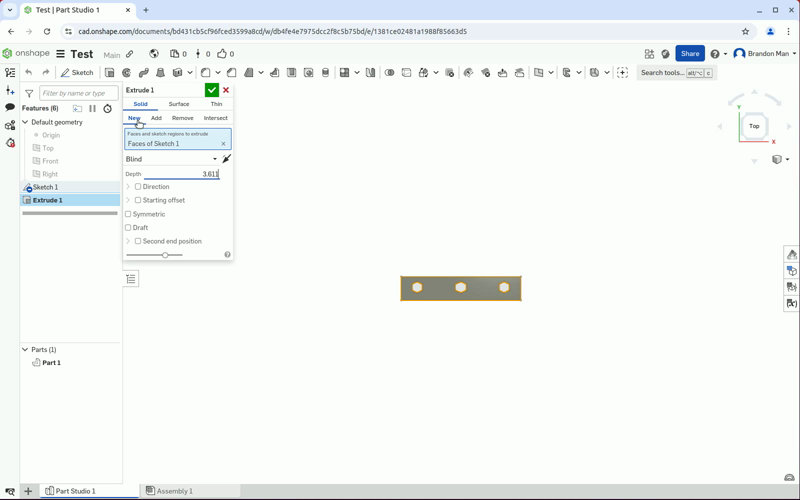
key(enter)
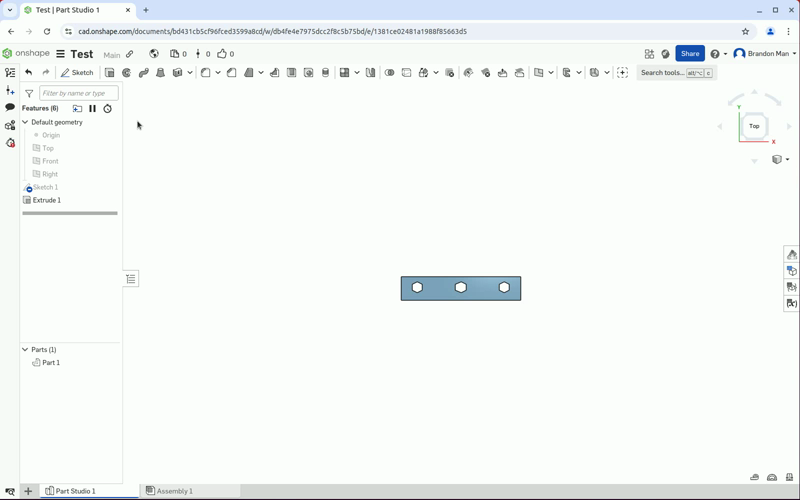
key(shift+h)
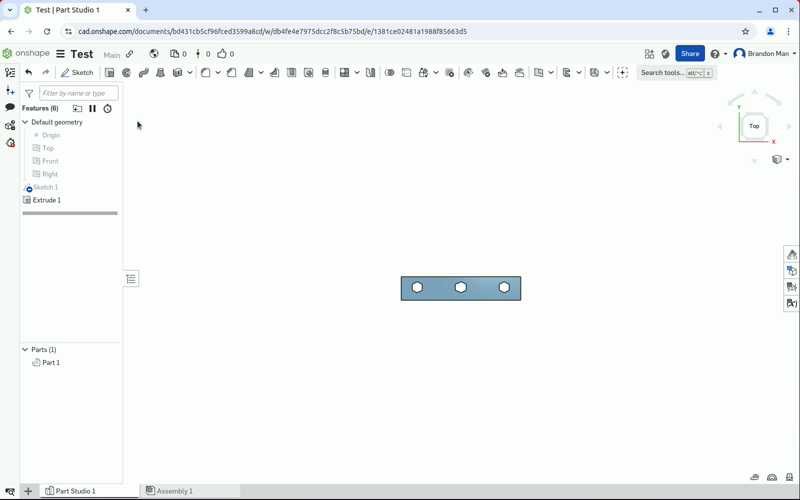
key(shift+h)
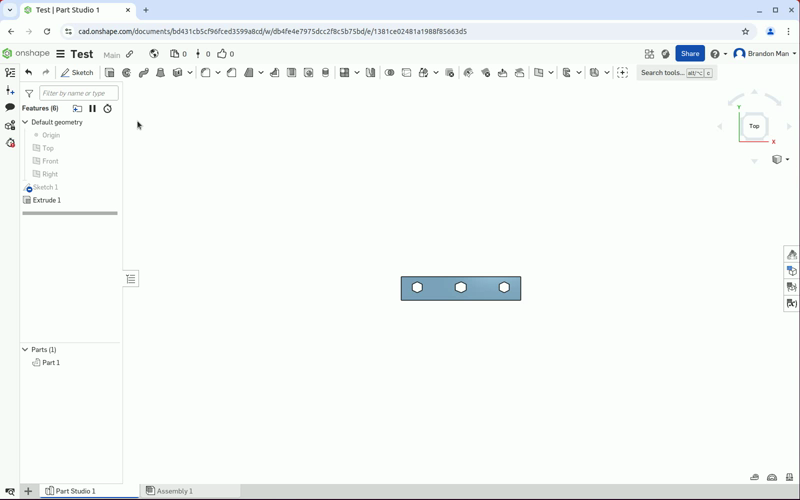
mouse_move(73, 189)
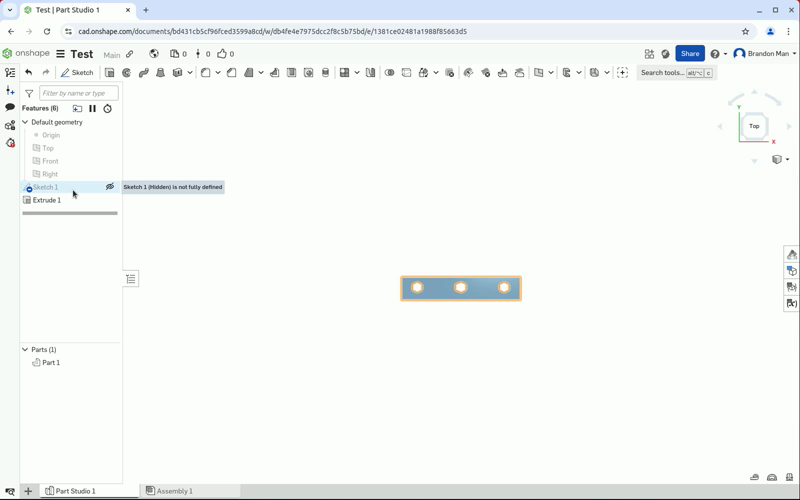
click(73, 189)
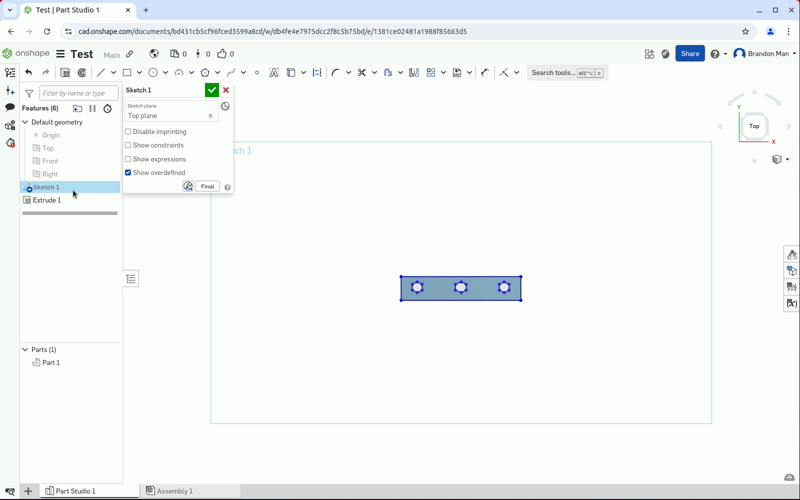
mouse_move(229, 92)
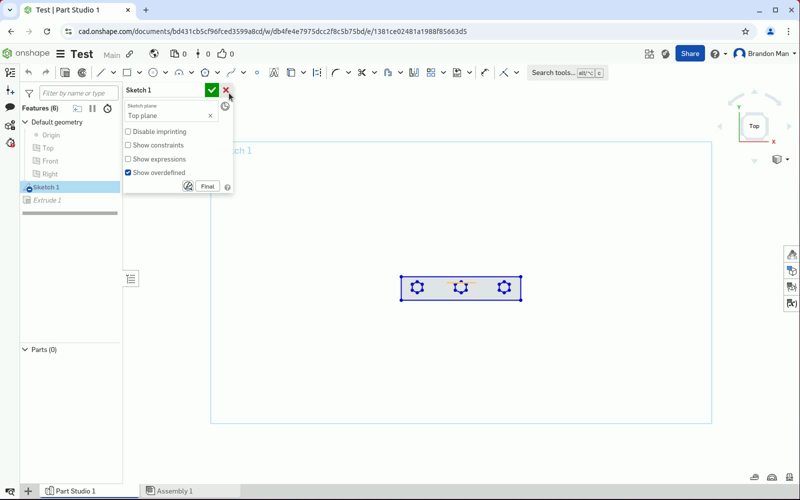
click(229, 92)
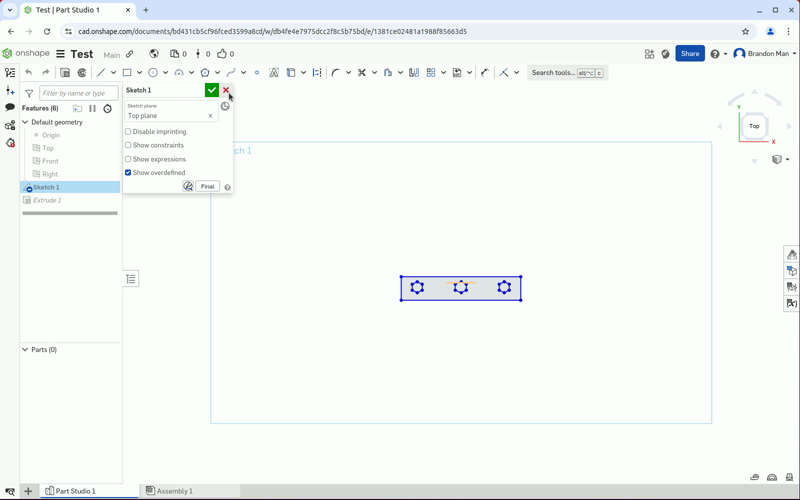
key(shift+s)
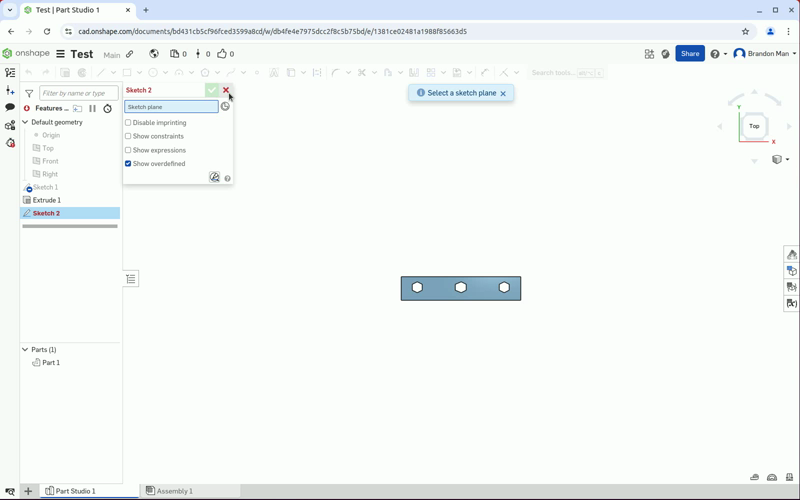
mouse_move(73, 150)
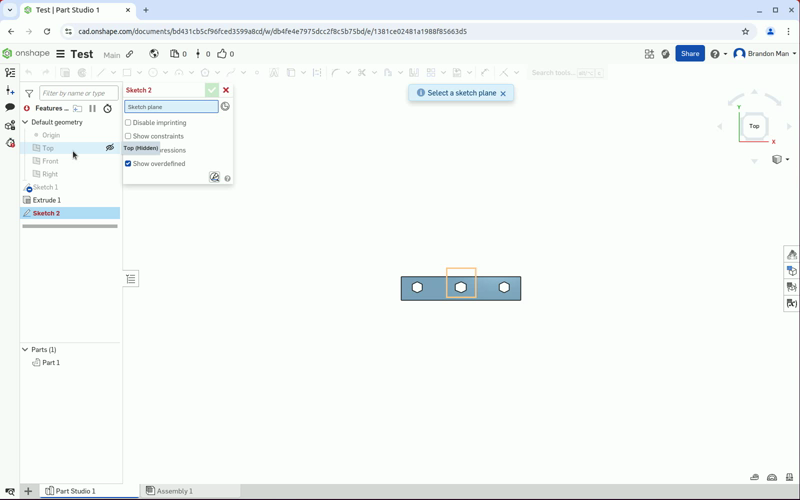
click(73, 150)
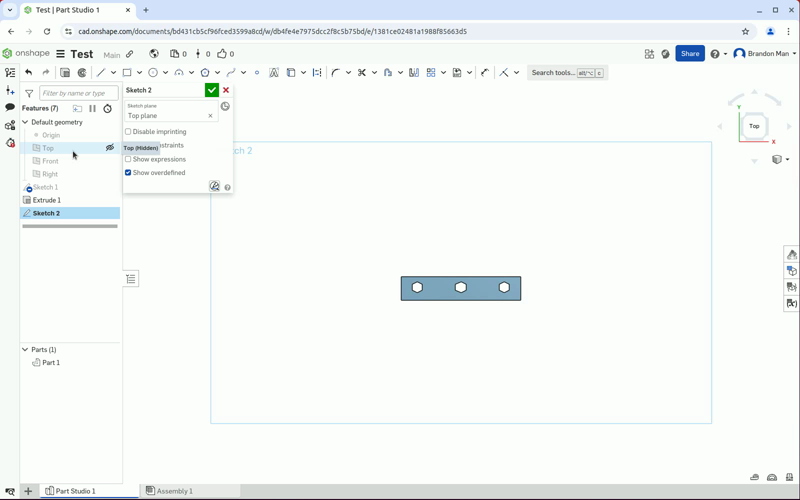
mouse_move(73, 352)
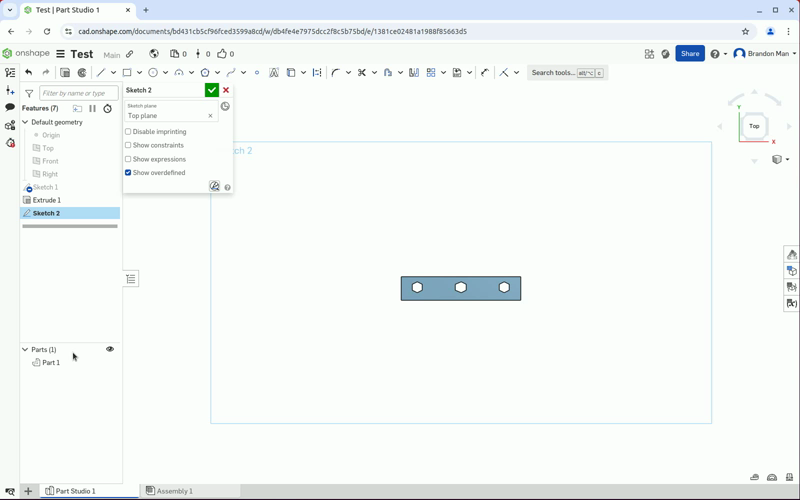
key(y)
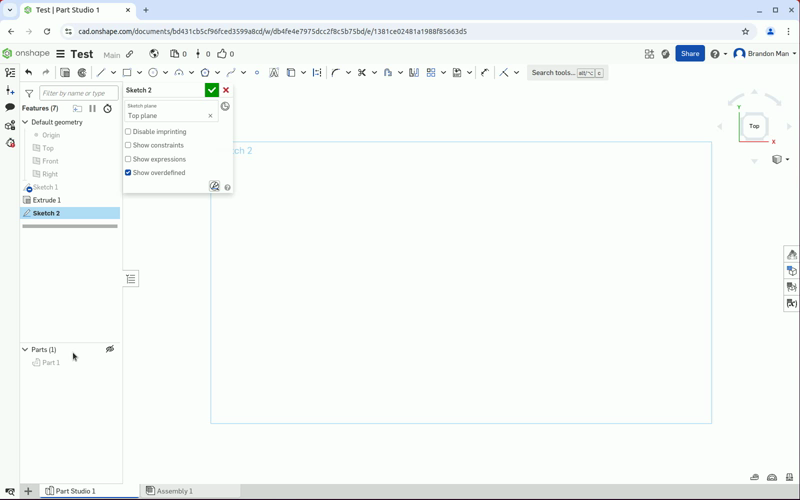
key(l)
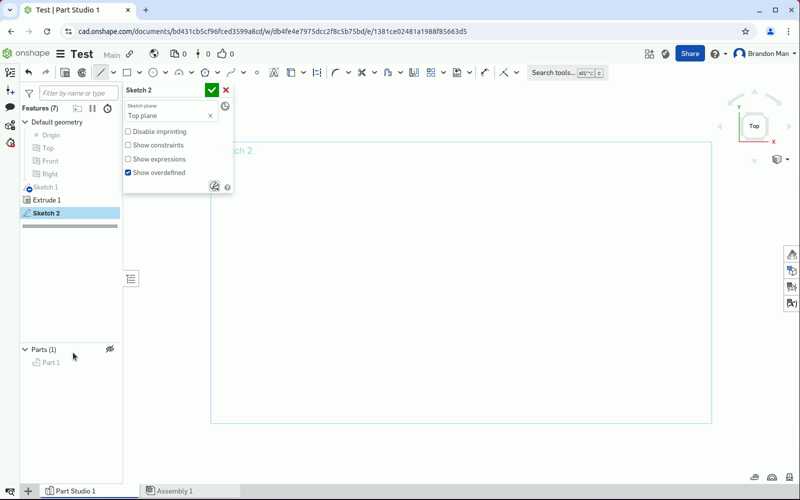
key_down(shift)
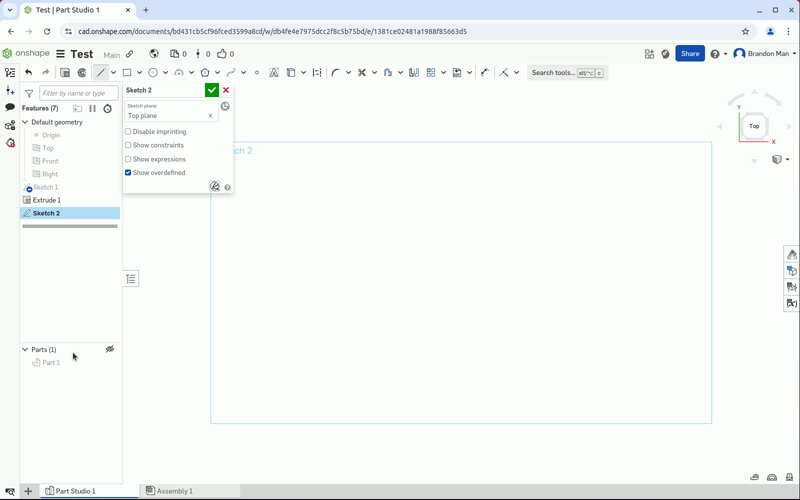
mouse_move(401, 275)
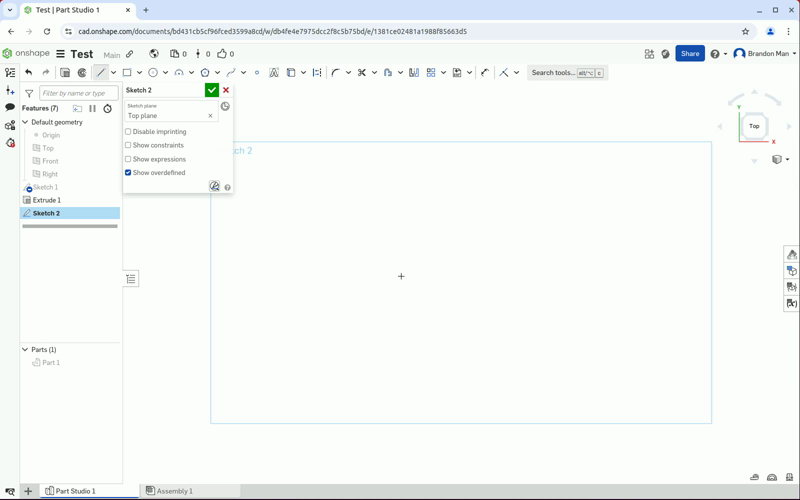
click(401, 275)
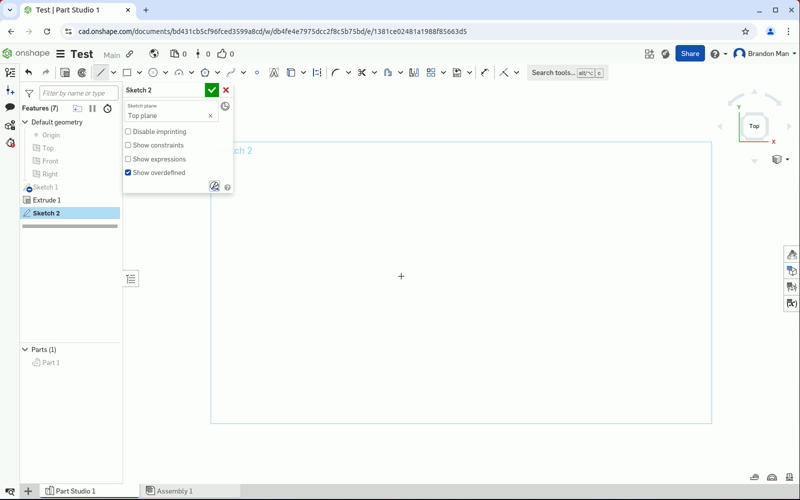
key_up(shift)
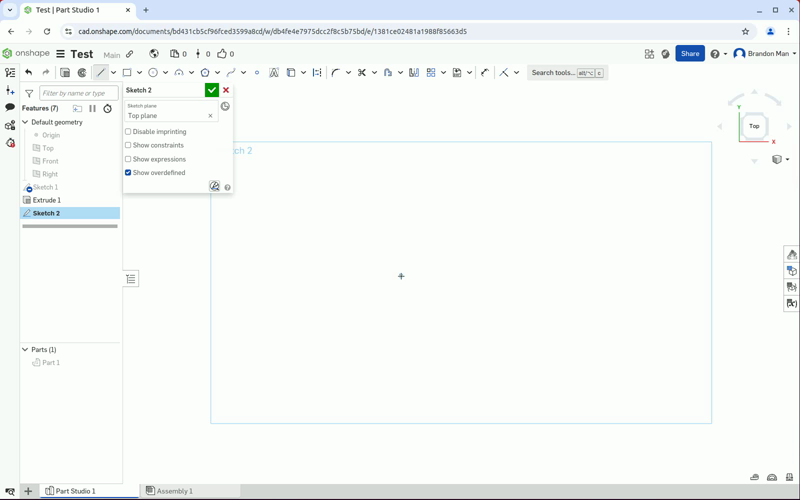
key_down(shift)
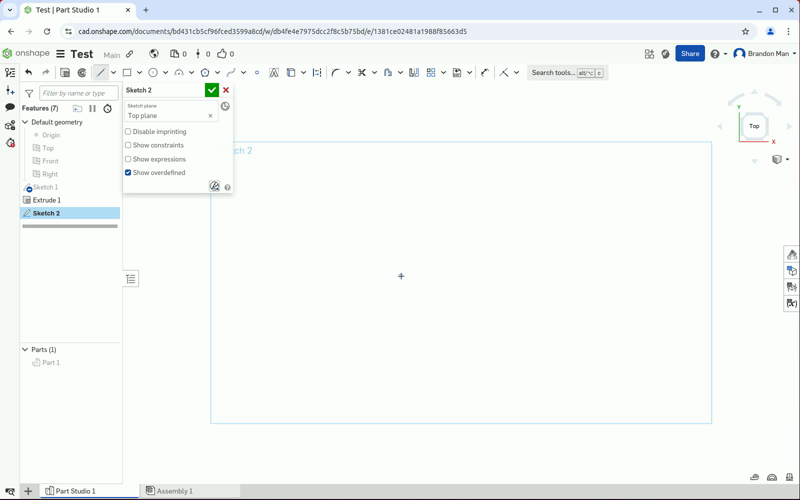
mouse_move(520, 275)
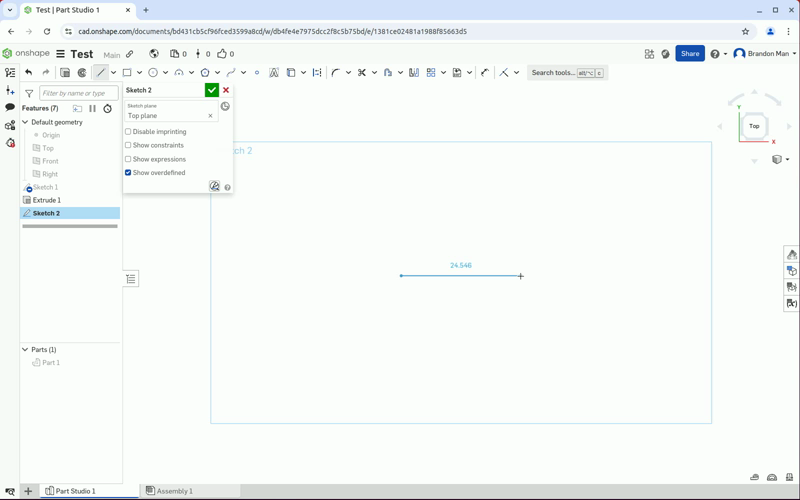
click(520, 275)
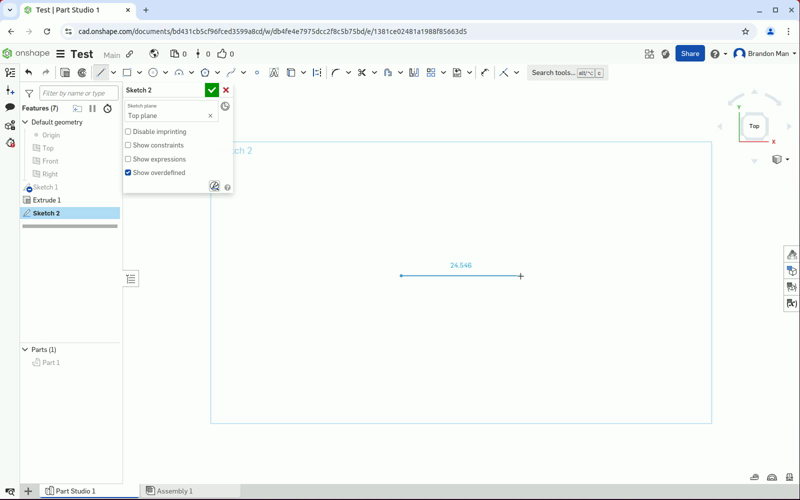
key_up(shift)
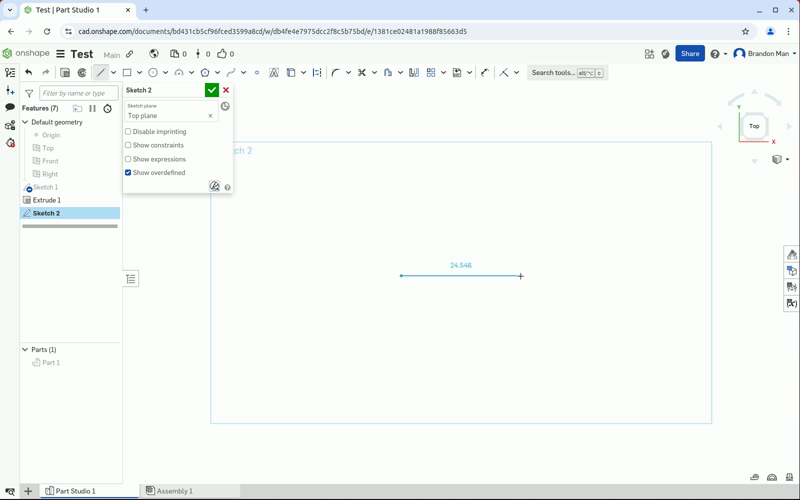
key_down(shift)
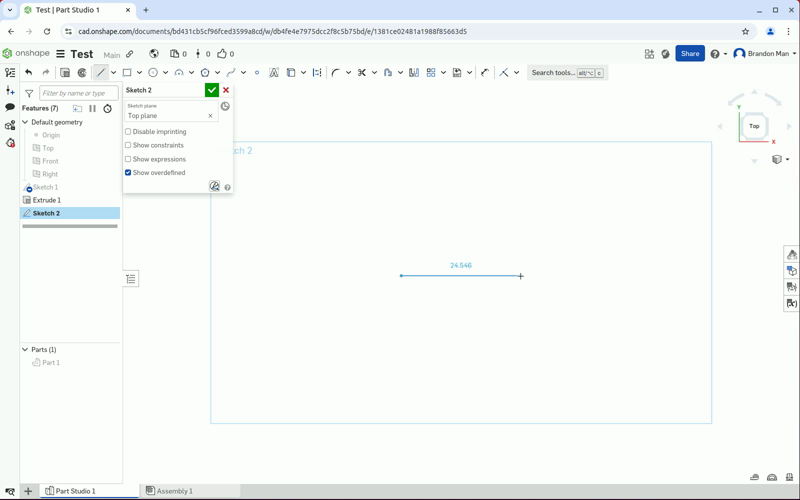
mouse_move(550, 275)
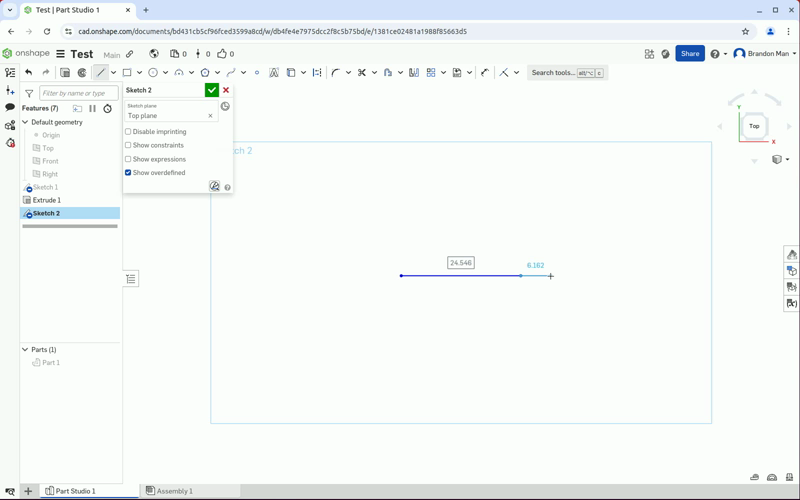
mouse_move(520, 264)
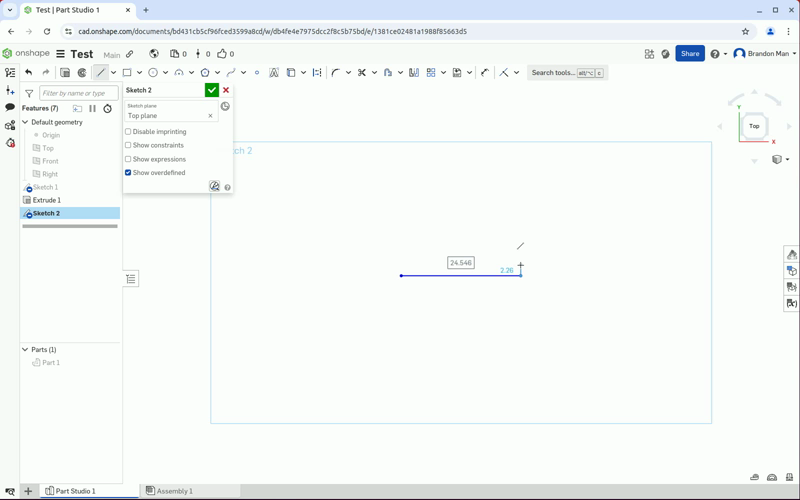
click(520, 264)
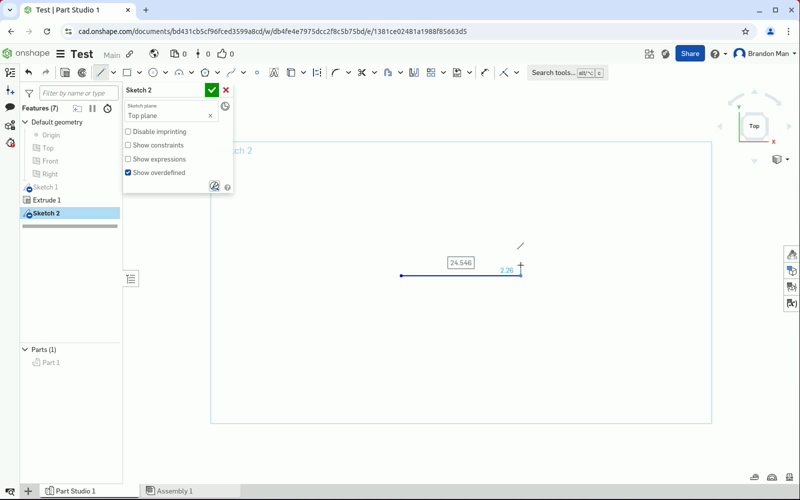
key_up(shift)
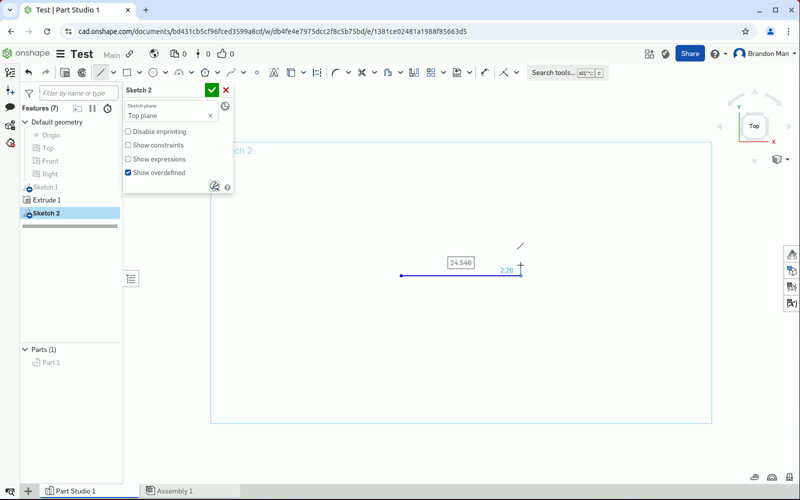
key_down(shift)
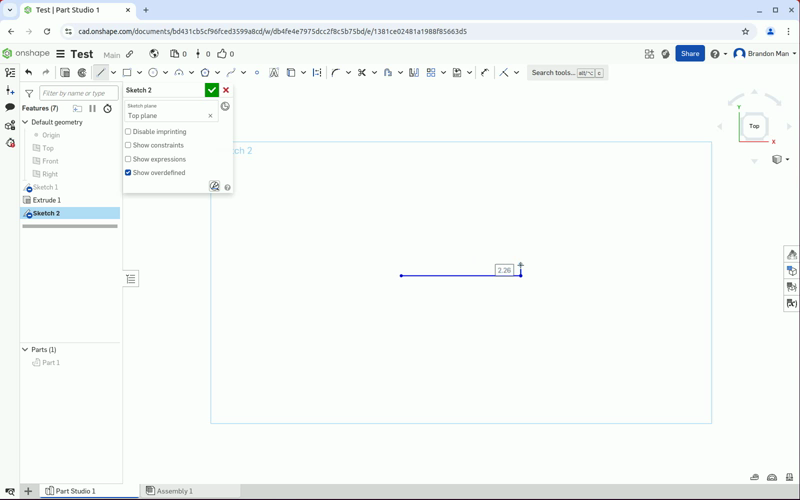
mouse_move(401, 264)
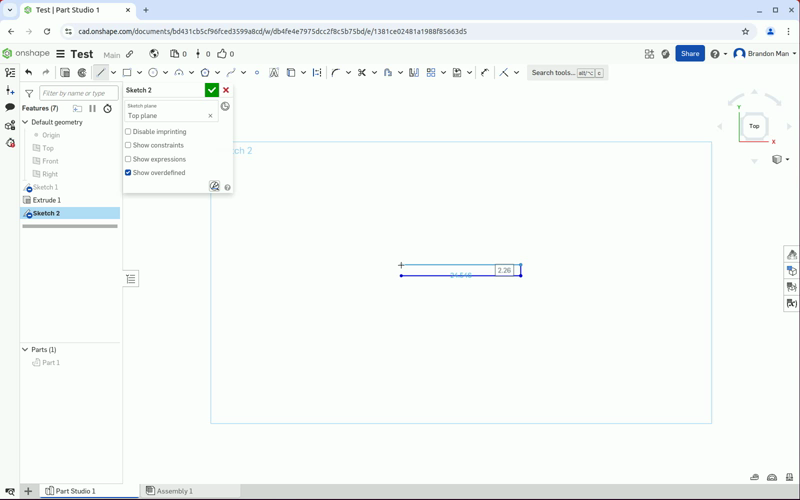
click(401, 264)
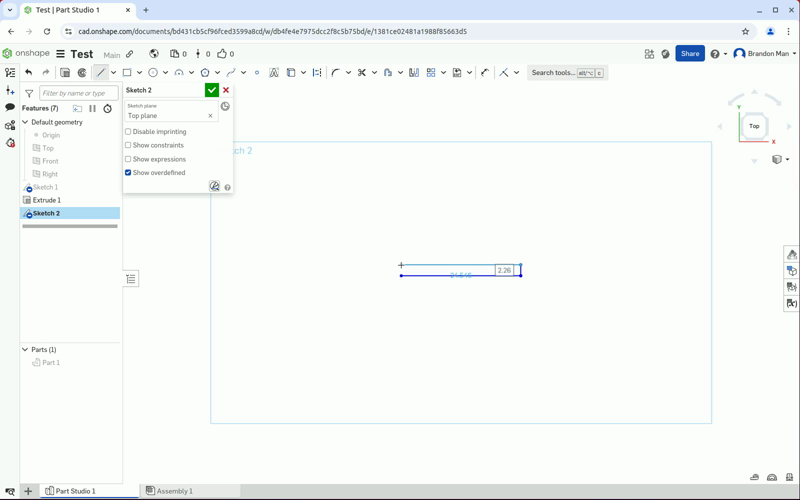
key_up(shift)
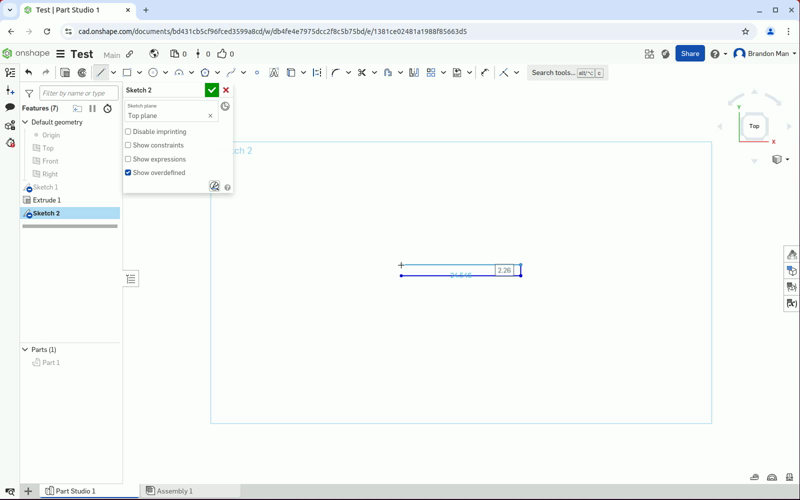
mouse_move(431, 264)
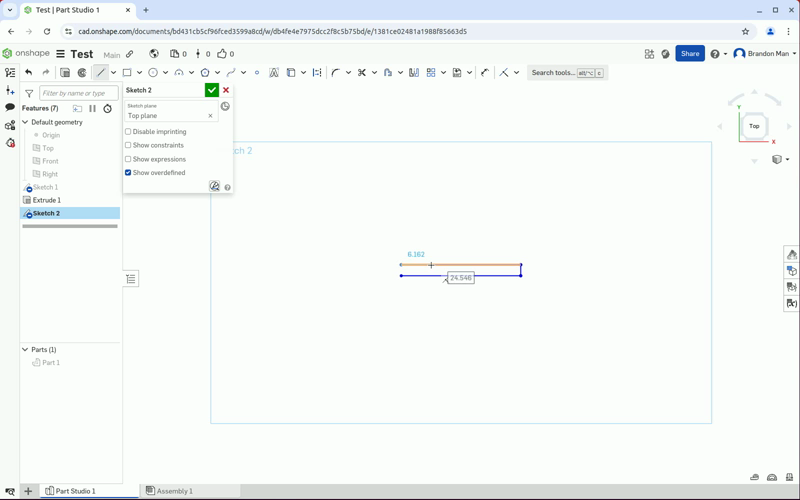
key_down(shift)
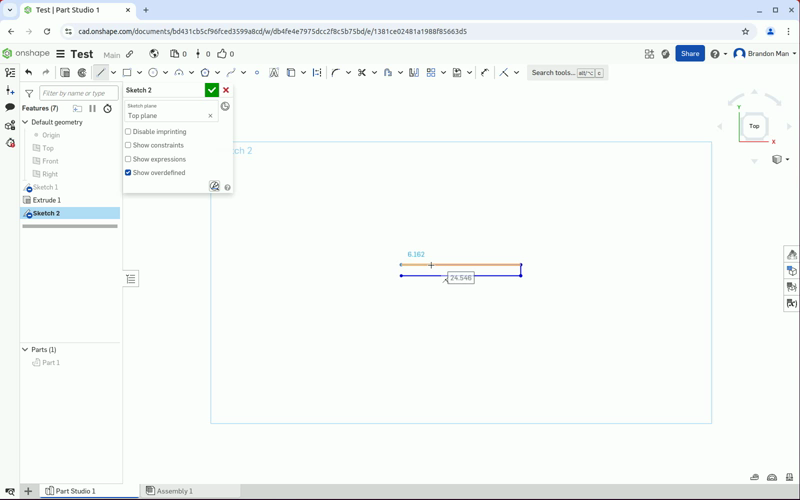
mouse_move(401, 275)
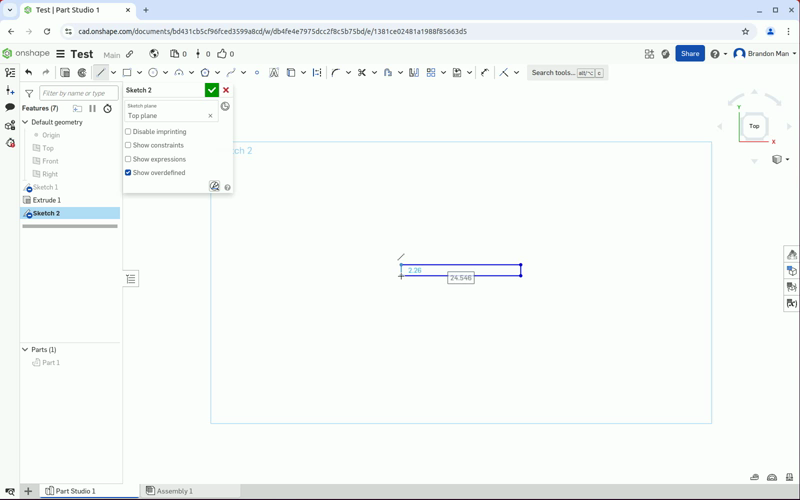
key_up(shift)
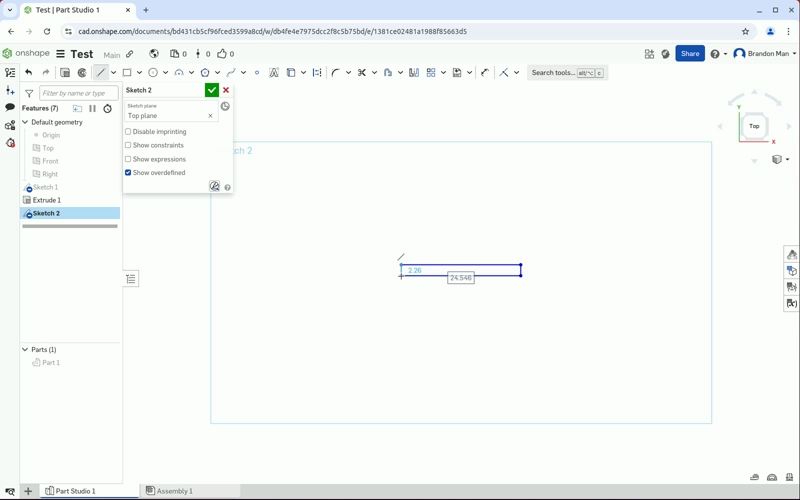
click(401, 275)
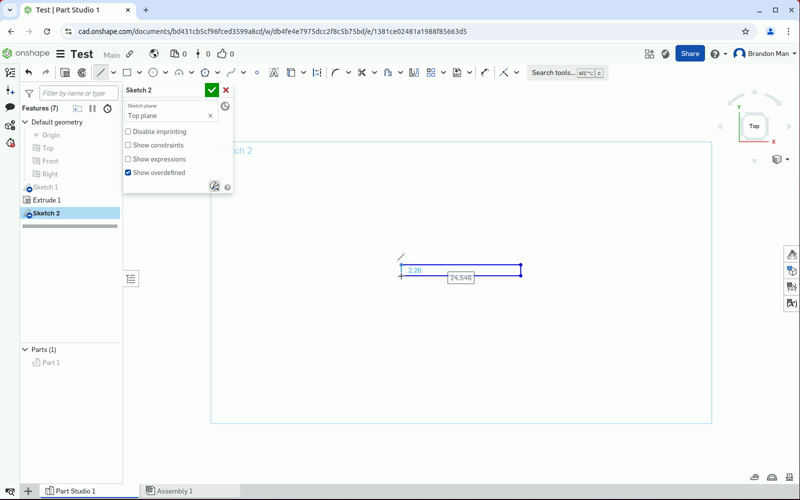
key(esc)
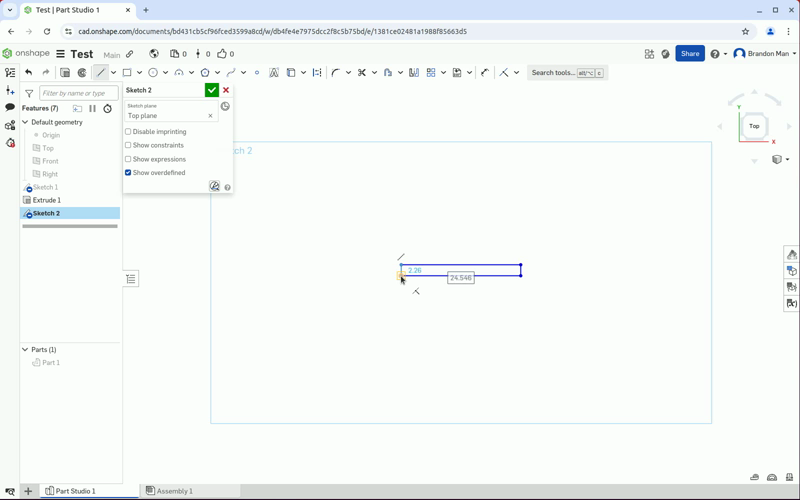
mouse_move(515, 268)
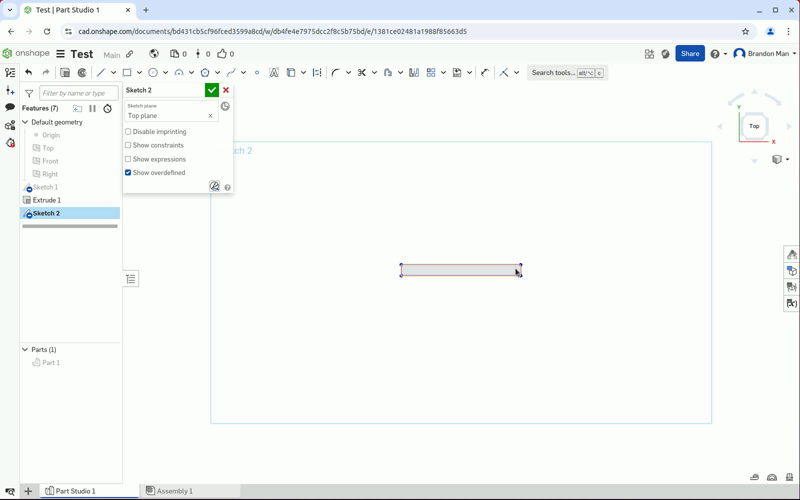
scroll(6)
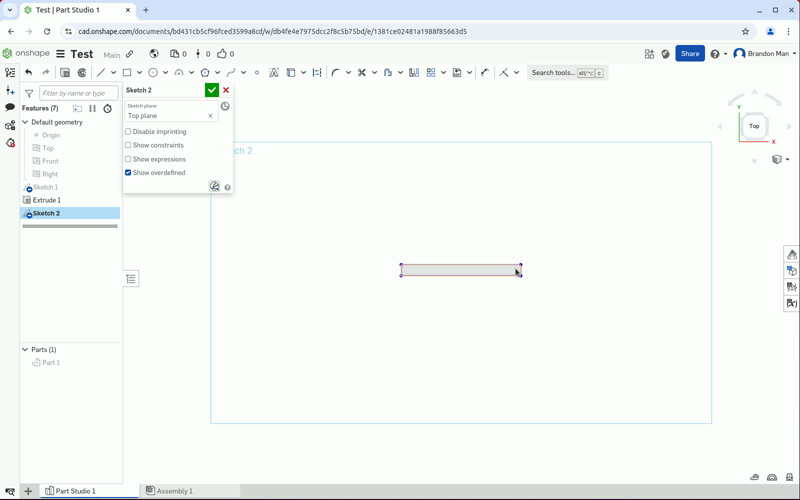
scroll(6)
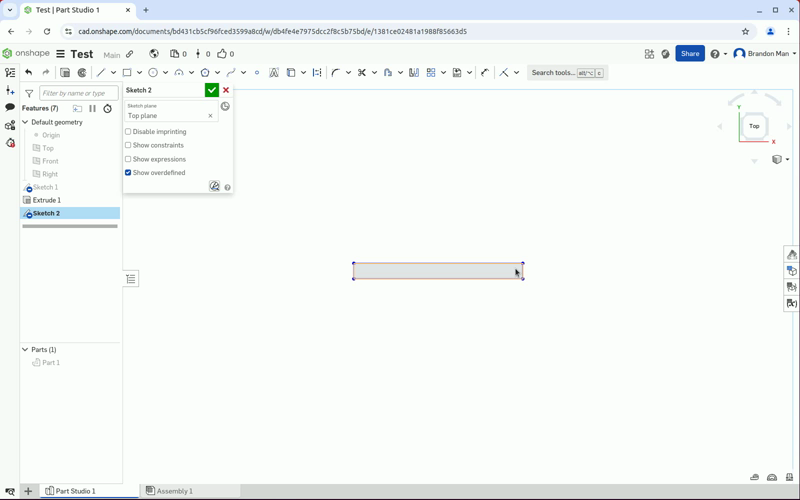
scroll(6)
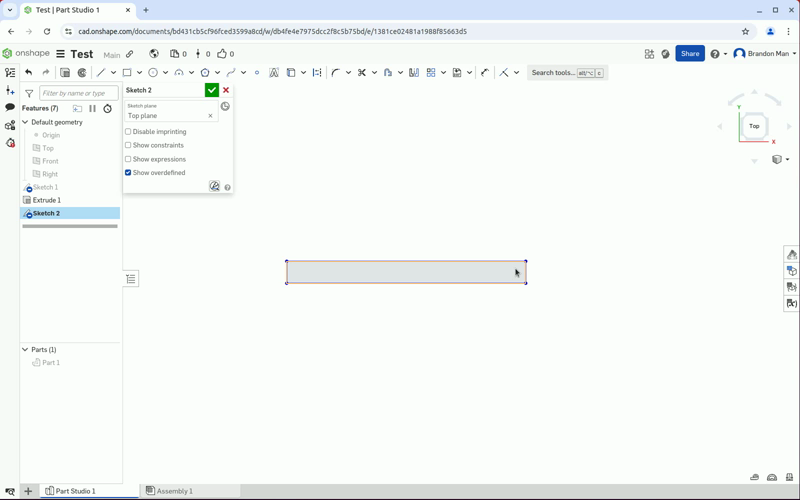
scroll(6)
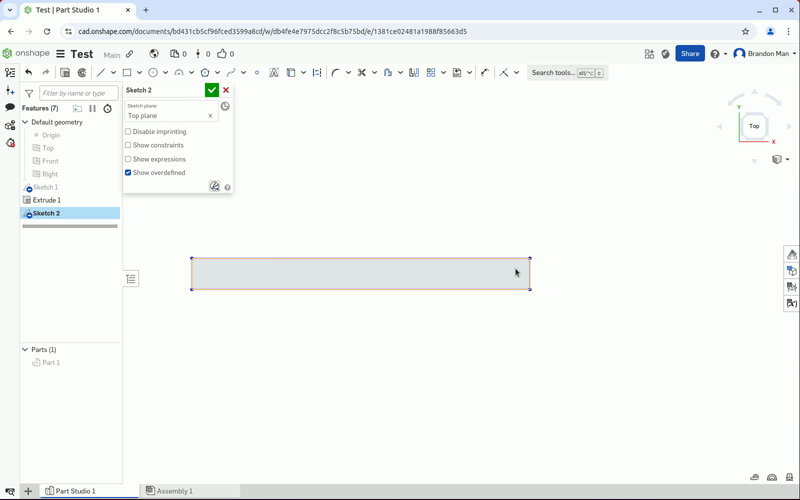
scroll(6)
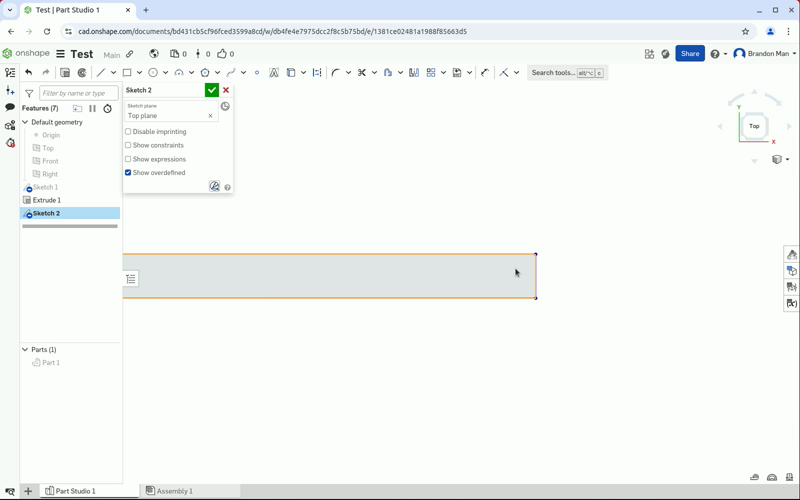
scroll(6)
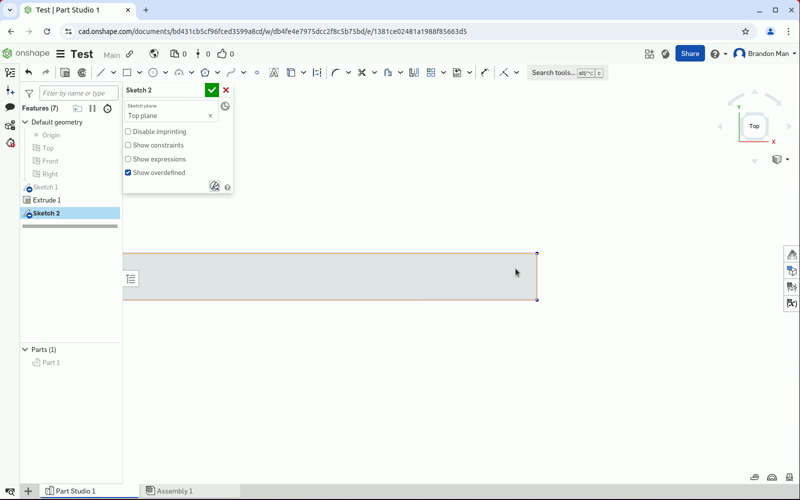
scroll(6)
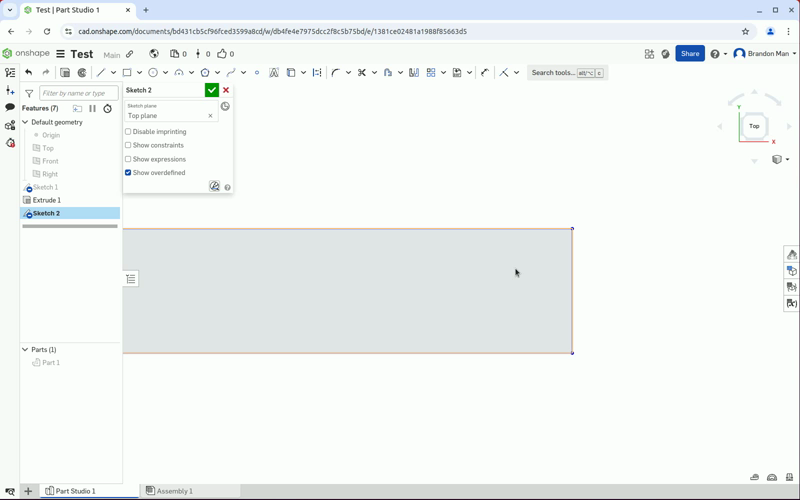
click(515, 268)
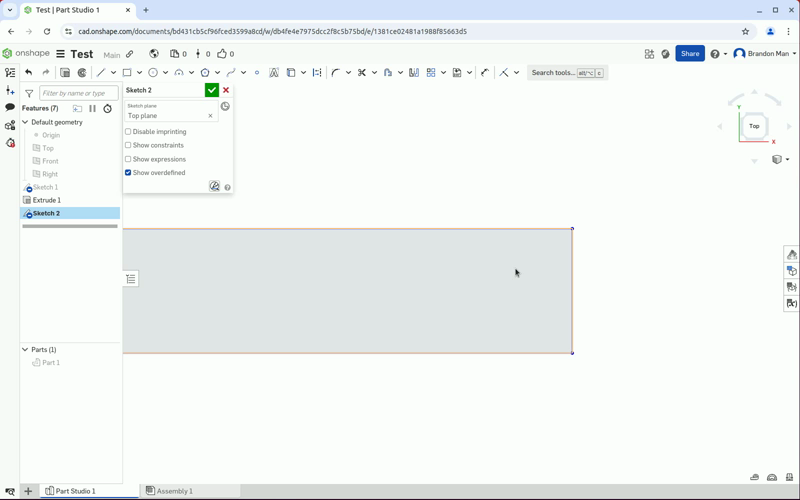
scroll(-6)
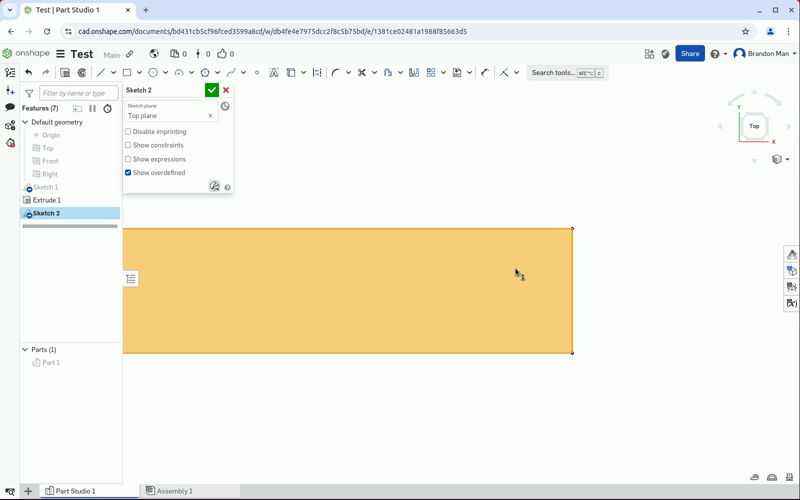
scroll(-6)
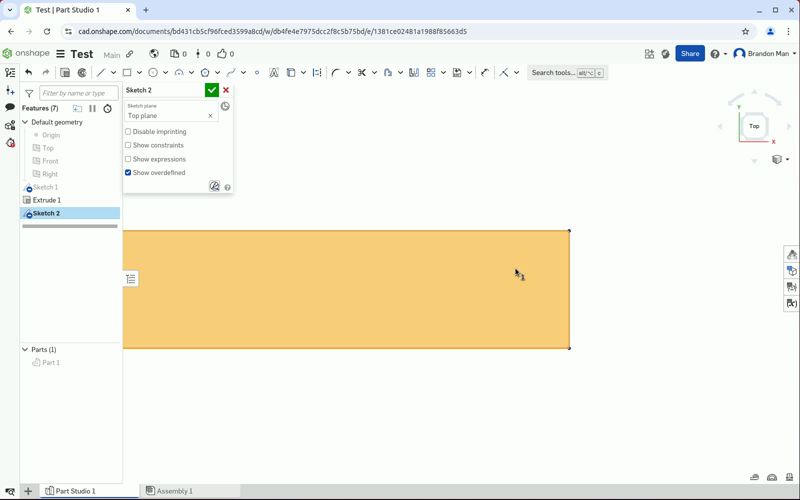
scroll(-6)
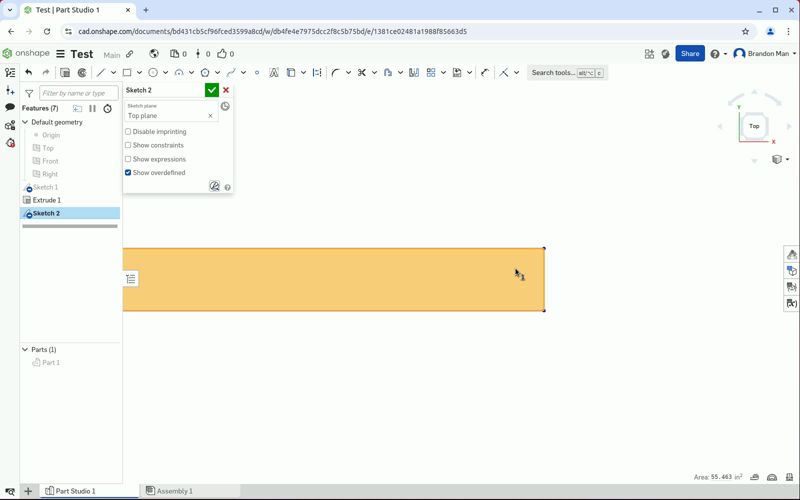
scroll(-6)
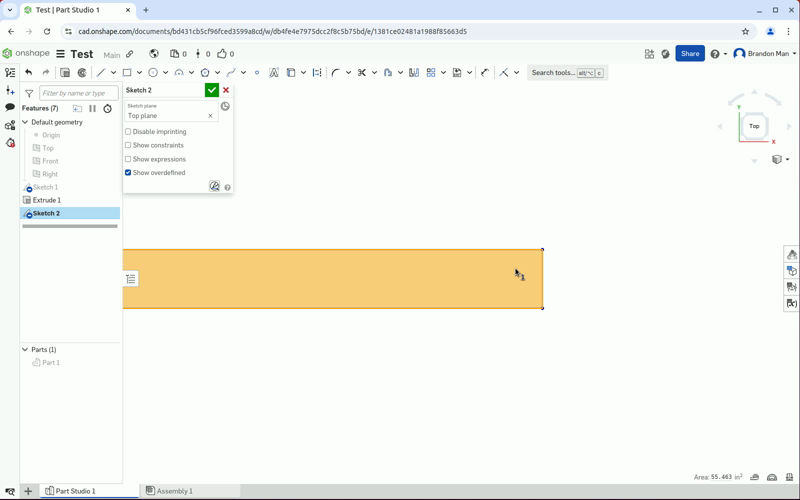
scroll(-6)
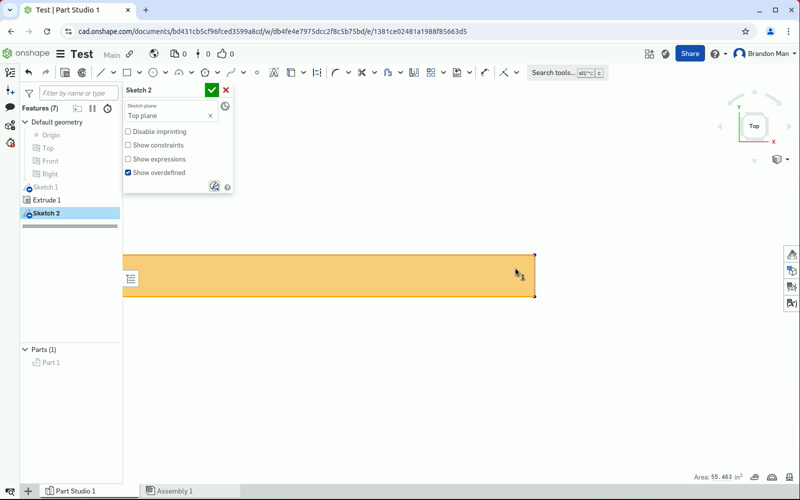
scroll(-6)
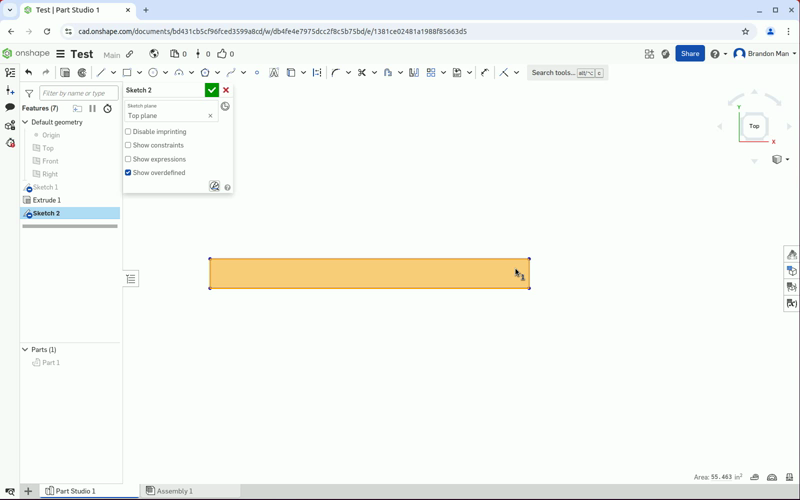
scroll(-6)
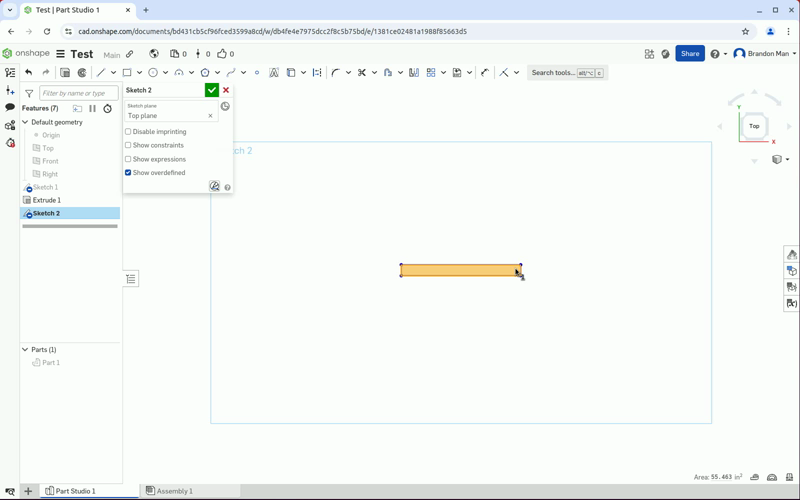
mouse_move(73, 352)
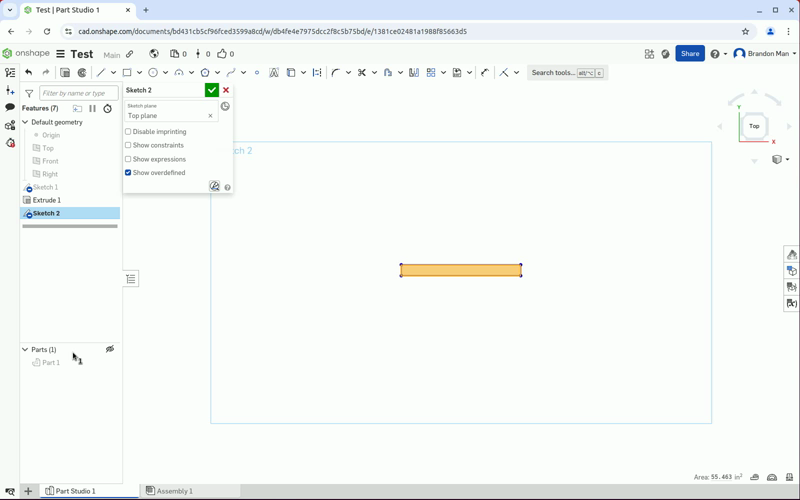
key(shift+y)
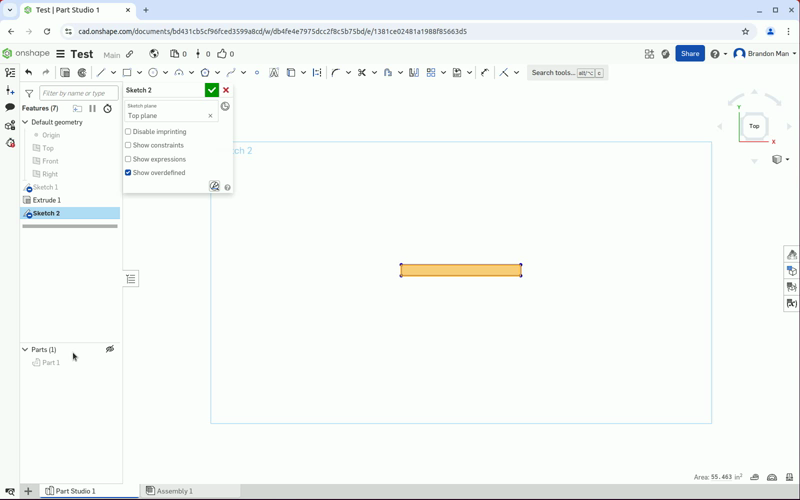
key(shift+e)
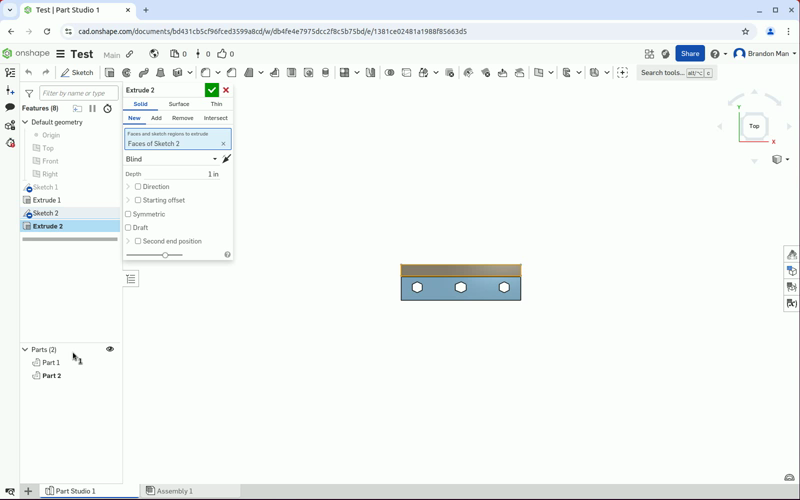
mouse_move(143, 106)
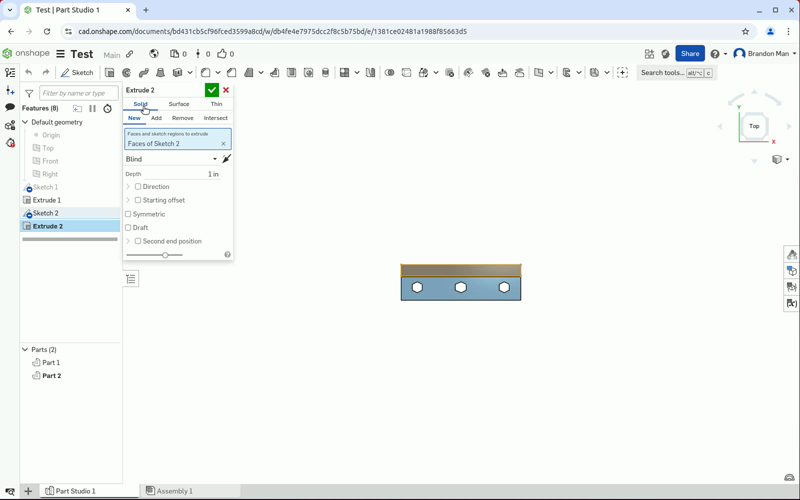
click(143, 106)
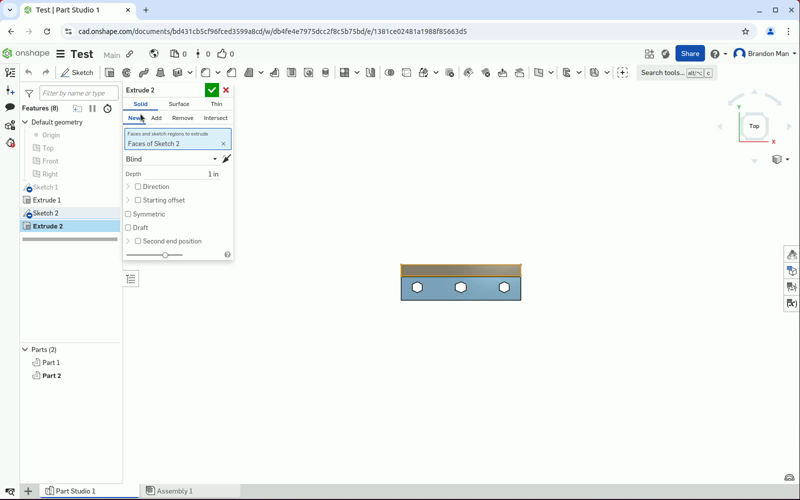
mouse_move(137, 120)
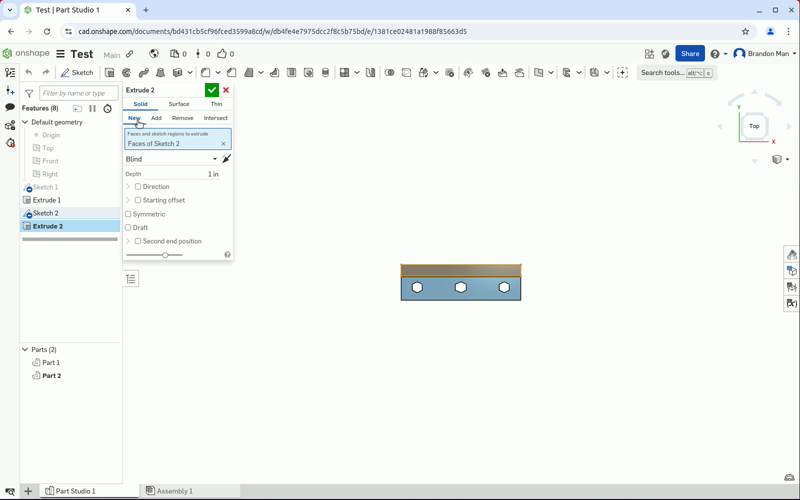
click(137, 120)
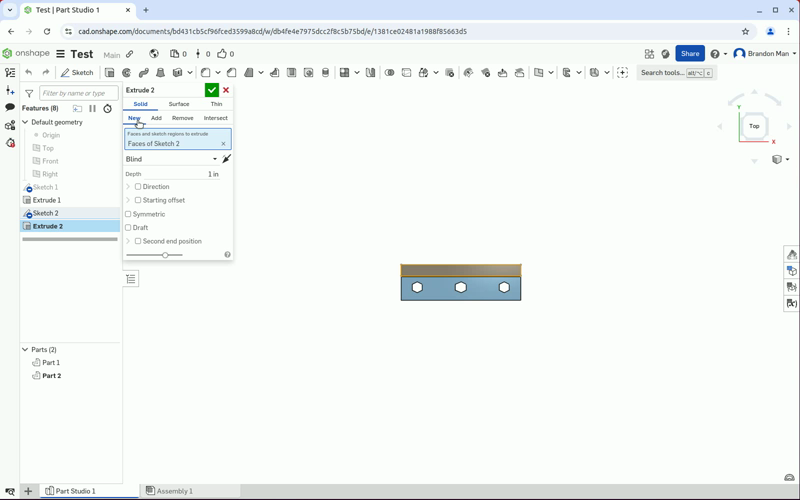
key(tab, 4)
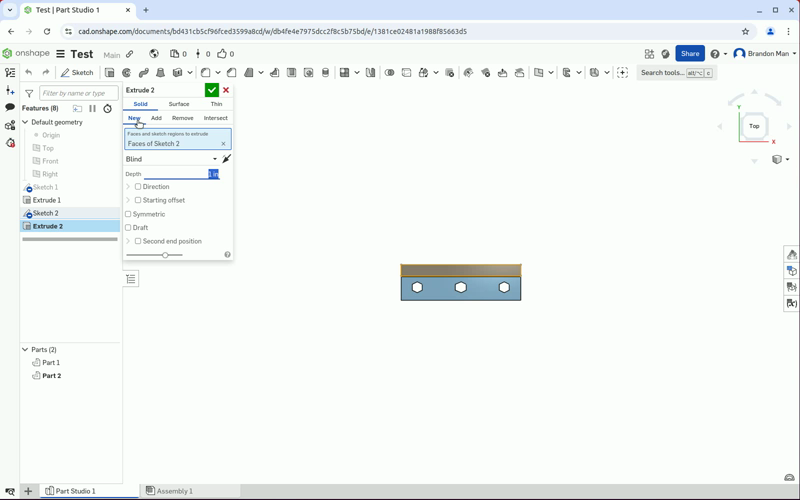
text(3.611)
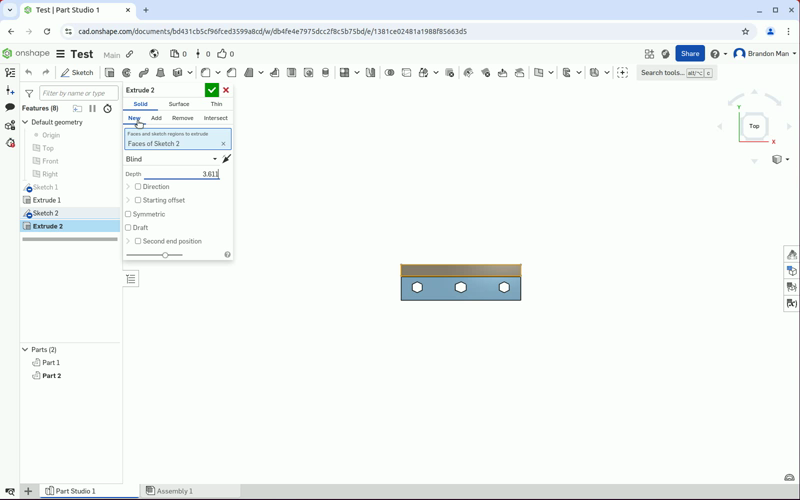
key(enter)
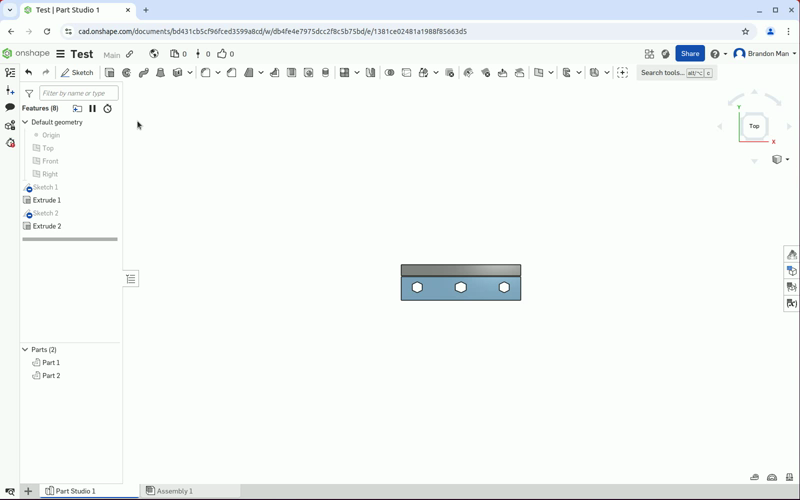
key(shift+h)
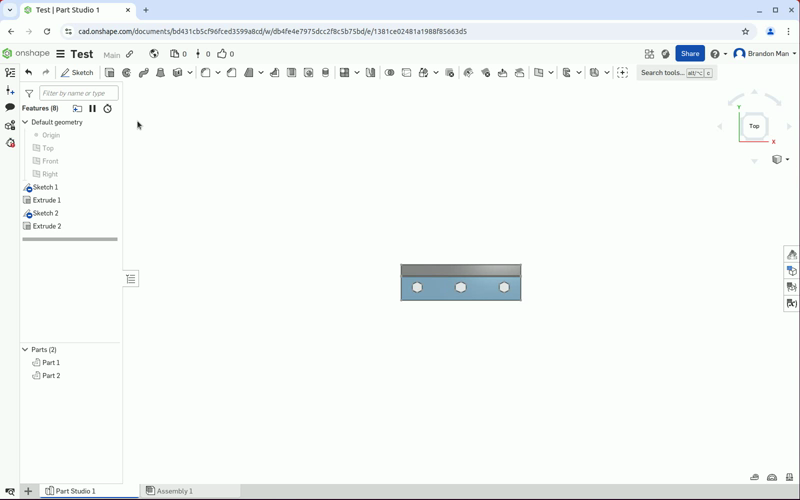
key(shift+h)
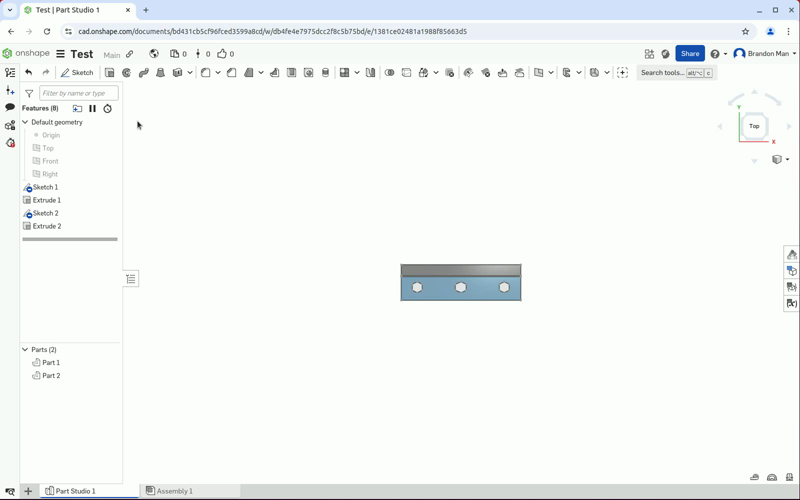
key(shift+7)
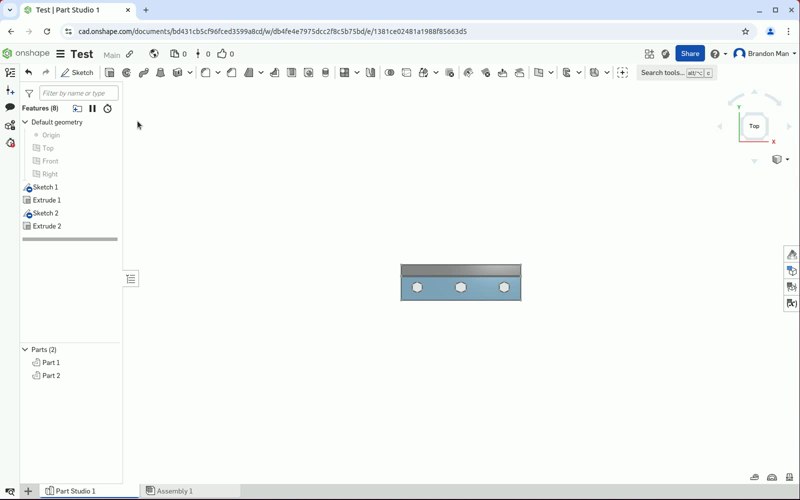
key(up, 3)
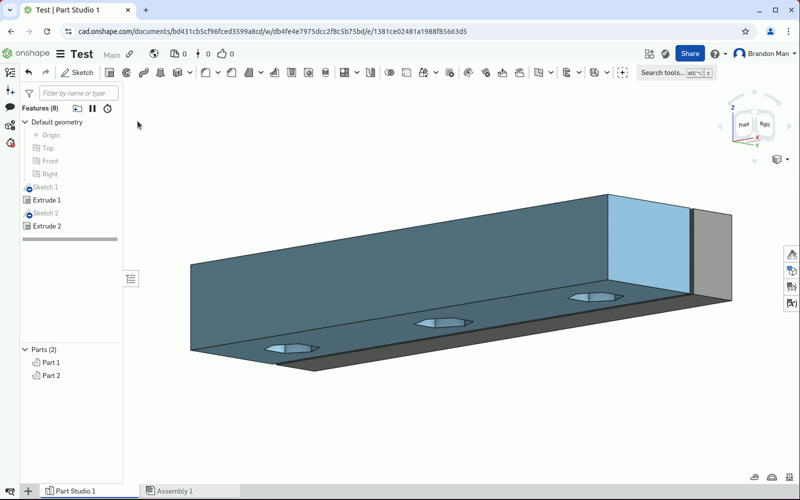
key(left, 3)
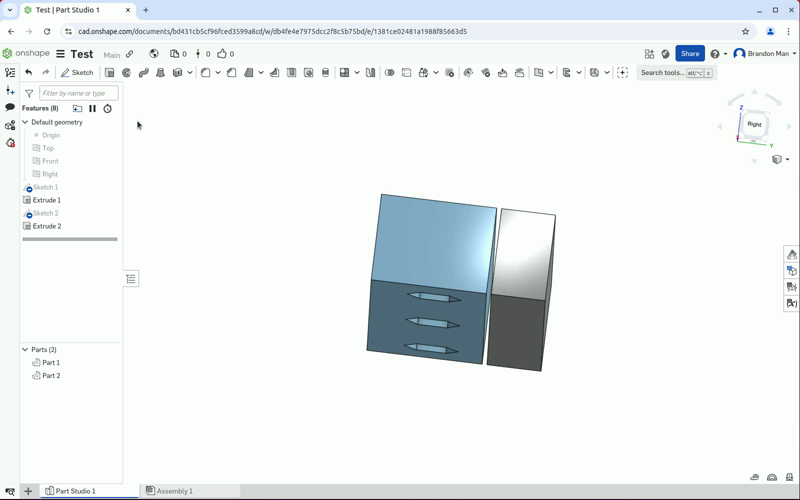
key(right, 3)
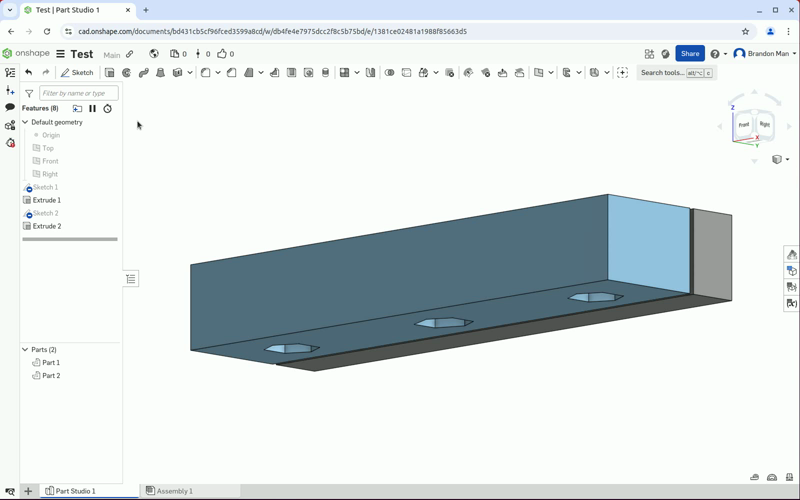
key(down, 3)
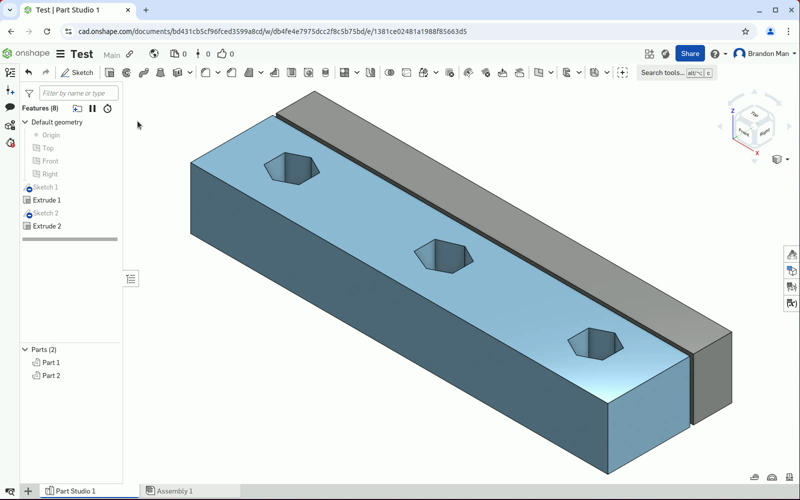
mouse_move(73, 189)
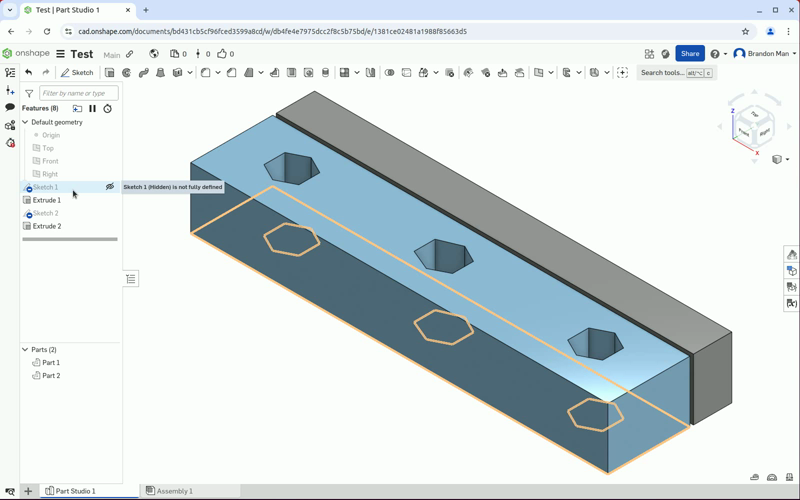
click(73, 189)